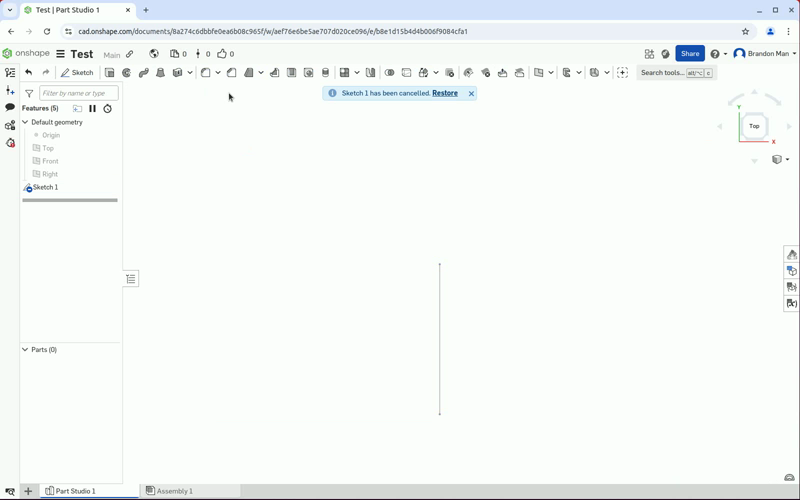
key(shift+h)
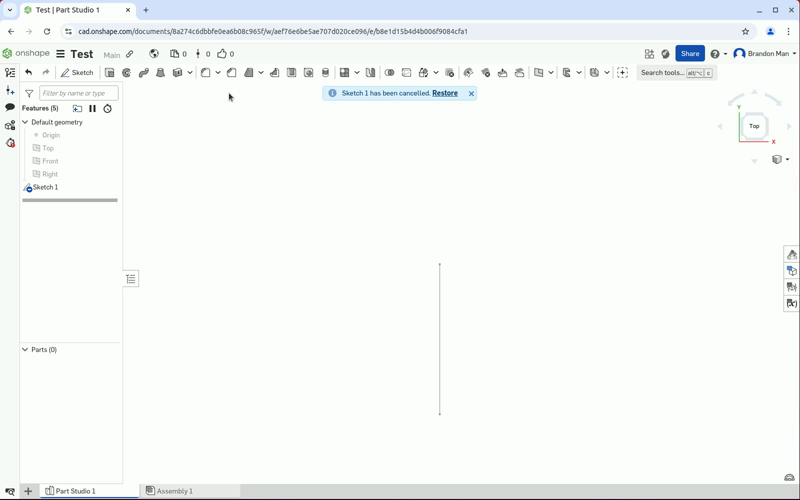
key(shift+s)
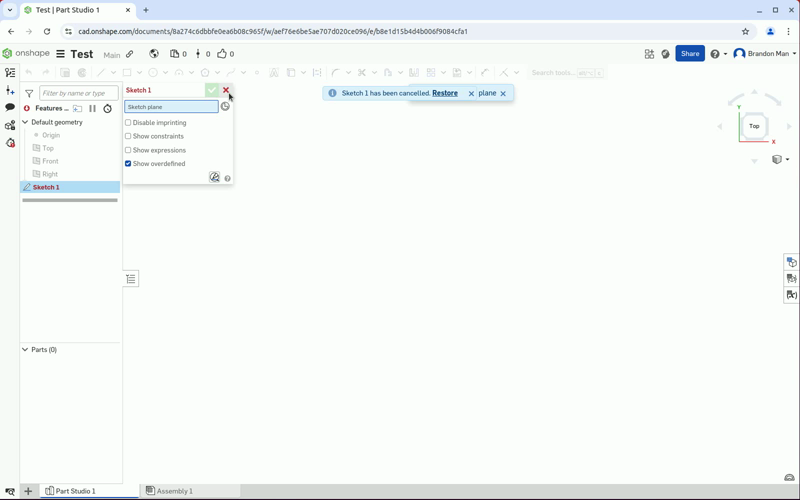
mouse_move(73, 150)
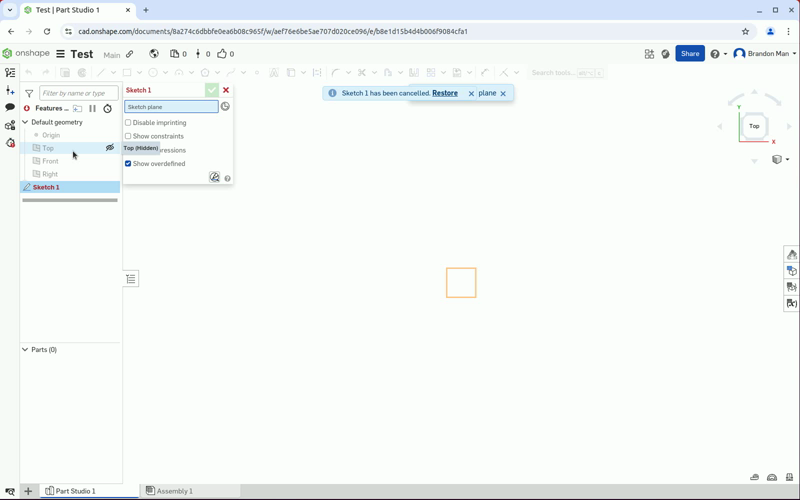
click(73, 150)
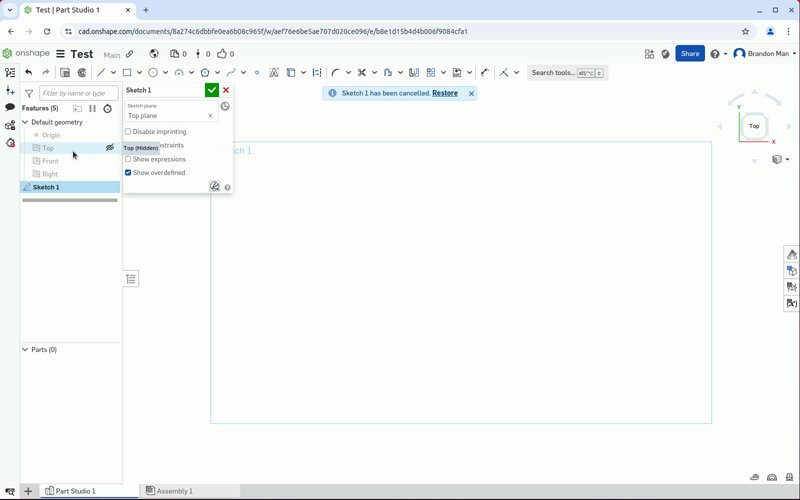
mouse_move(73, 352)
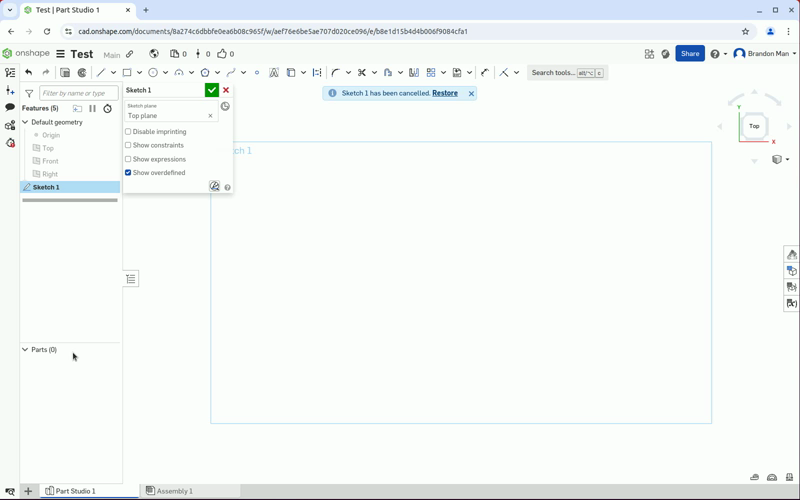
key(y)
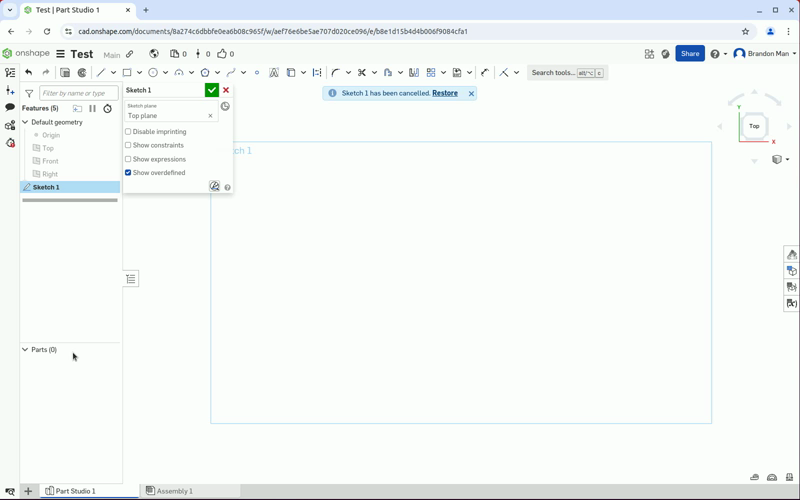
key(c)
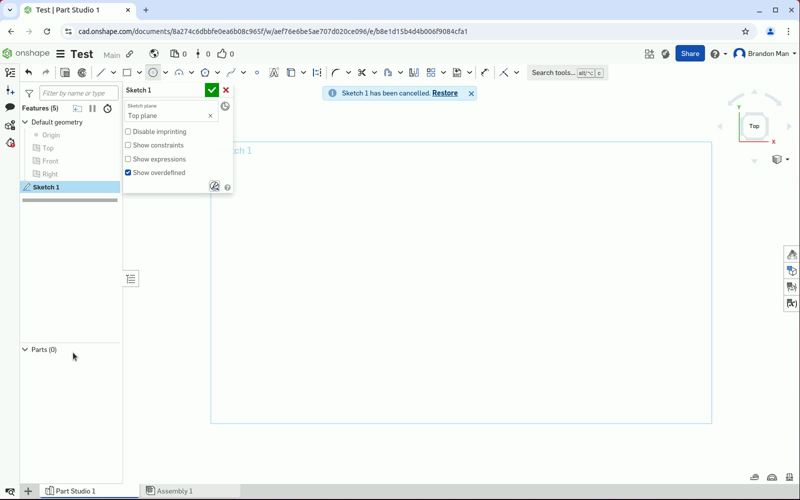
key_down(shift)
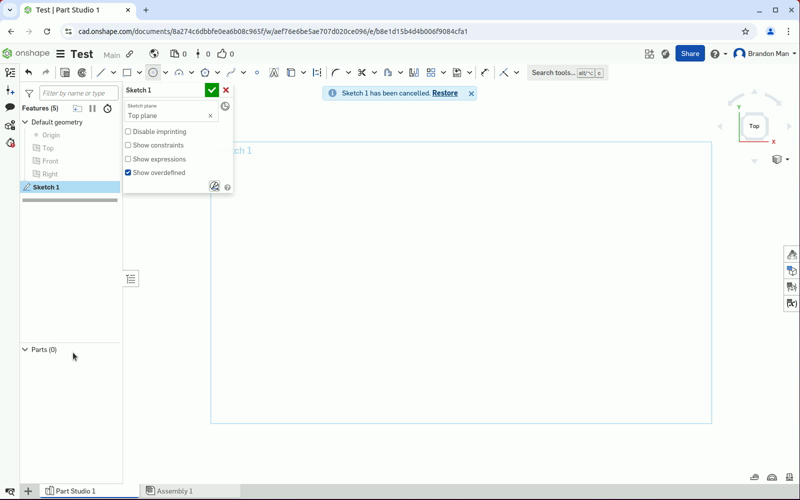
mouse_move(461, 282)
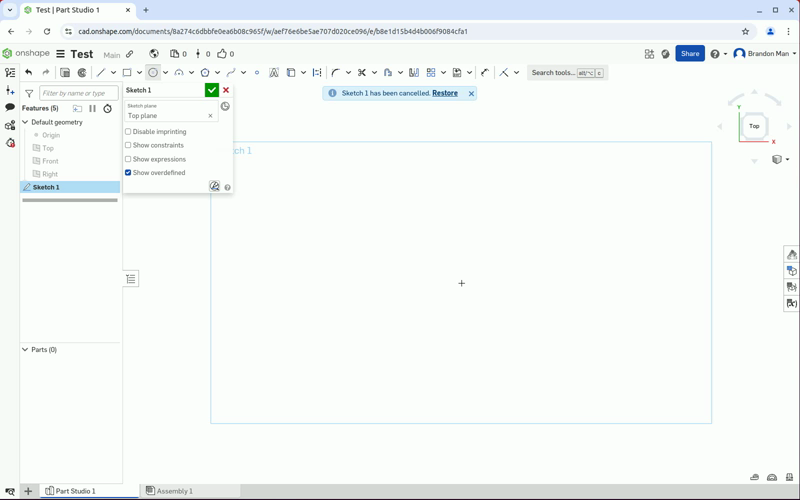
click(461, 282)
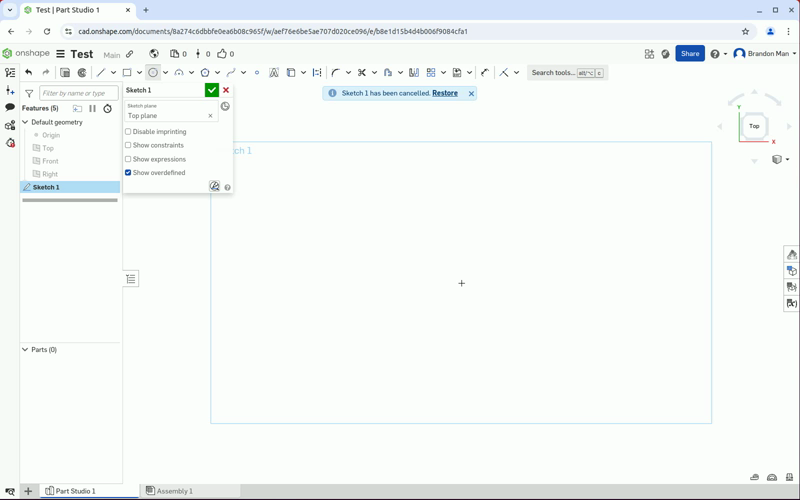
key_up(shift)
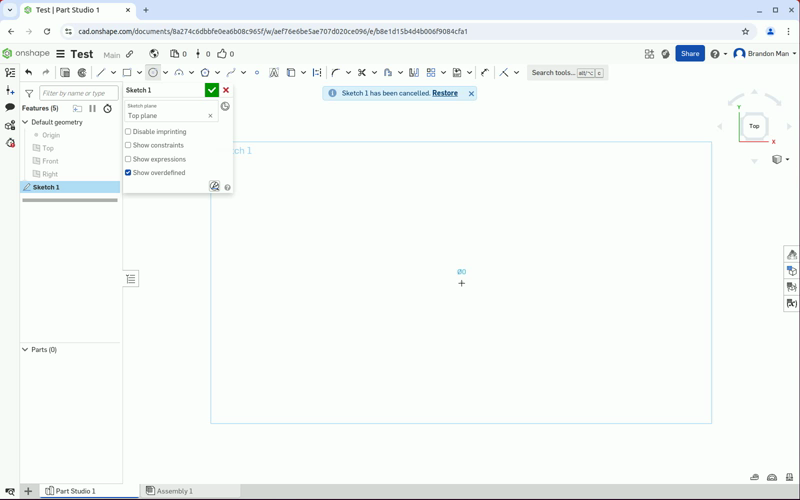
mouse_move(470, 282)
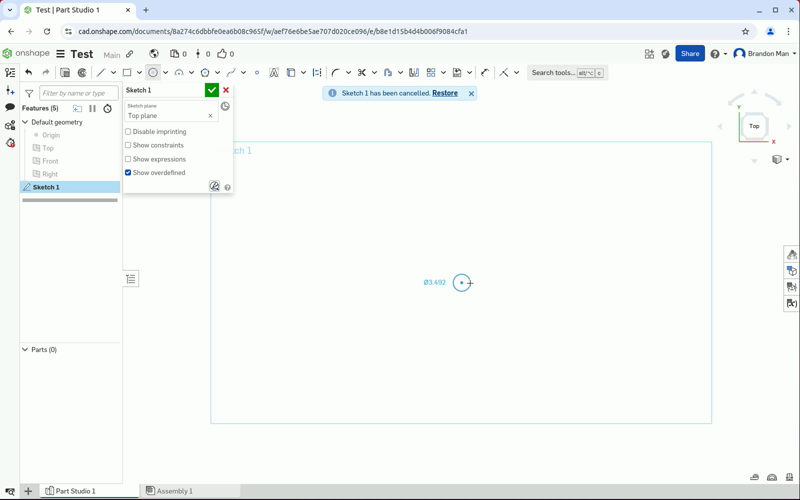
click(470, 282)
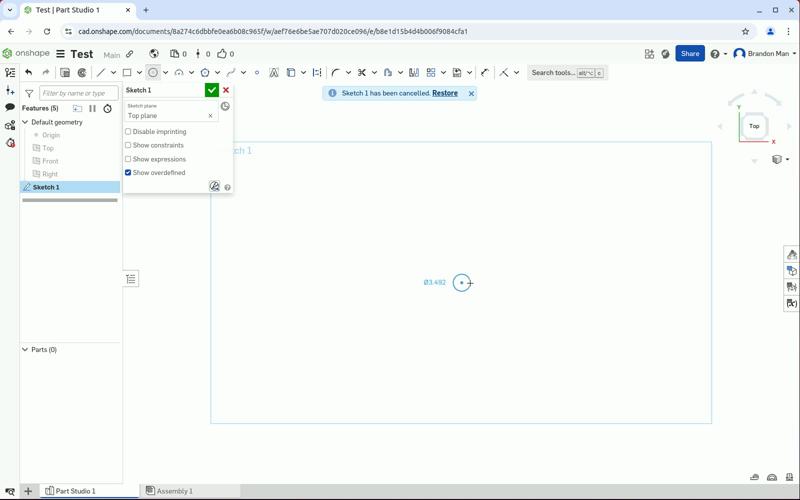
key(esc)
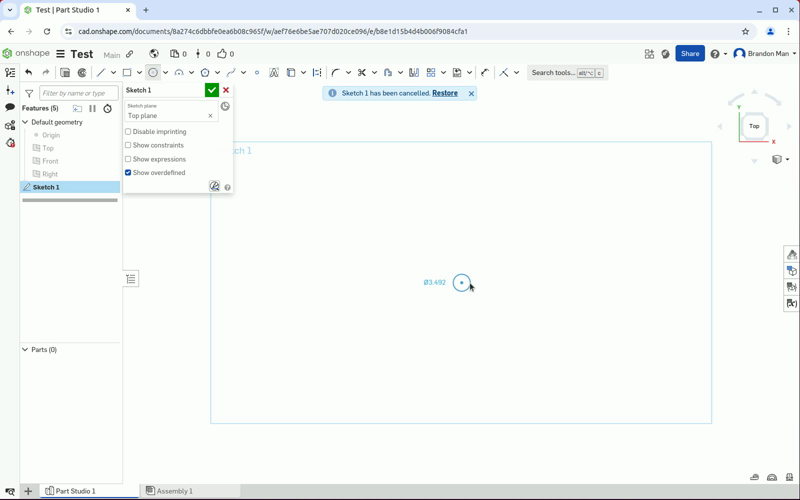
key(c)
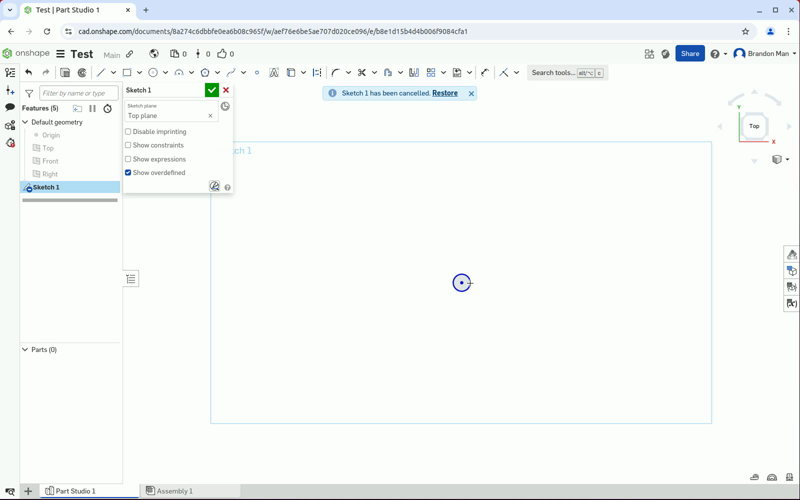
key_down(shift)
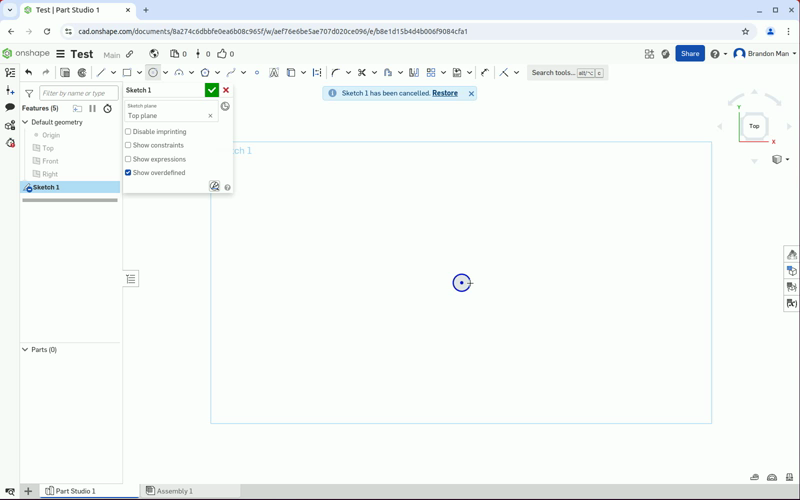
mouse_move(461, 282)
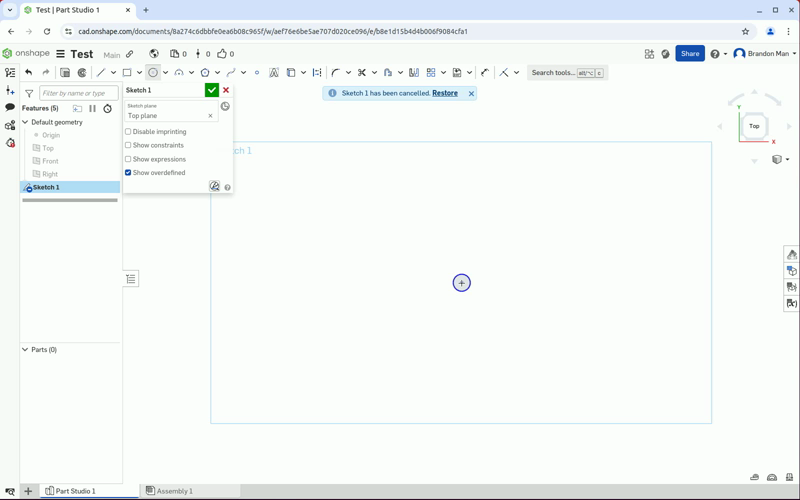
click(461, 282)
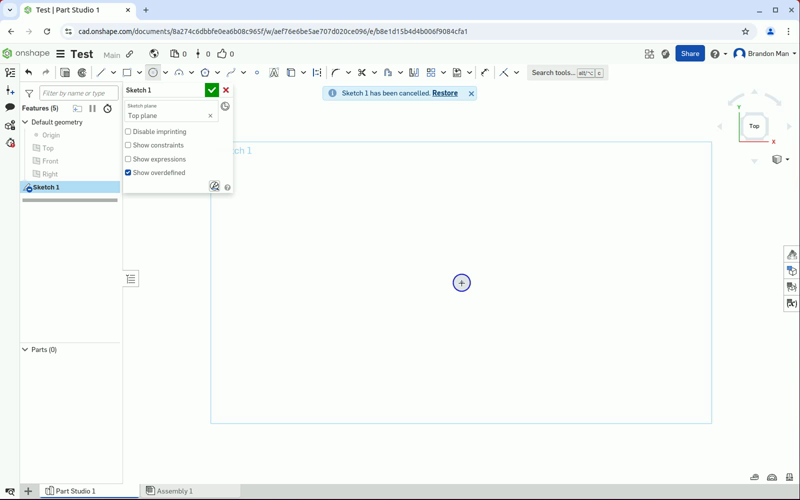
key_up(shift)
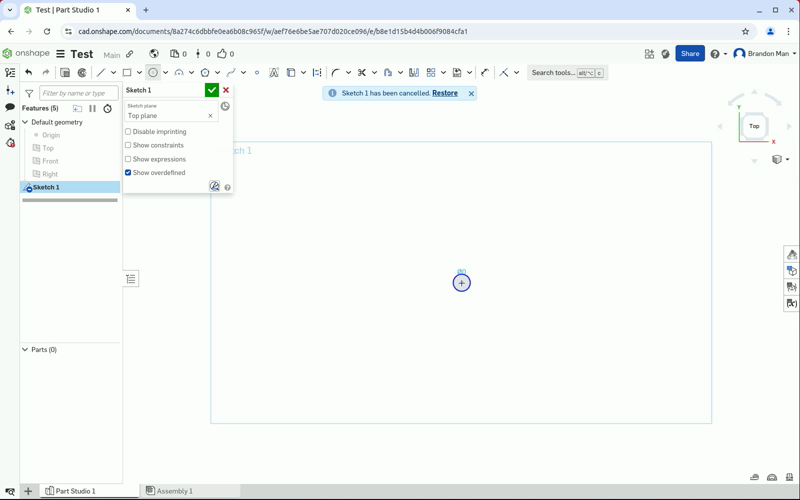
mouse_move(469, 282)
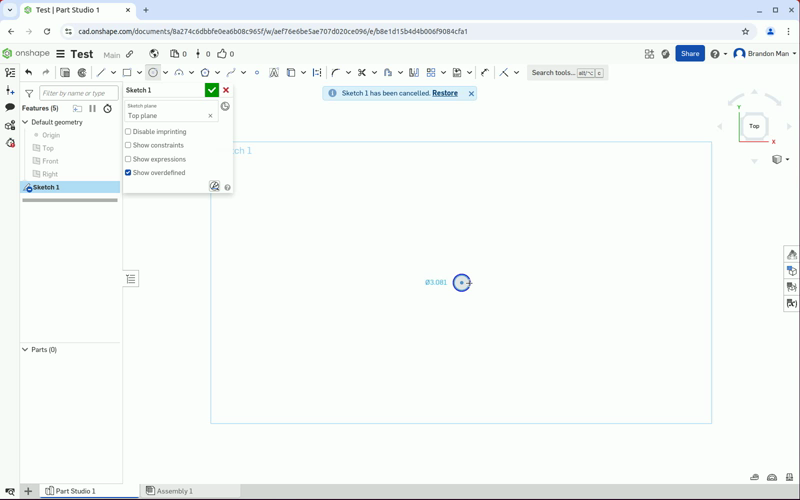
scroll(6)
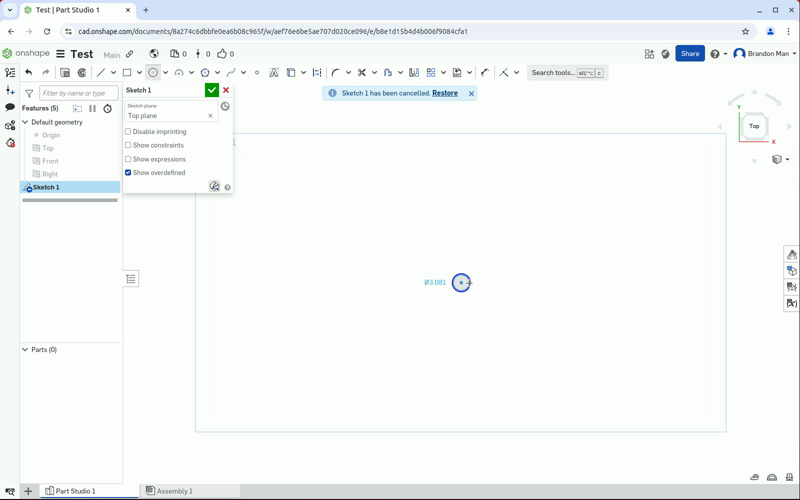
scroll(6)
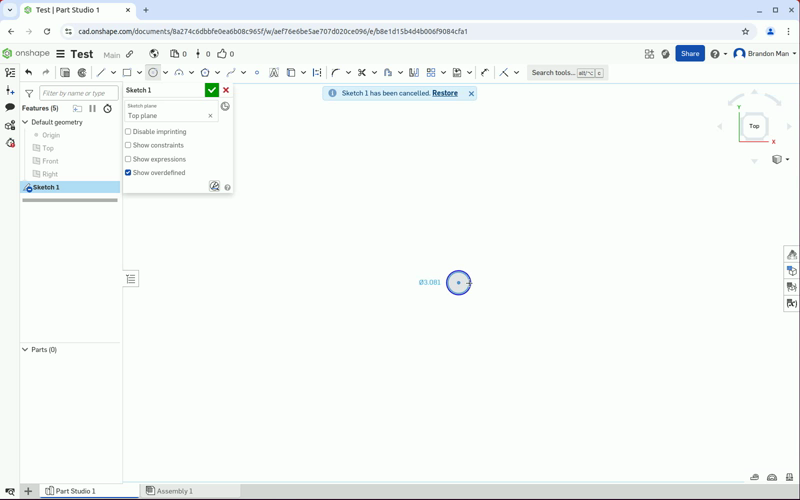
scroll(6)
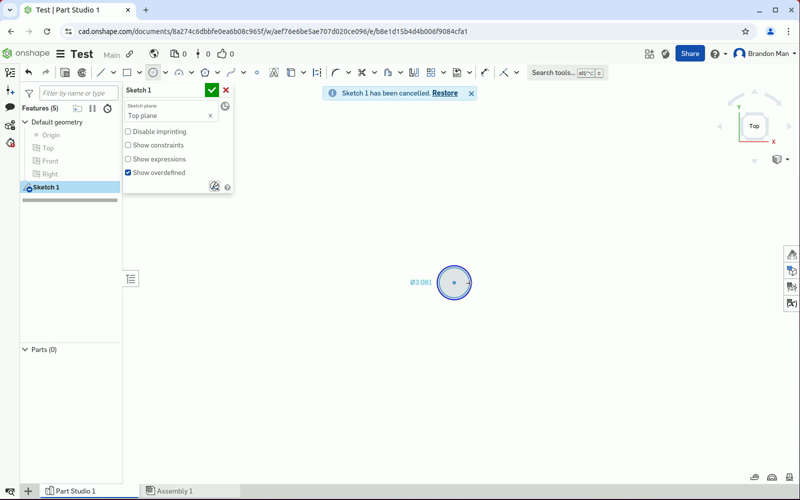
scroll(6)
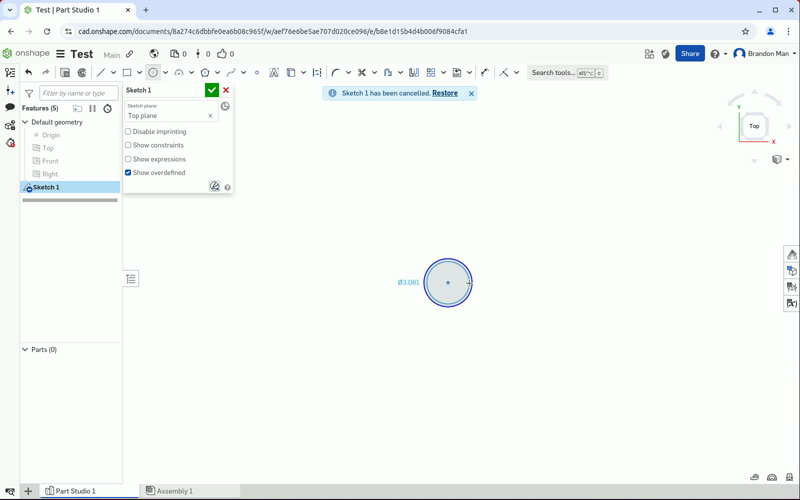
scroll(6)
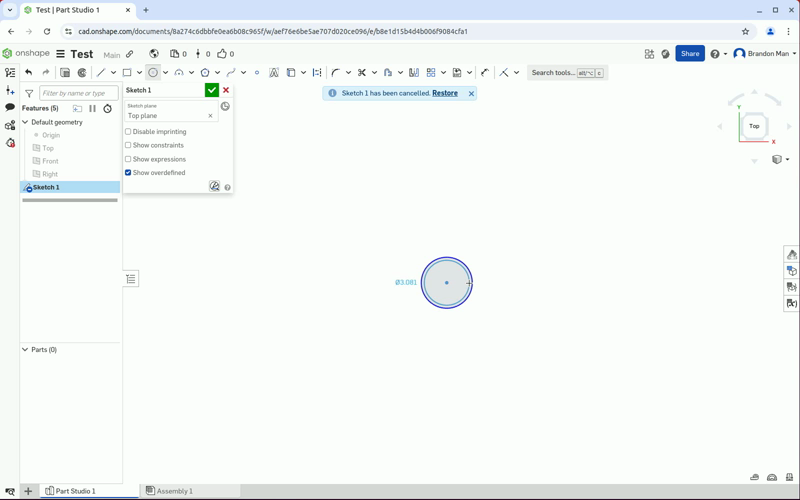
scroll(6)
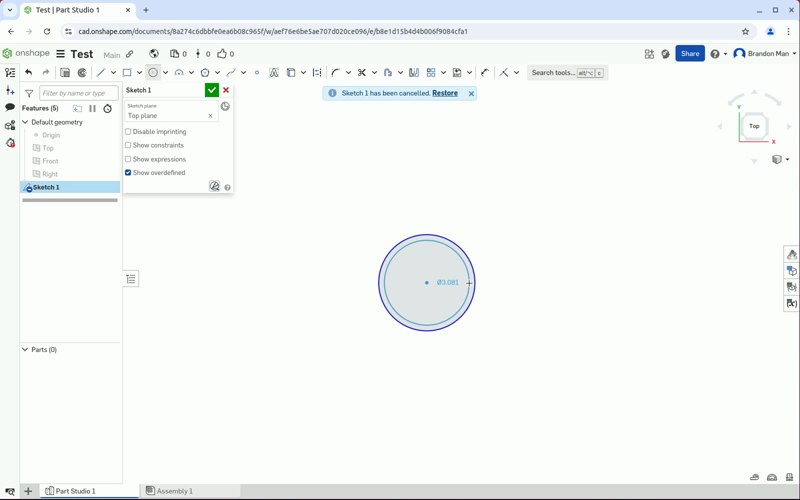
scroll(6)
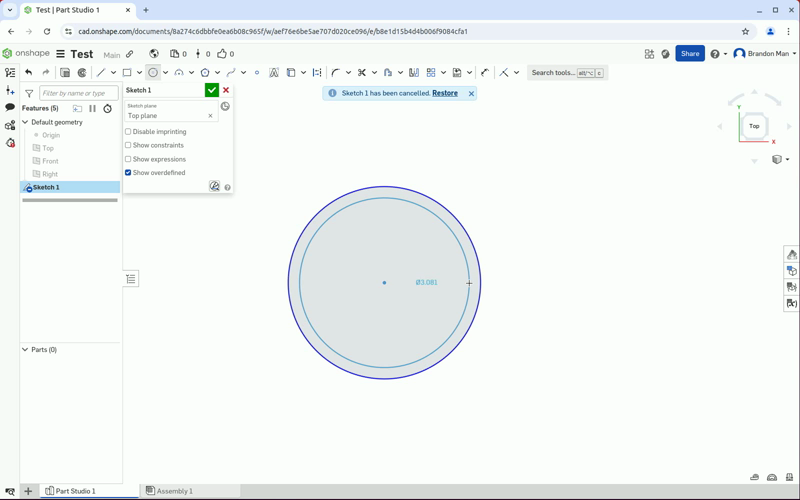
click(469, 282)
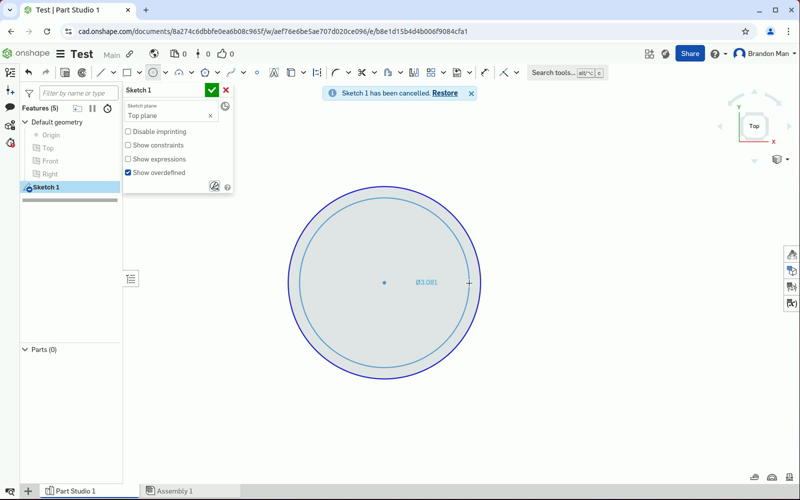
scroll(-6)
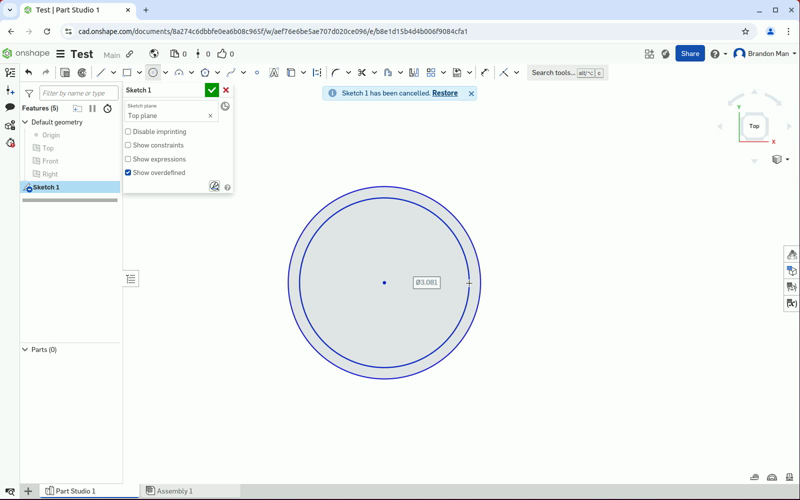
scroll(-6)
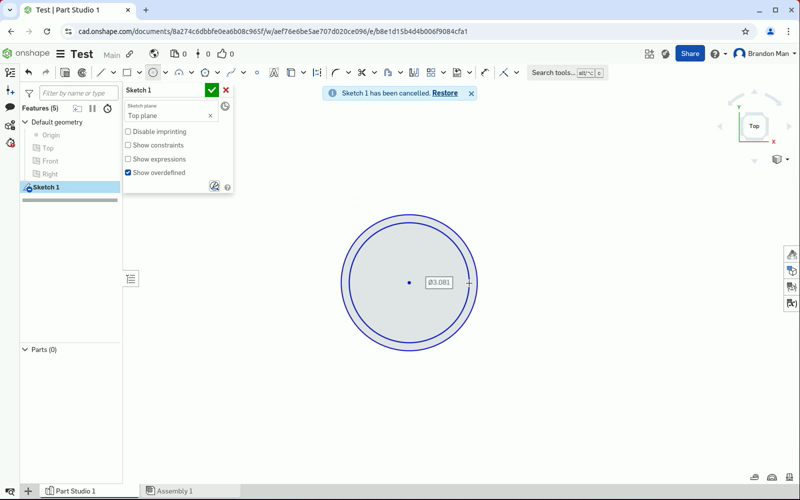
scroll(-6)
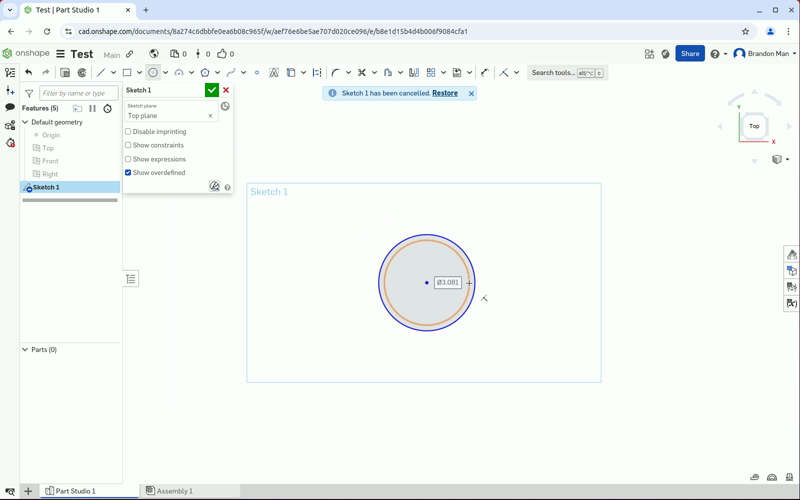
scroll(-6)
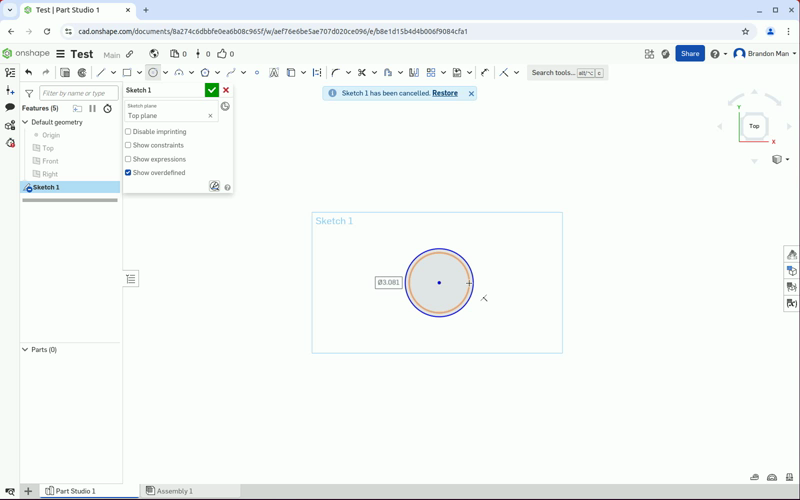
scroll(-6)
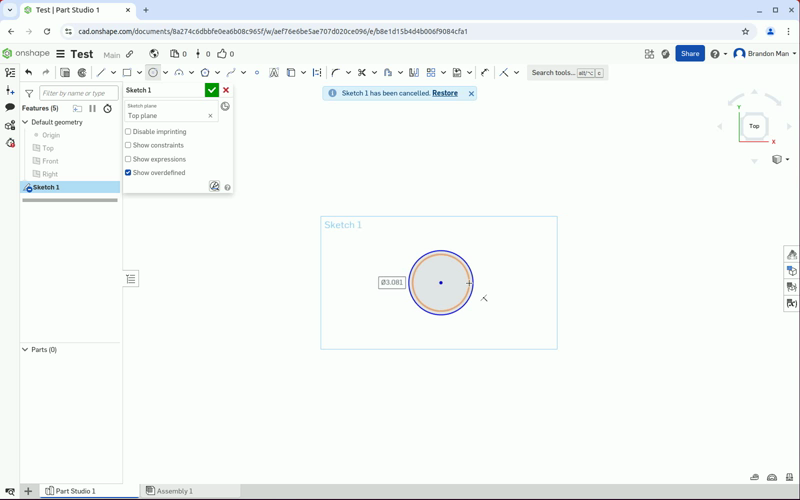
scroll(-6)
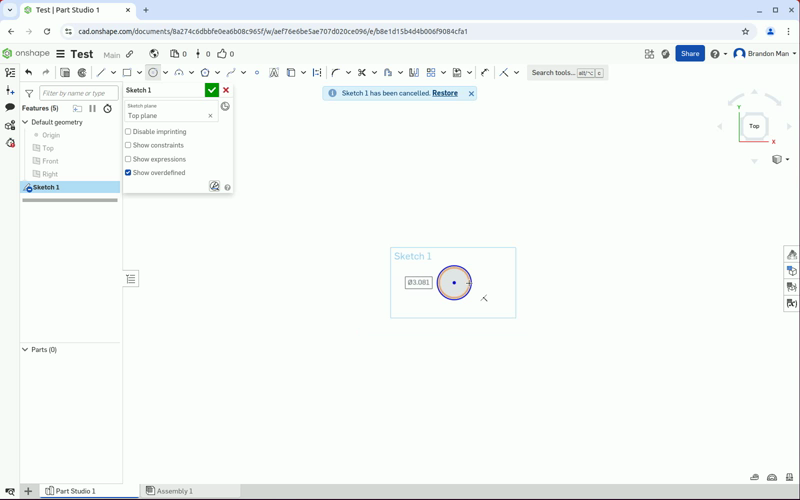
scroll(-6)
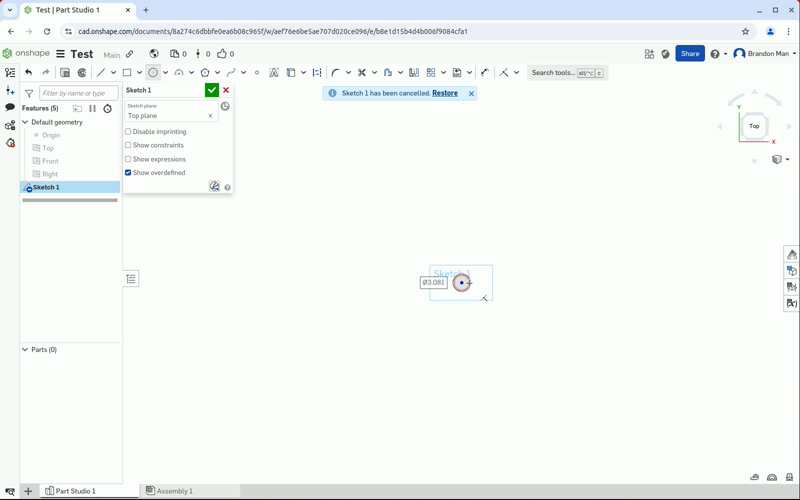
key(esc)
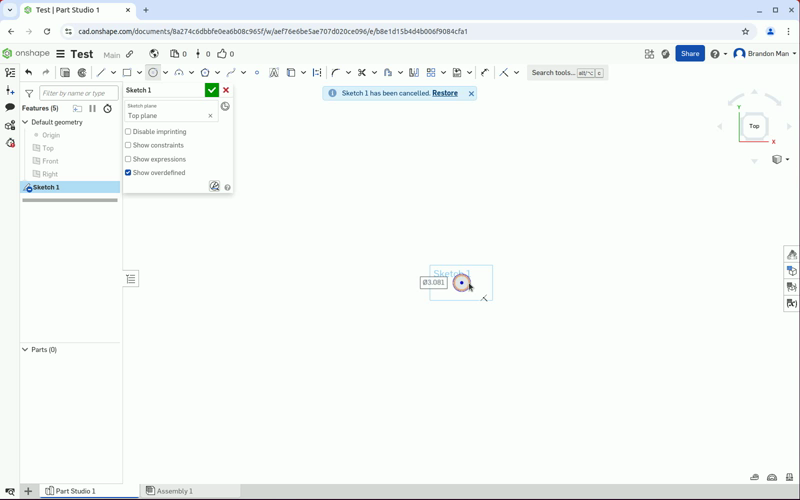
mouse_move(457, 288)
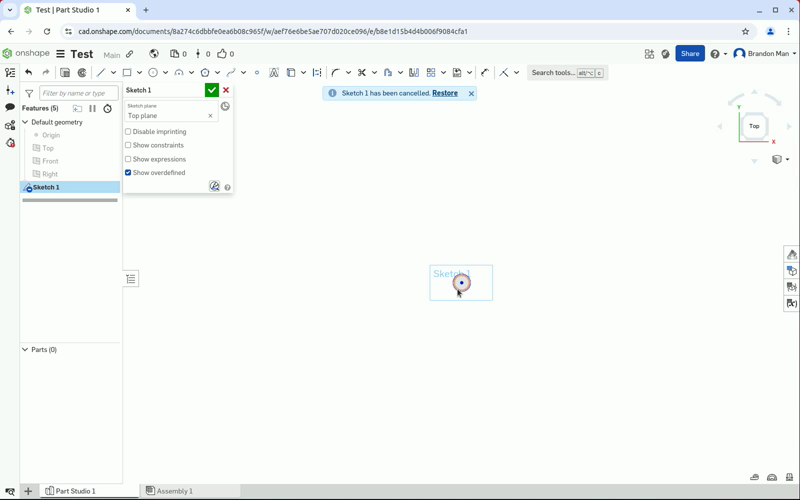
scroll(6)
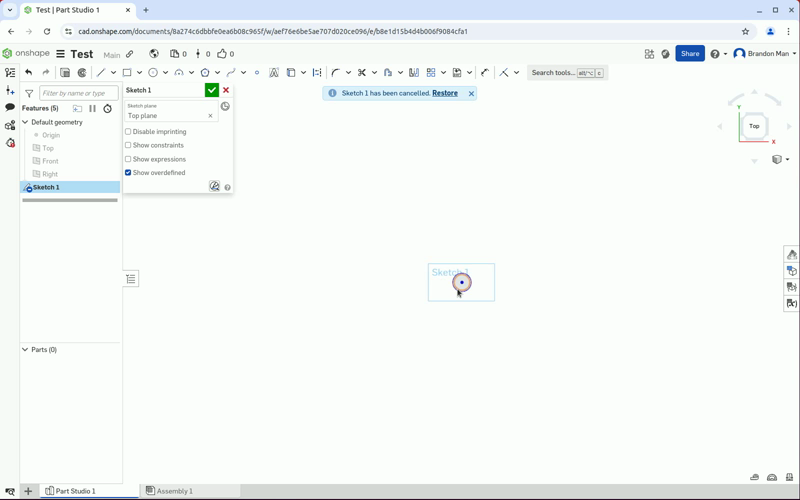
scroll(6)
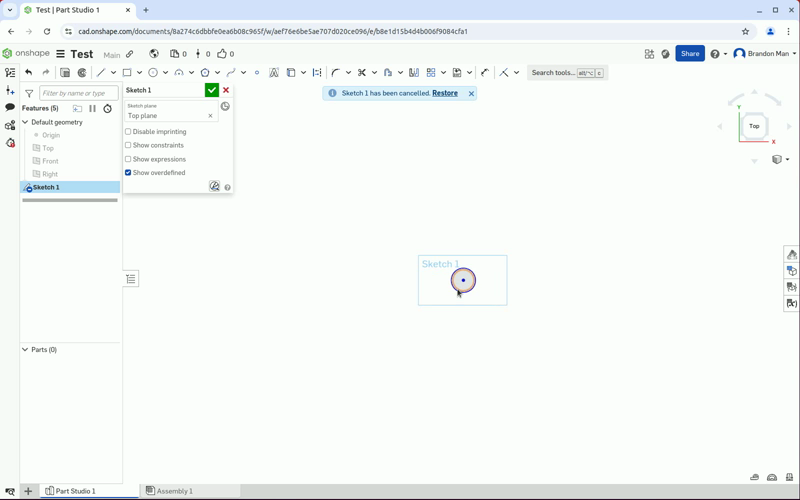
scroll(6)
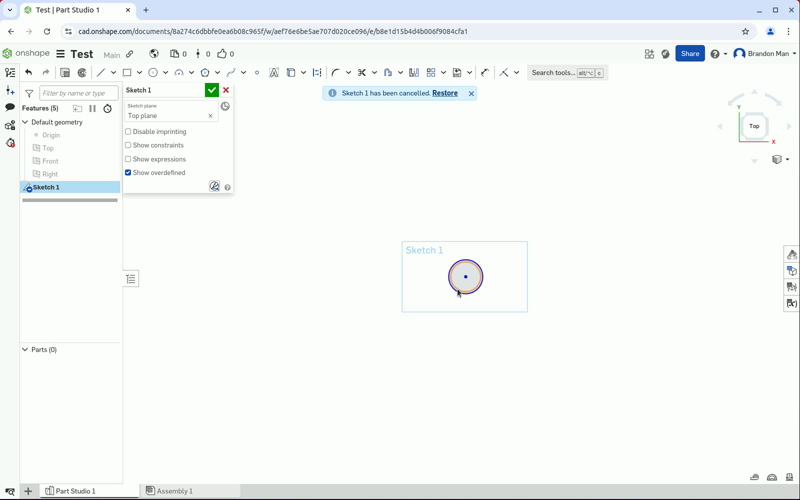
scroll(6)
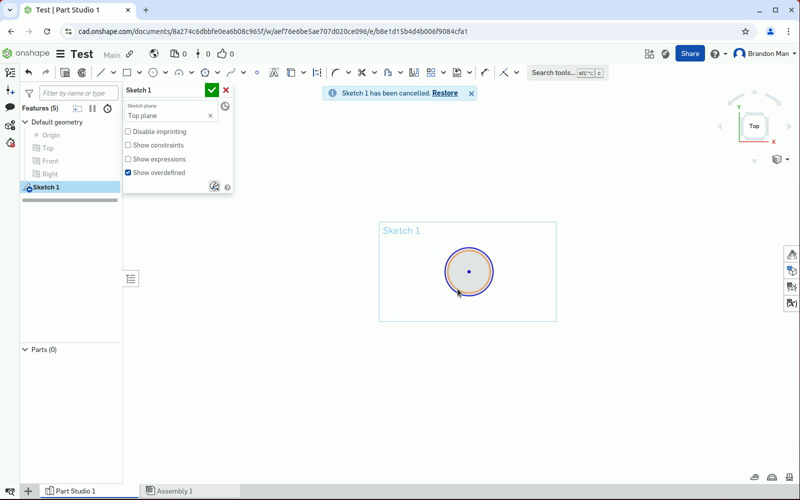
scroll(6)
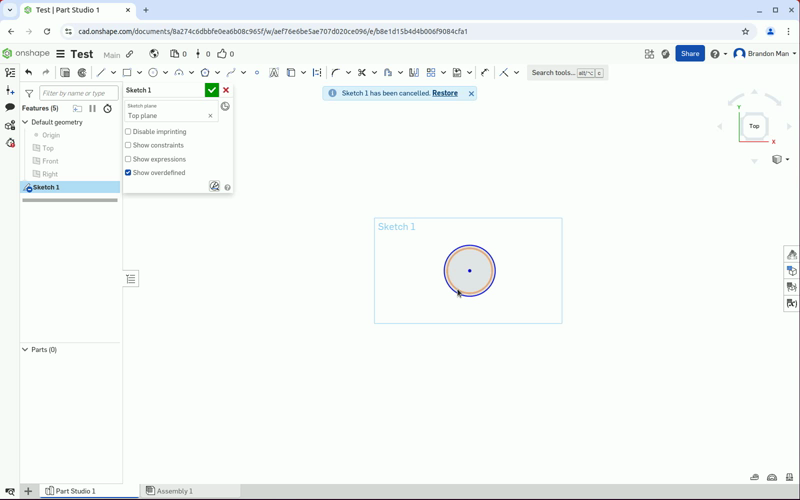
scroll(6)
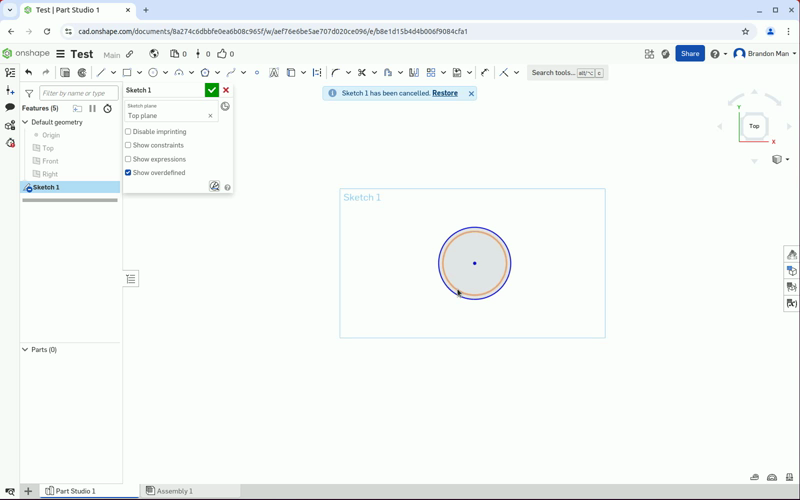
scroll(6)
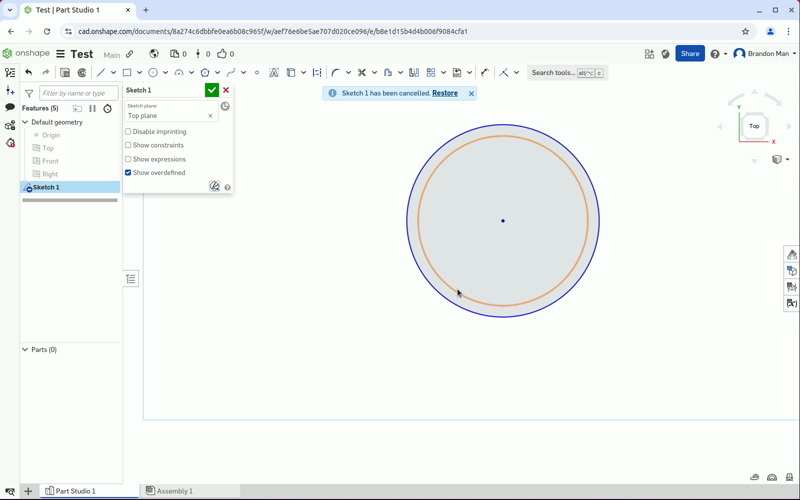
click(457, 288)
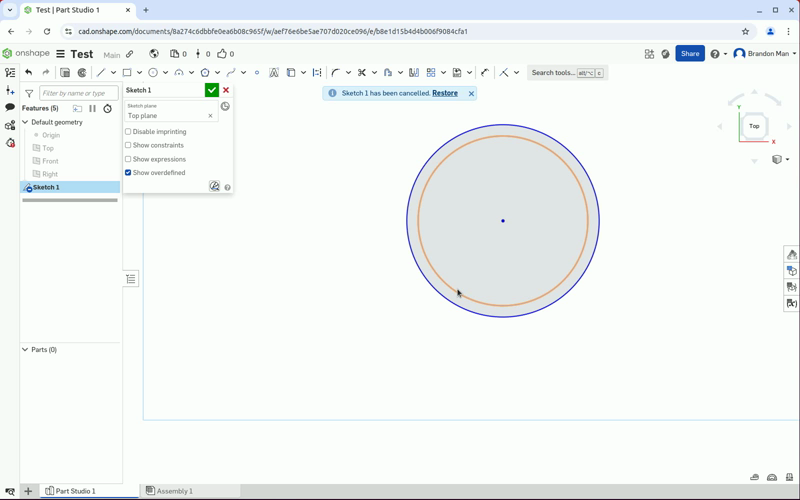
scroll(-6)
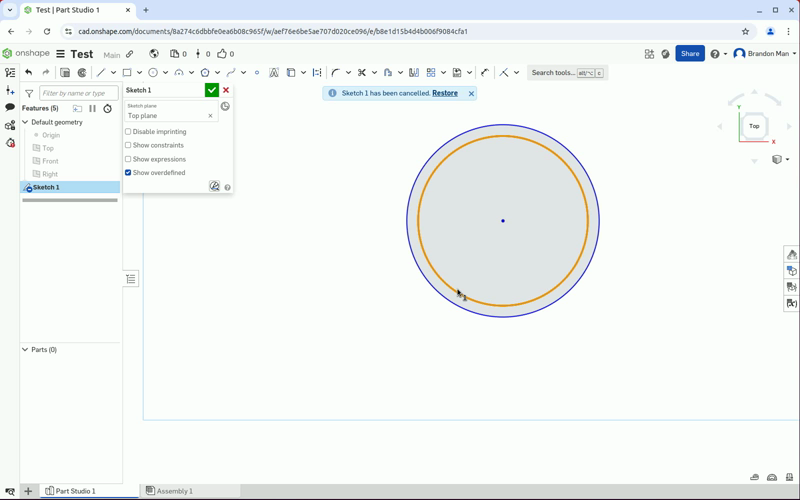
scroll(-6)
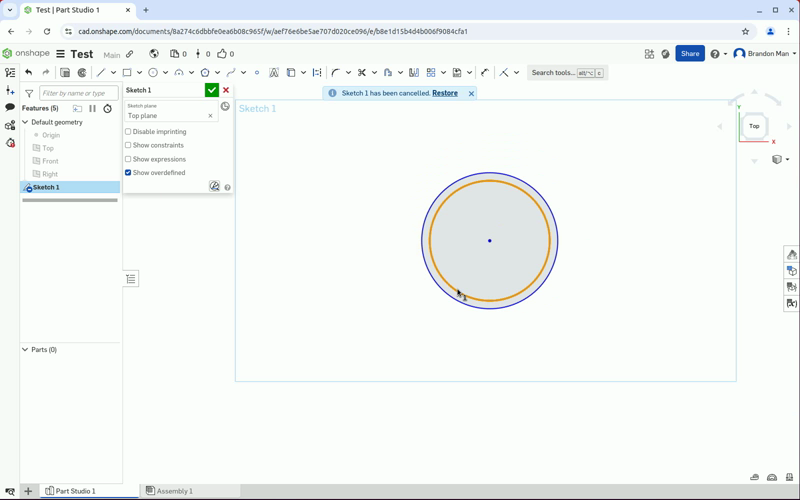
scroll(-6)
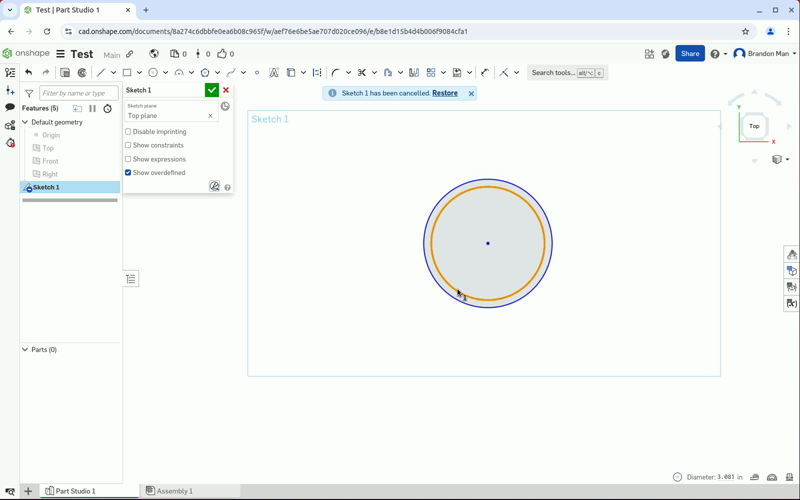
scroll(-6)
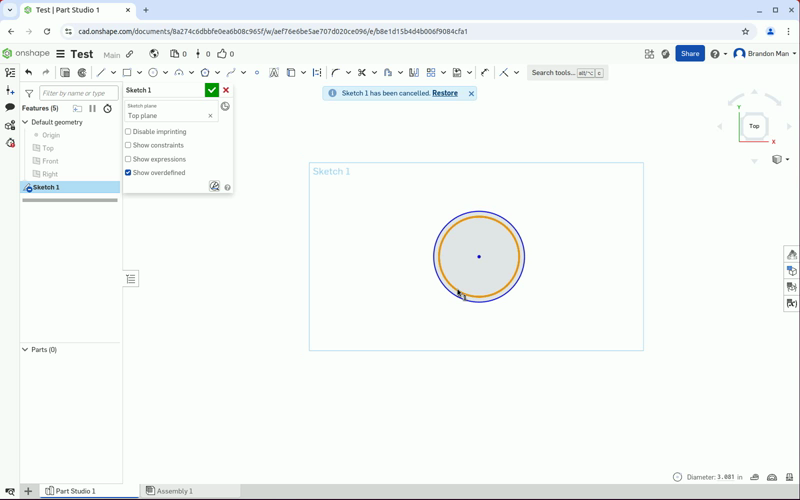
scroll(-6)
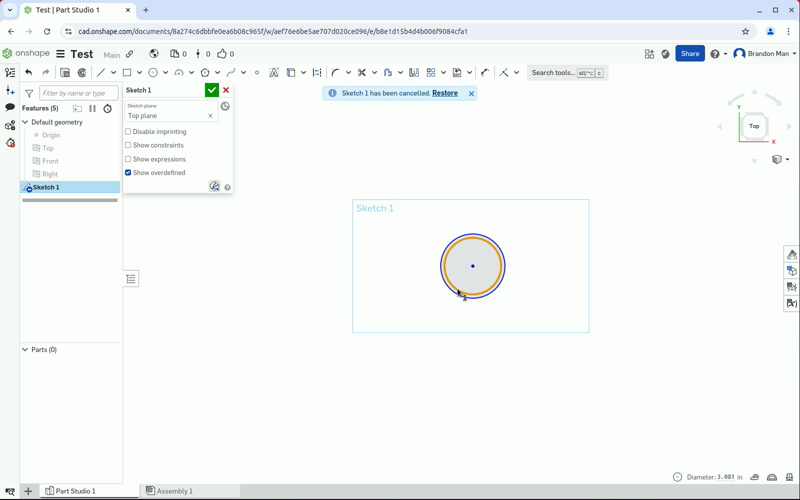
scroll(-6)
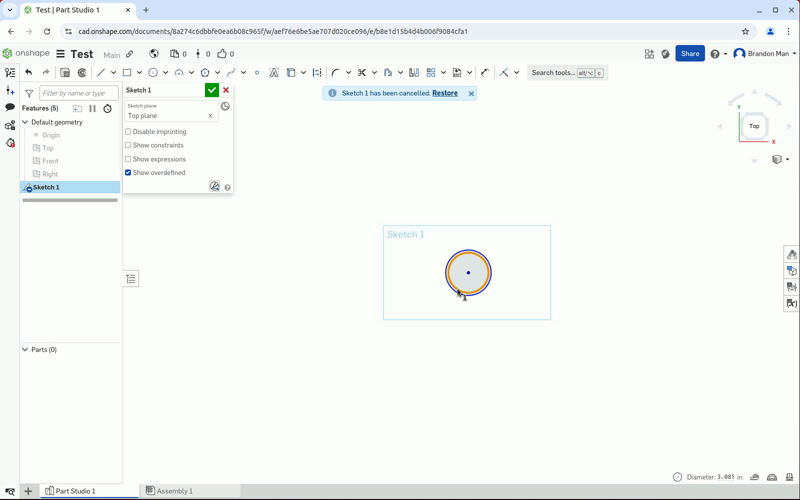
scroll(-6)
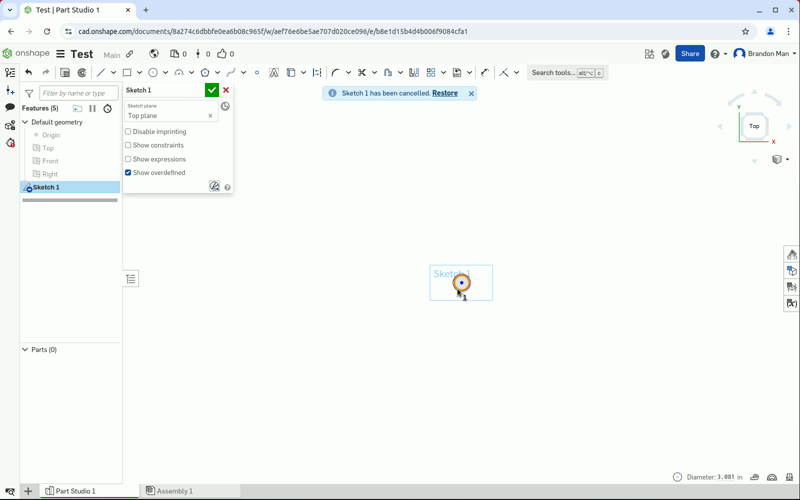
mouse_move(73, 352)
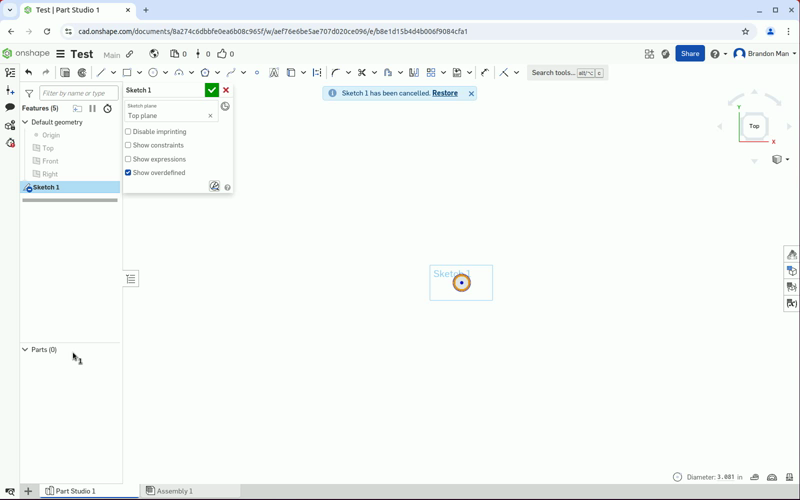
key(shift+y)
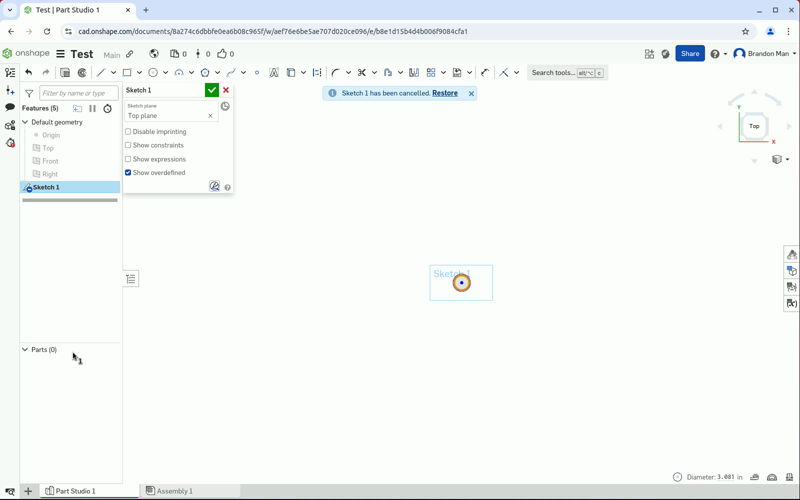
key(shift+e)
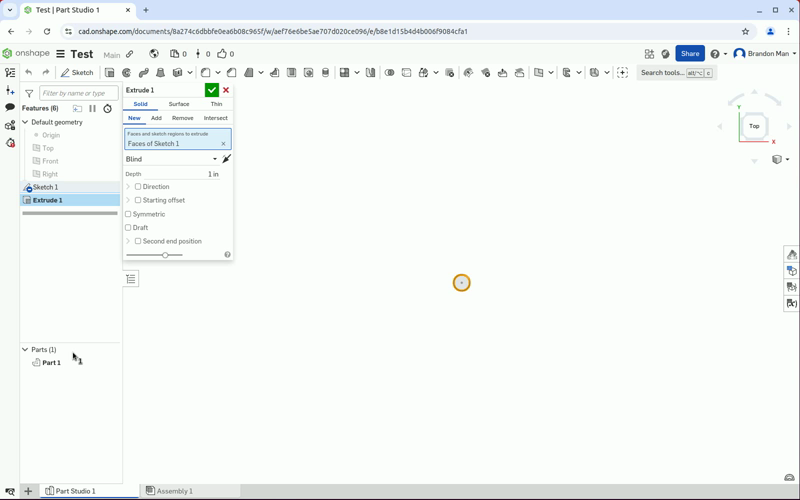
mouse_move(143, 106)
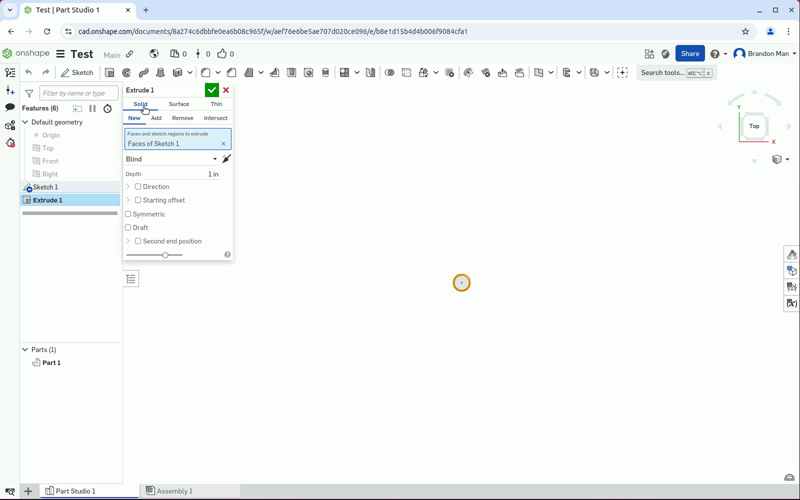
click(143, 106)
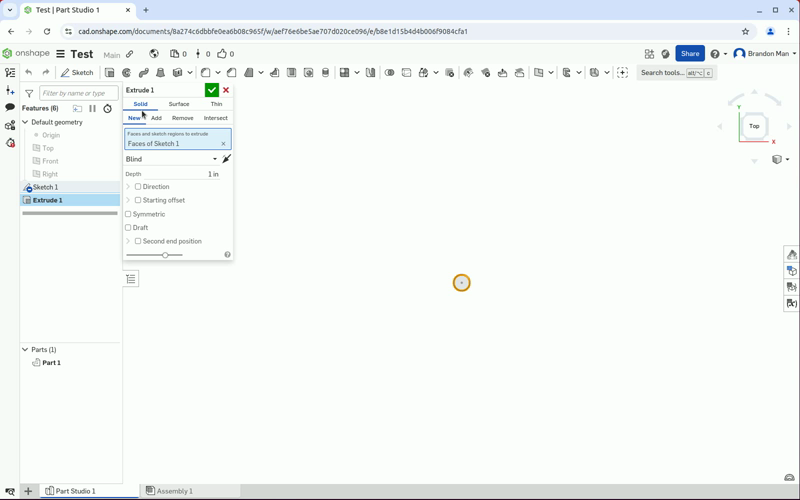
mouse_move(137, 120)
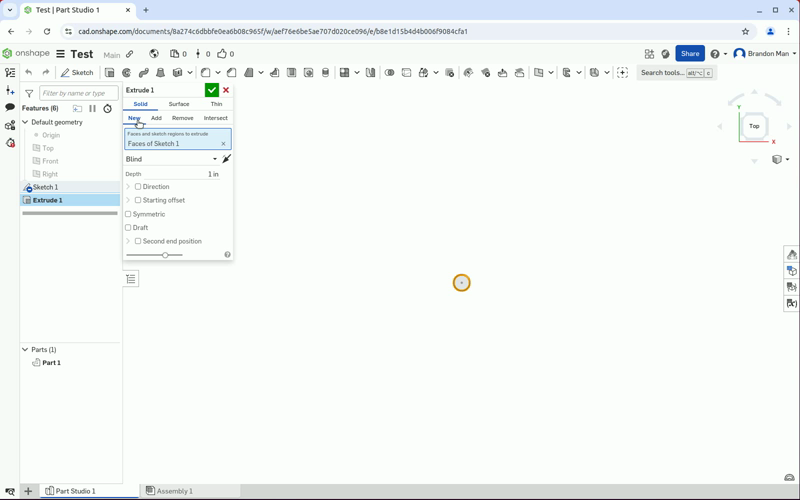
click(137, 120)
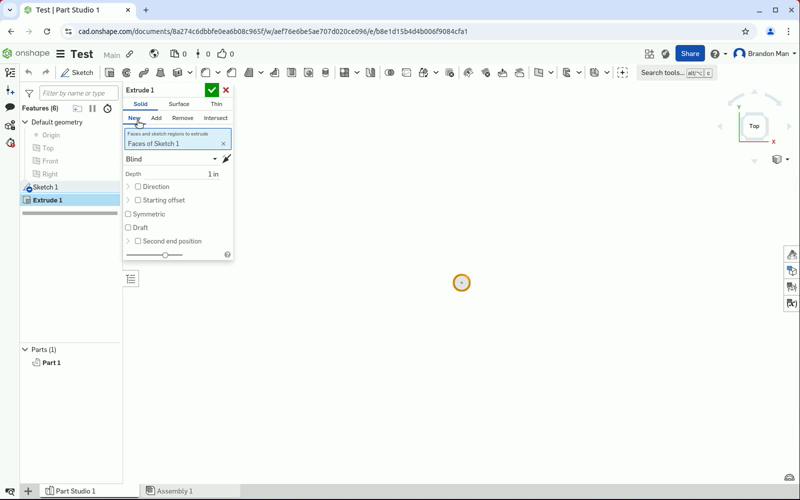
key(tab, 4)
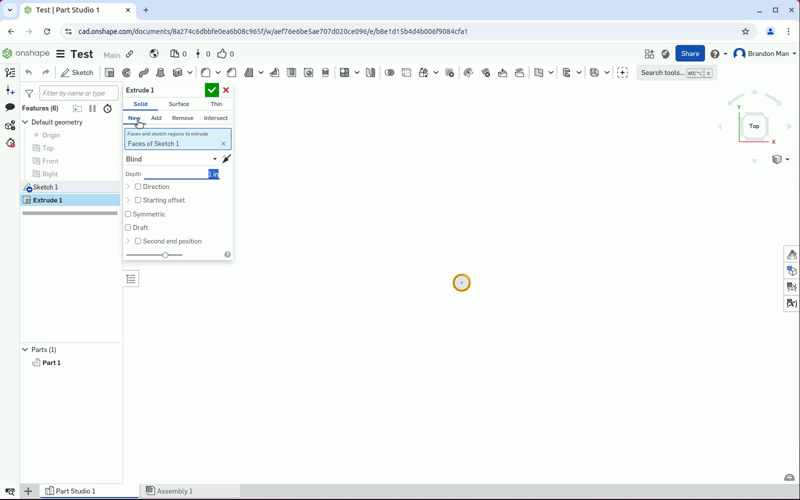
text(23.108)
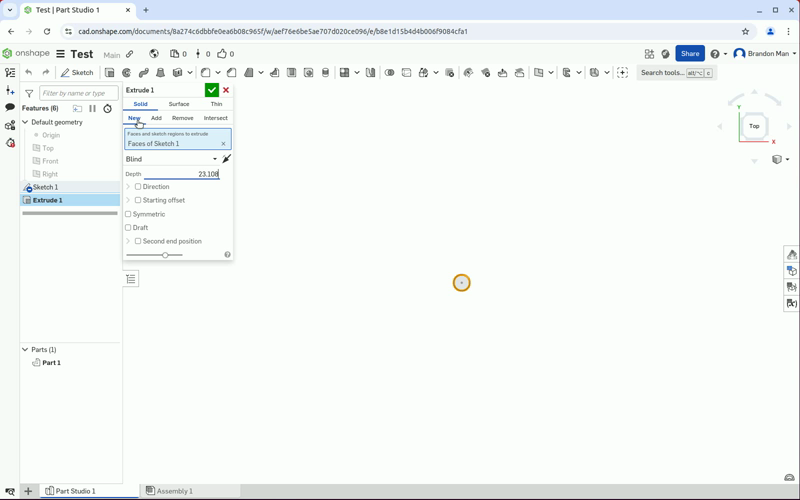
key(enter)
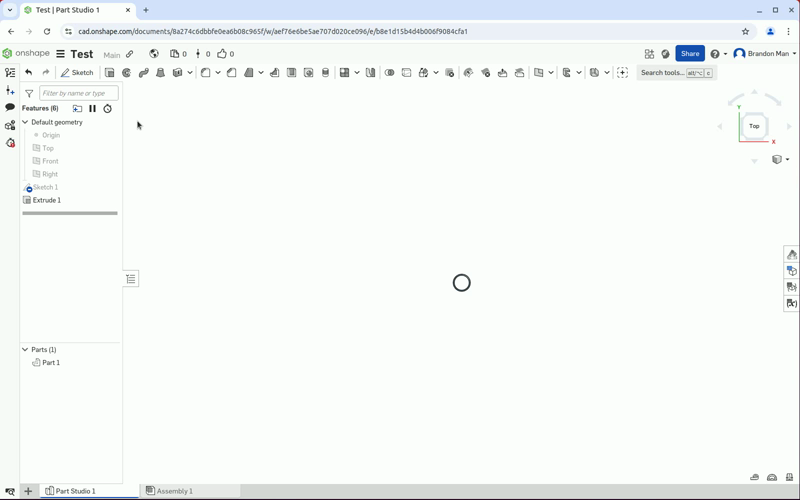
key(shift+h)
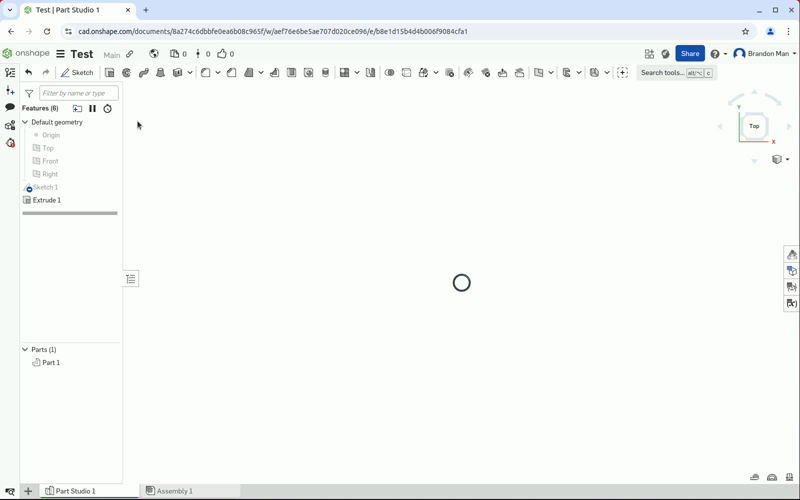
key(shift+h)
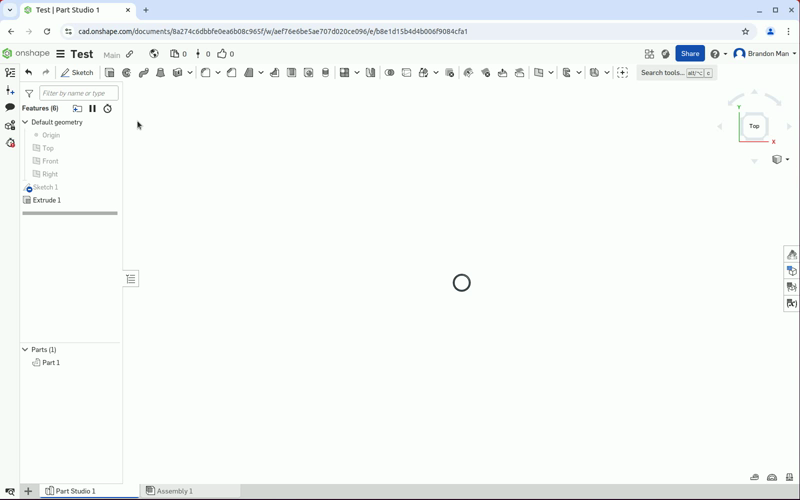
mouse_move(73, 189)
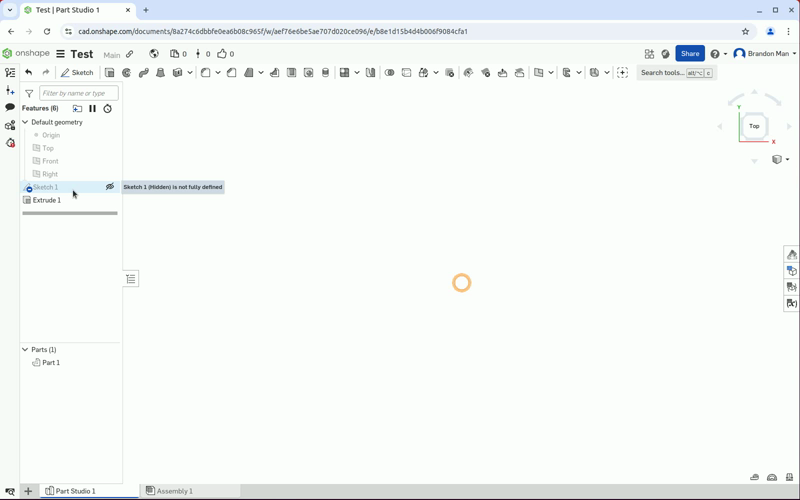
click(73, 189)
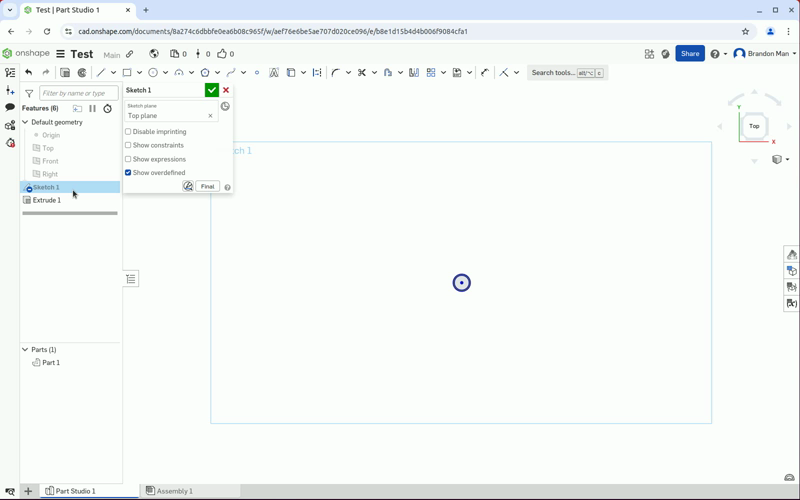
mouse_move(229, 92)
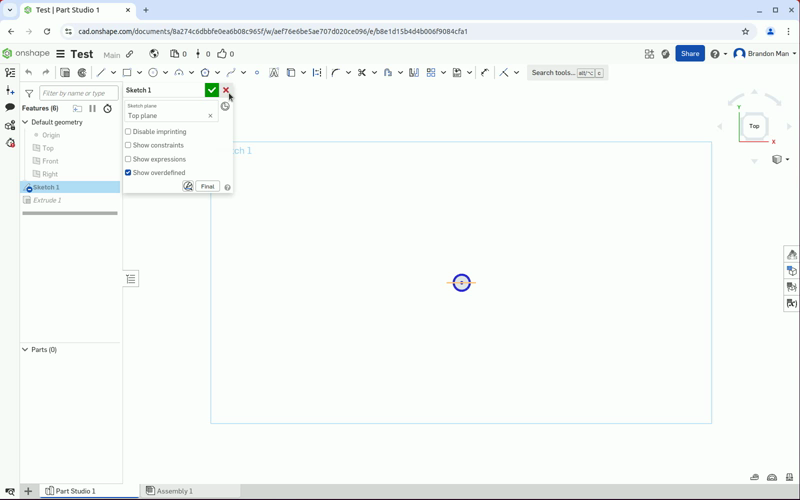
click(229, 92)
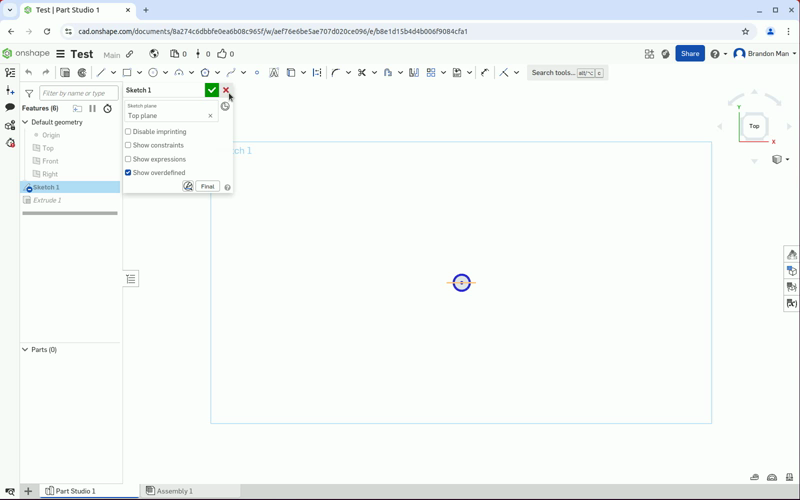
key(shift+s)
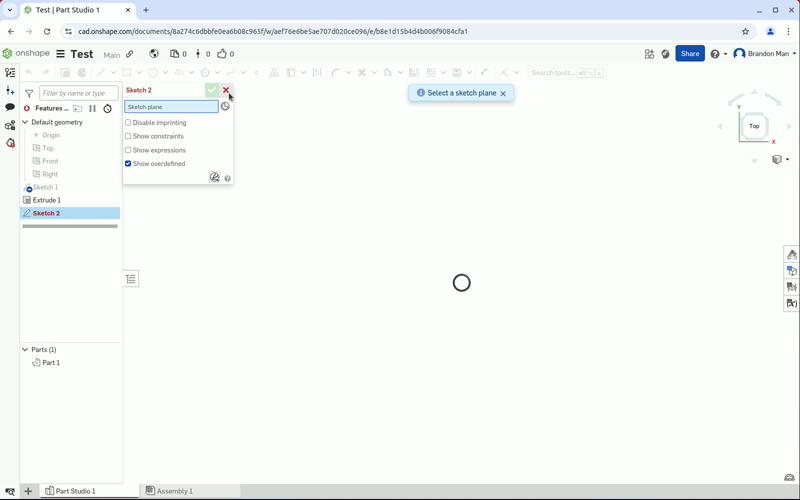
mouse_move(73, 150)
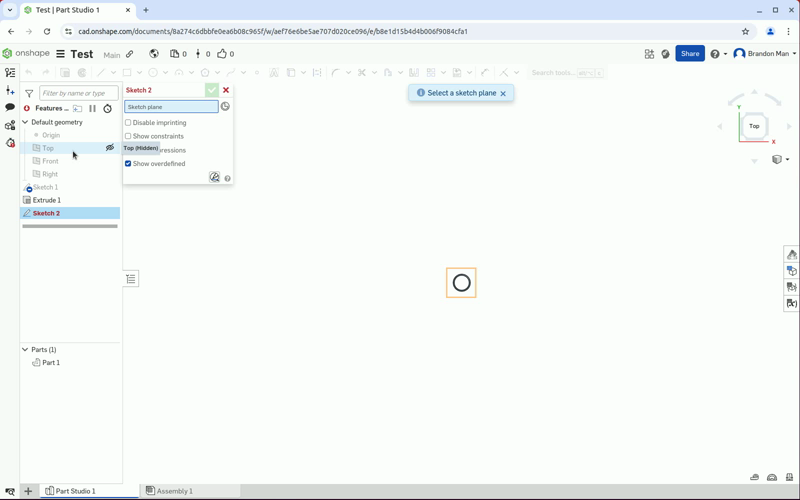
click(73, 150)
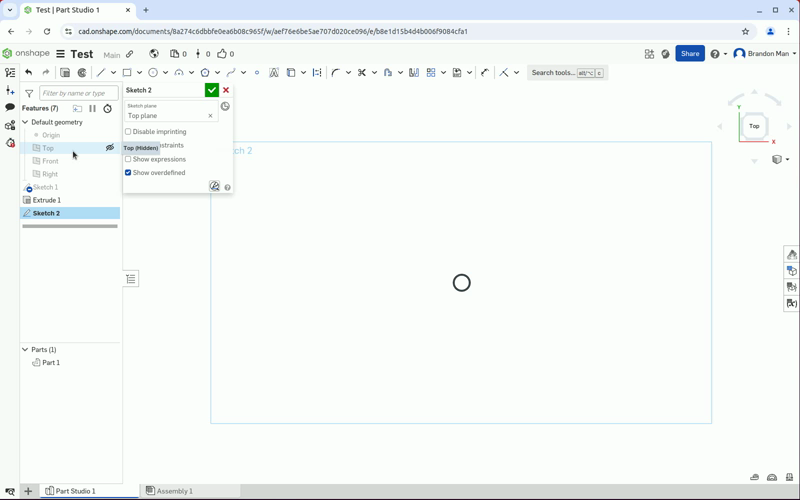
mouse_move(73, 352)
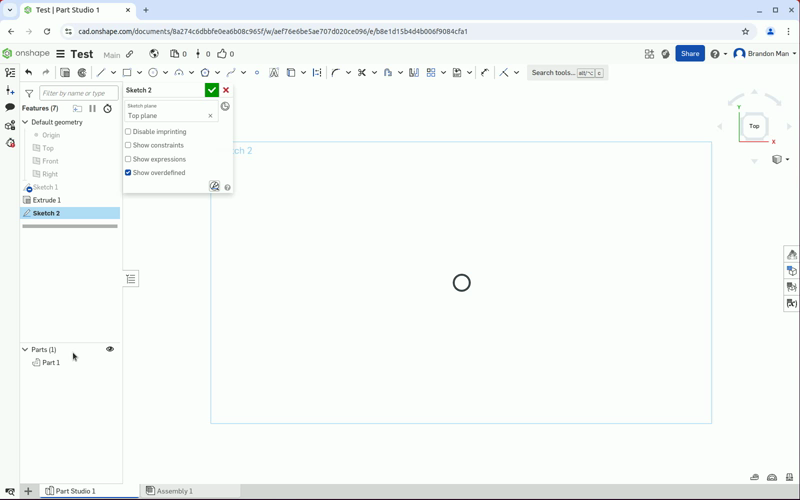
key(y)
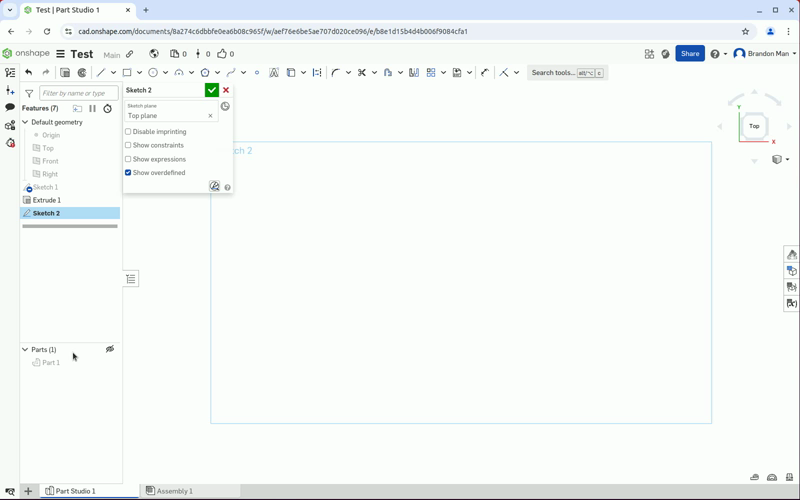
key(c)
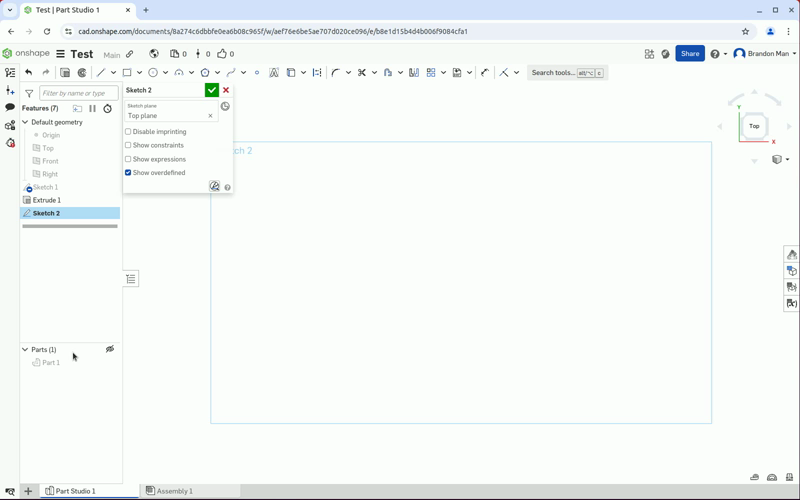
key_down(shift)
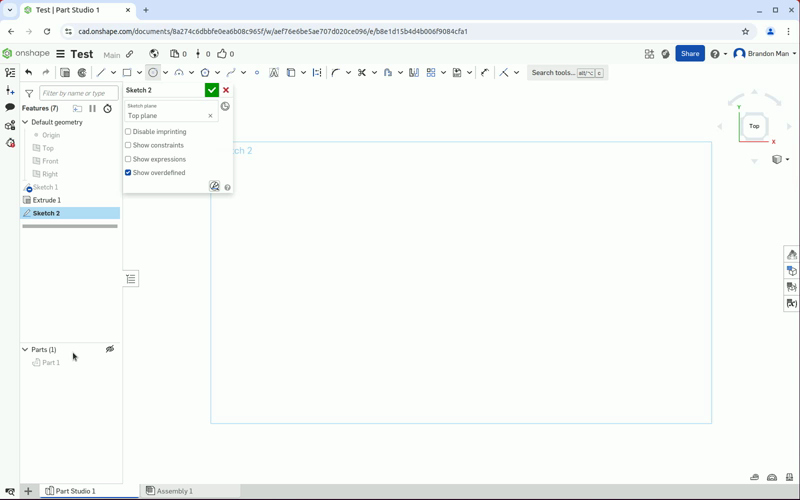
mouse_move(461, 282)
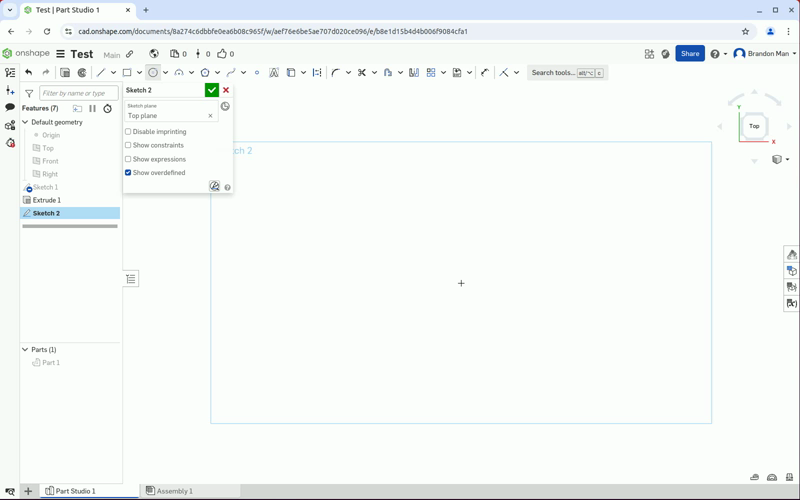
click(461, 282)
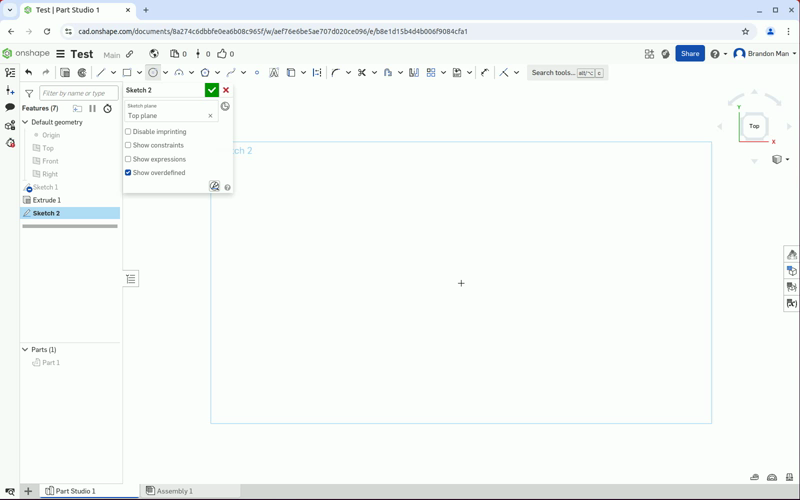
key_up(shift)
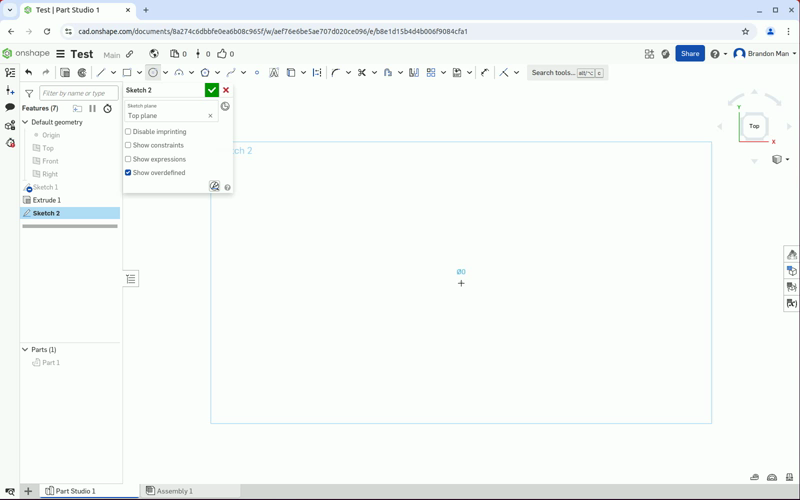
mouse_move(468, 282)
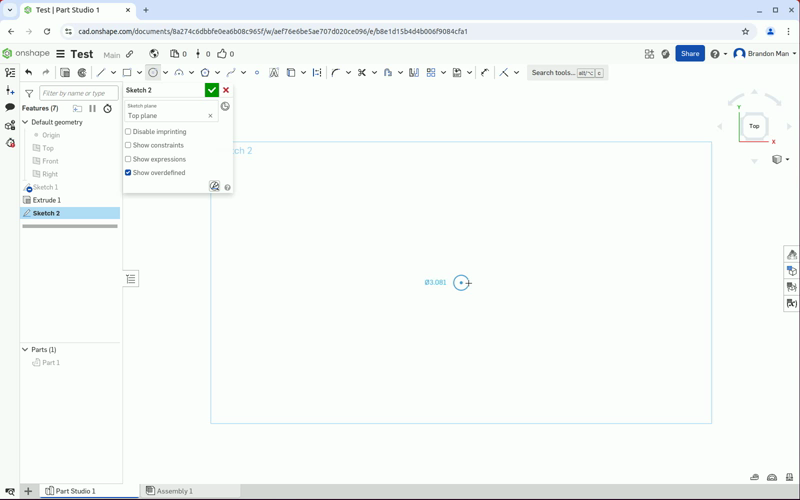
click(468, 282)
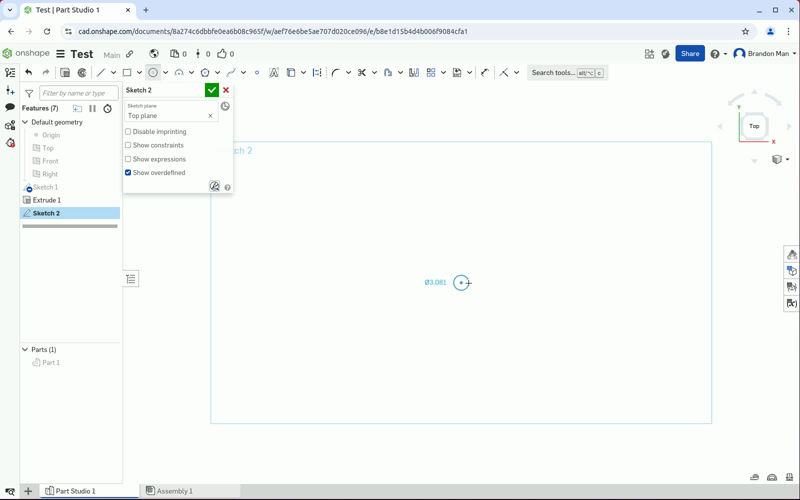
key(esc)
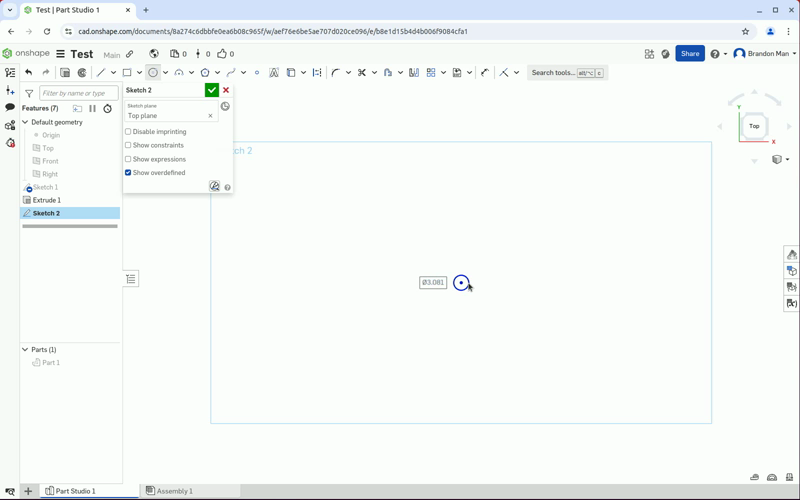
key(l)
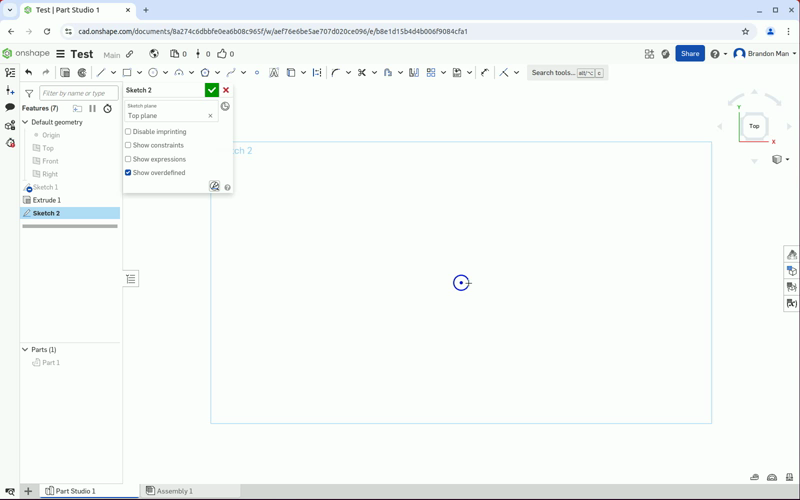
key_down(shift)
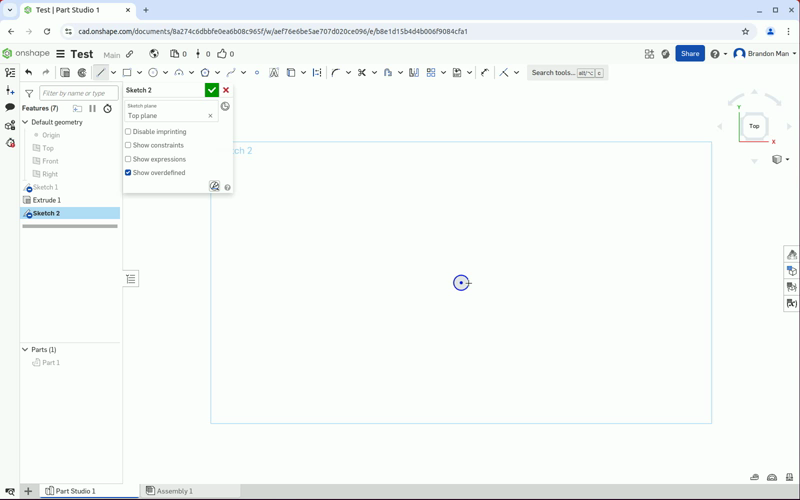
mouse_move(460, 290)
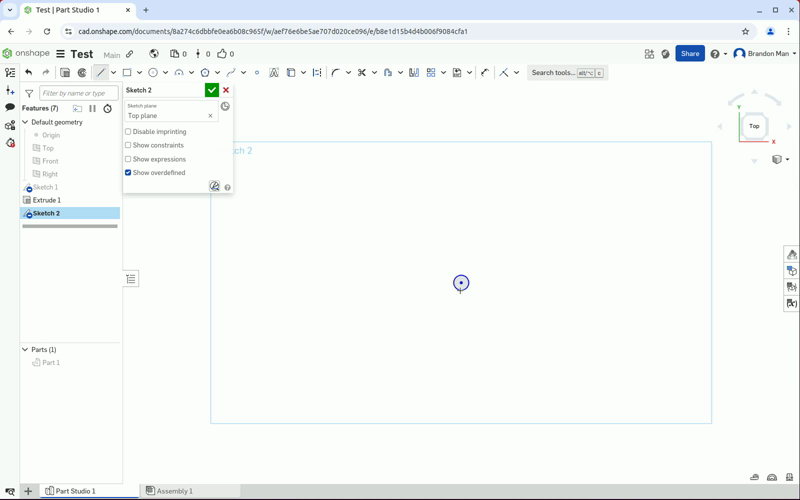
click(460, 290)
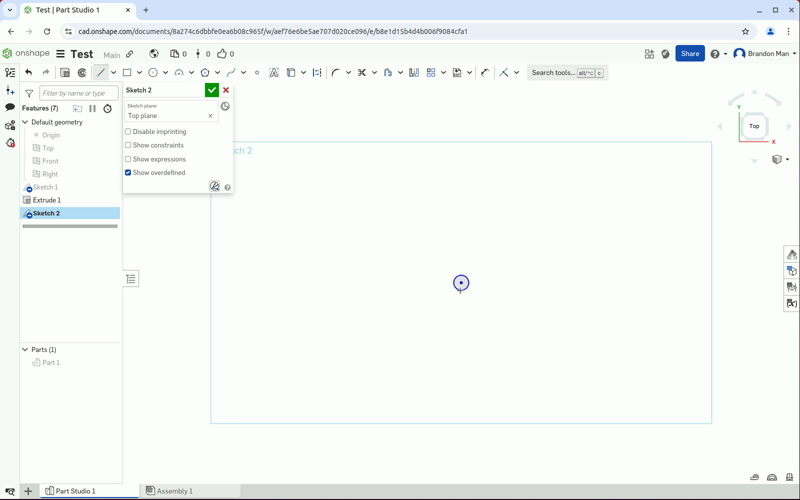
key_up(shift)
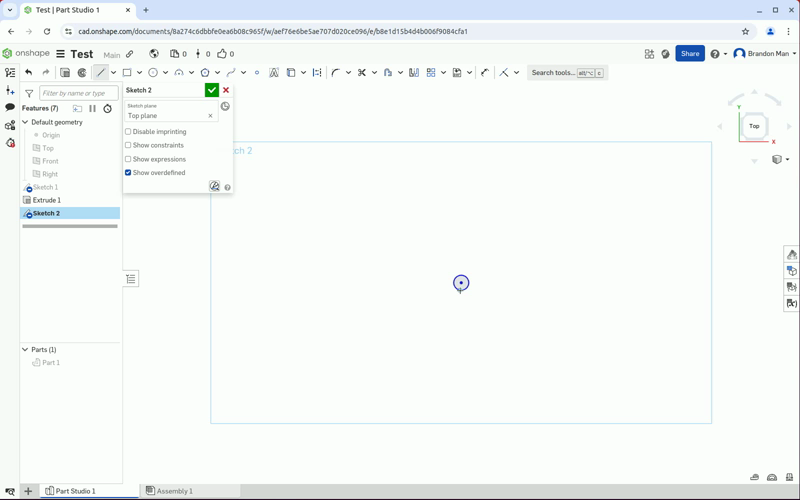
key_down(shift)
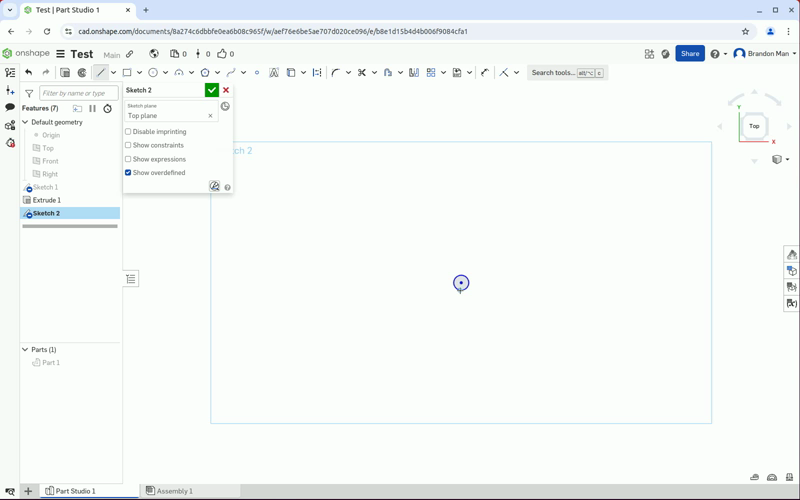
mouse_move(490, 290)
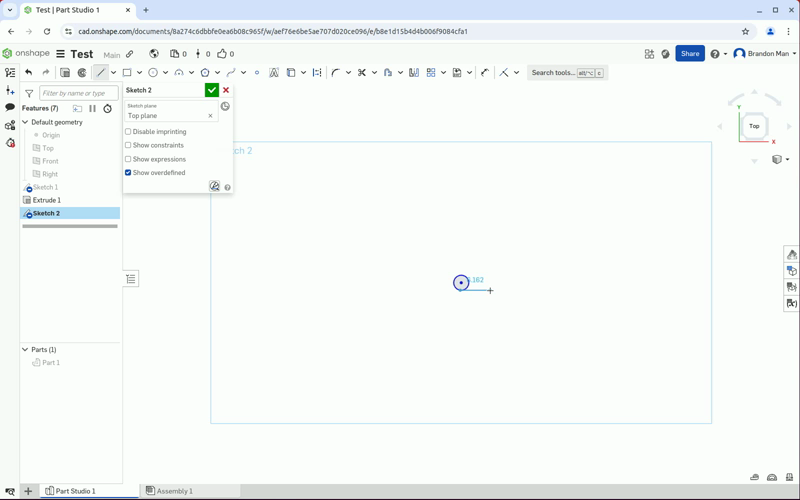
mouse_move(462, 290)
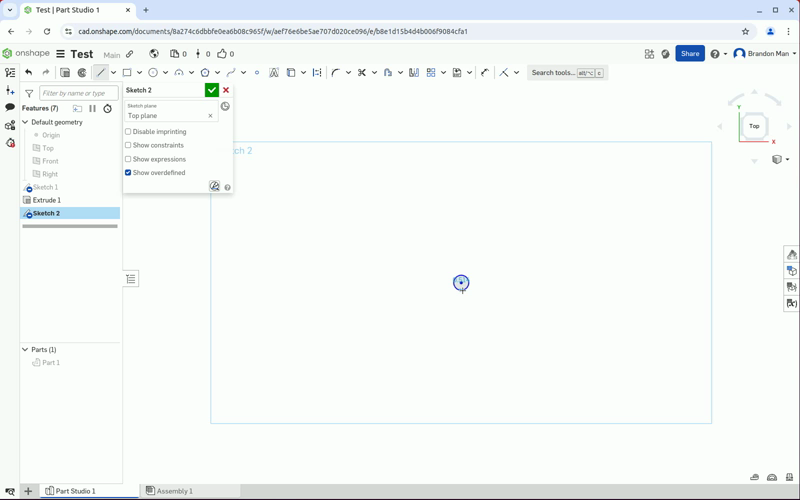
scroll(6)
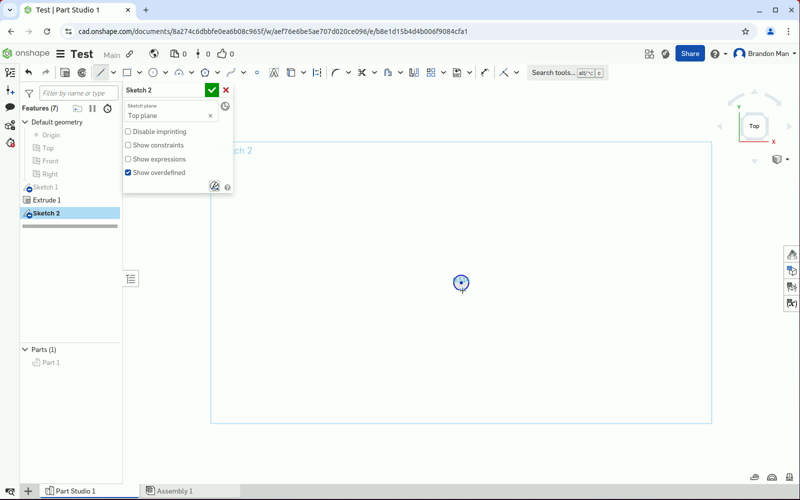
scroll(6)
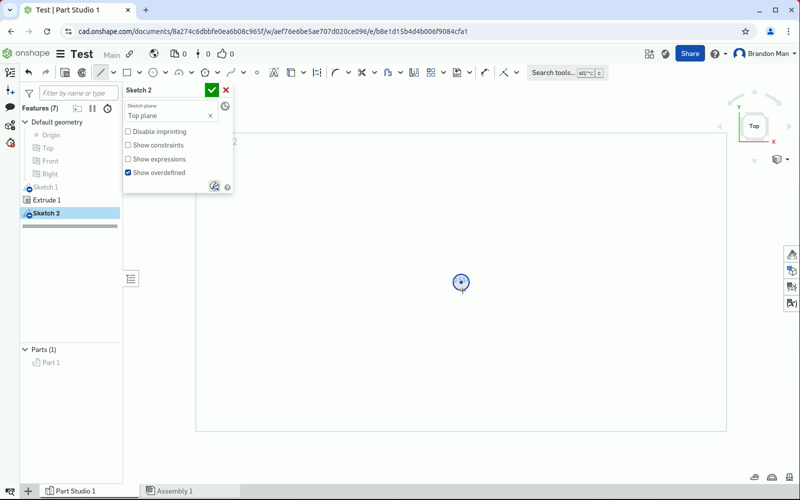
scroll(6)
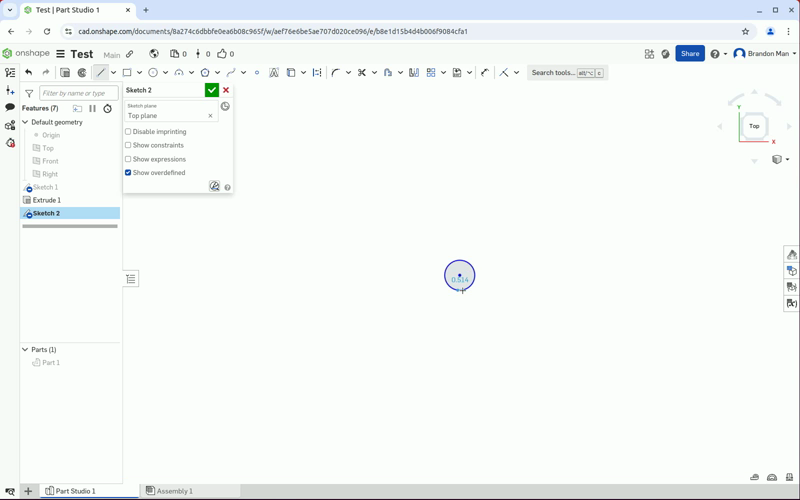
scroll(6)
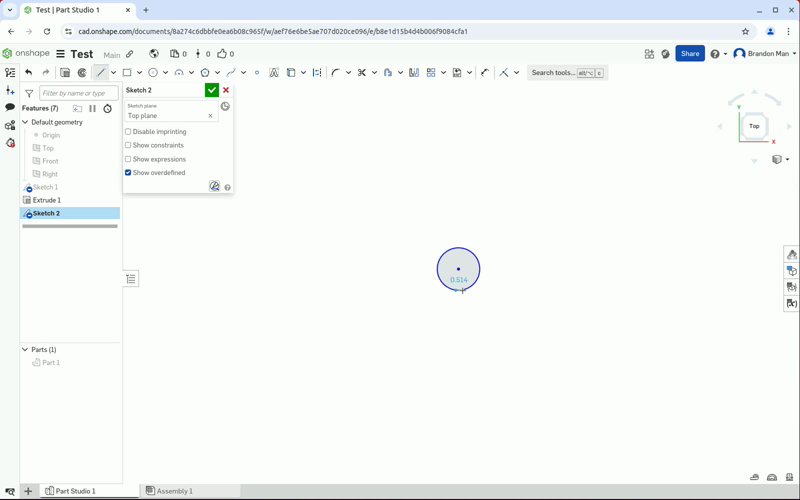
scroll(6)
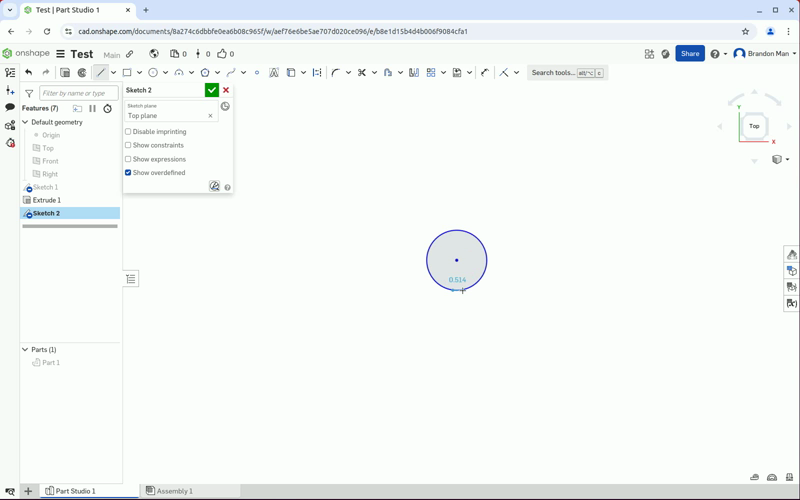
scroll(6)
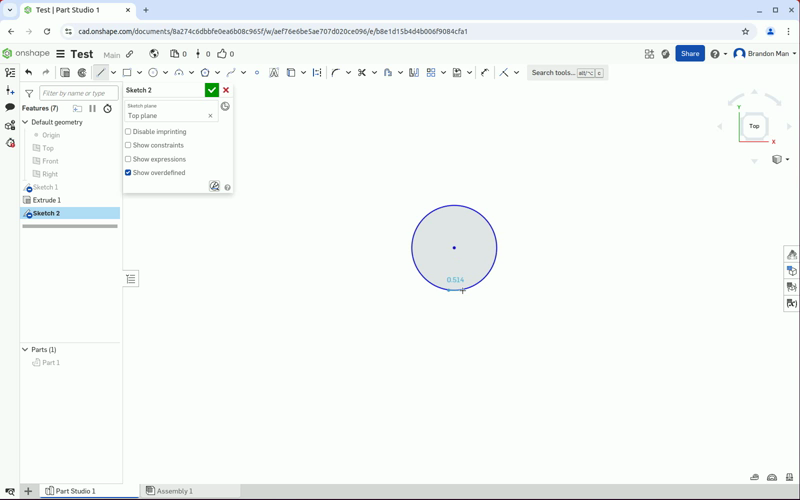
scroll(6)
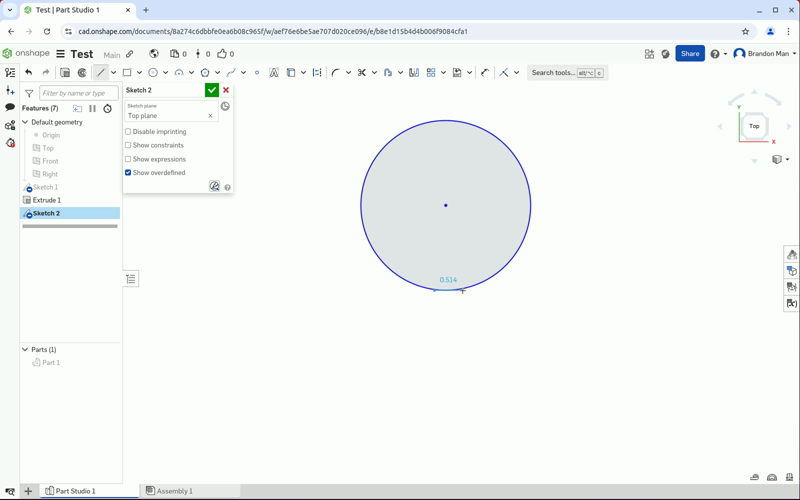
click(462, 290)
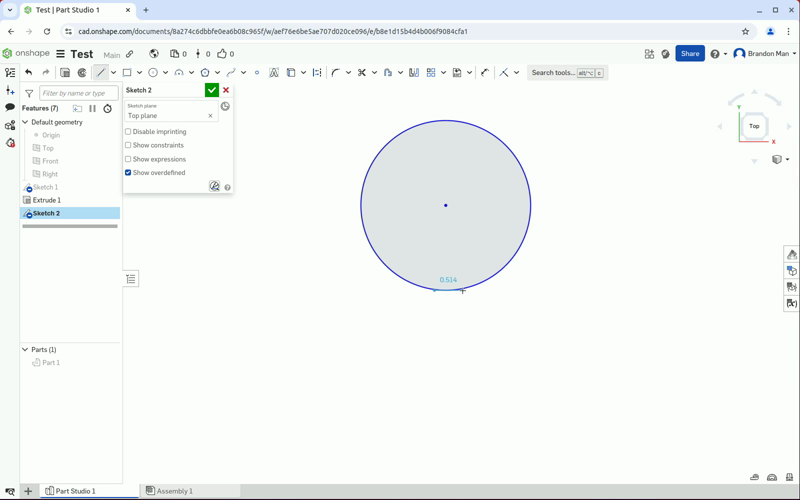
scroll(-6)
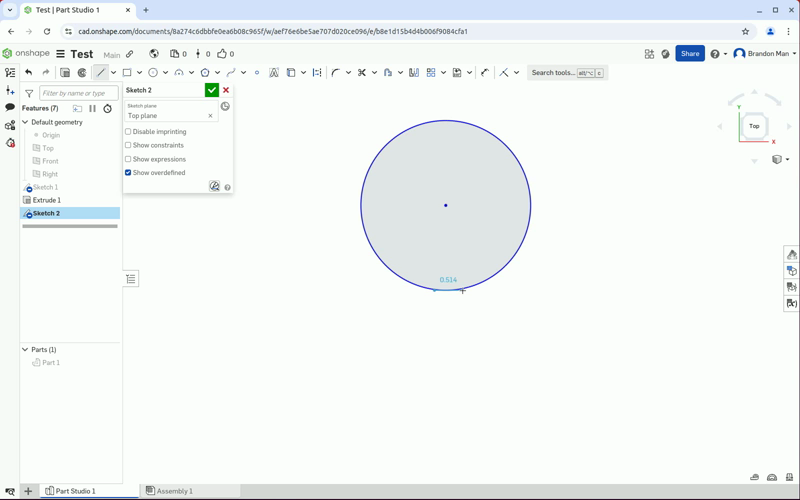
scroll(-6)
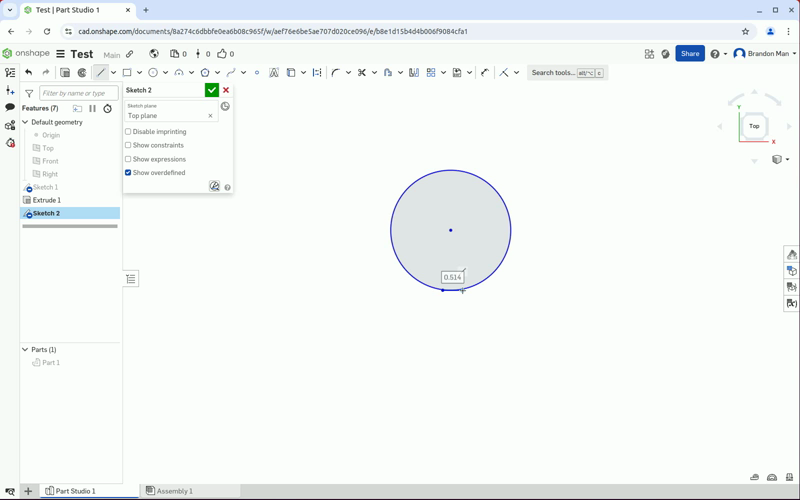
scroll(-6)
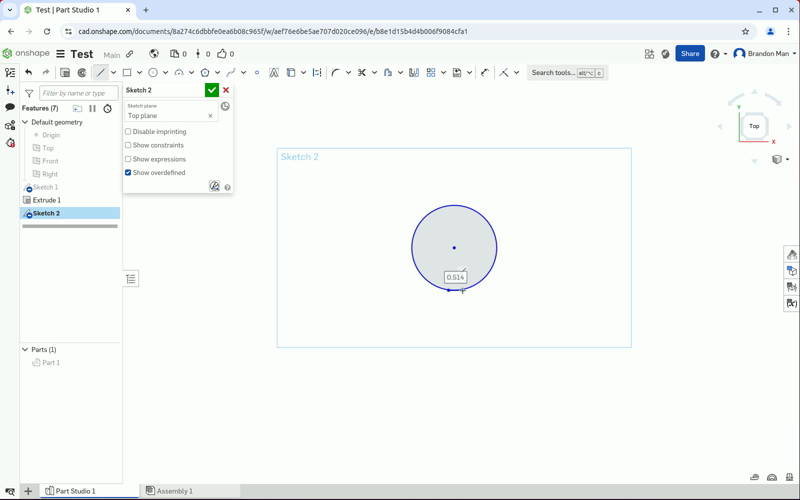
scroll(-6)
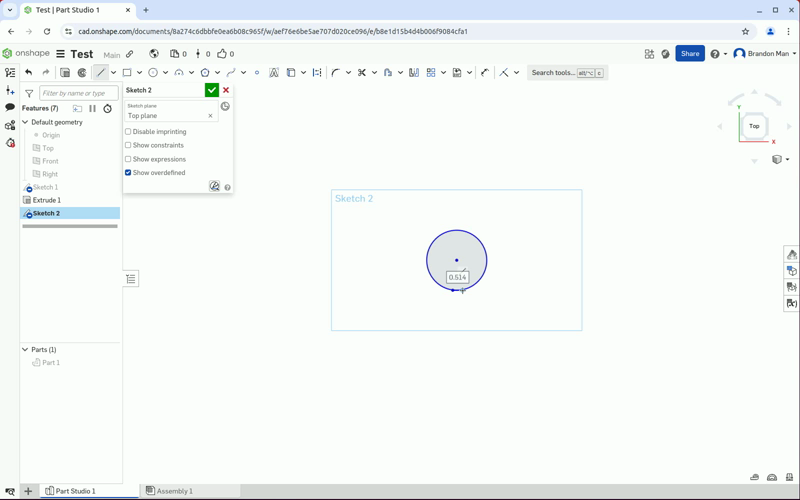
scroll(-6)
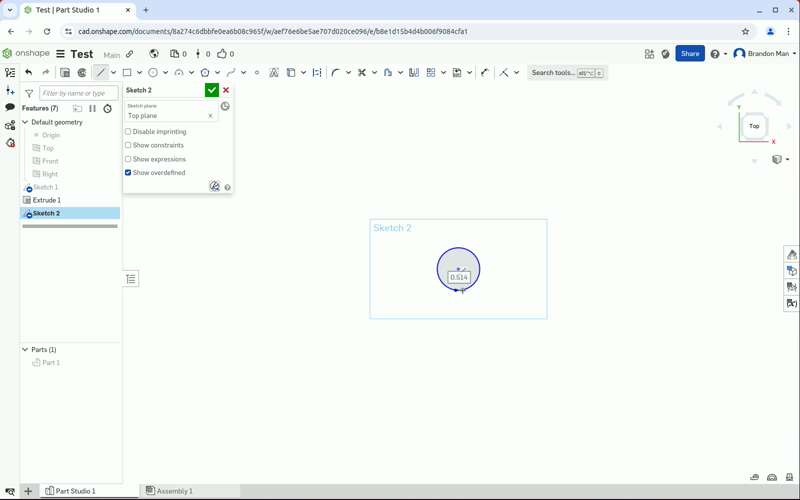
scroll(-6)
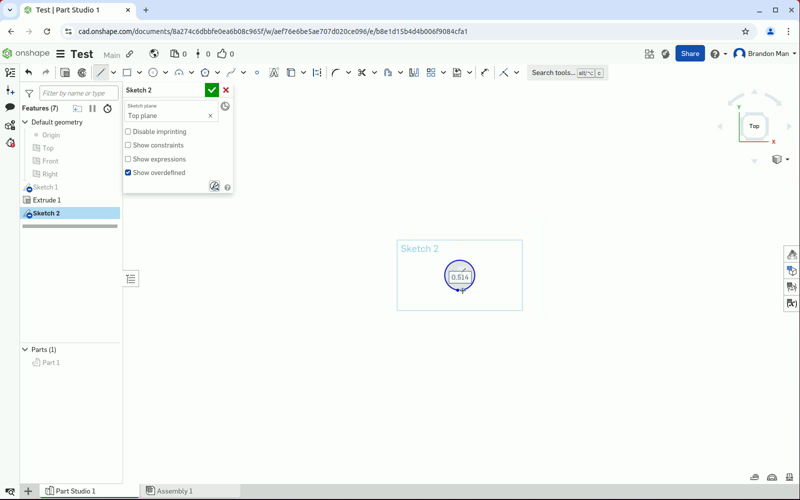
scroll(-6)
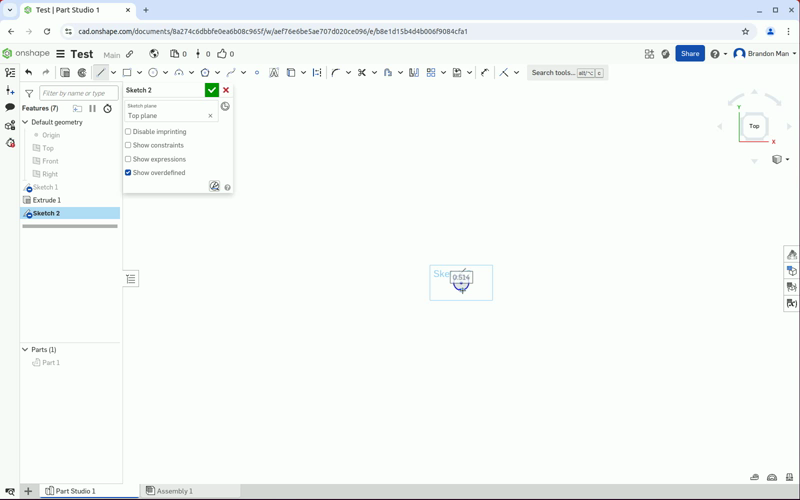
key_up(shift)
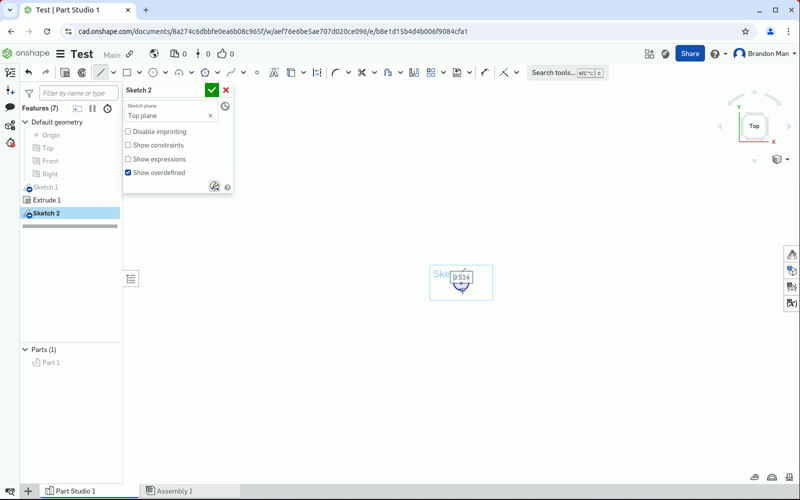
key_down(shift)
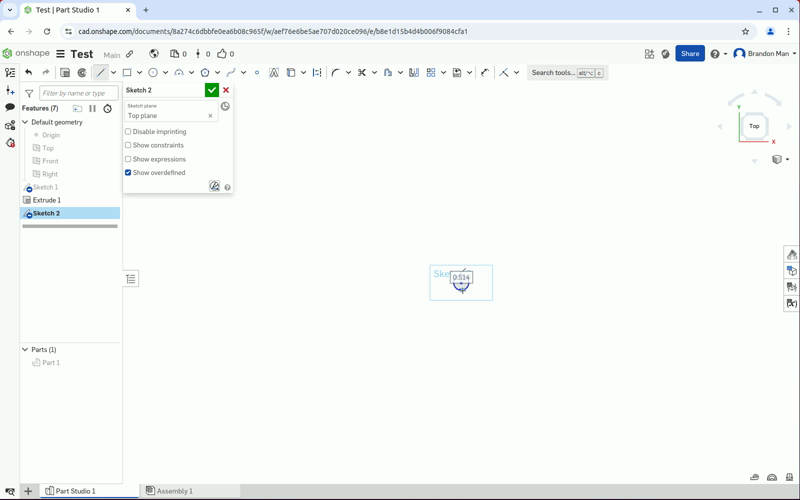
mouse_move(492, 290)
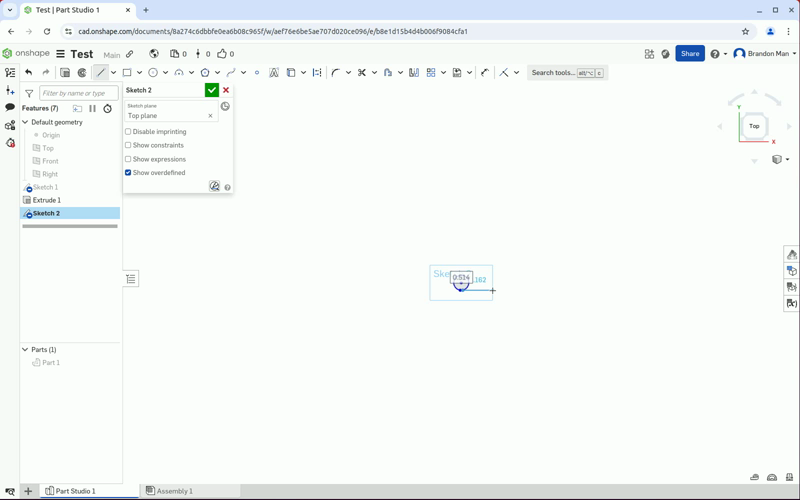
mouse_move(462, 289)
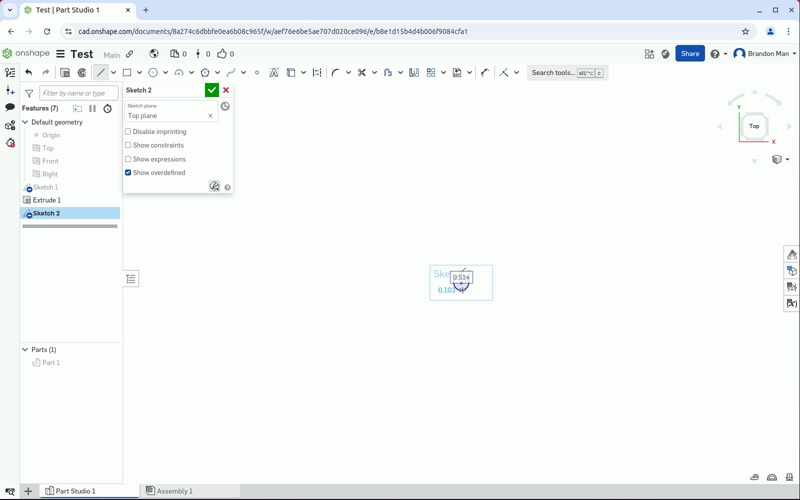
scroll(6)
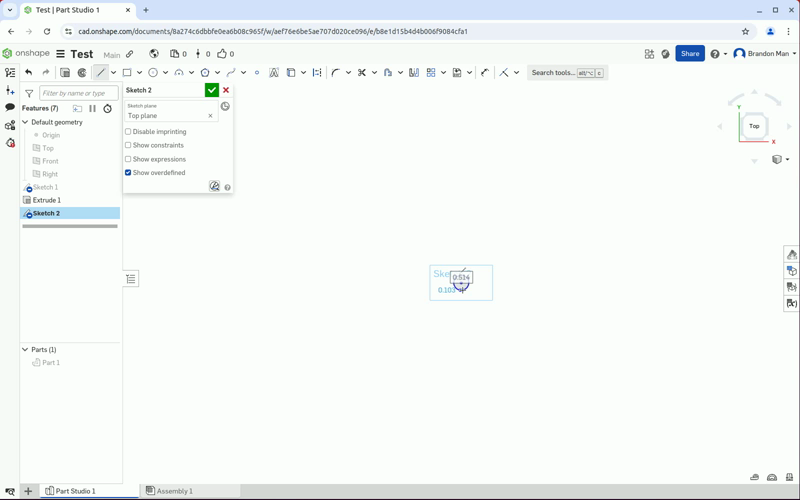
scroll(6)
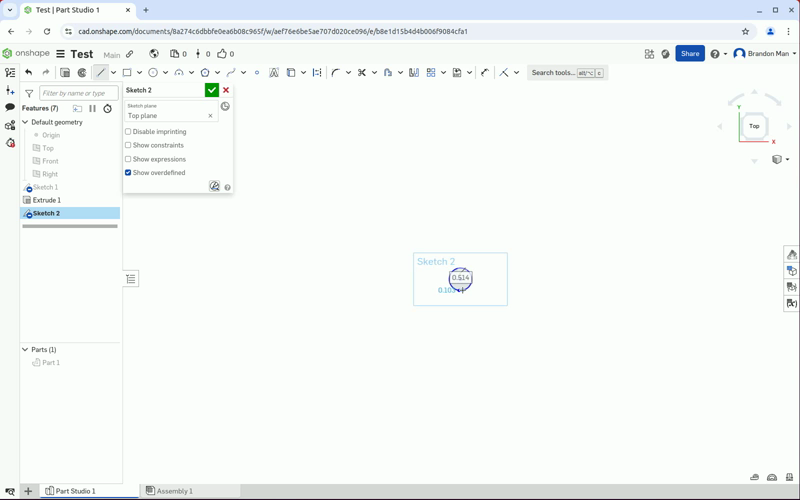
scroll(6)
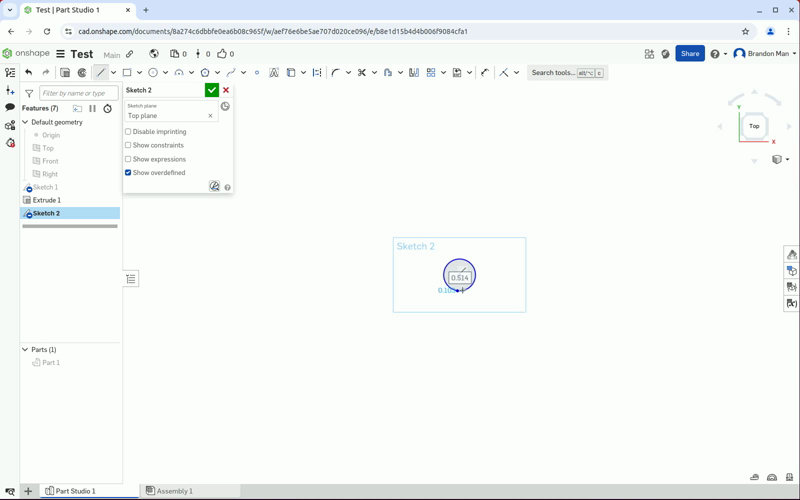
scroll(6)
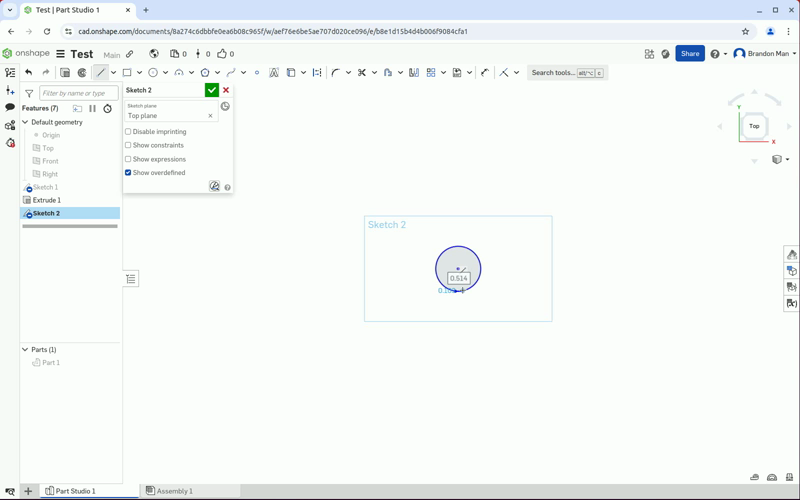
scroll(6)
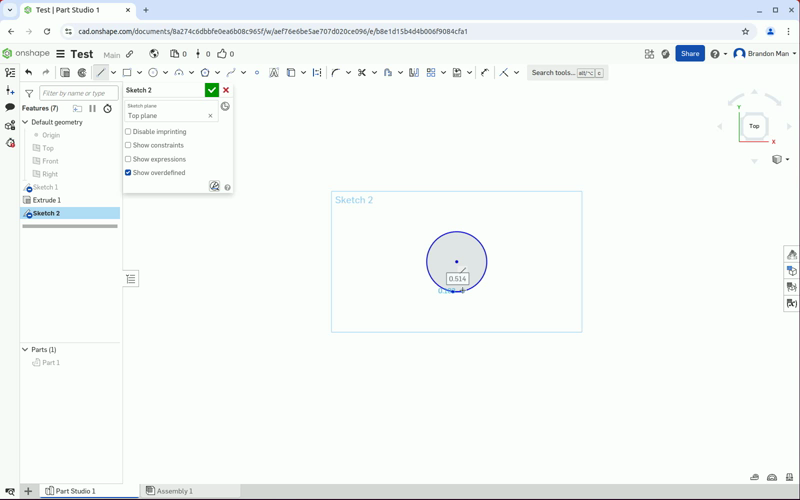
scroll(6)
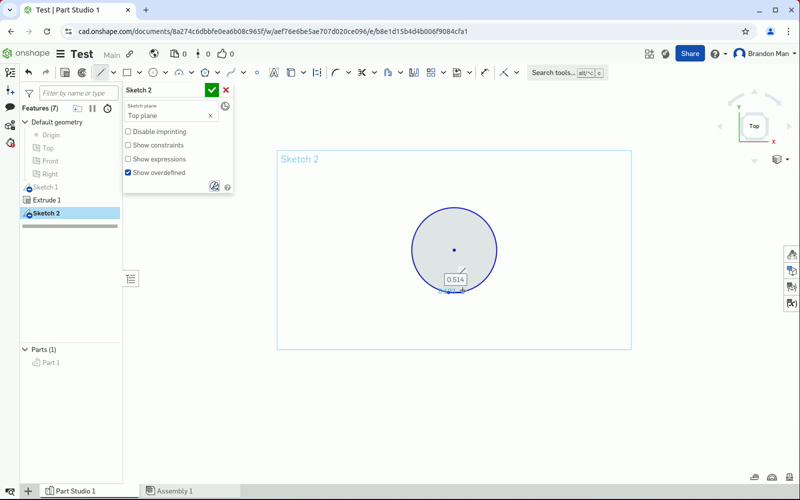
scroll(6)
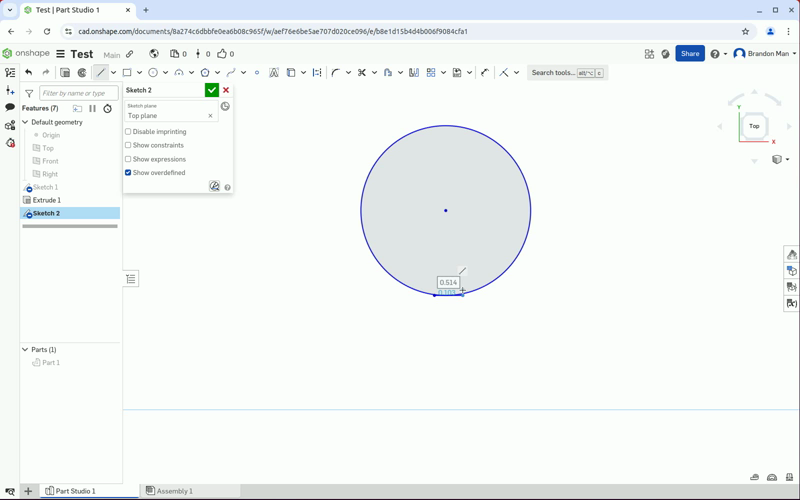
click(462, 289)
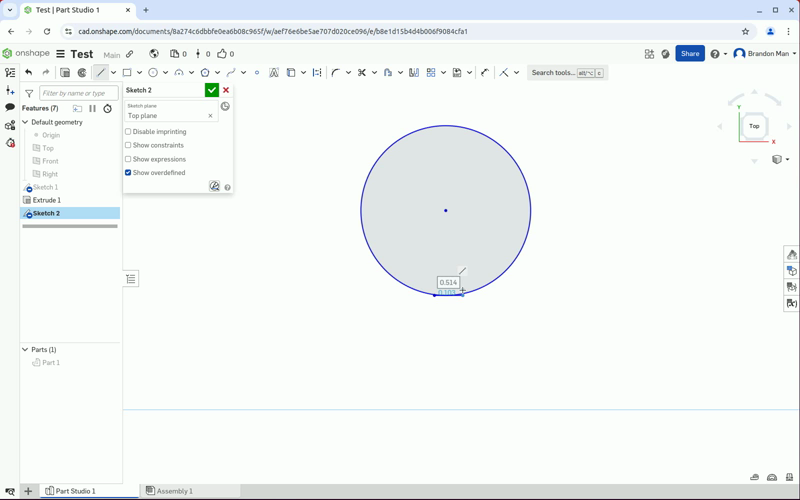
scroll(-6)
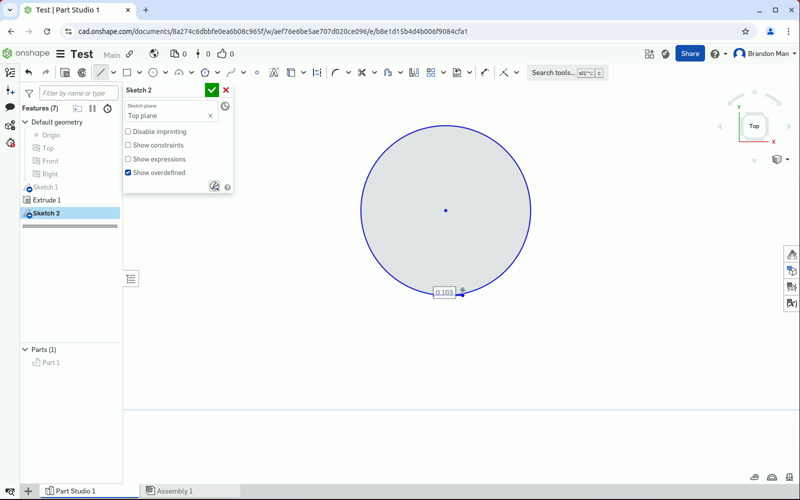
scroll(-6)
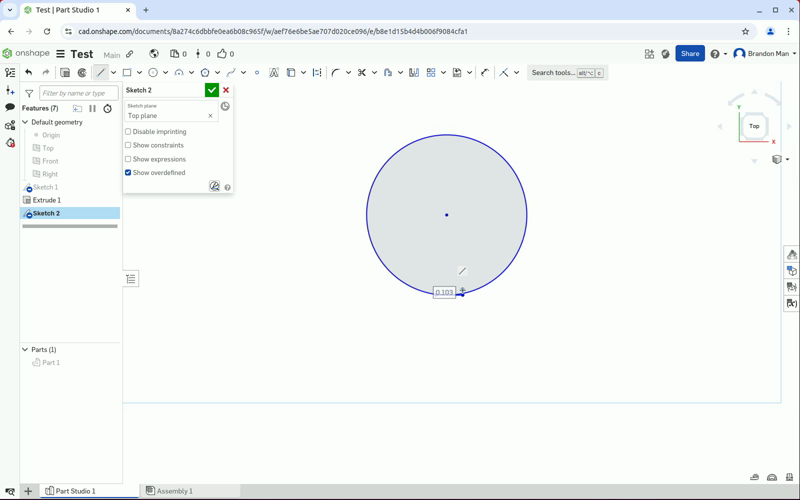
scroll(-6)
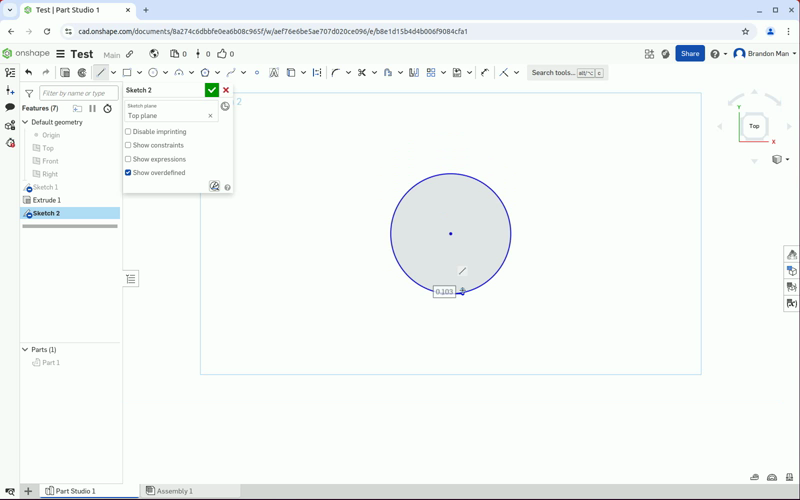
scroll(-6)
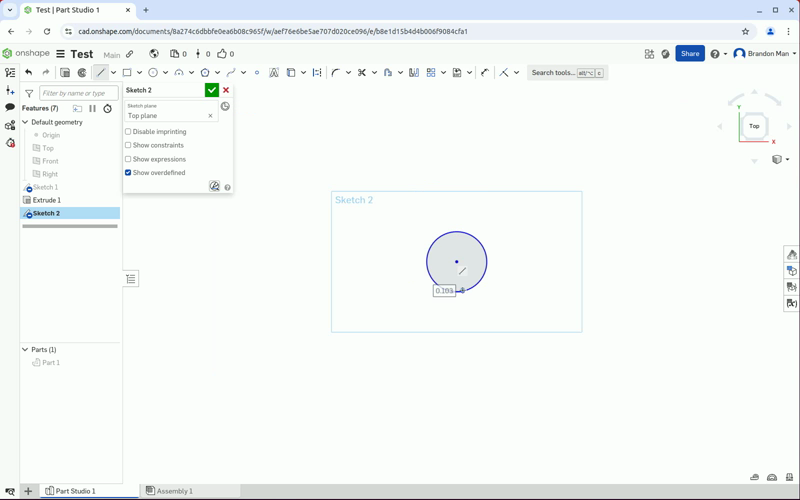
scroll(-6)
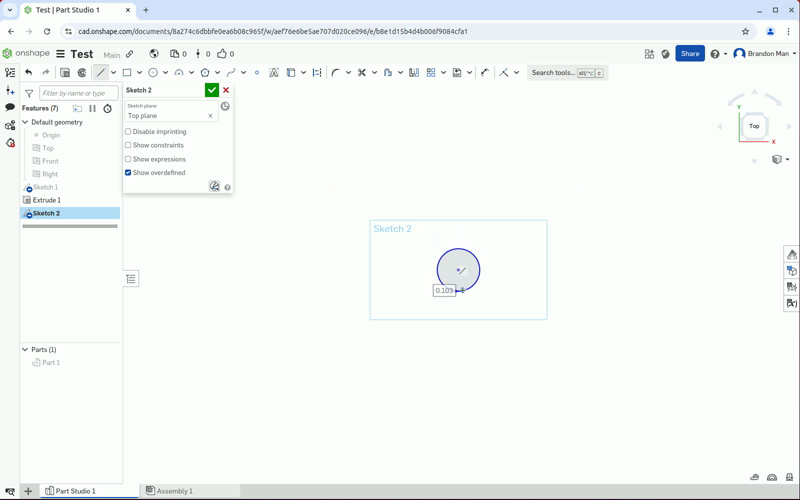
scroll(-6)
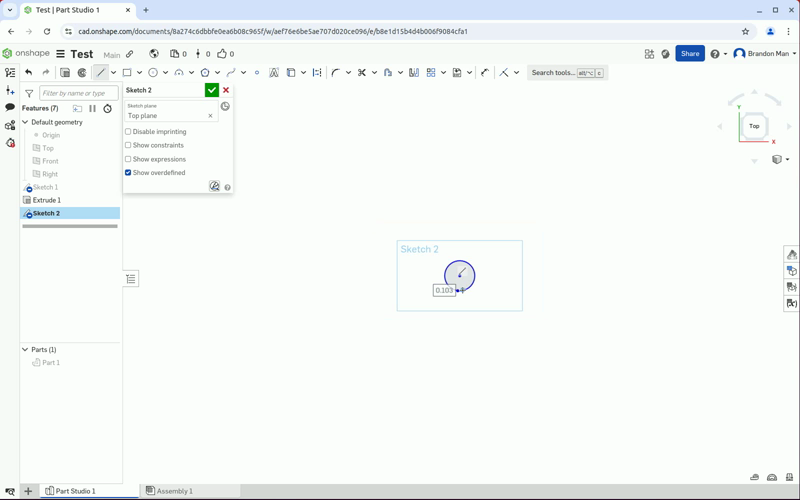
scroll(-6)
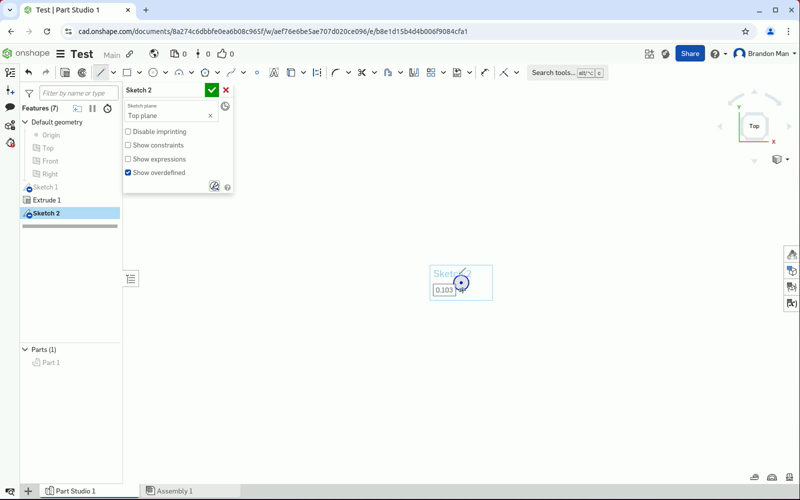
key_up(shift)
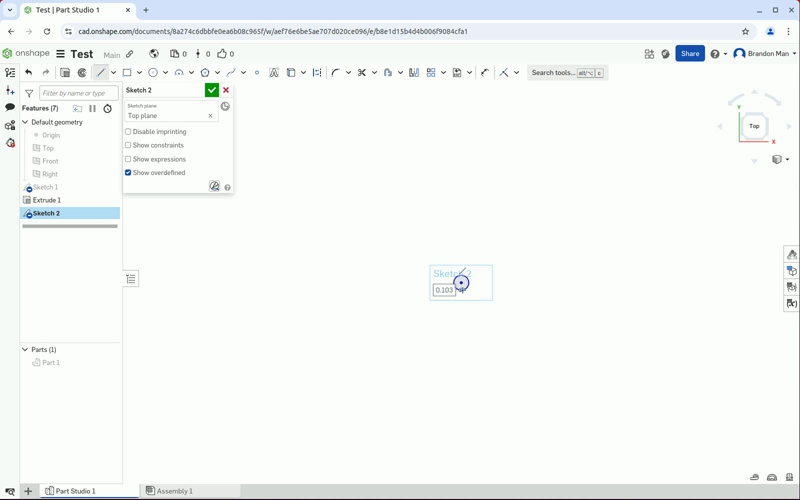
key(esc)
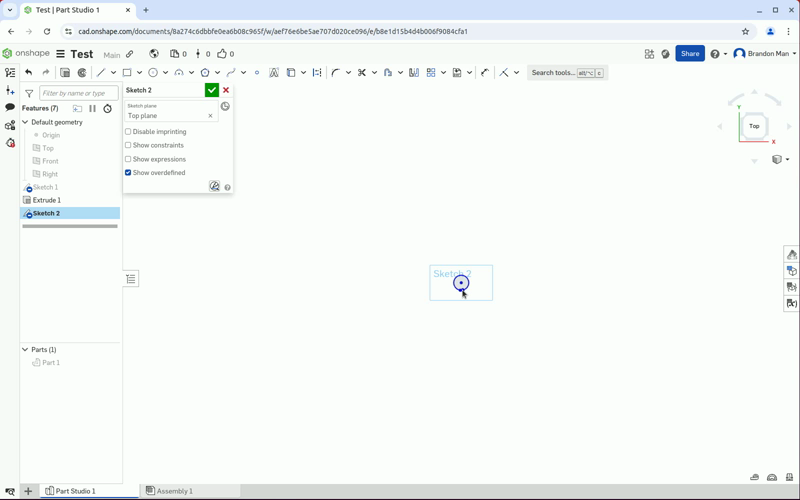
key(a)
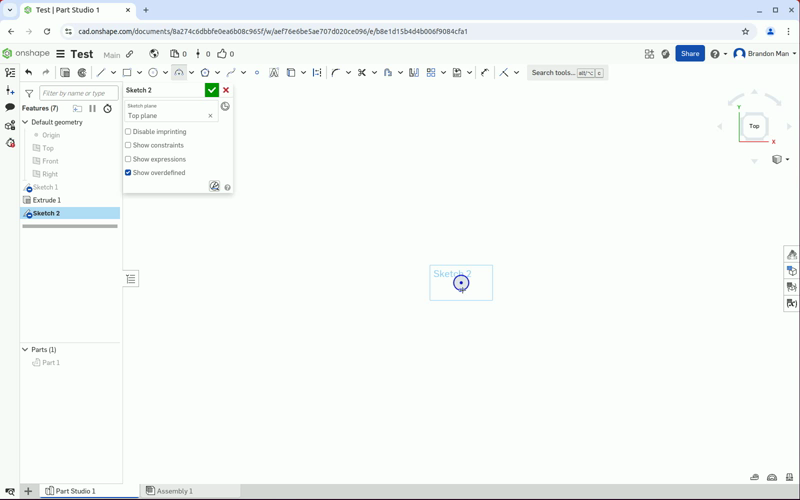
mouse_move(462, 289)
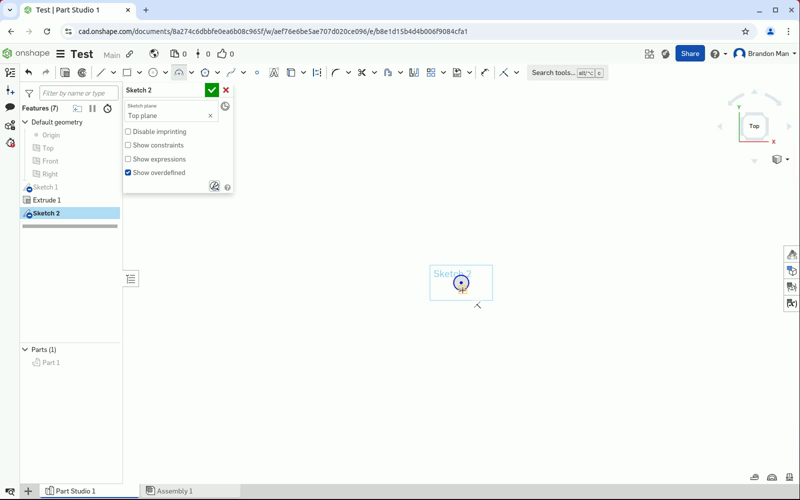
scroll(6)
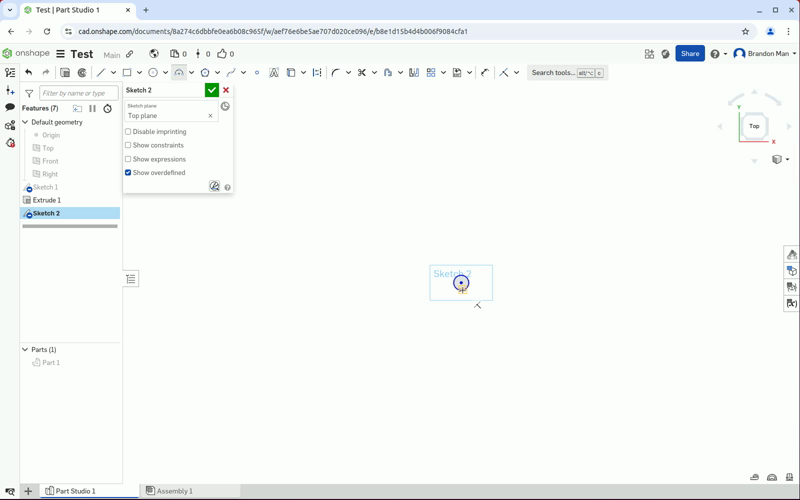
scroll(6)
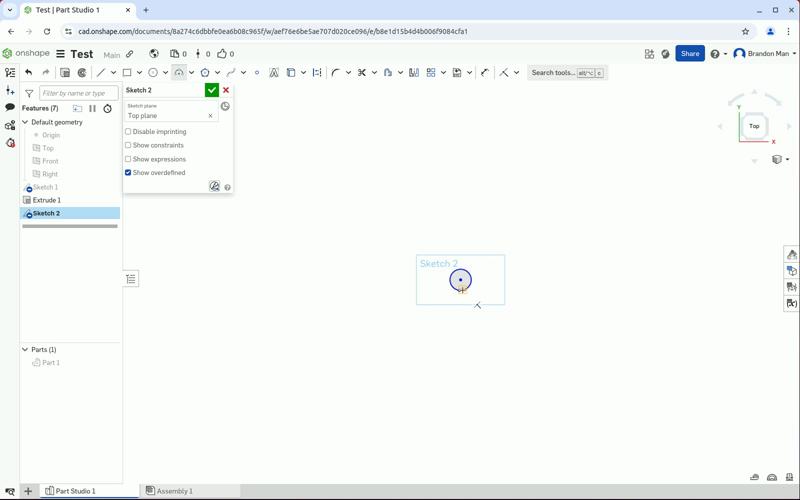
scroll(6)
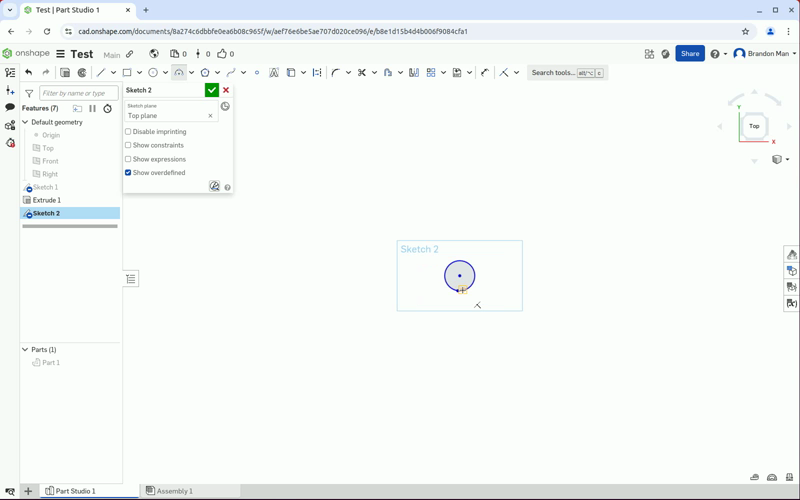
scroll(6)
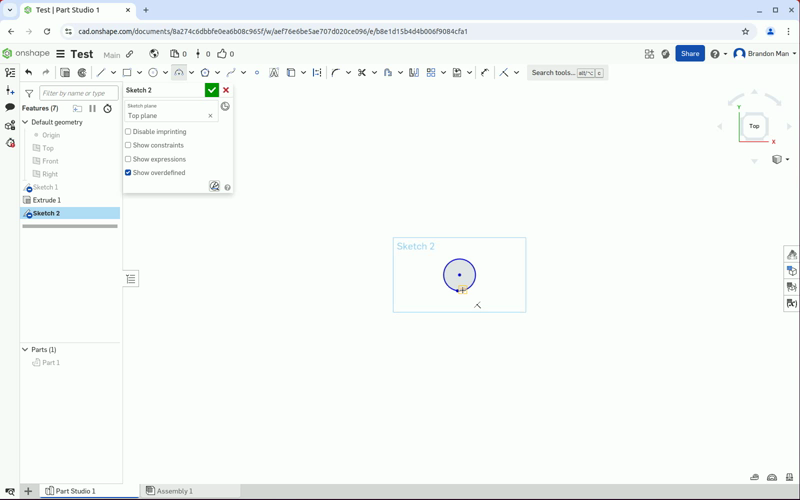
scroll(6)
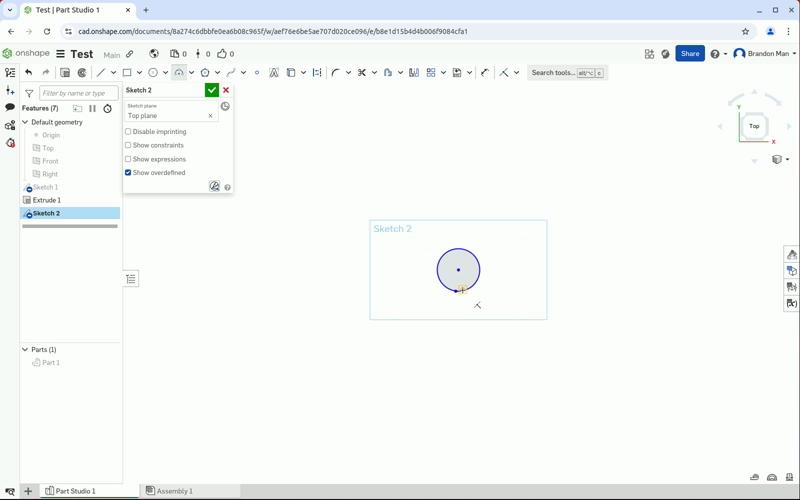
scroll(6)
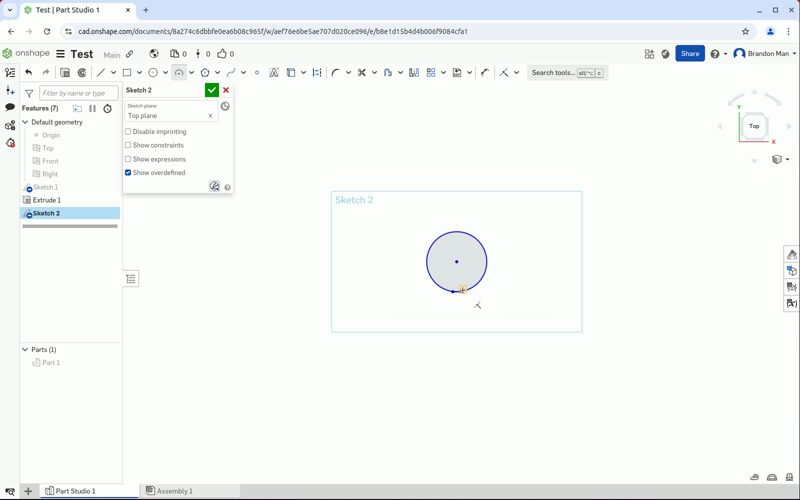
scroll(6)
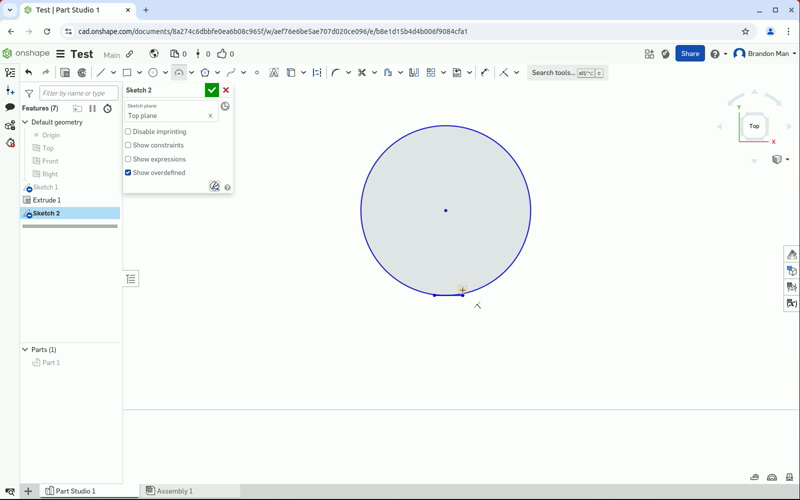
click(462, 289)
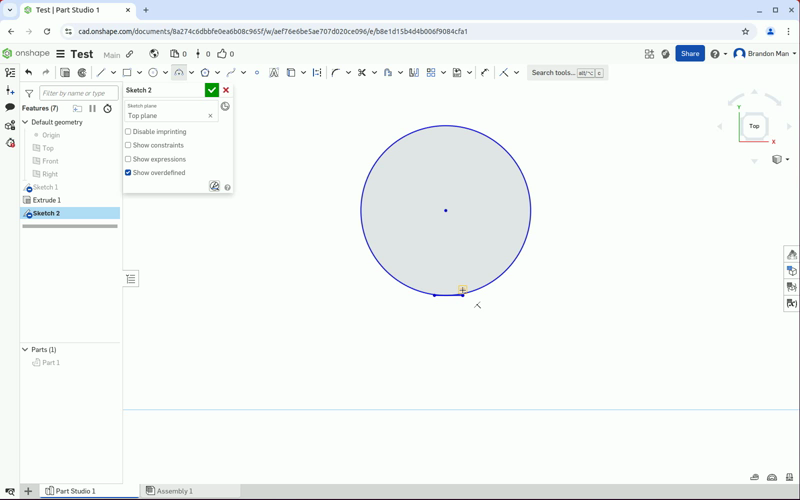
scroll(-6)
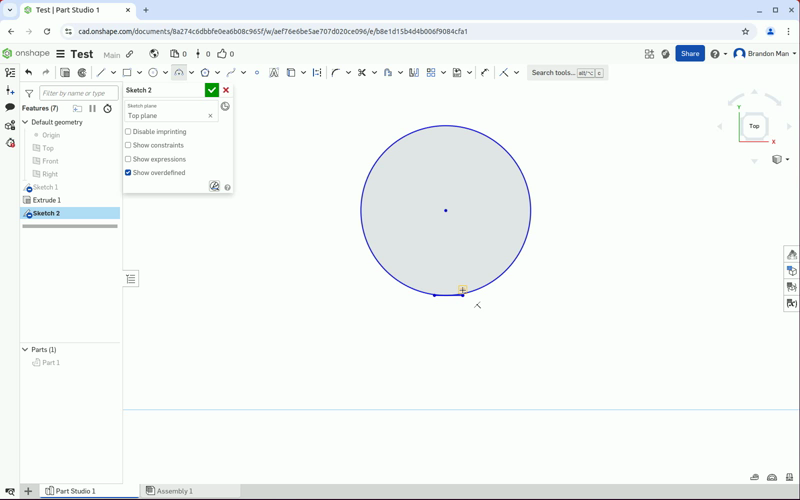
scroll(-6)
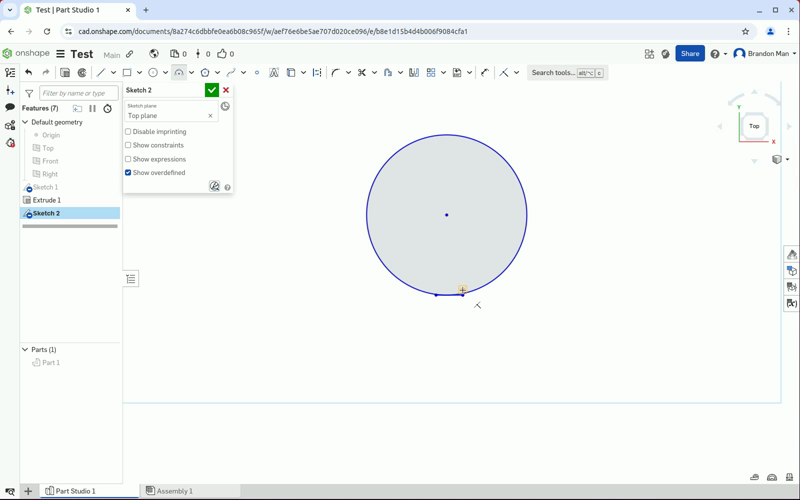
scroll(-6)
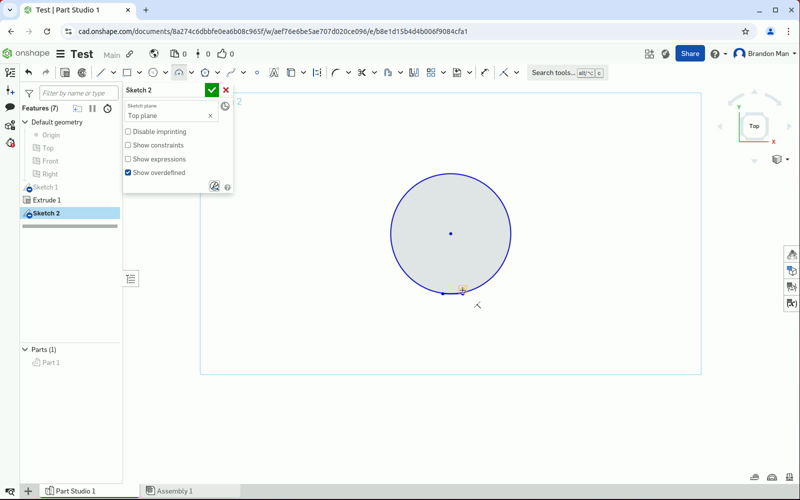
scroll(-6)
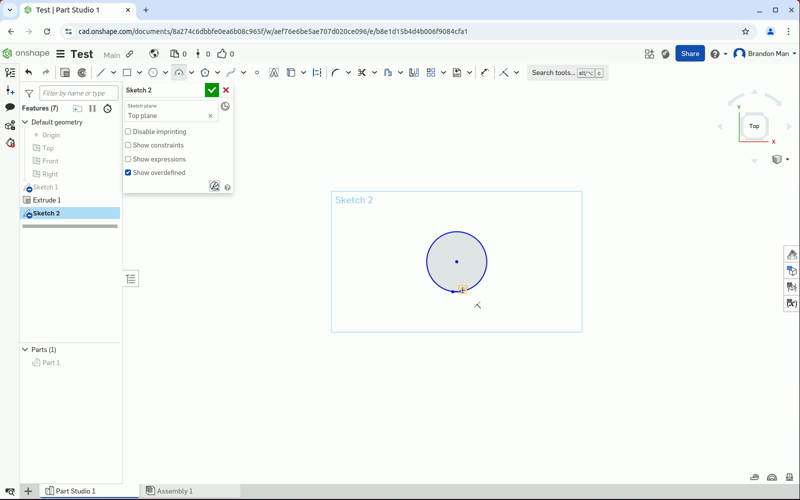
scroll(-6)
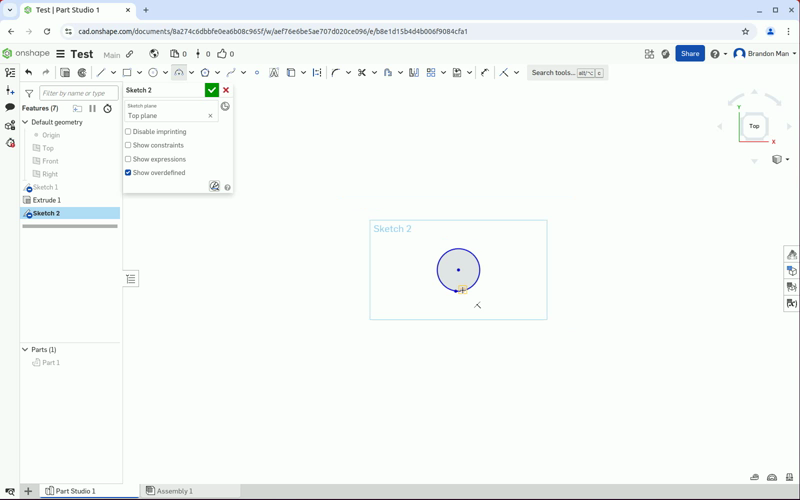
scroll(-6)
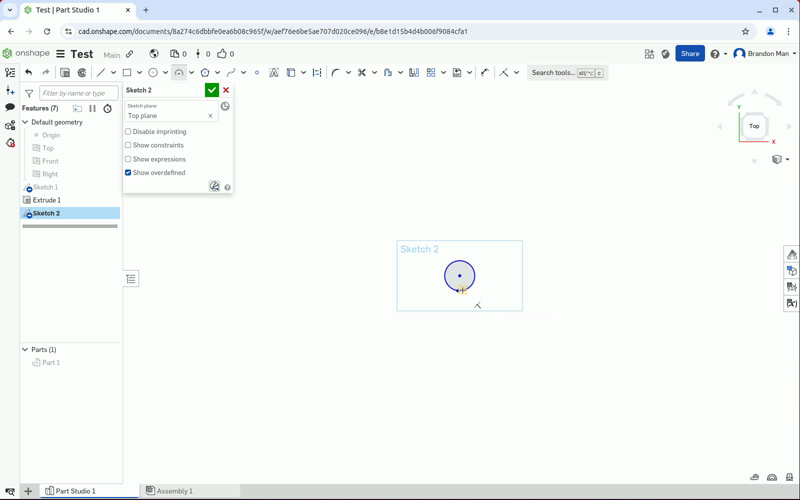
scroll(-6)
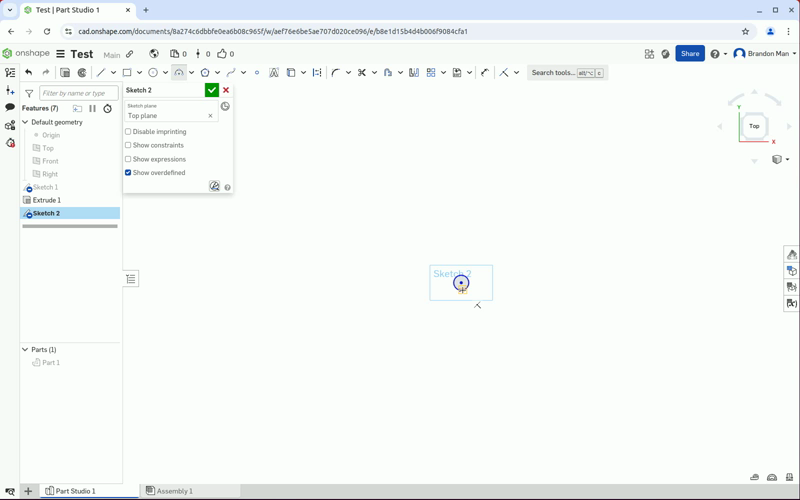
key_down(shift)
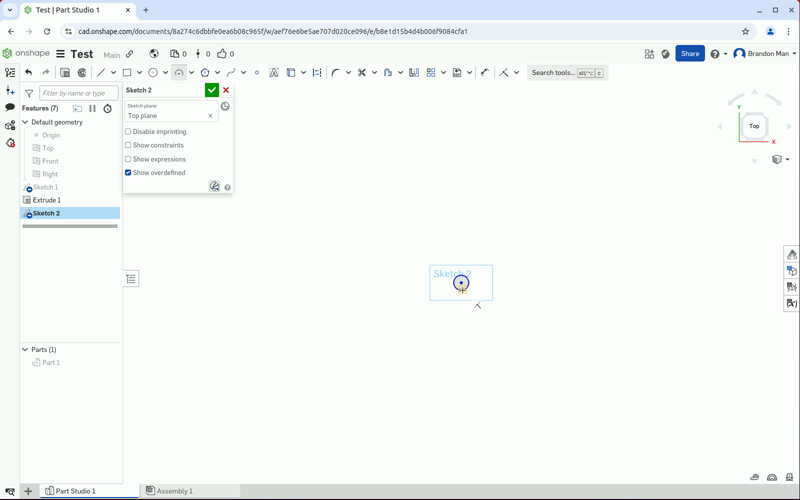
mouse_move(462, 276)
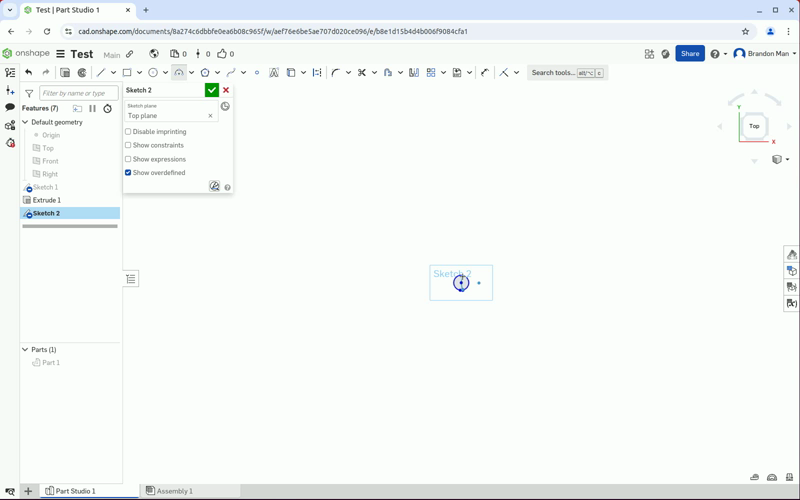
click(462, 276)
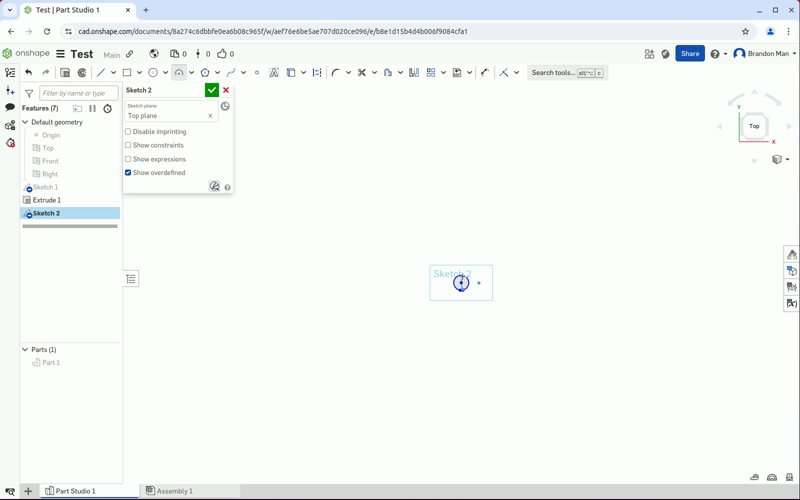
mouse_move(467, 282)
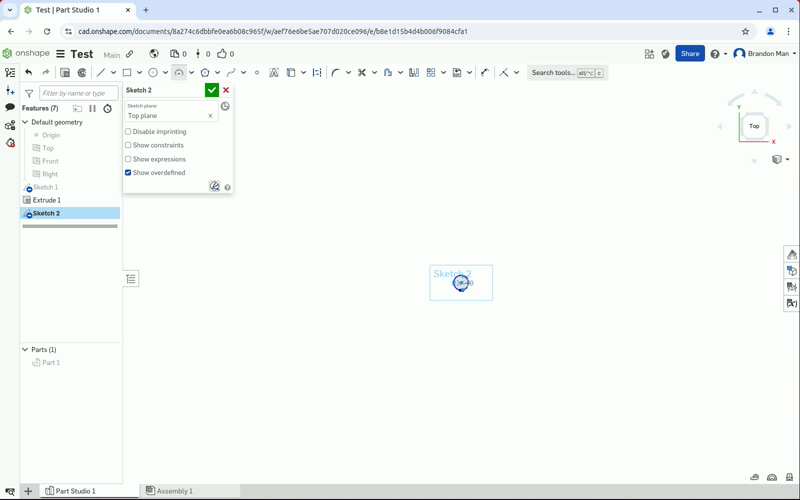
scroll(6)
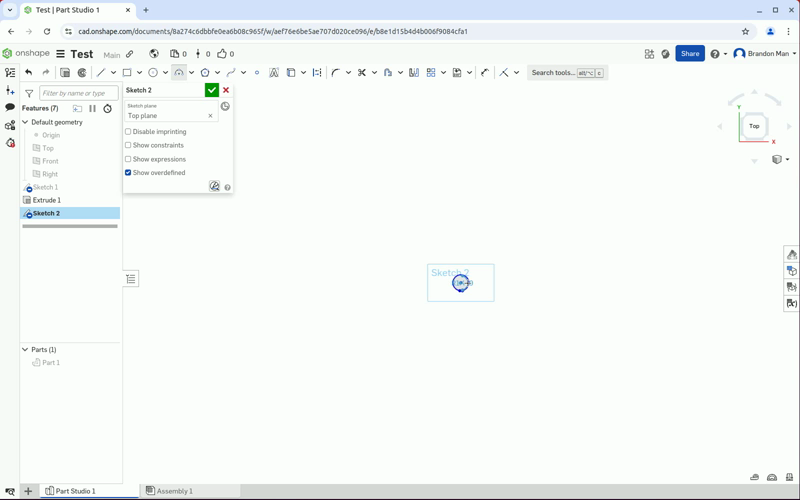
scroll(6)
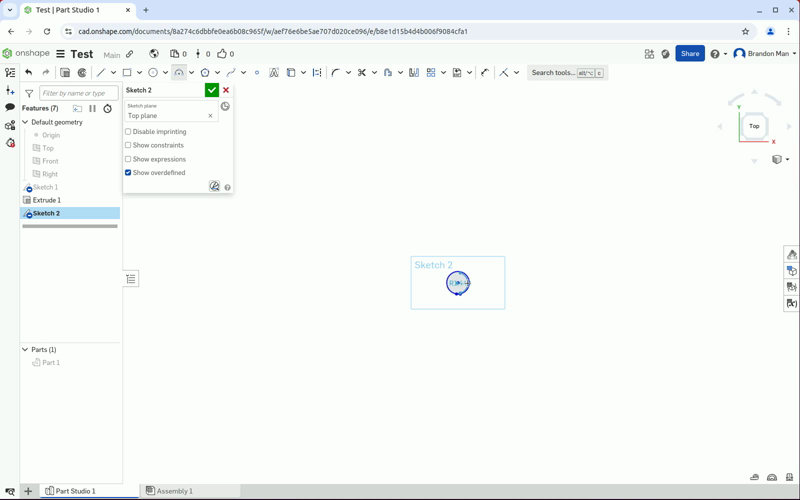
scroll(6)
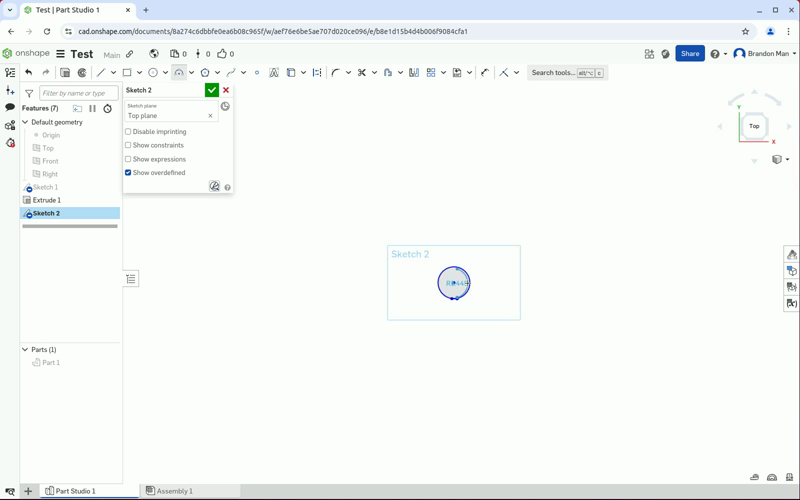
scroll(6)
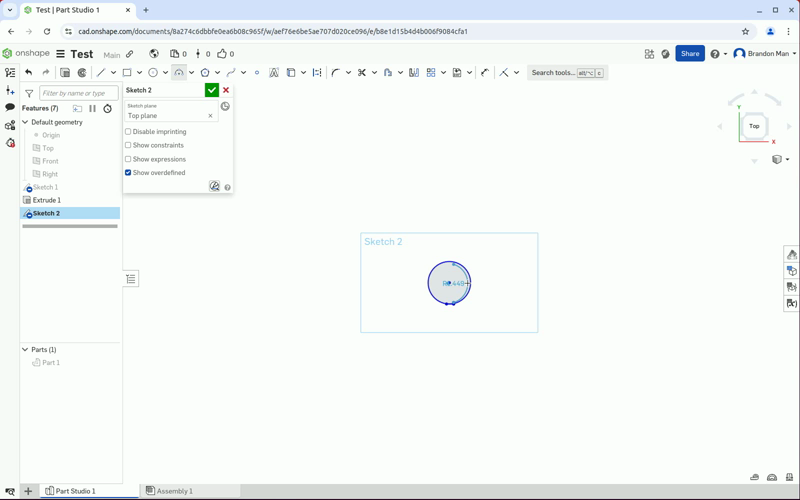
scroll(6)
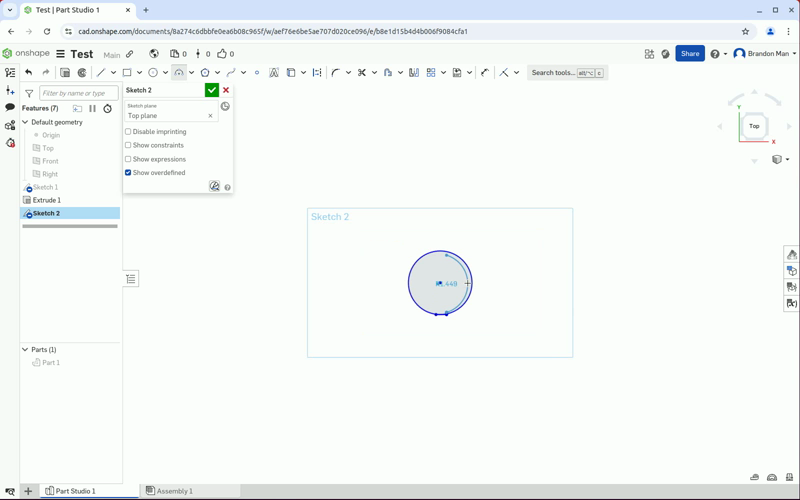
scroll(6)
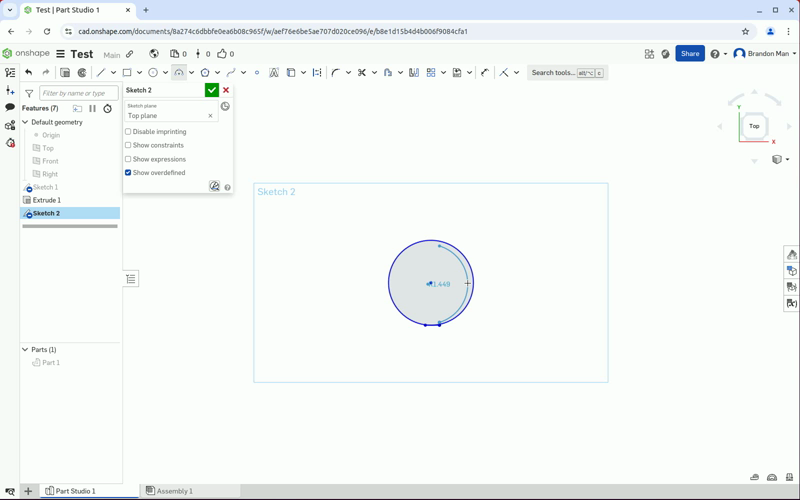
scroll(6)
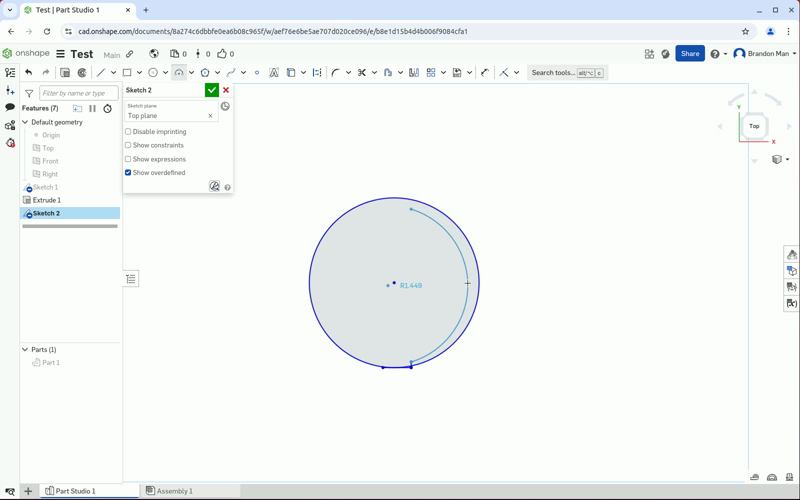
click(467, 282)
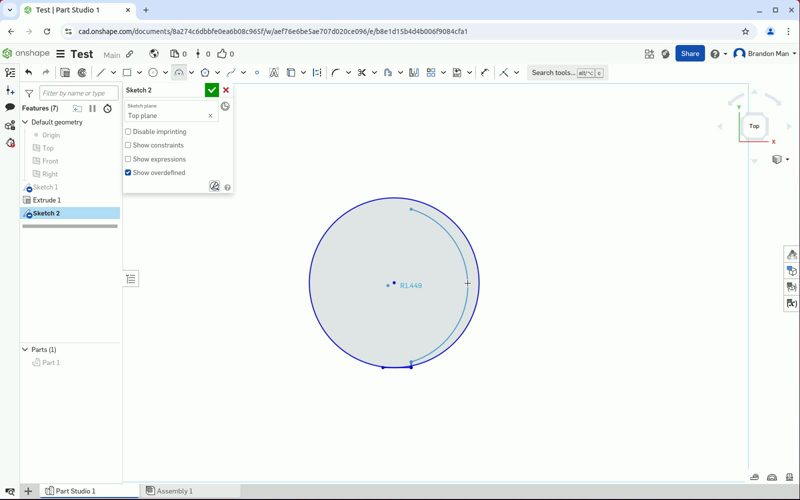
scroll(-6)
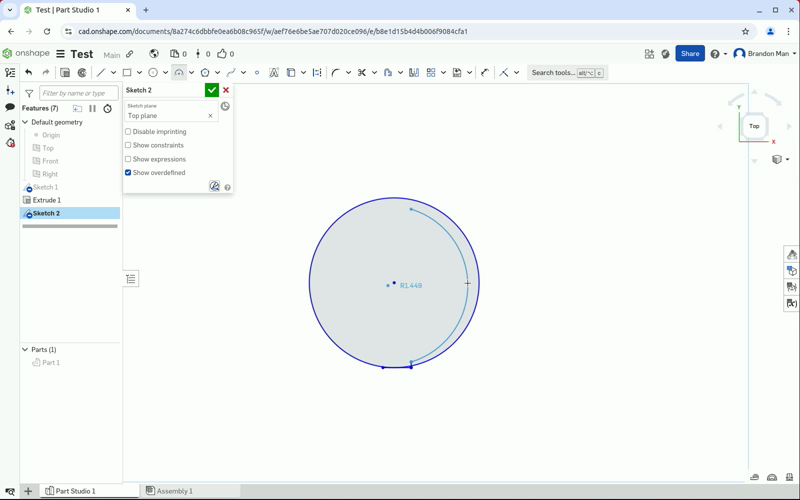
scroll(-6)
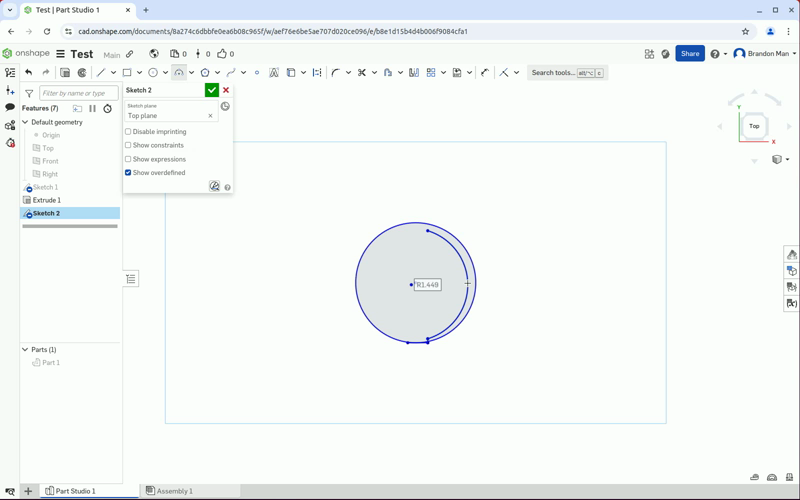
scroll(-6)
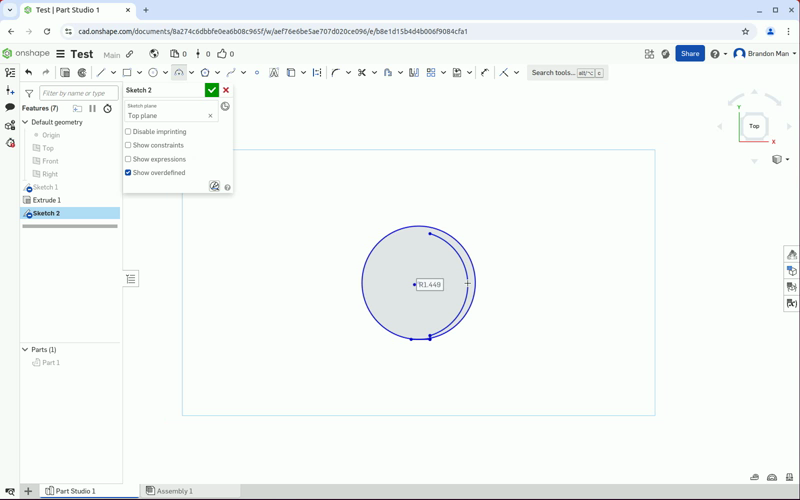
scroll(-6)
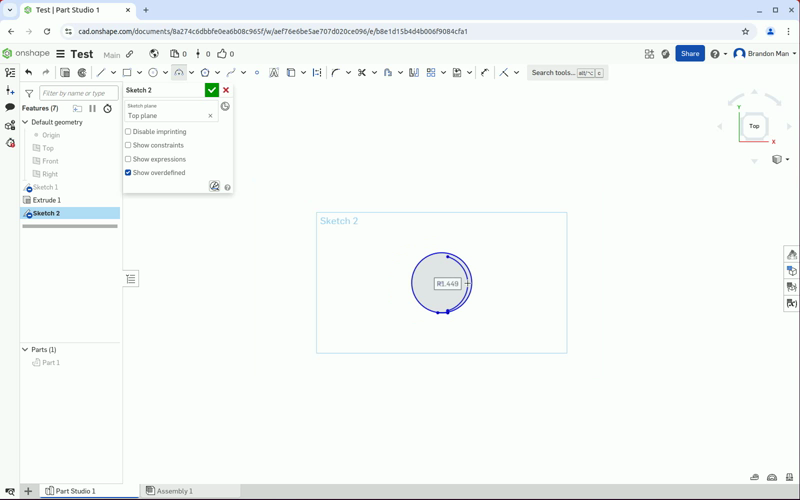
scroll(-6)
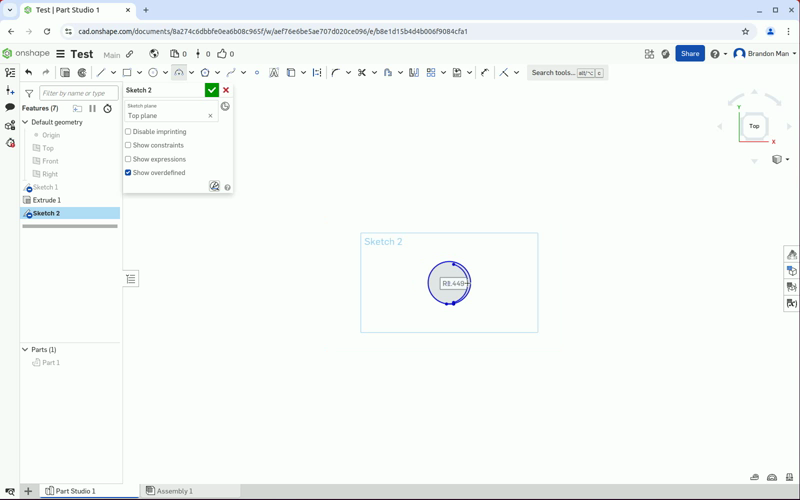
scroll(-6)
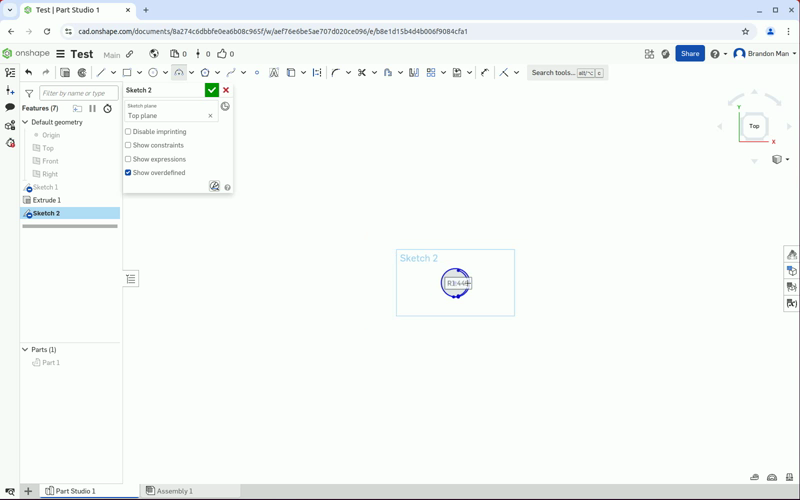
scroll(-6)
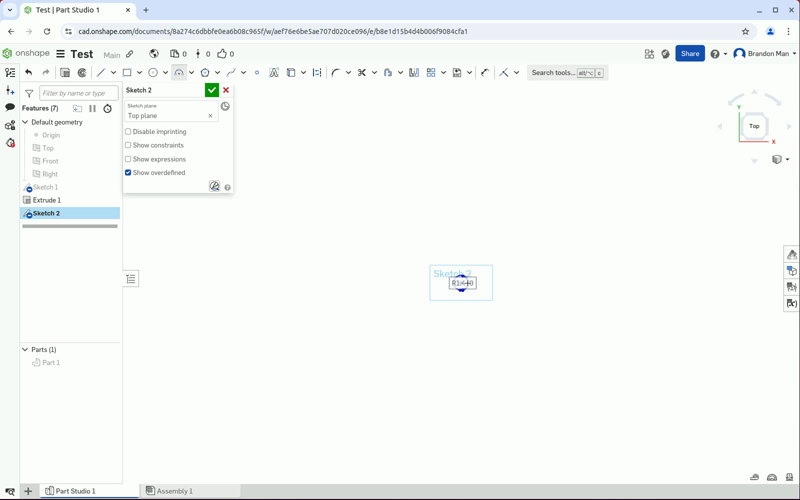
key_up(shift)
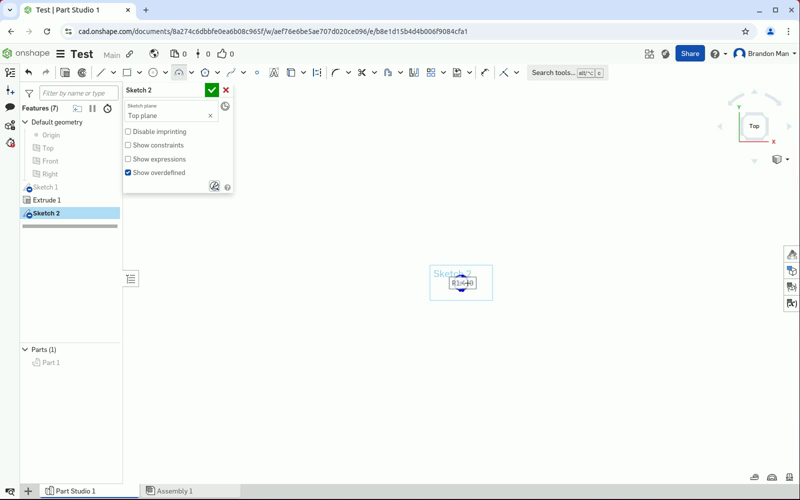
key(esc)
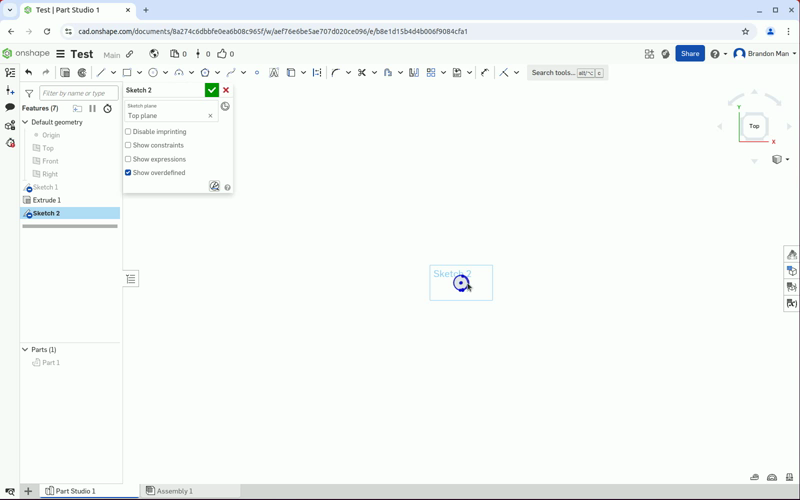
key(l)
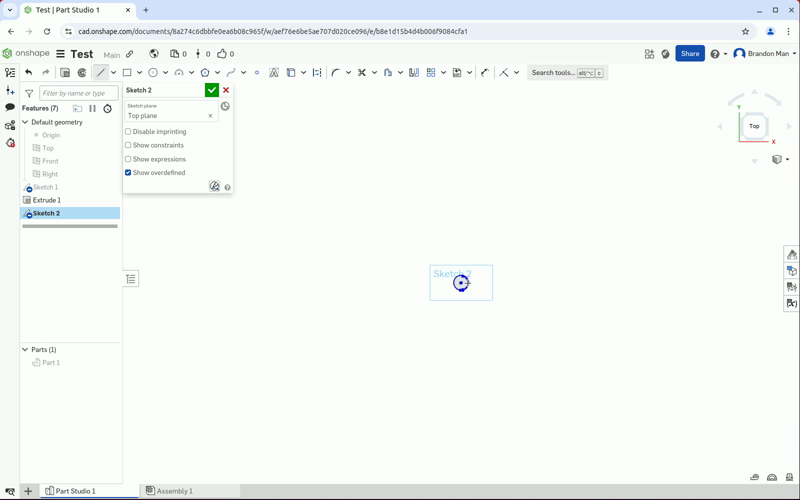
mouse_move(462, 276)
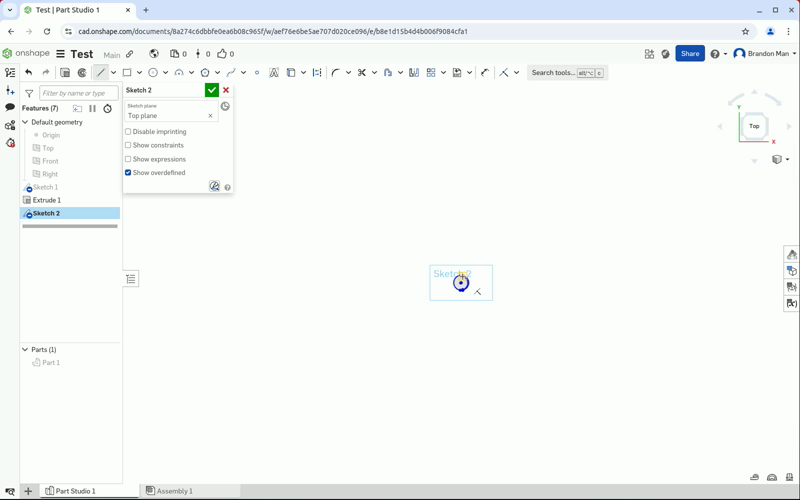
click(462, 276)
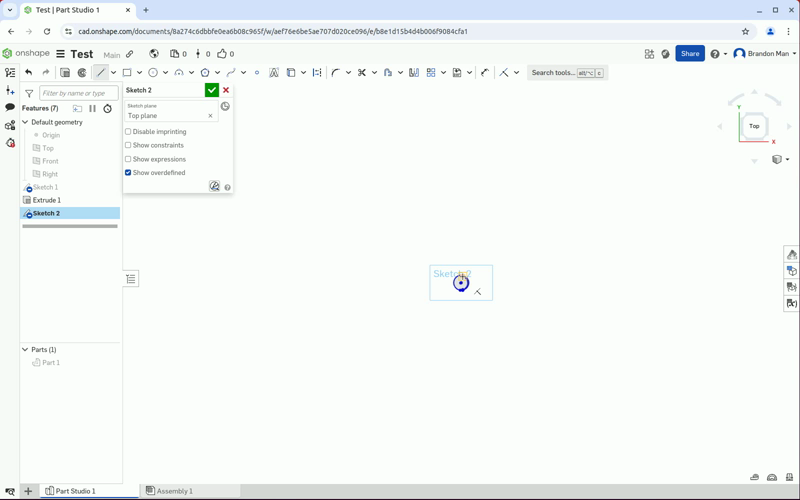
key_down(shift)
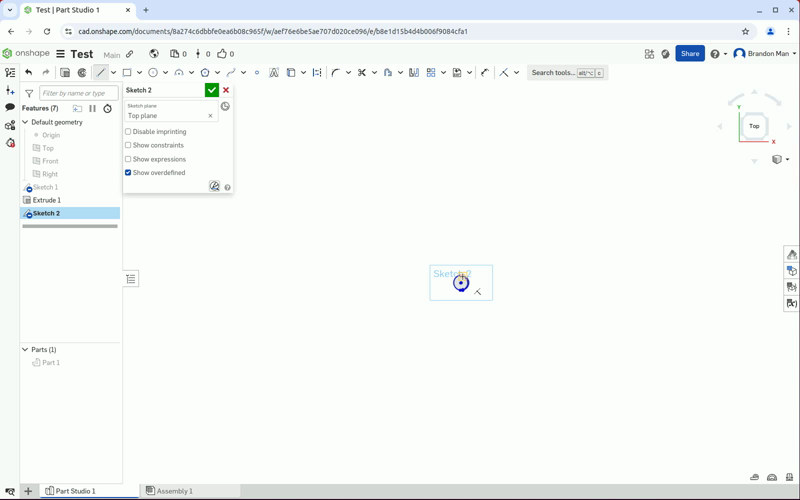
mouse_move(492, 276)
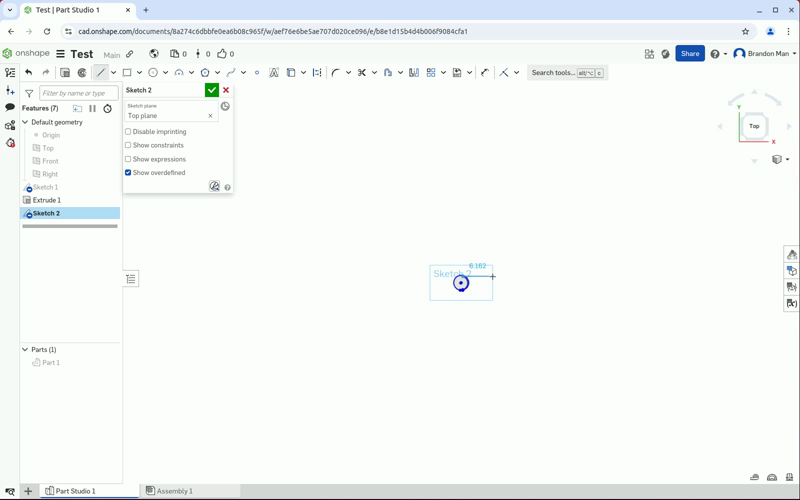
mouse_move(462, 275)
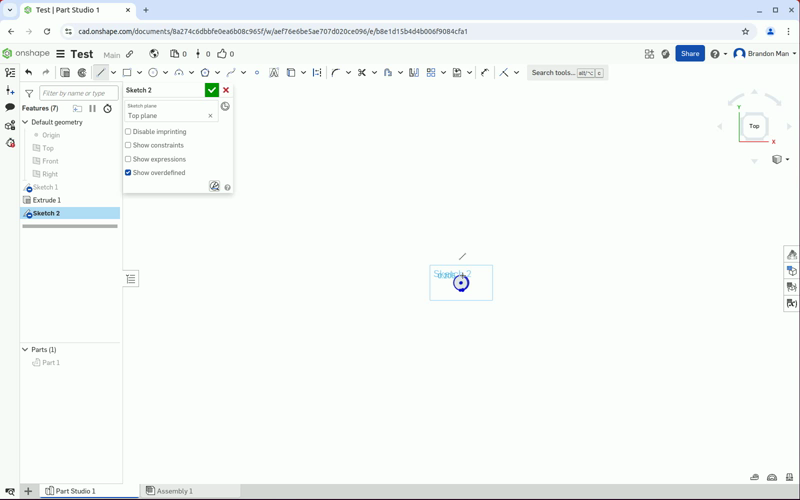
scroll(6)
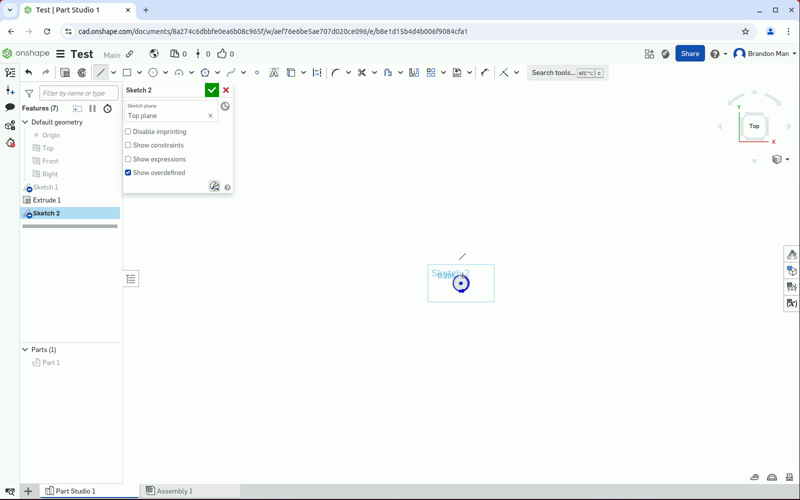
scroll(6)
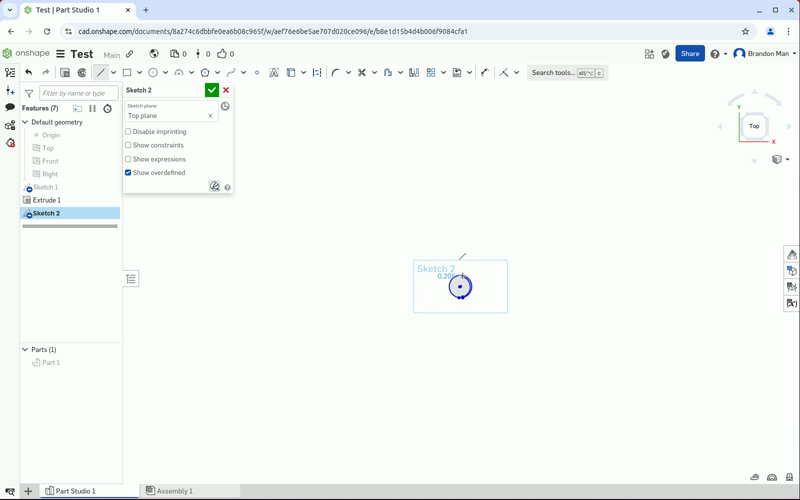
scroll(6)
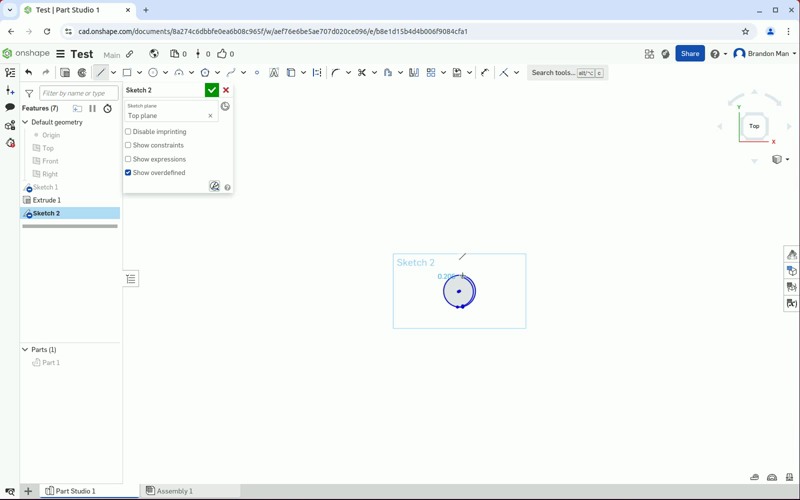
scroll(6)
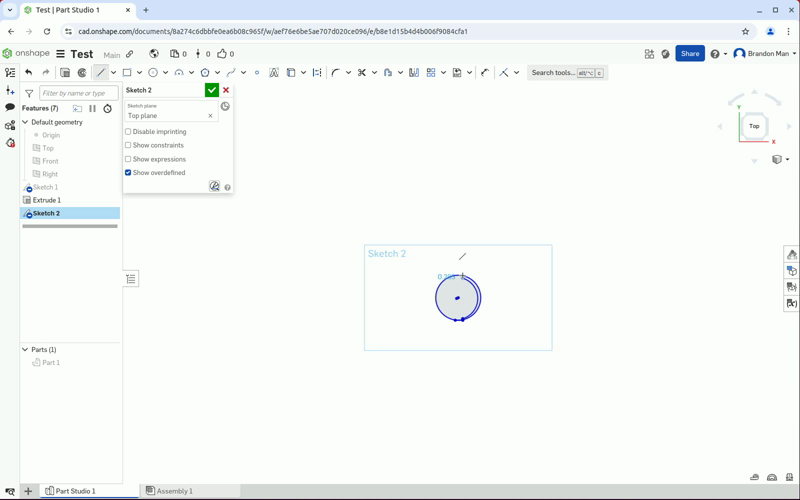
scroll(6)
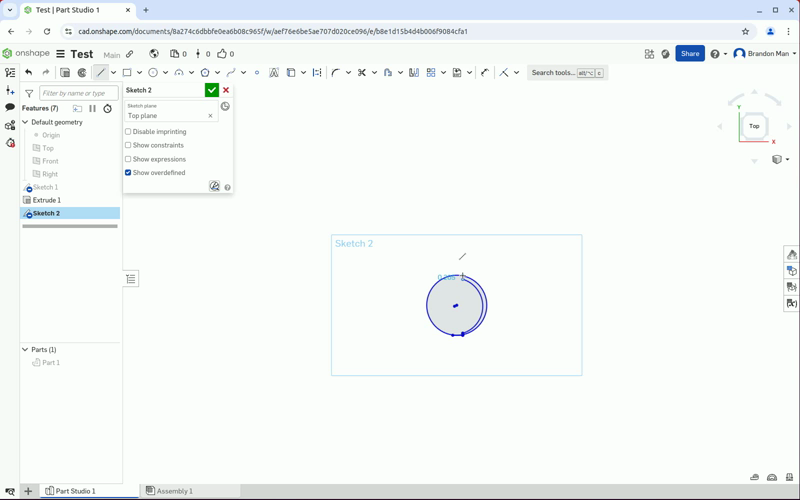
scroll(6)
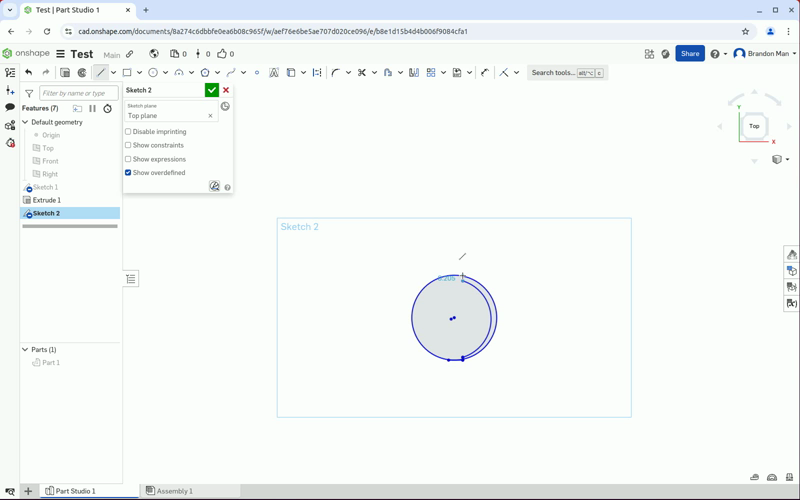
scroll(6)
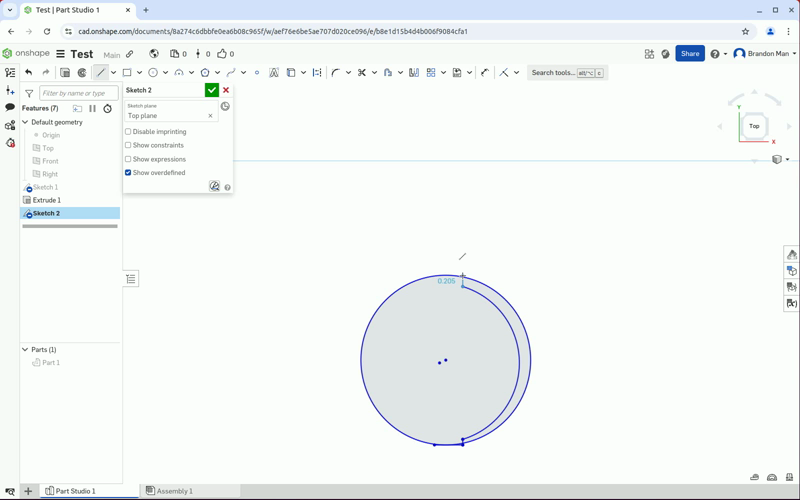
click(462, 275)
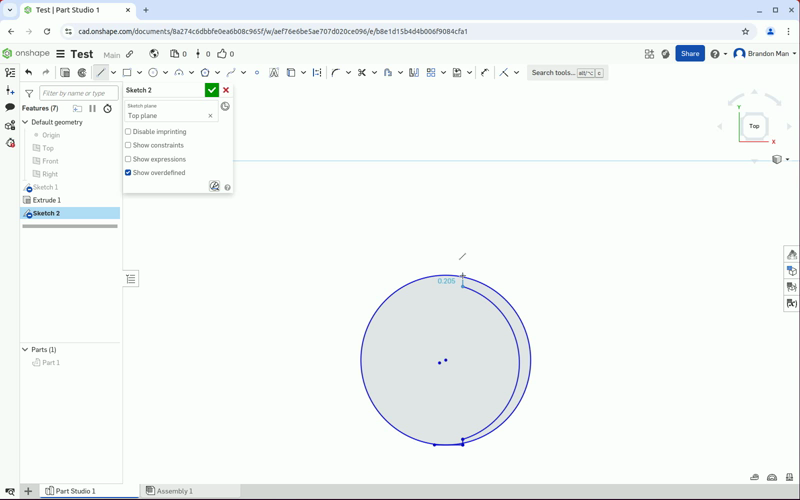
scroll(-6)
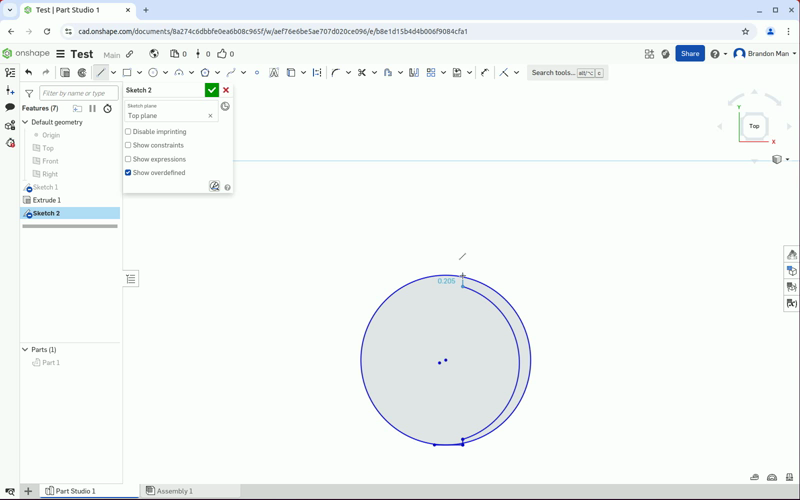
scroll(-6)
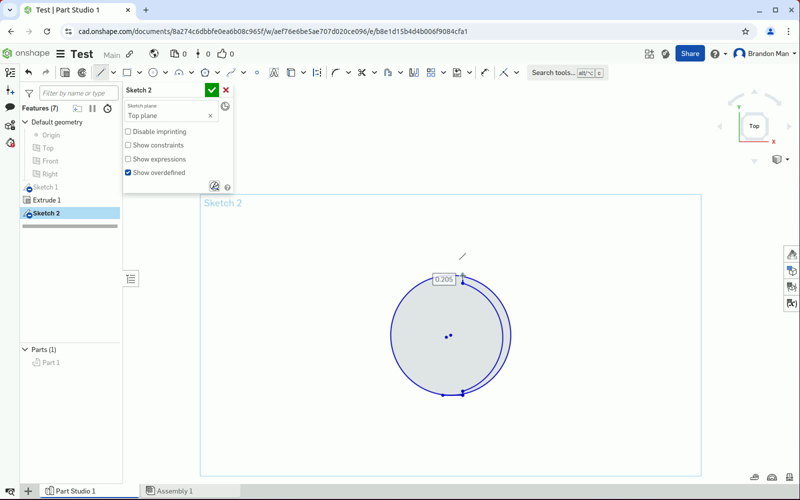
scroll(-6)
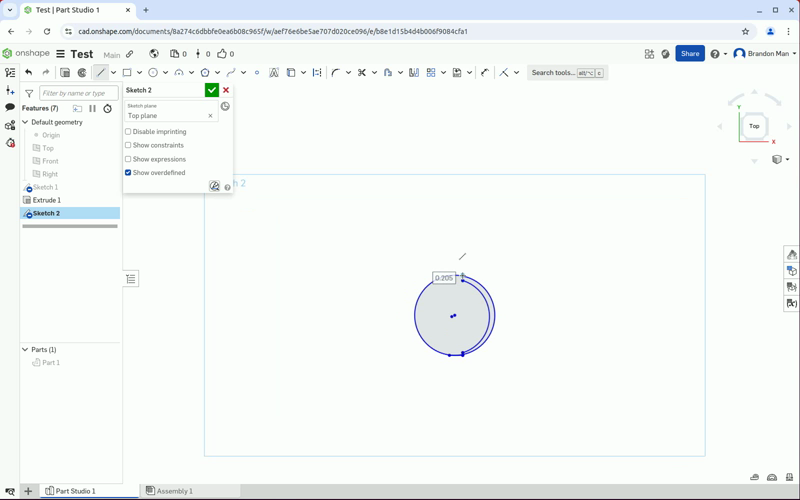
scroll(-6)
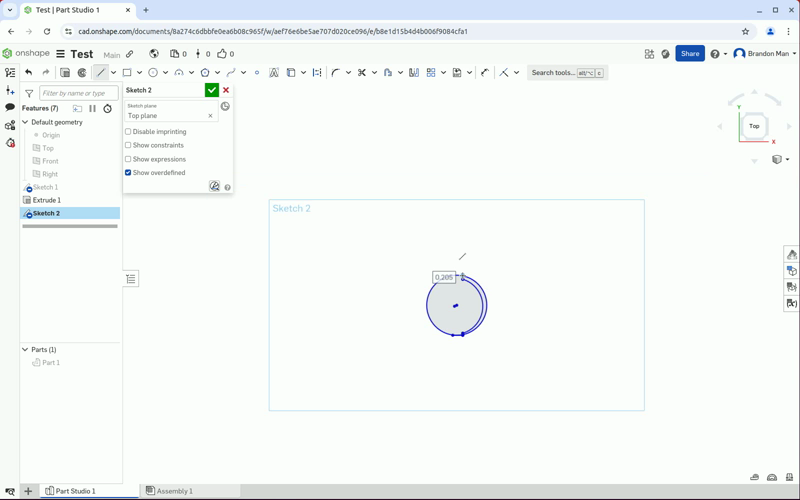
scroll(-6)
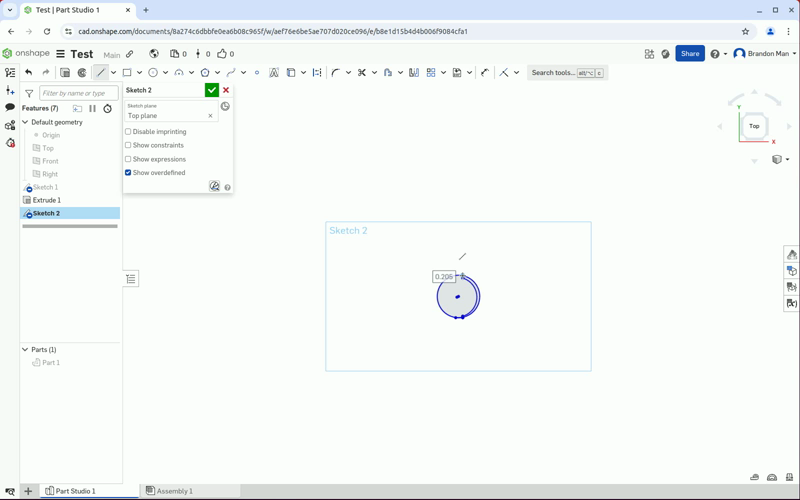
scroll(-6)
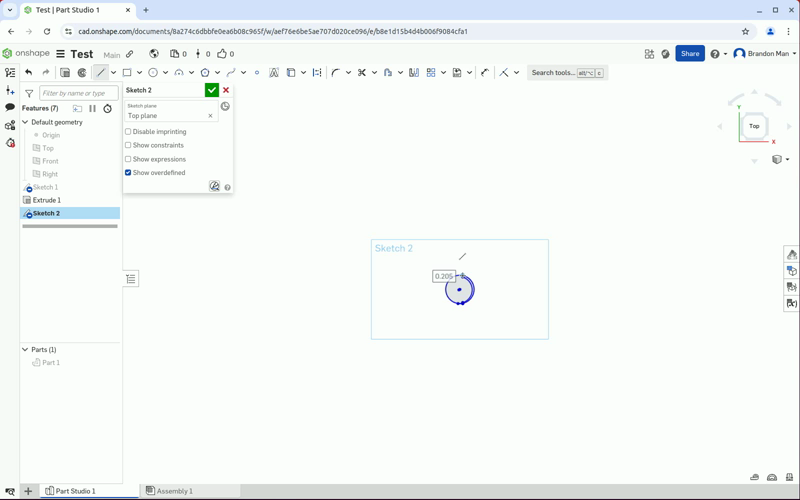
scroll(-6)
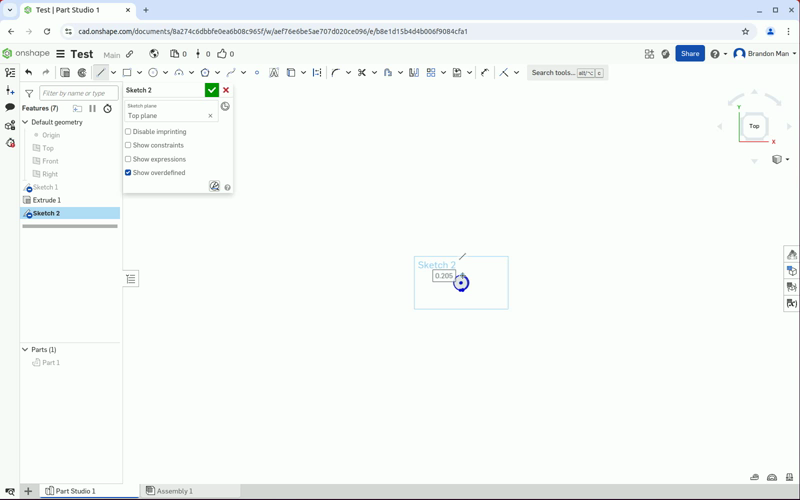
key_up(shift)
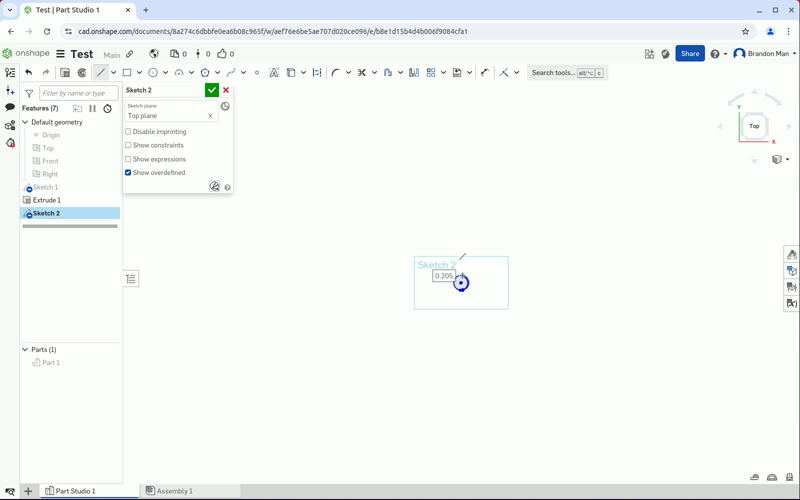
key_down(shift)
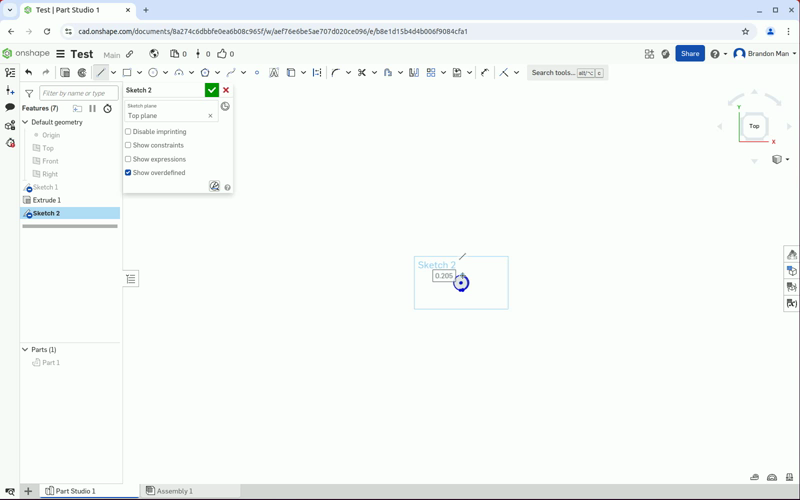
mouse_move(492, 275)
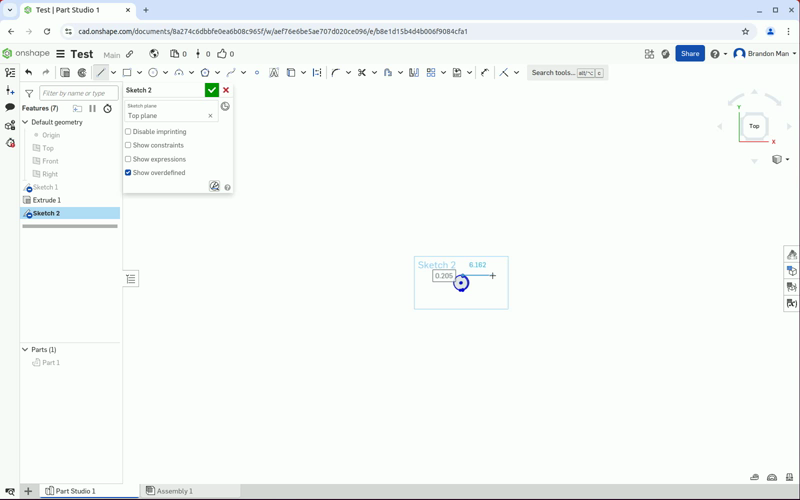
mouse_move(460, 275)
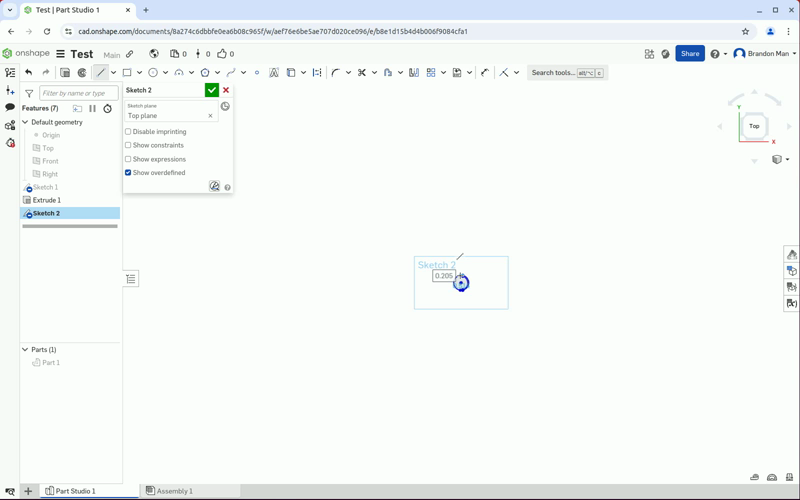
scroll(6)
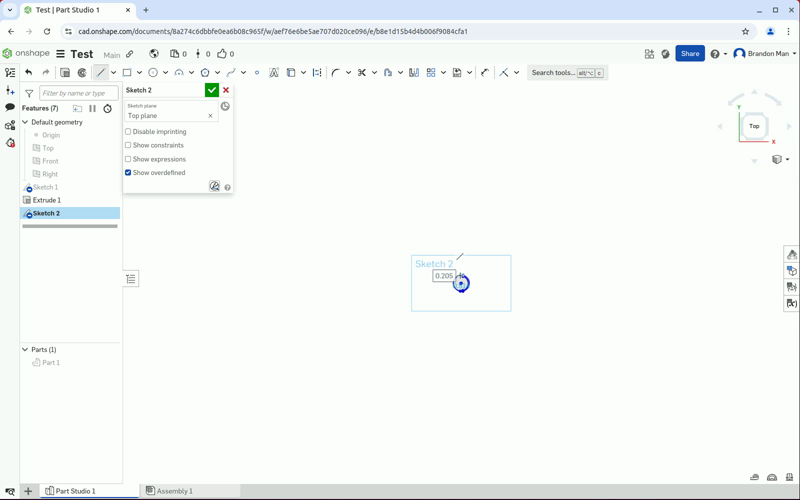
scroll(6)
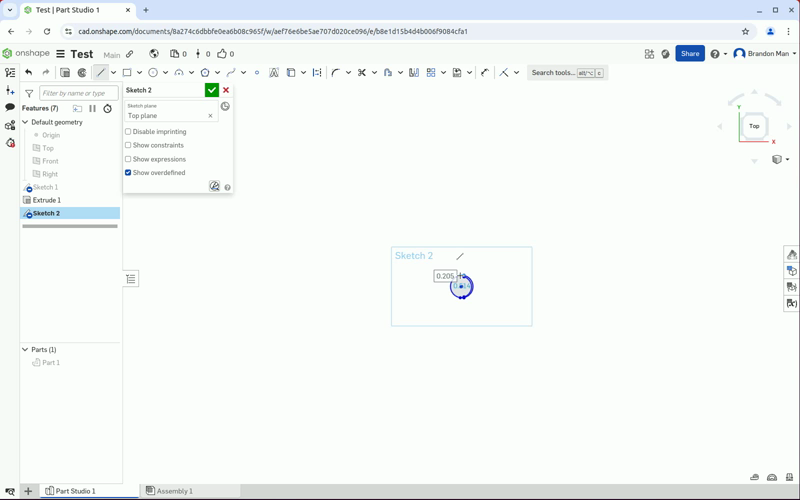
scroll(6)
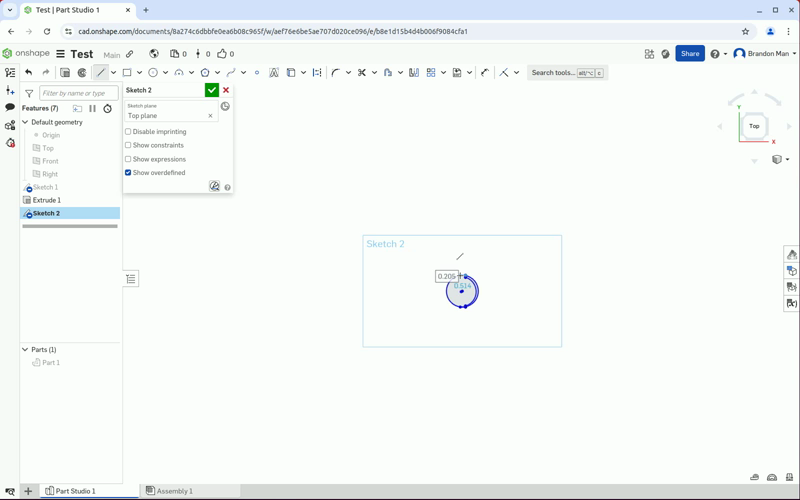
scroll(6)
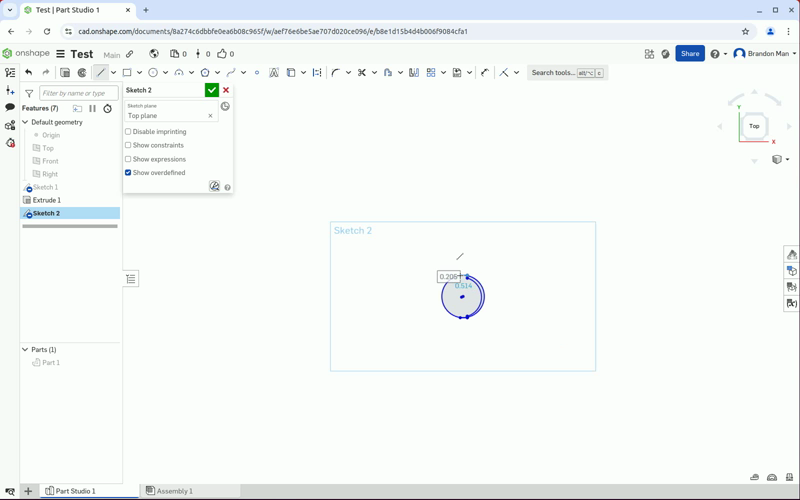
scroll(6)
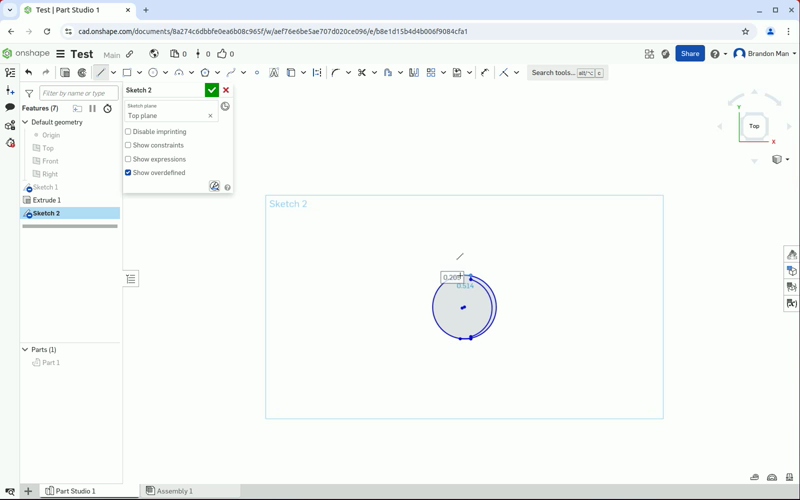
scroll(6)
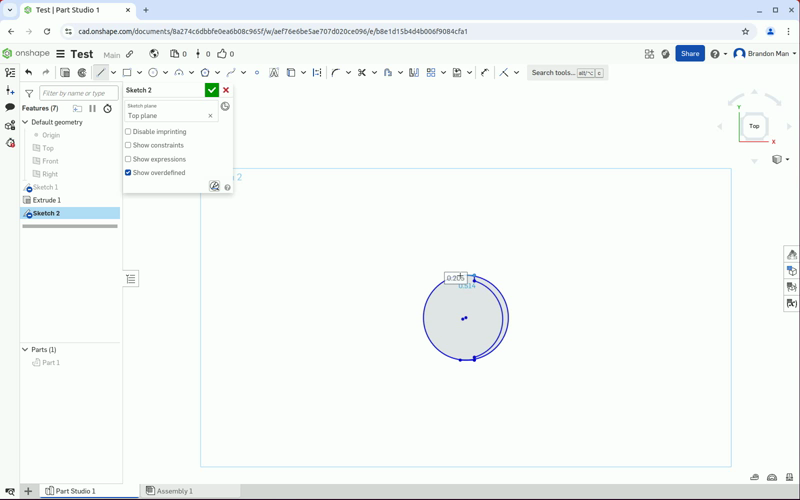
scroll(6)
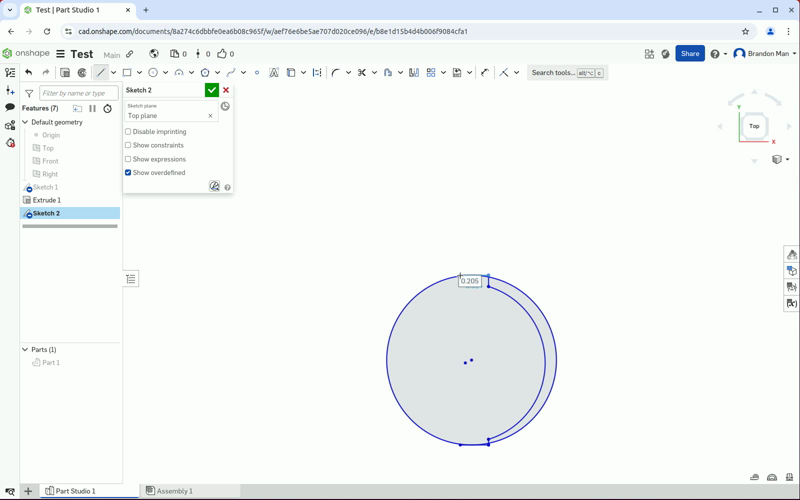
click(460, 275)
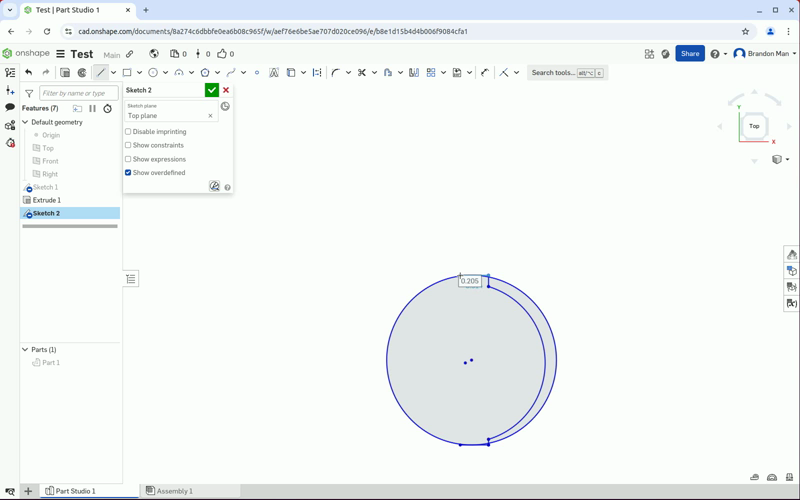
scroll(-6)
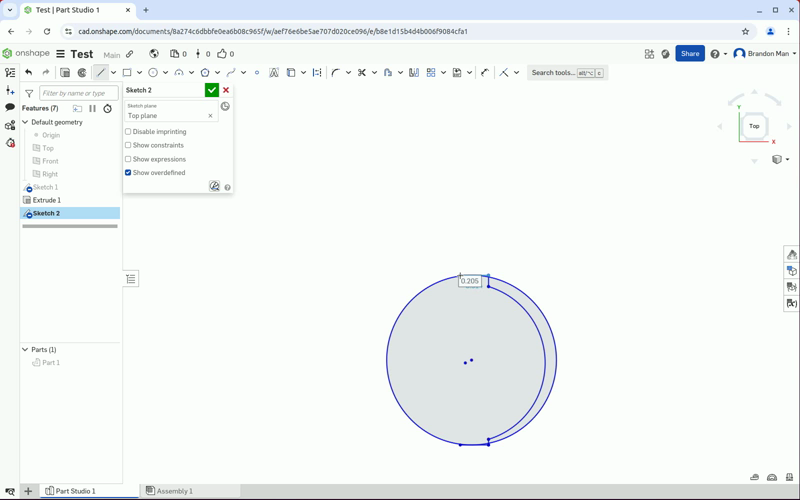
scroll(-6)
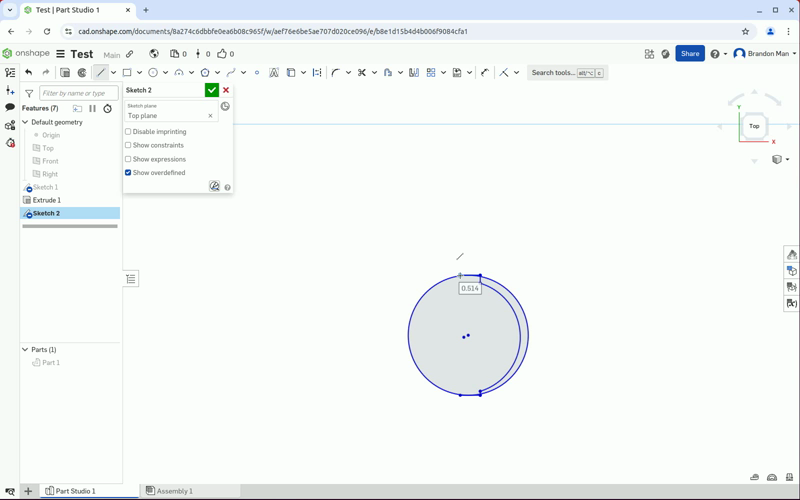
scroll(-6)
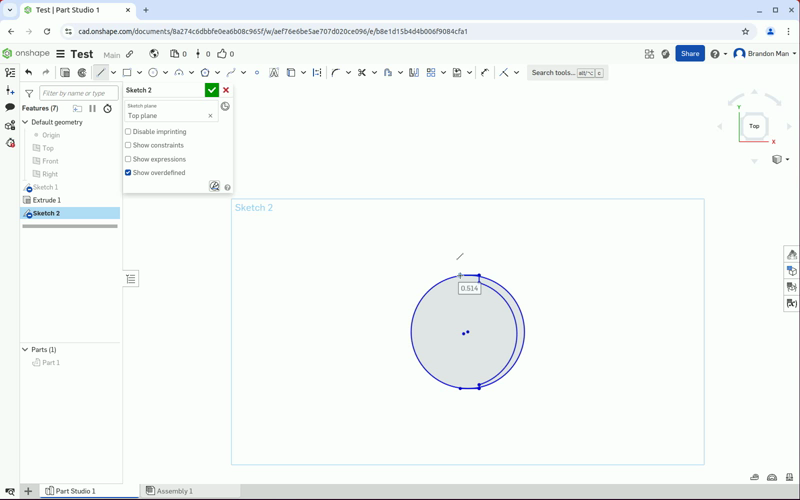
scroll(-6)
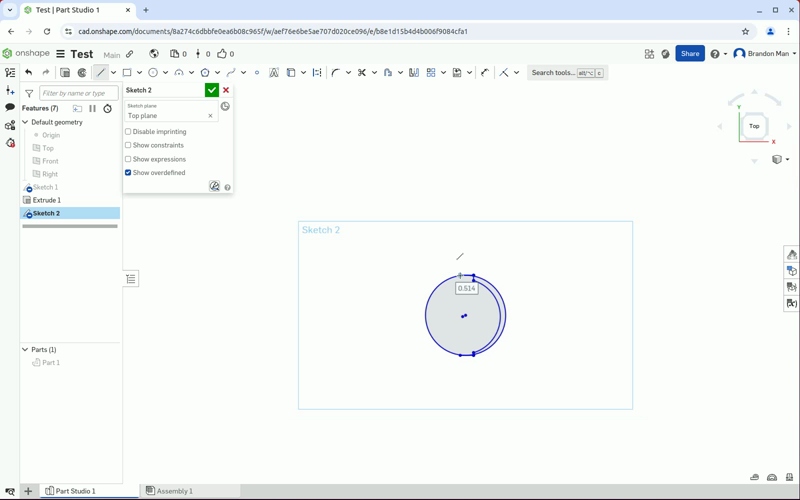
scroll(-6)
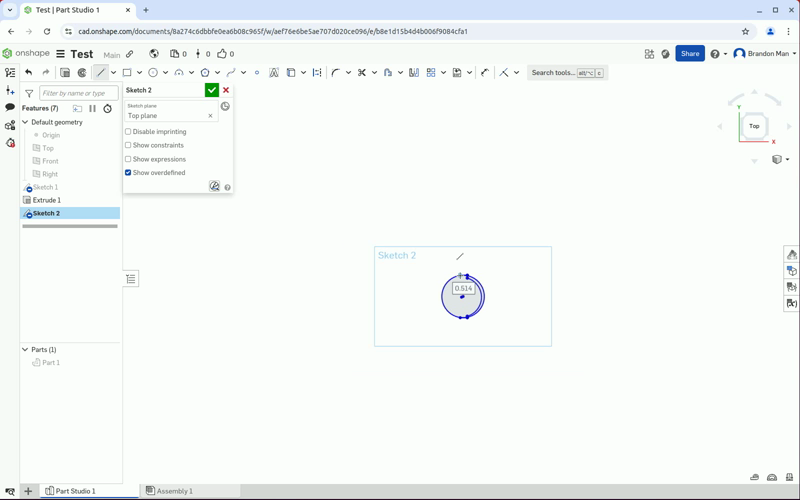
scroll(-6)
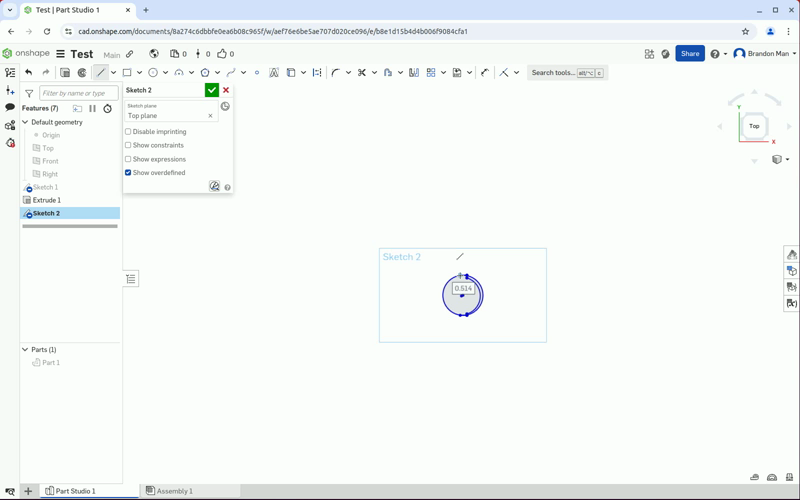
scroll(-6)
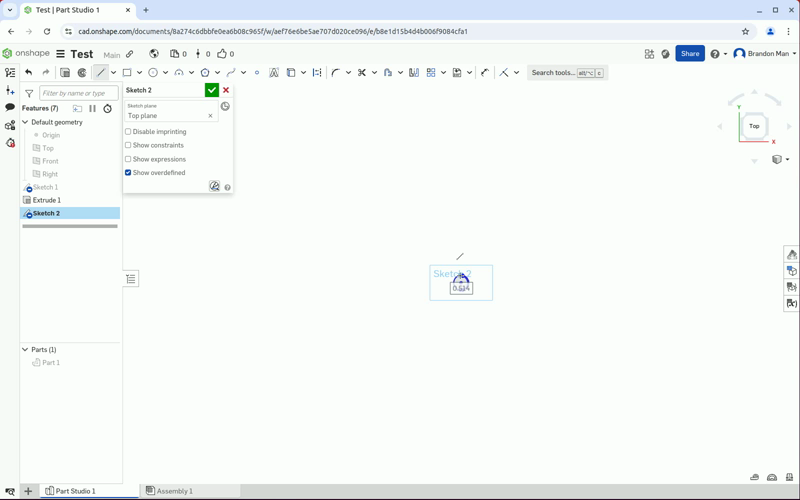
key_up(shift)
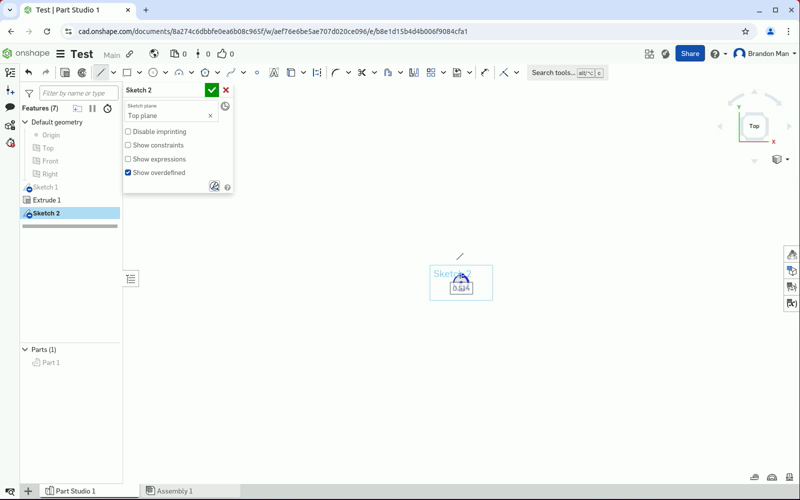
key_down(shift)
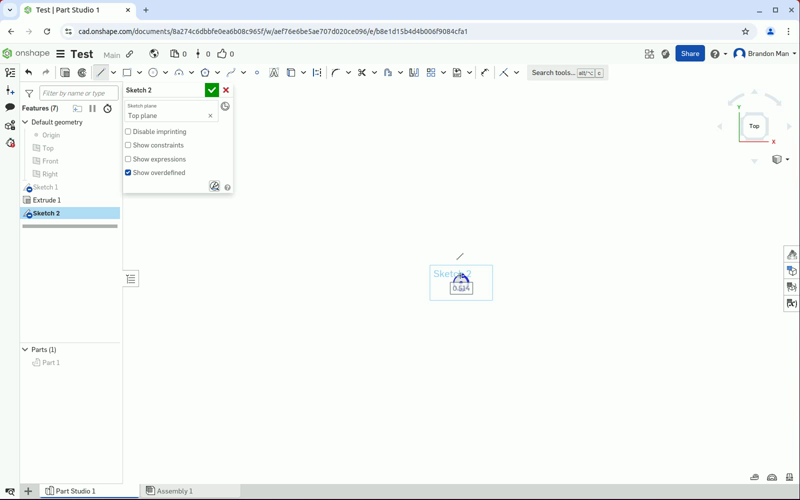
mouse_move(490, 275)
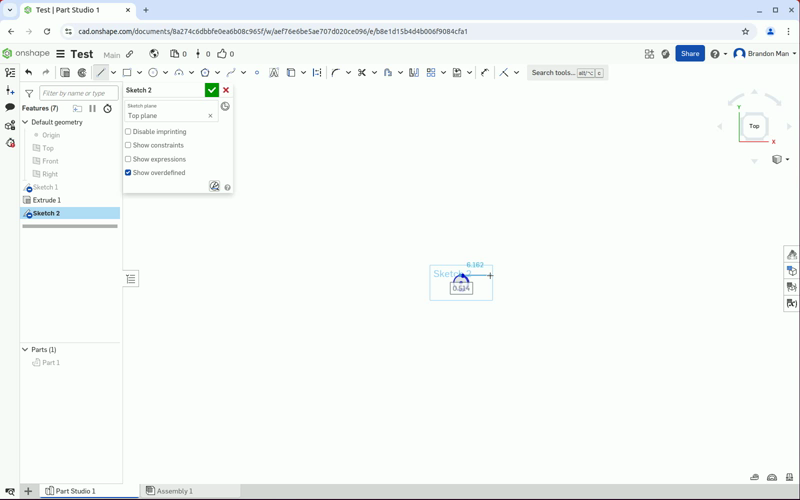
mouse_move(460, 276)
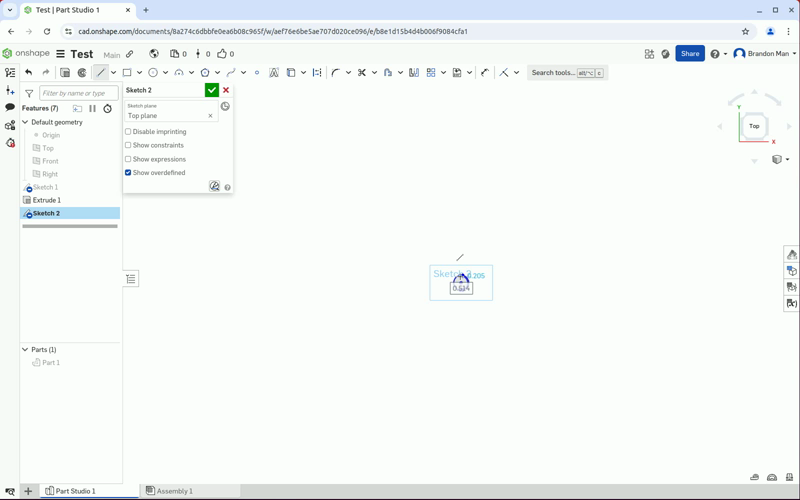
scroll(6)
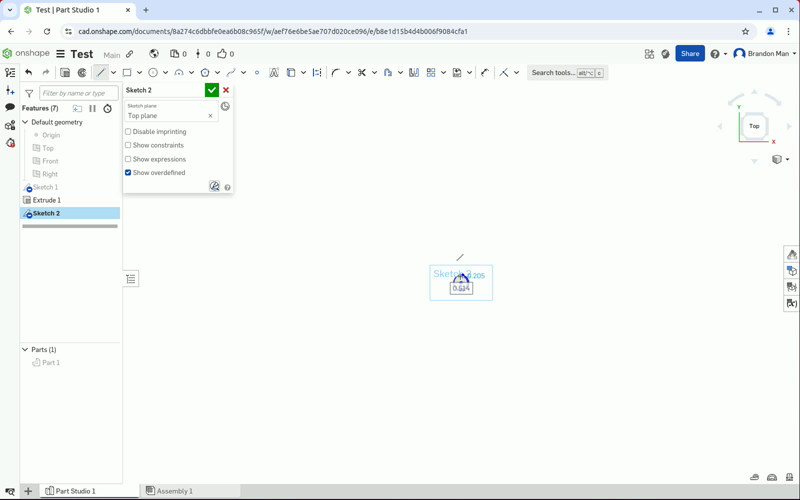
scroll(6)
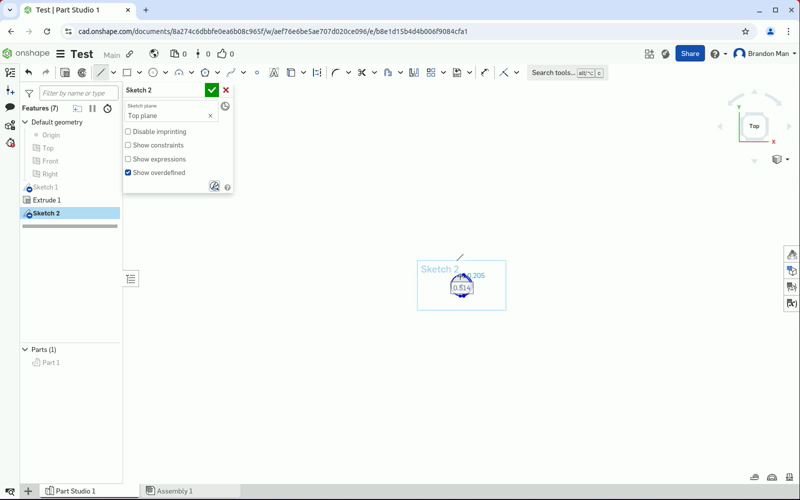
scroll(6)
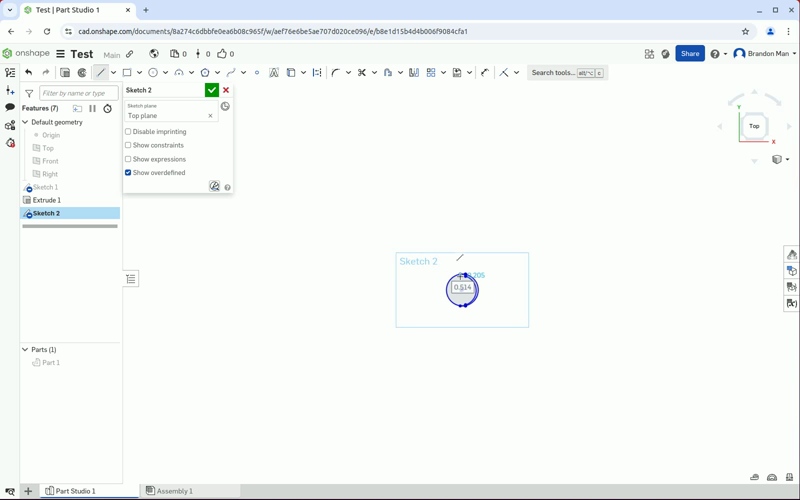
scroll(6)
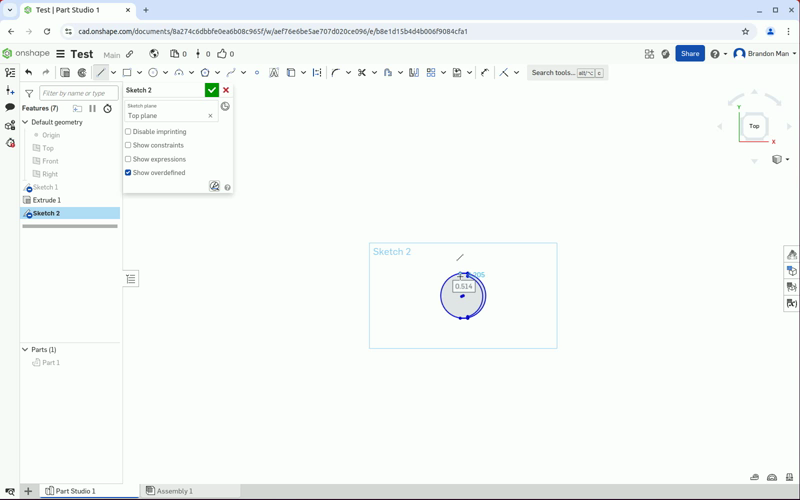
scroll(6)
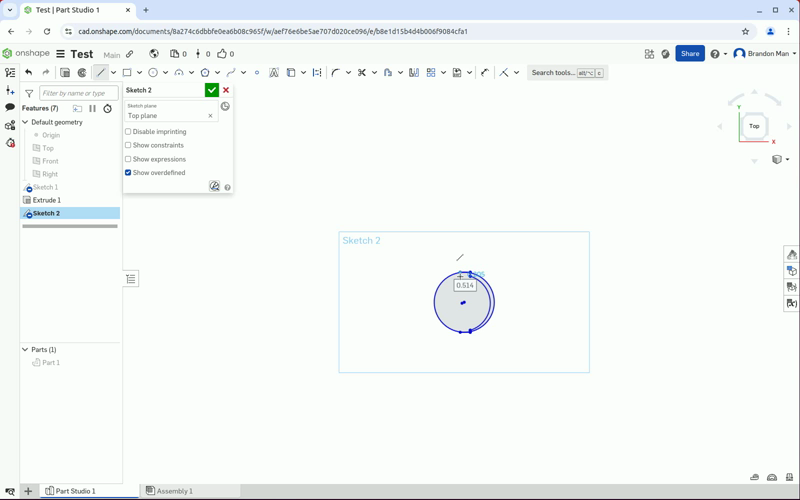
scroll(6)
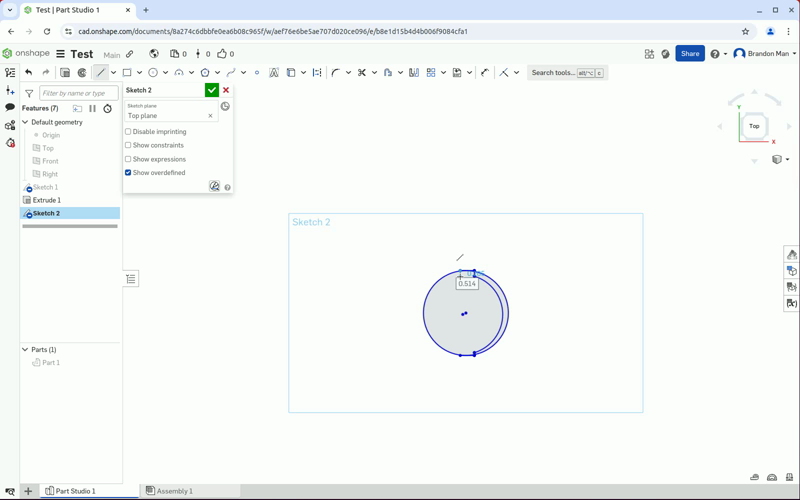
scroll(6)
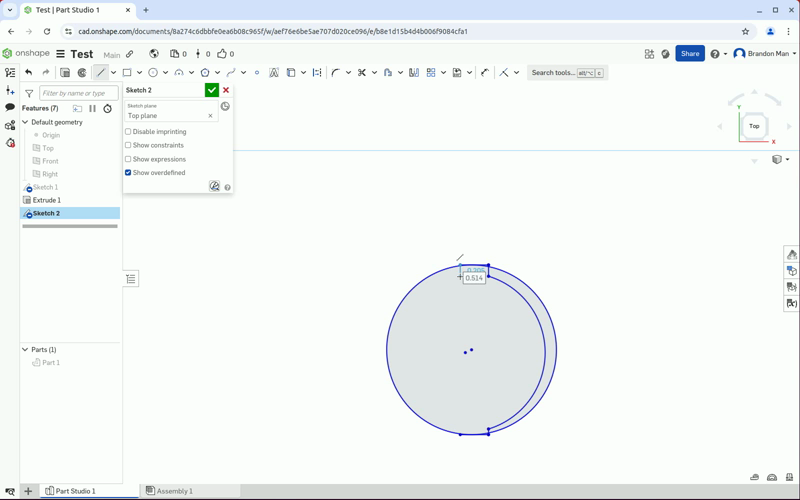
click(460, 276)
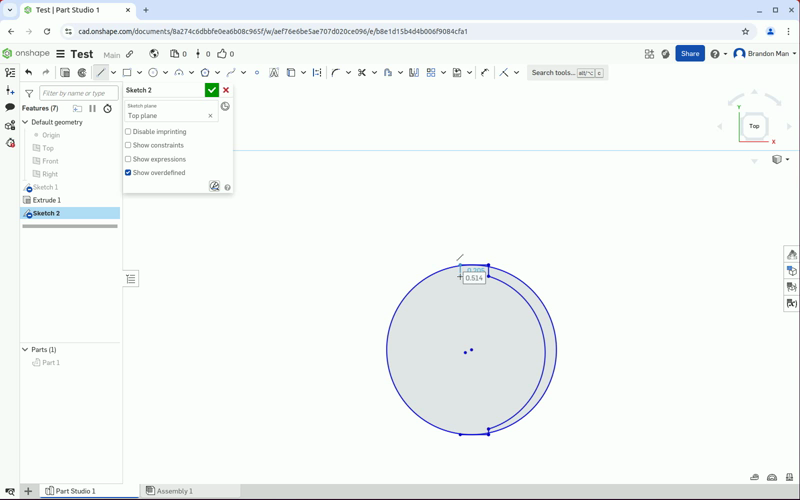
scroll(-6)
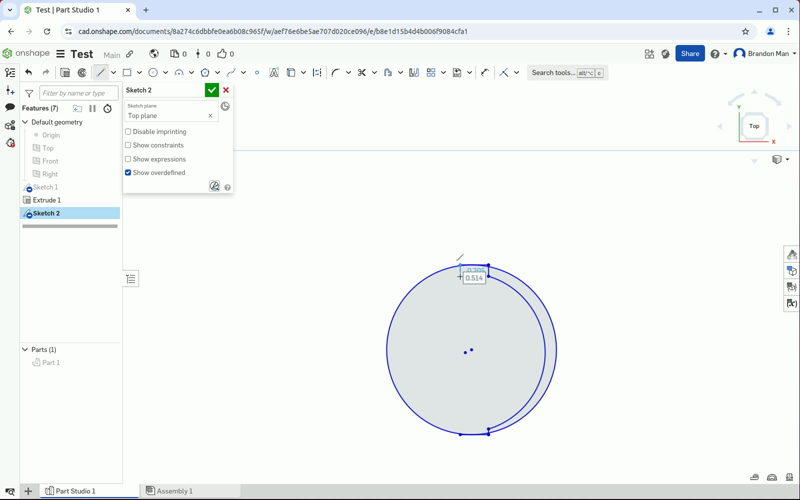
scroll(-6)
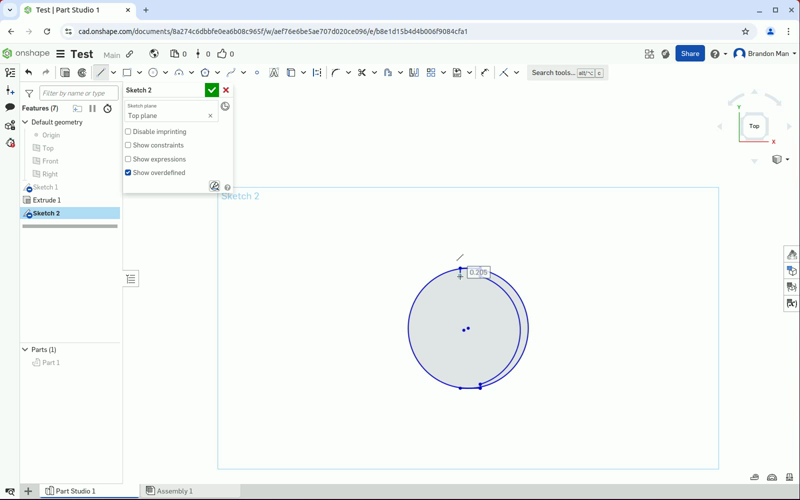
scroll(-6)
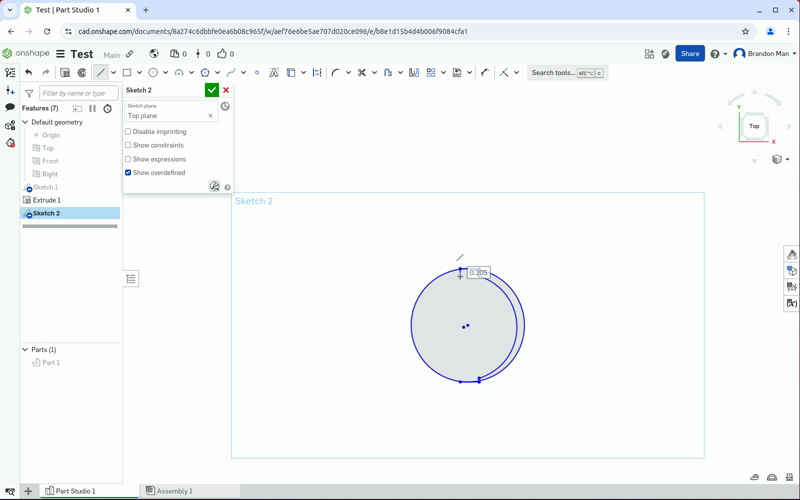
scroll(-6)
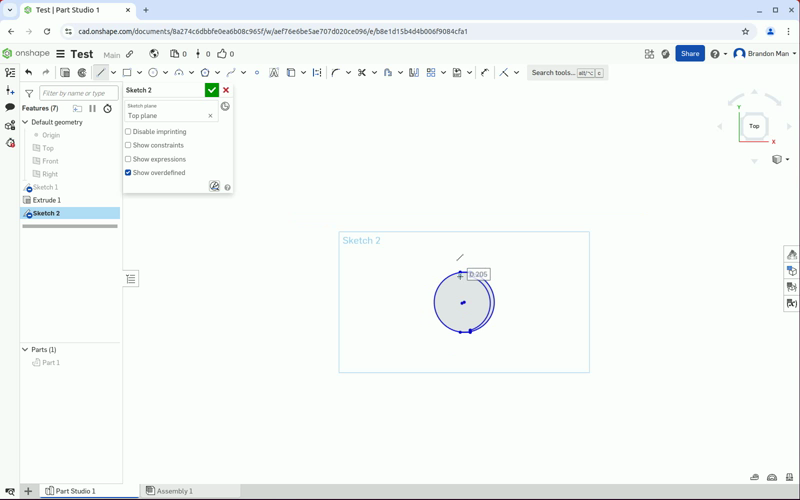
scroll(-6)
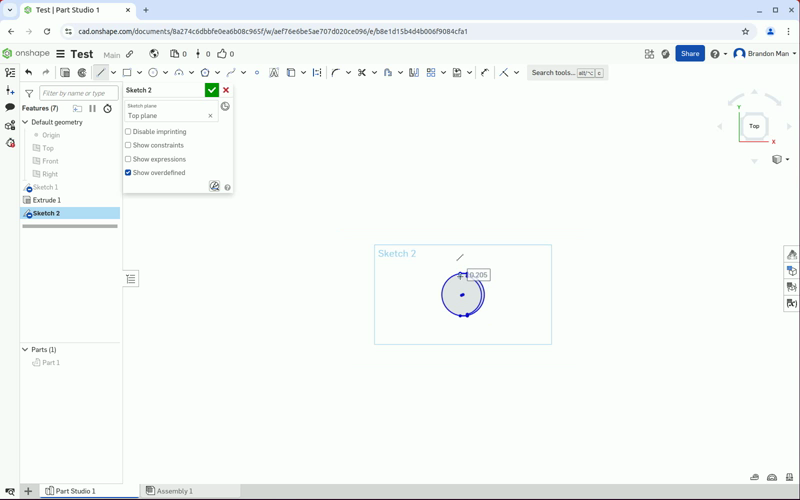
scroll(-6)
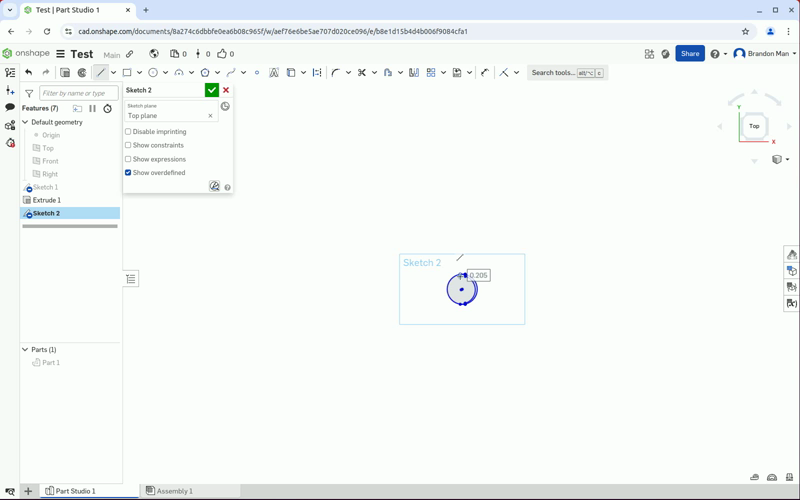
scroll(-6)
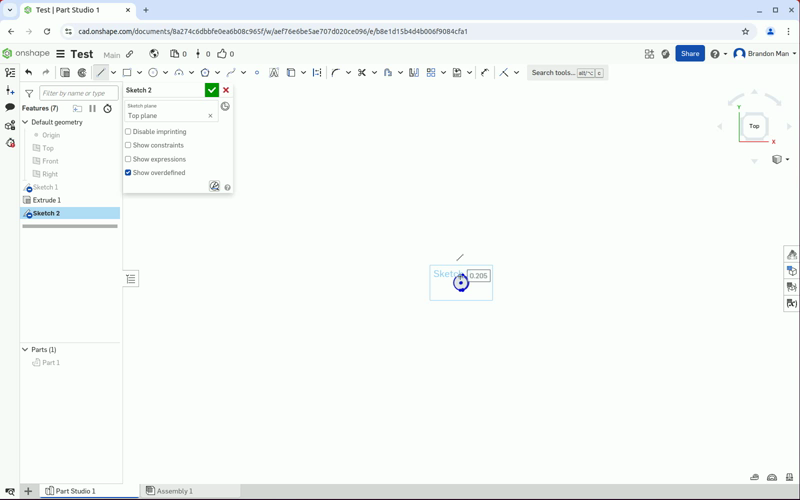
key_up(shift)
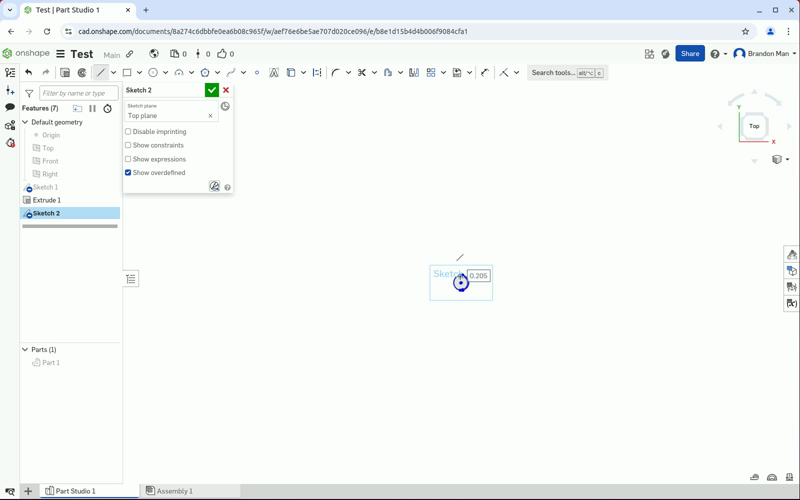
key(esc)
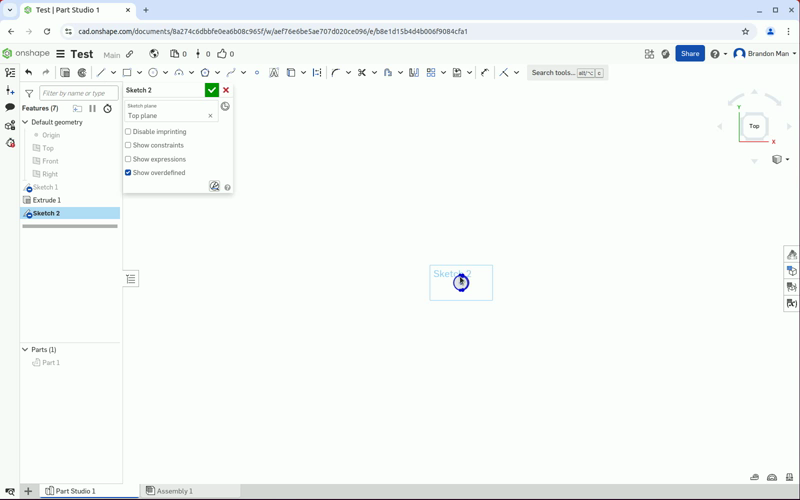
key(a)
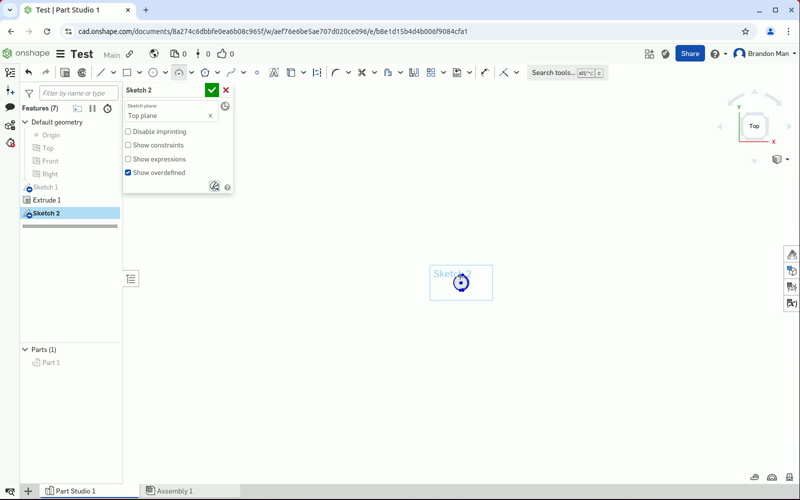
mouse_move(460, 276)
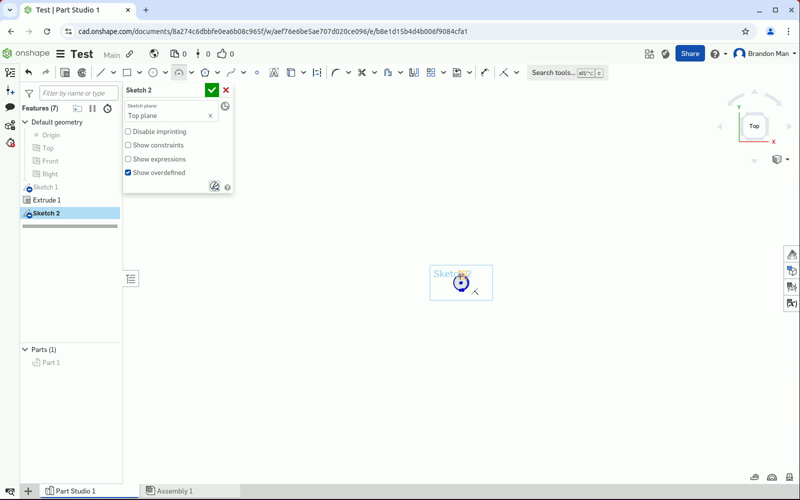
scroll(6)
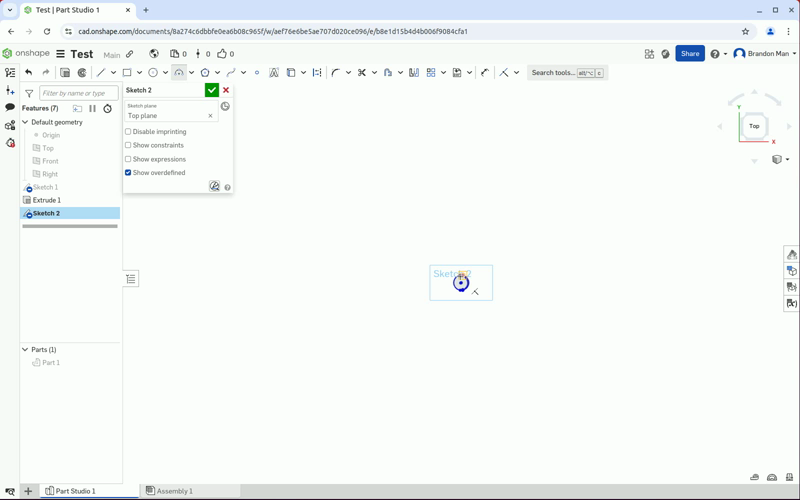
scroll(6)
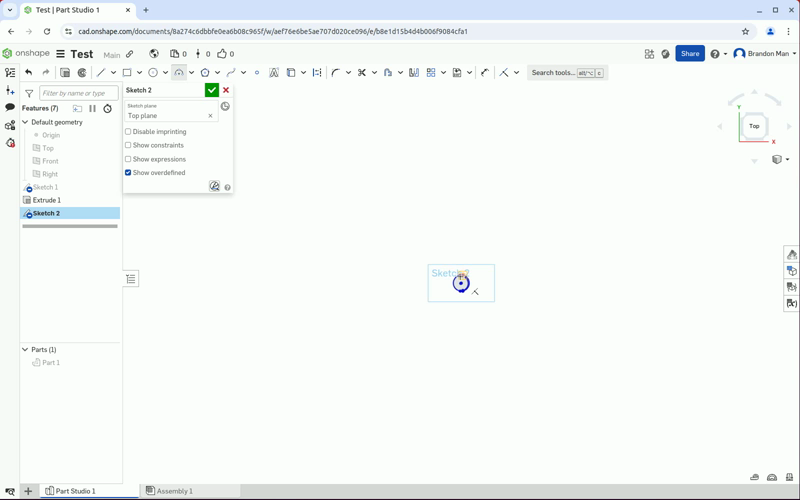
scroll(6)
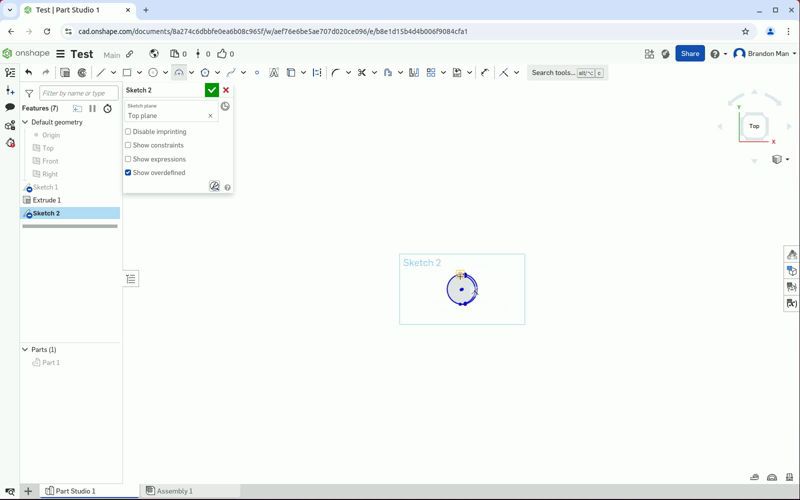
scroll(6)
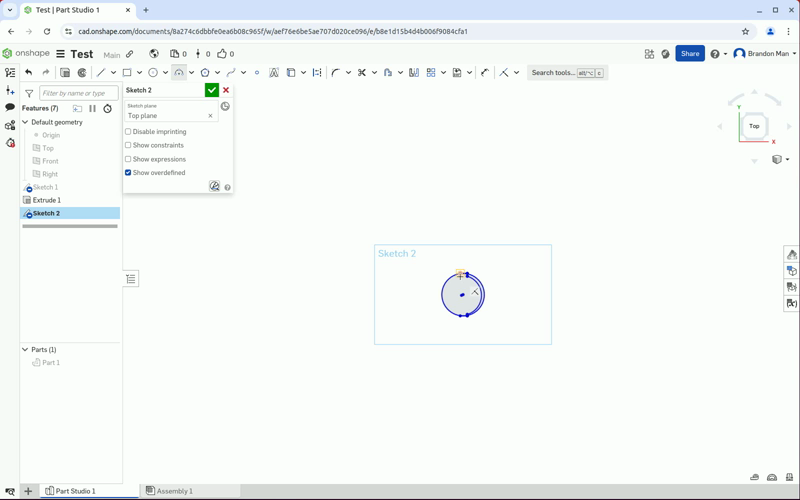
scroll(6)
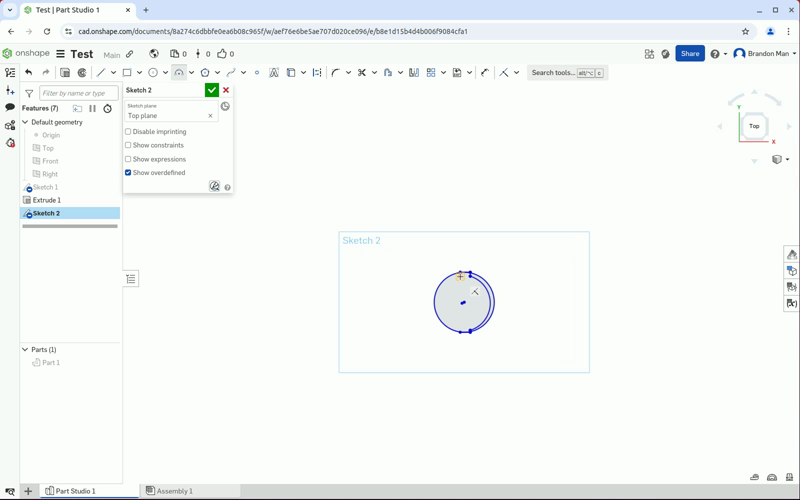
scroll(6)
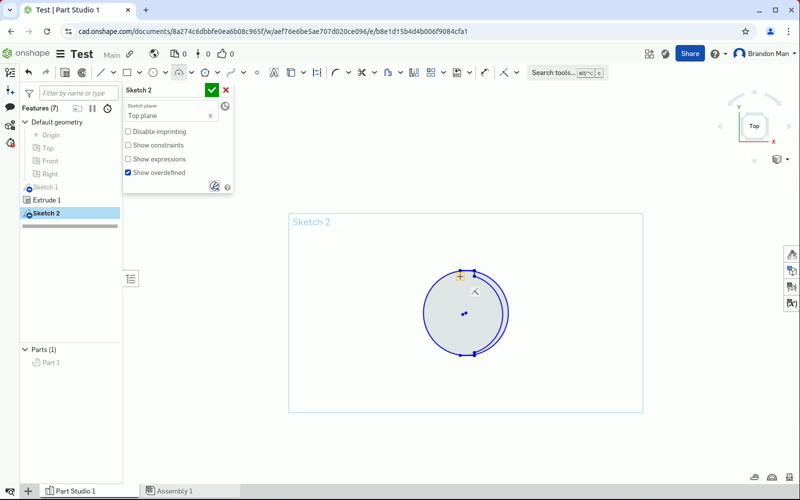
scroll(6)
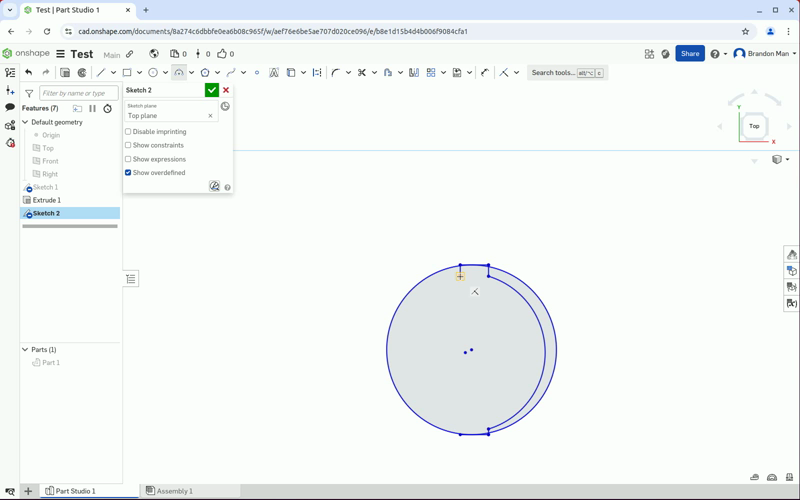
click(460, 276)
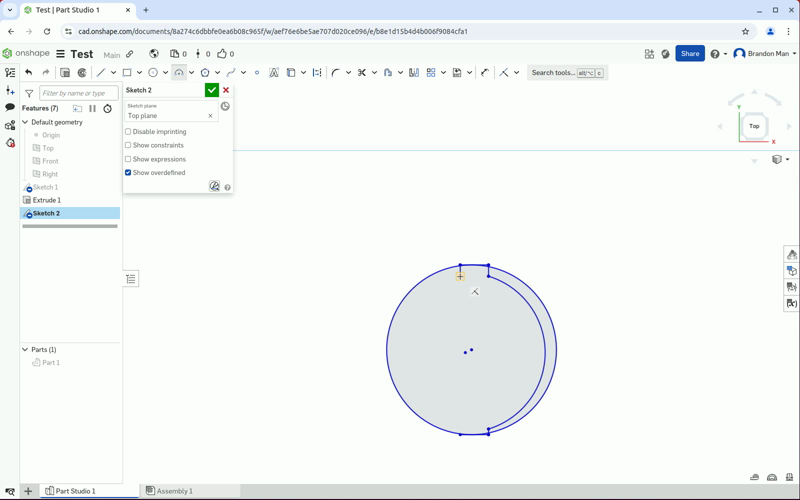
scroll(-6)
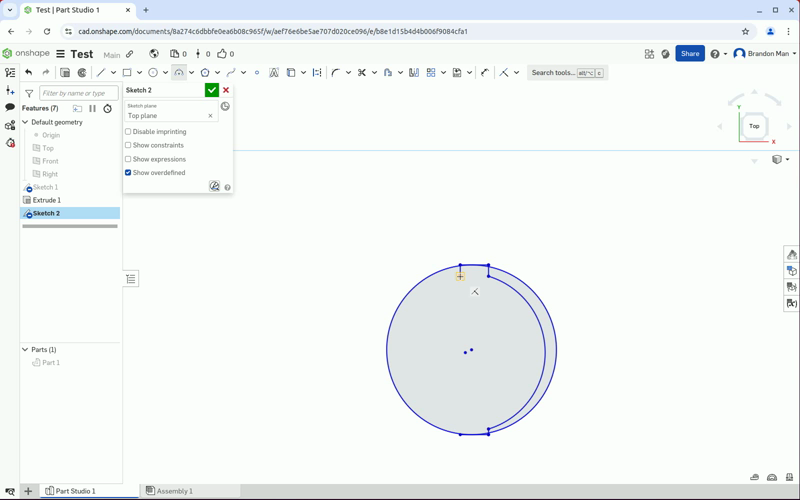
scroll(-6)
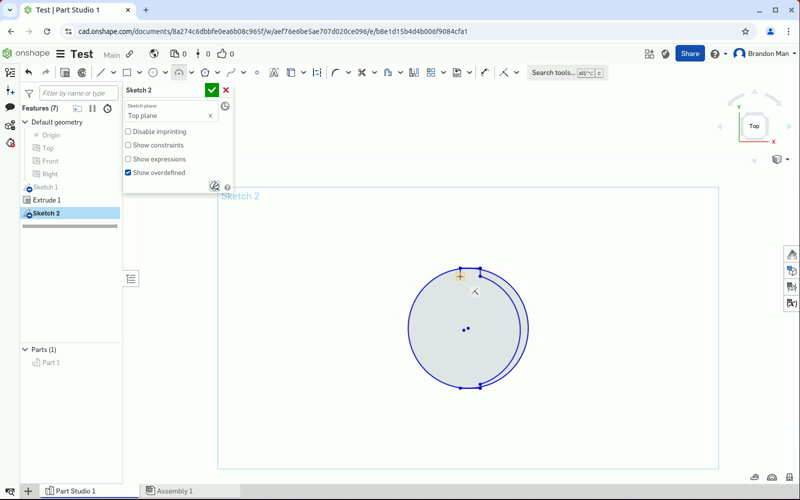
scroll(-6)
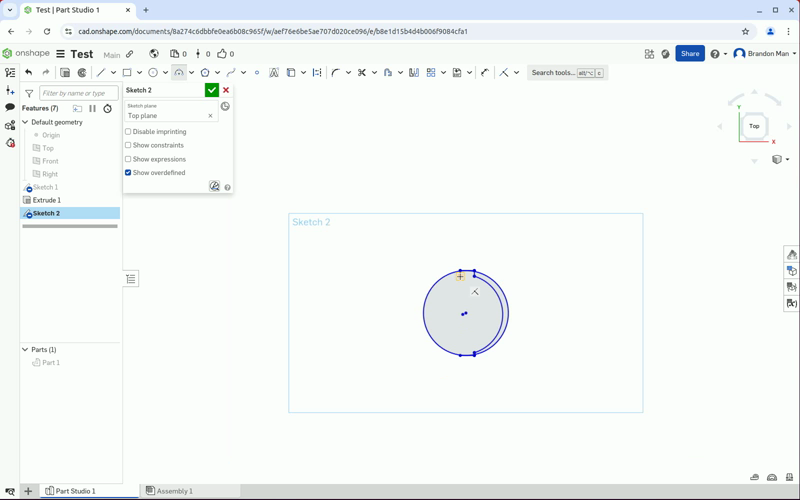
scroll(-6)
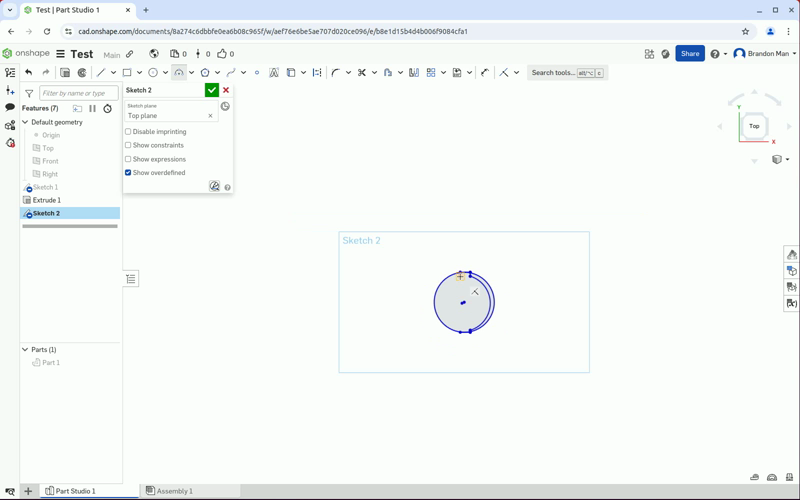
scroll(-6)
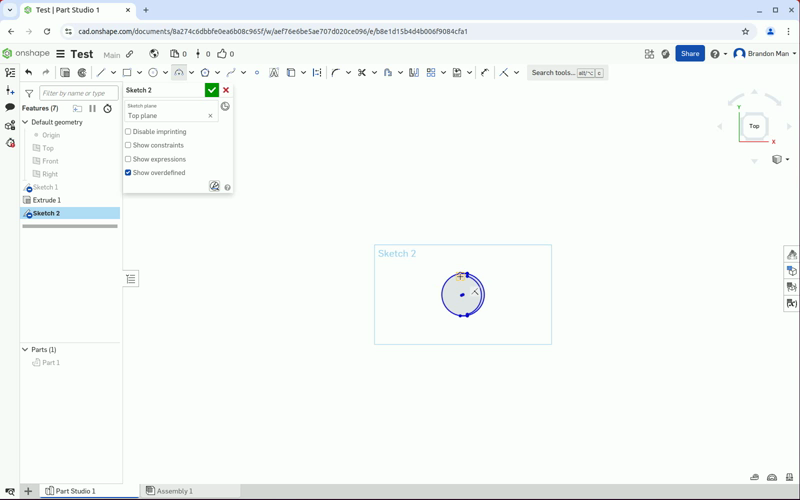
scroll(-6)
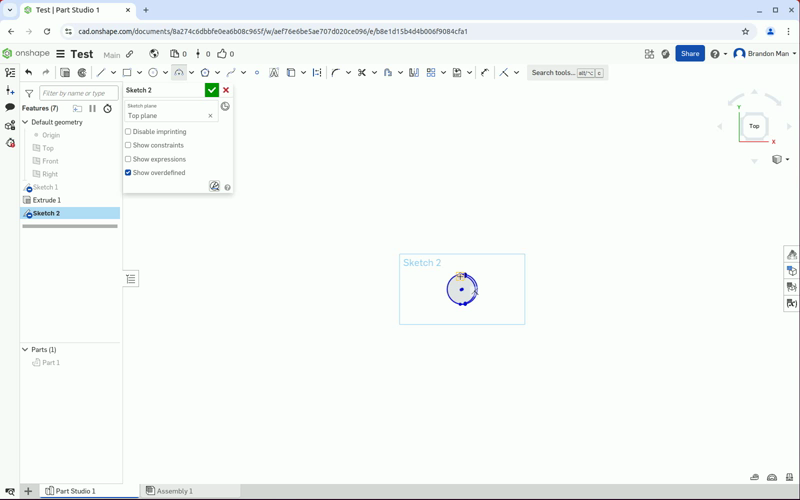
scroll(-6)
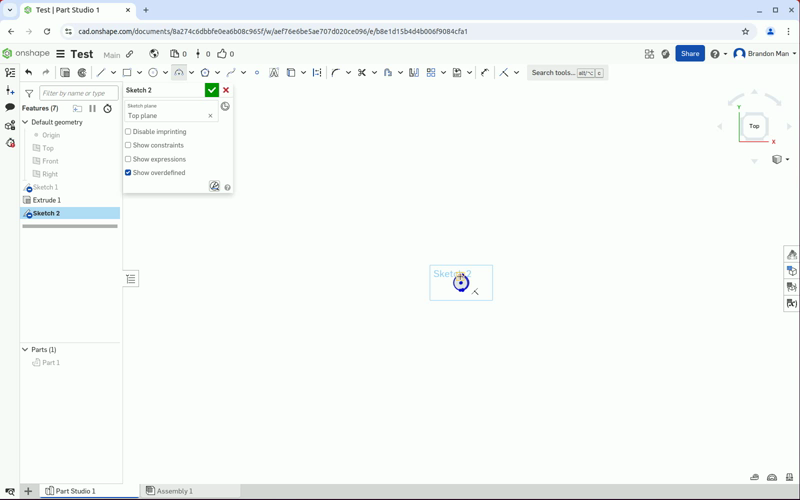
key_down(shift)
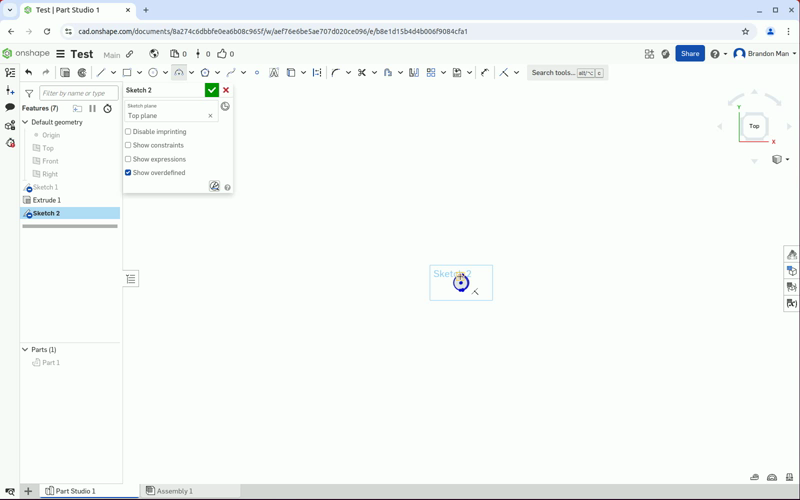
mouse_move(460, 289)
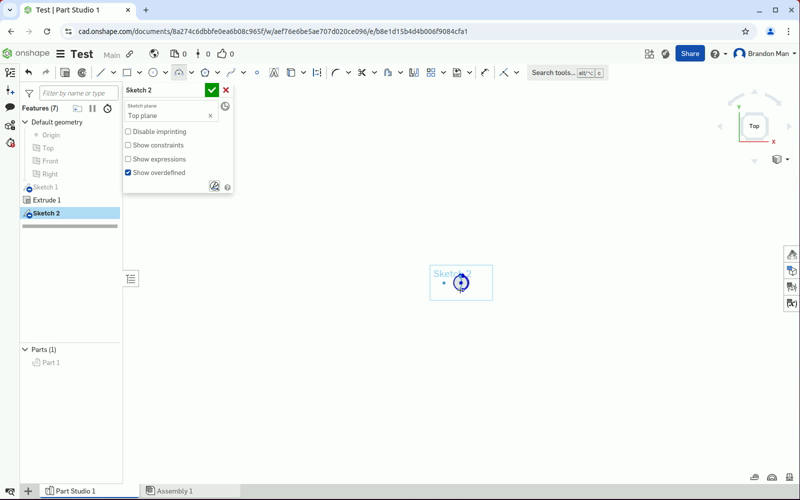
scroll(6)
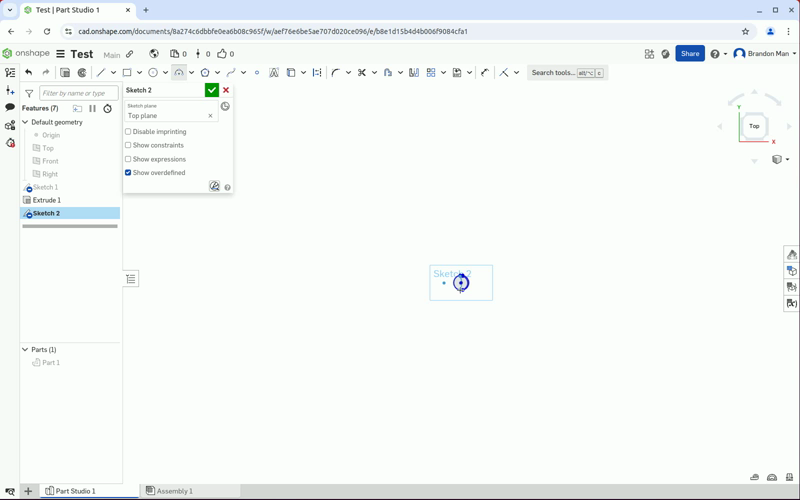
scroll(6)
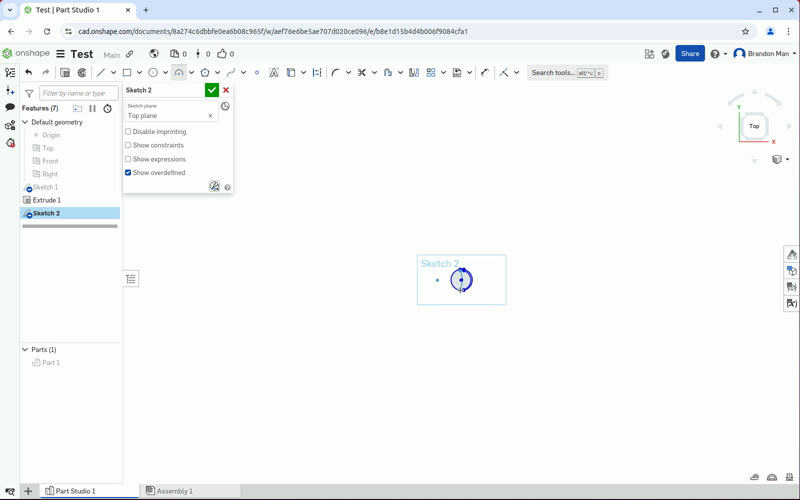
scroll(6)
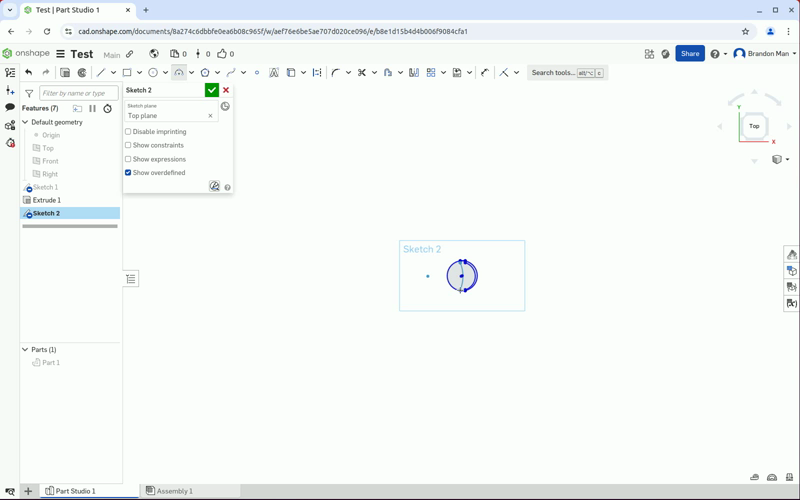
scroll(6)
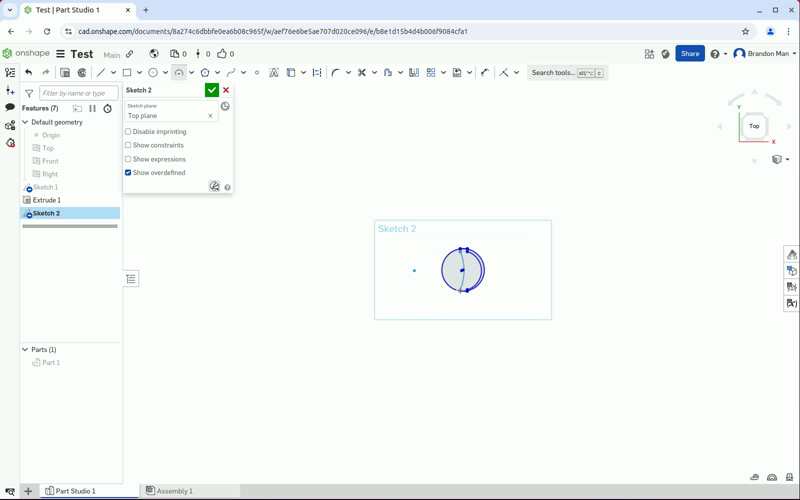
scroll(6)
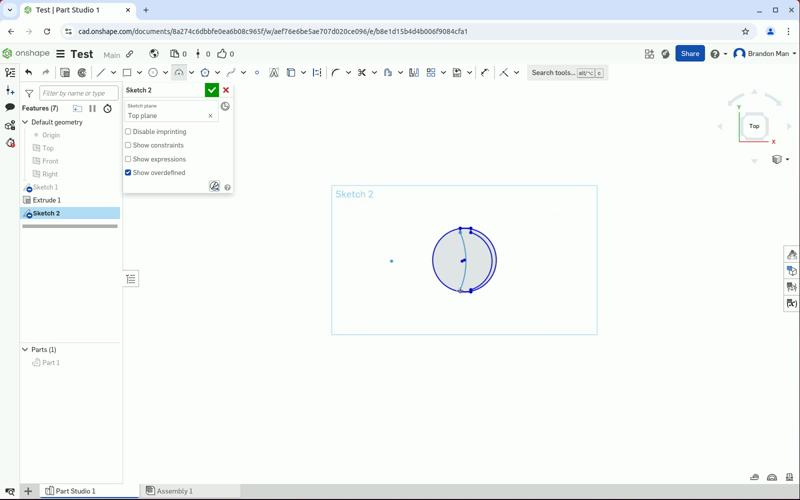
scroll(6)
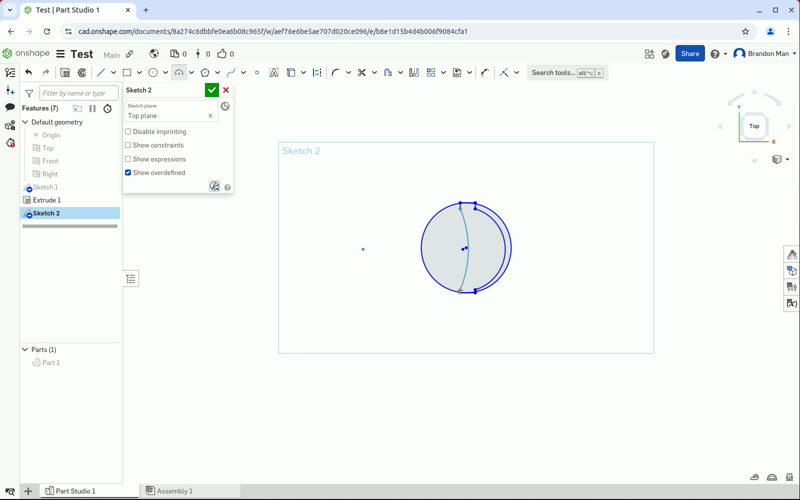
scroll(6)
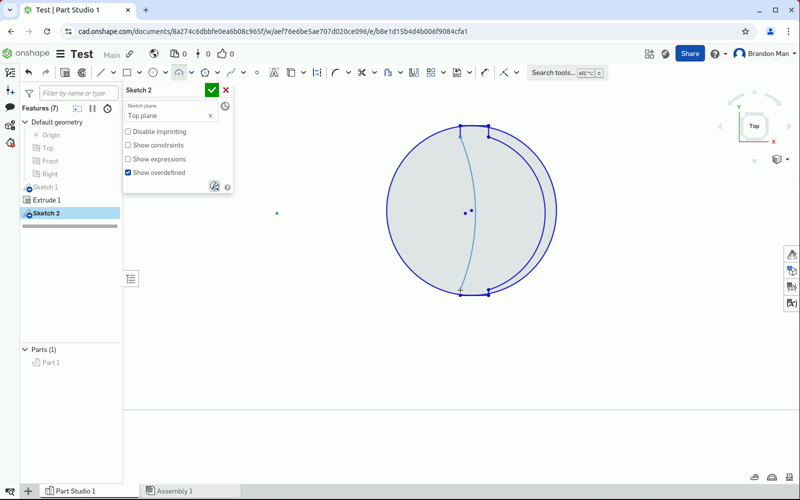
click(460, 289)
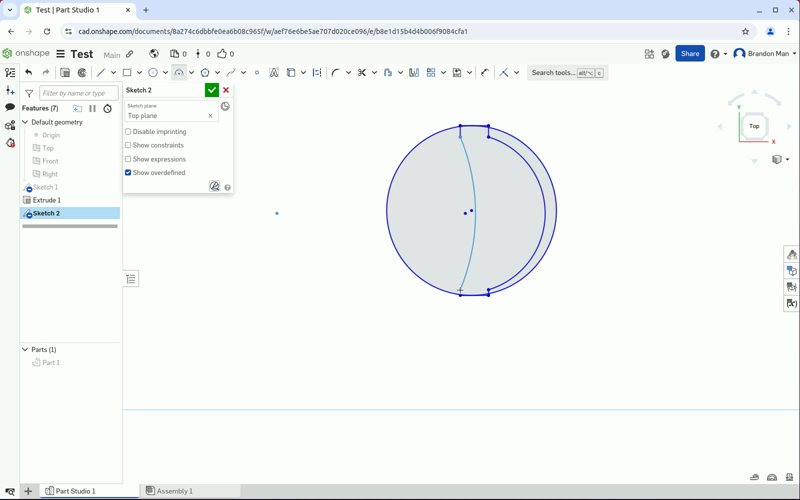
scroll(-6)
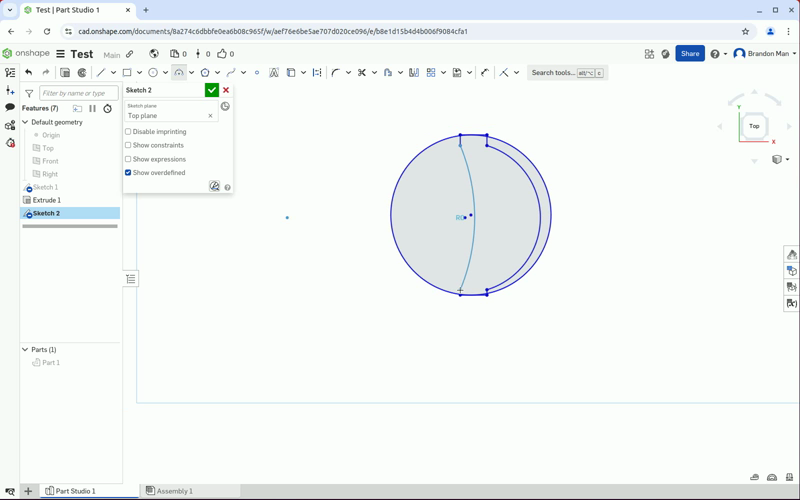
scroll(-6)
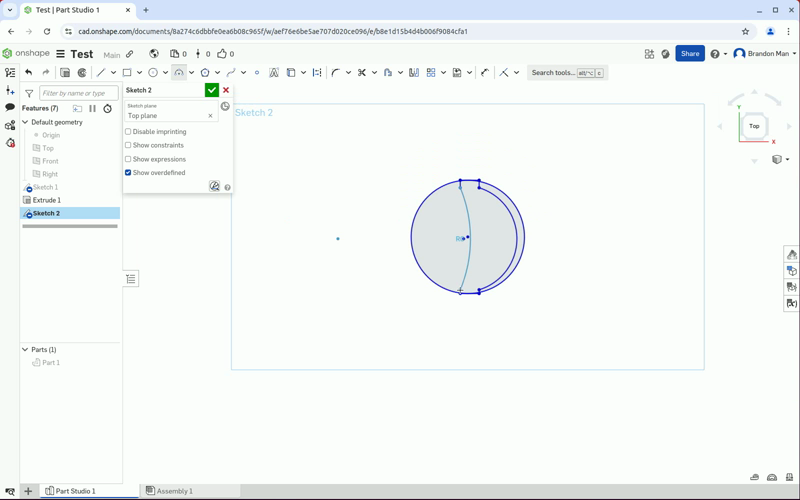
scroll(-6)
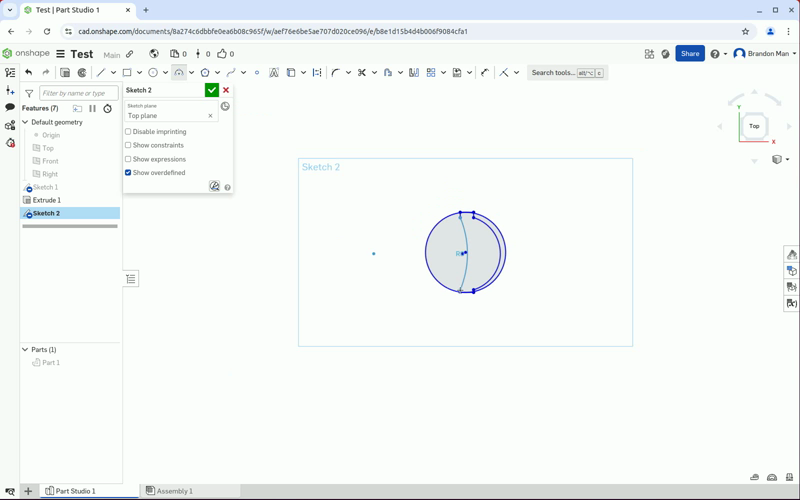
scroll(-6)
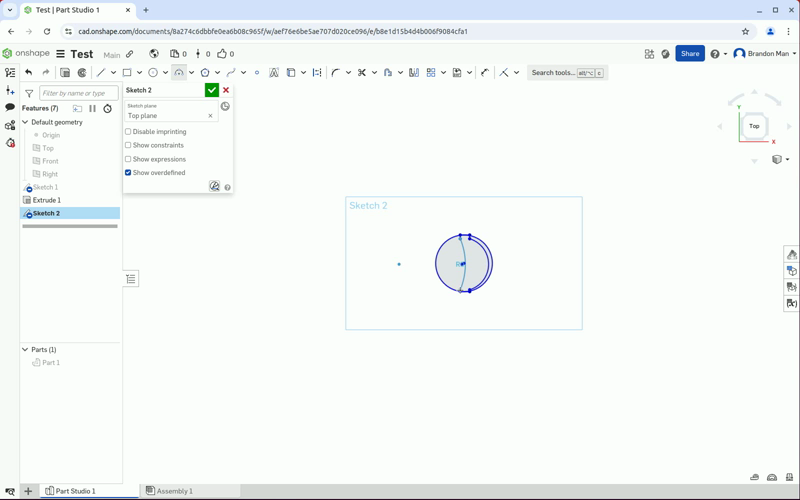
scroll(-6)
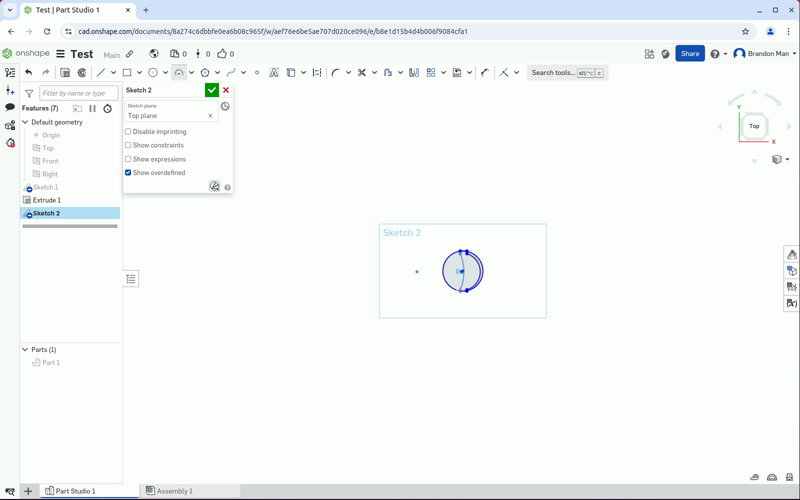
scroll(-6)
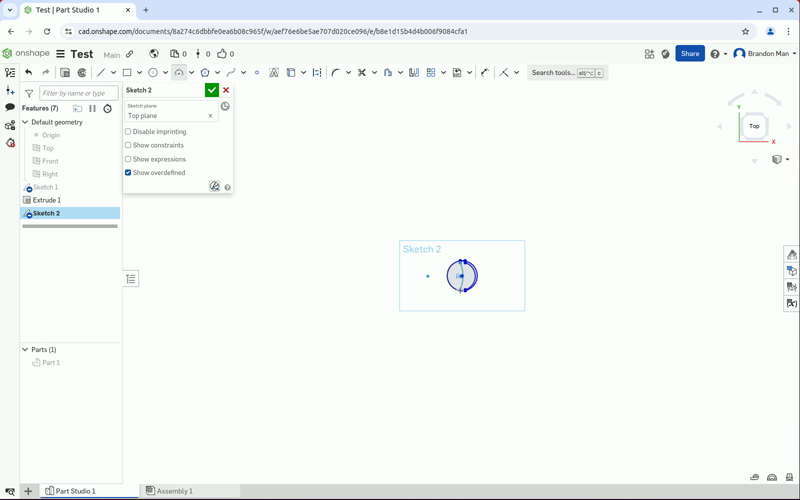
scroll(-6)
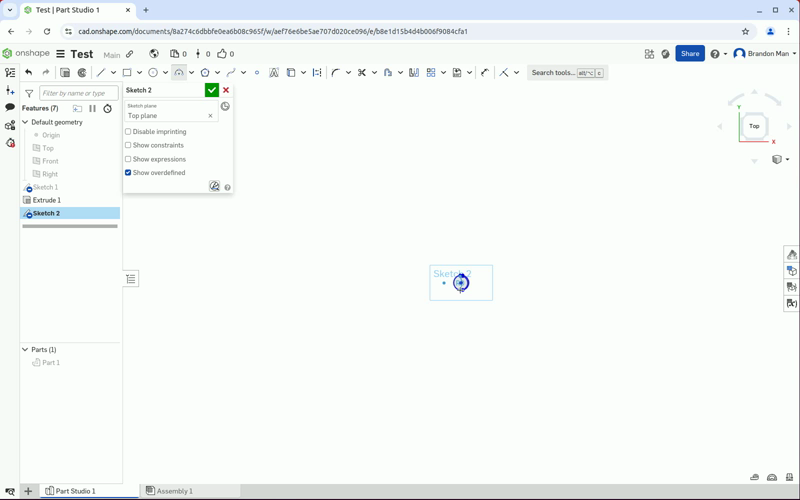
mouse_move(454, 282)
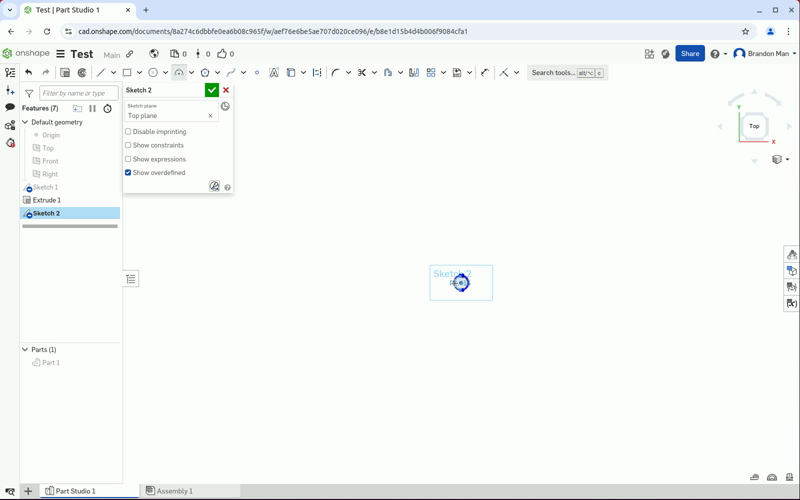
click(454, 282)
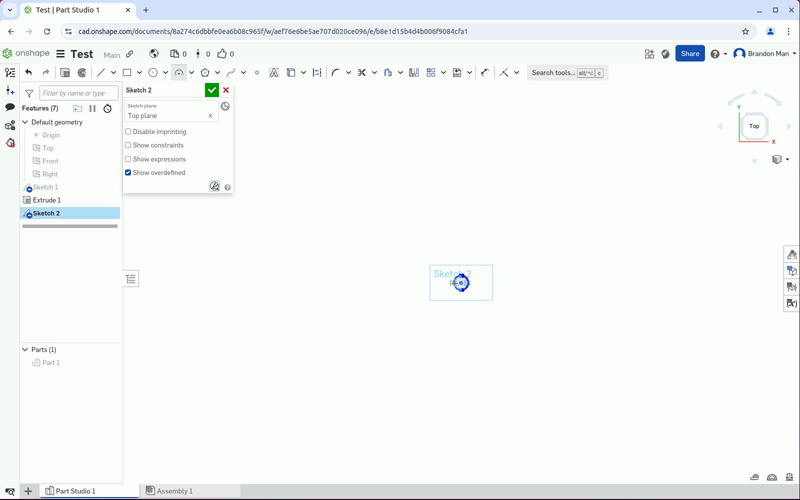
key_up(shift)
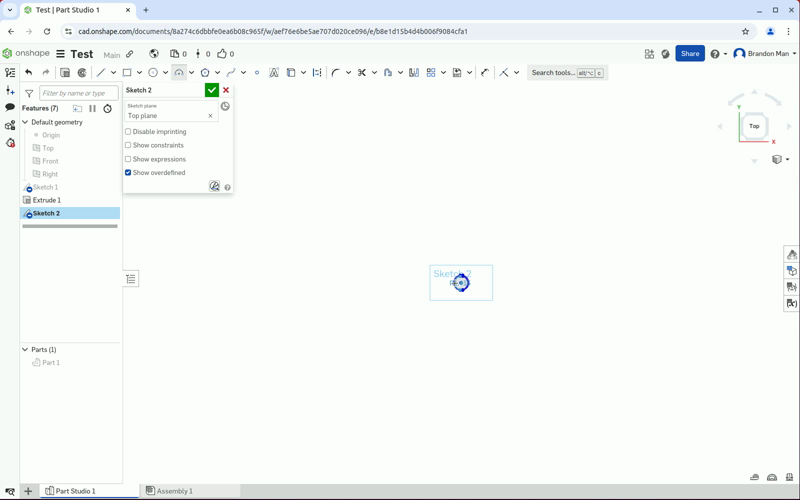
key(esc)
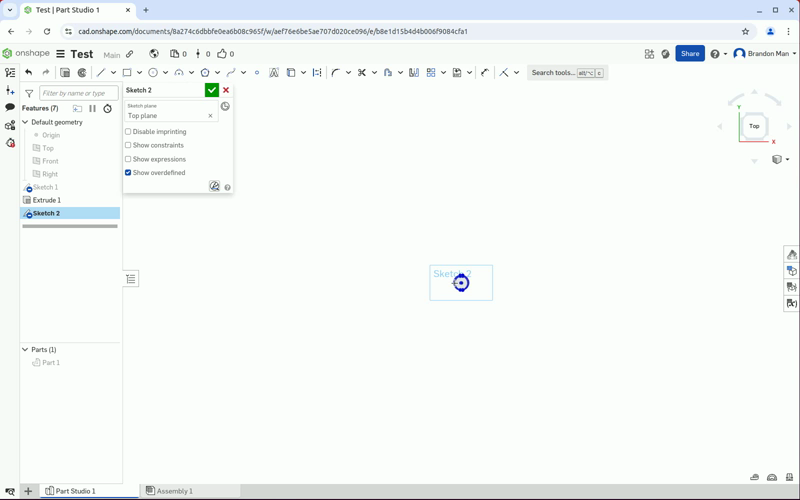
key(l)
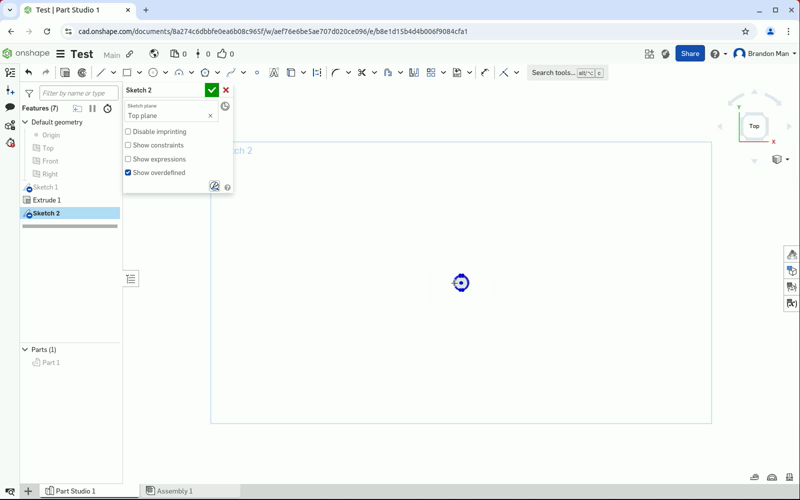
mouse_move(460, 289)
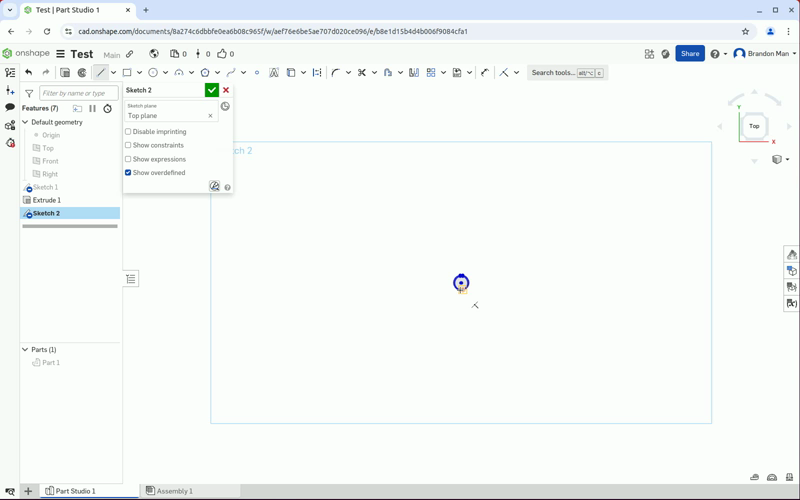
scroll(6)
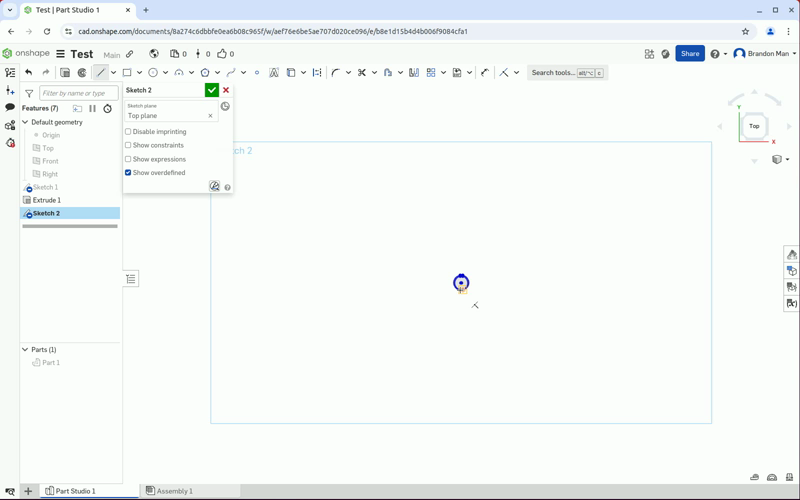
scroll(6)
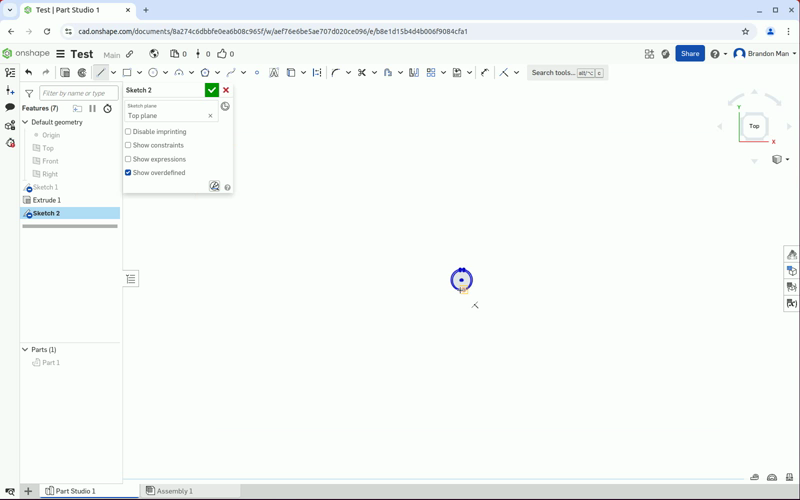
scroll(6)
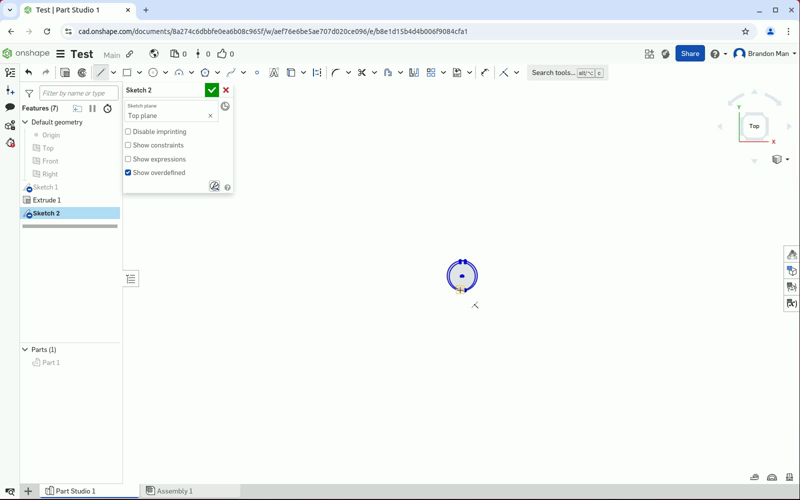
scroll(6)
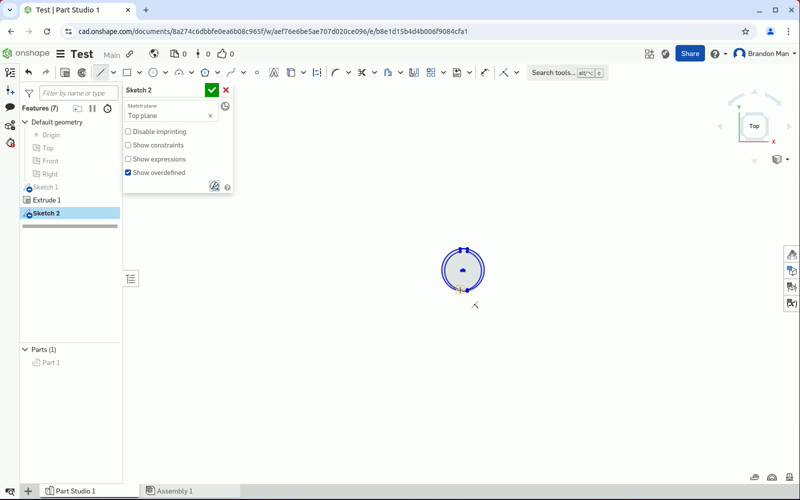
scroll(6)
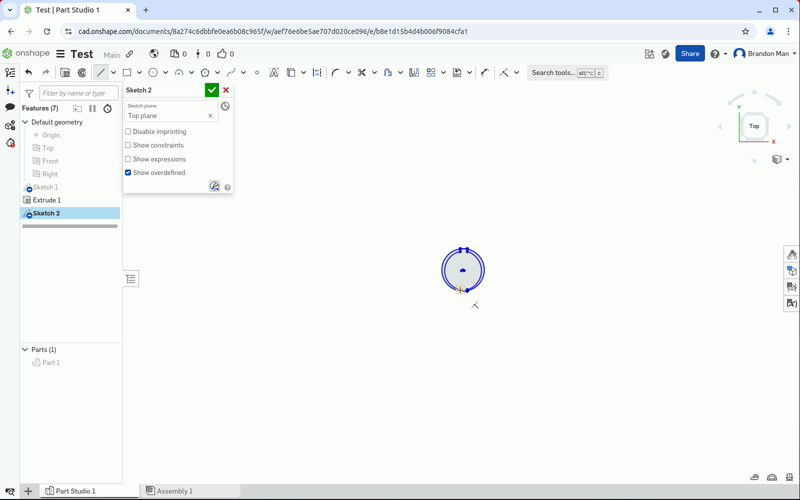
scroll(6)
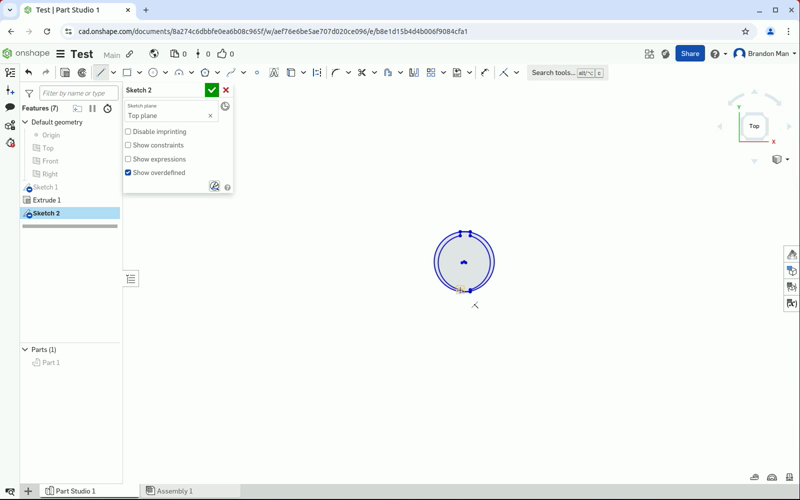
scroll(6)
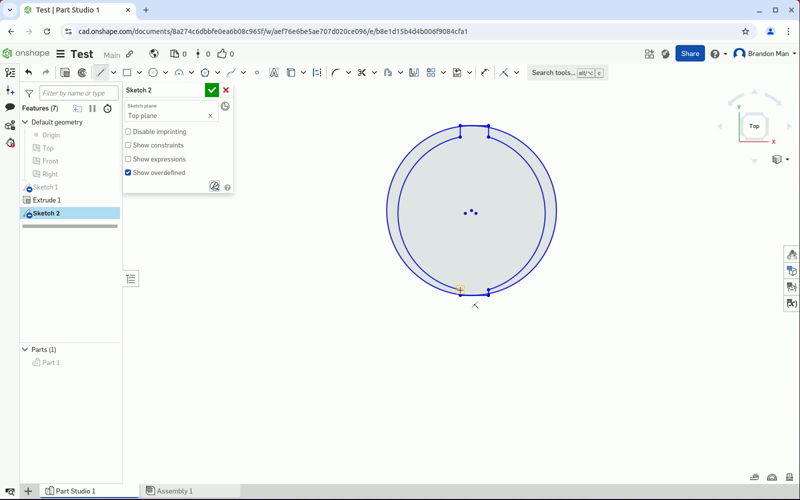
click(460, 289)
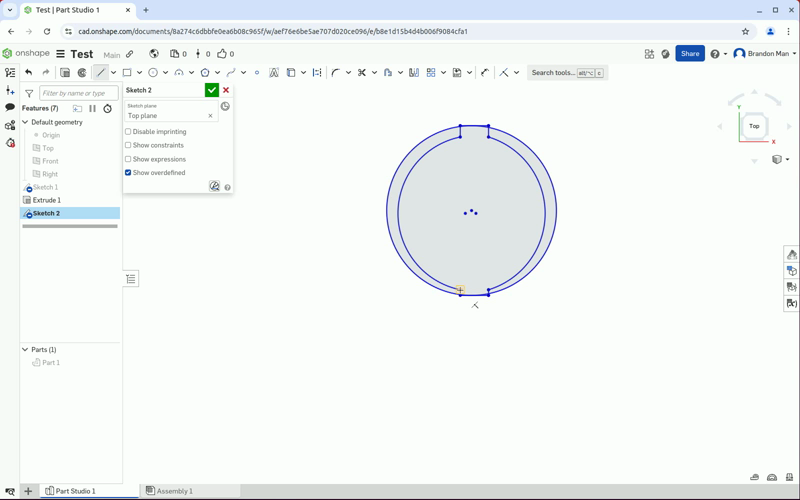
scroll(-6)
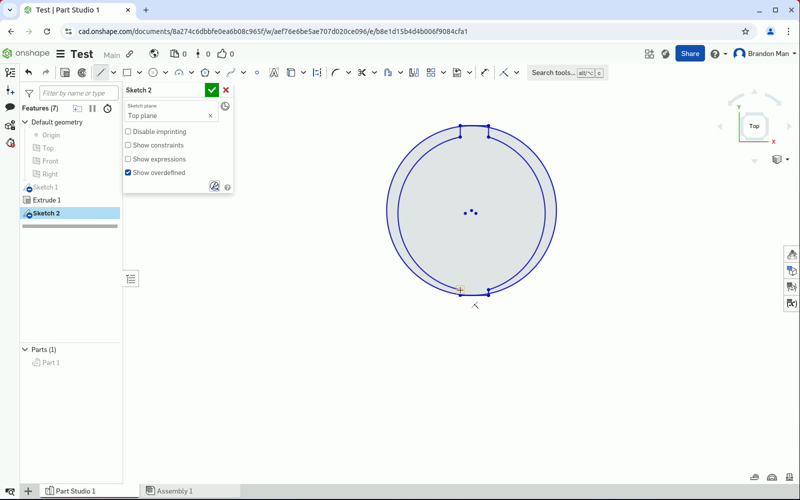
scroll(-6)
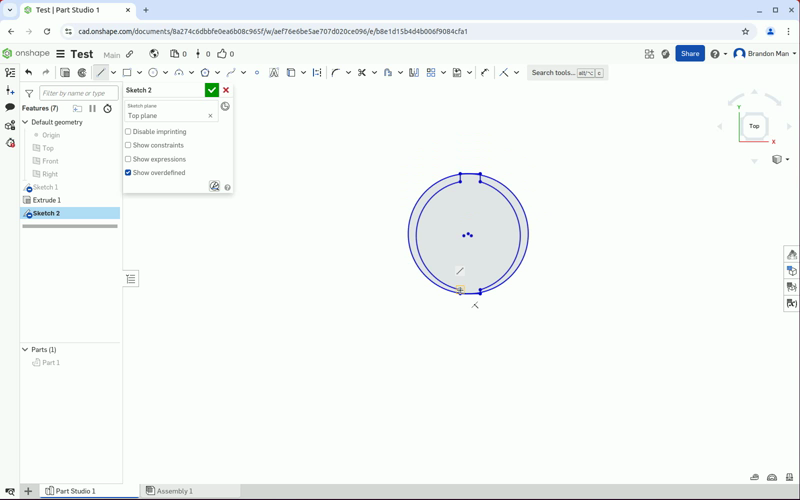
scroll(-6)
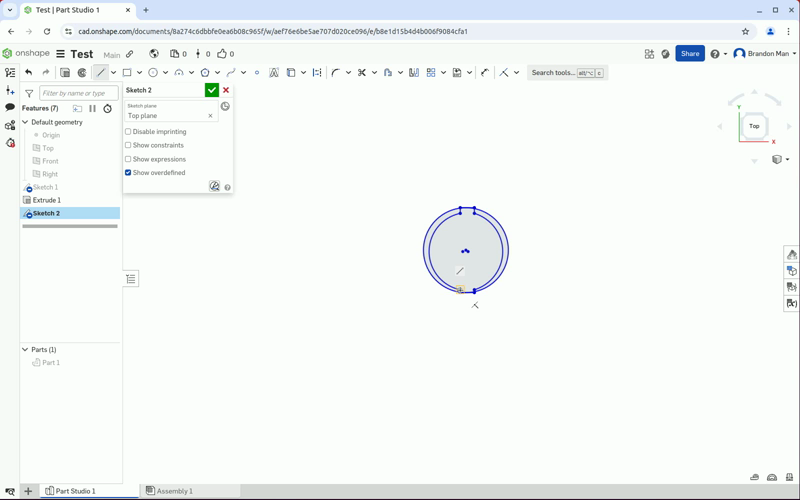
scroll(-6)
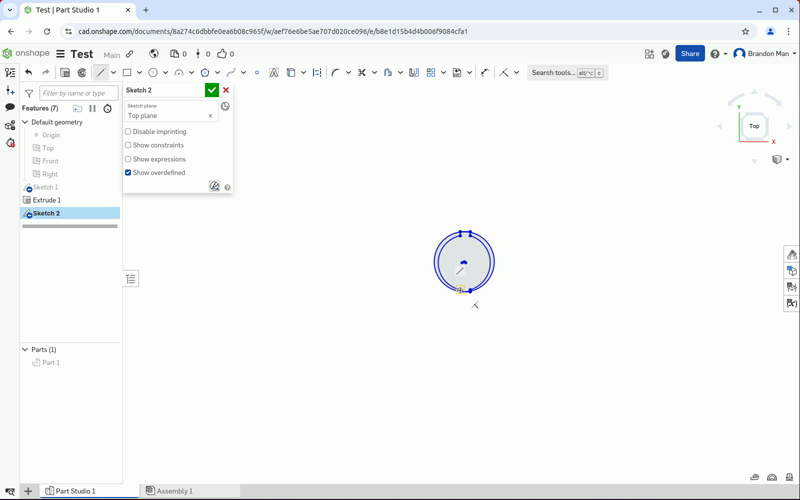
scroll(-6)
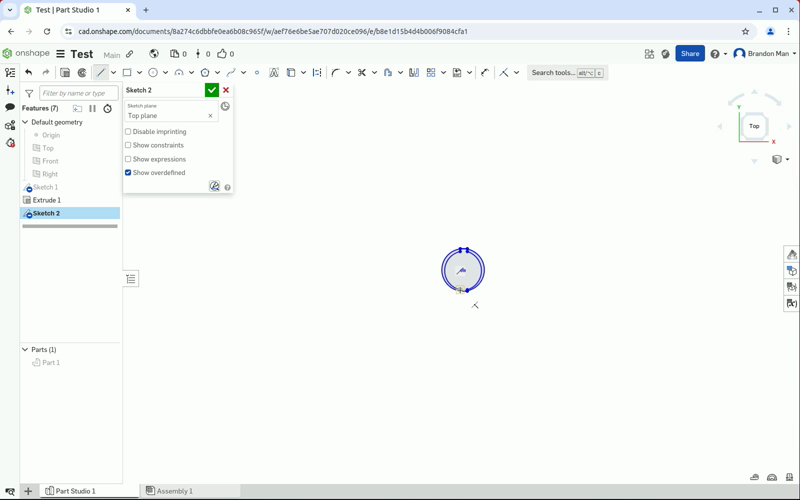
scroll(-6)
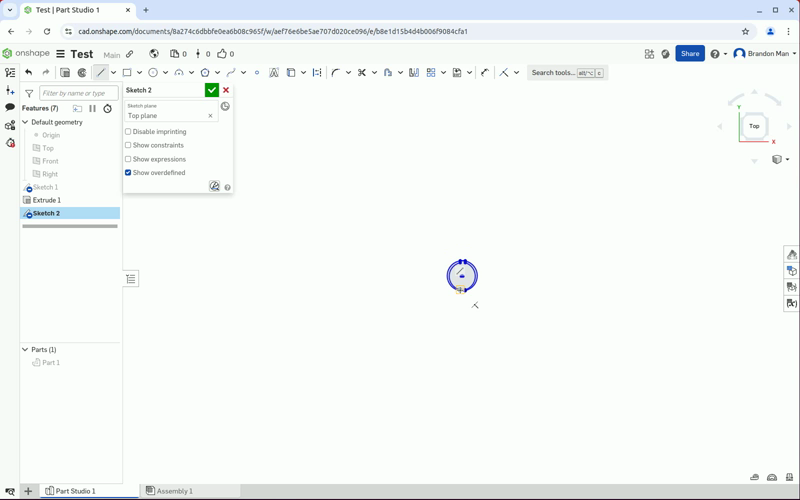
scroll(-6)
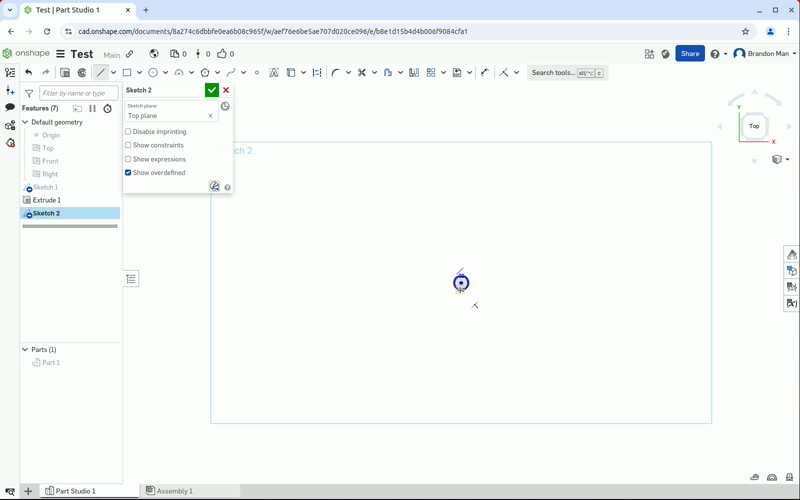
mouse_move(490, 289)
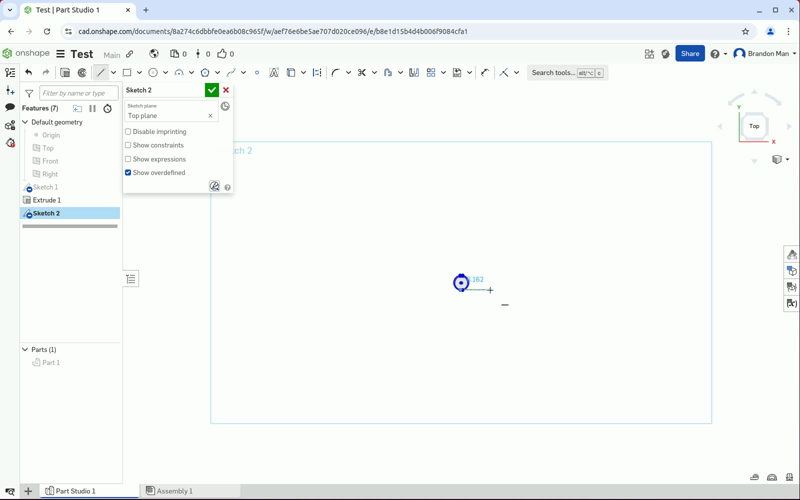
key_down(shift)
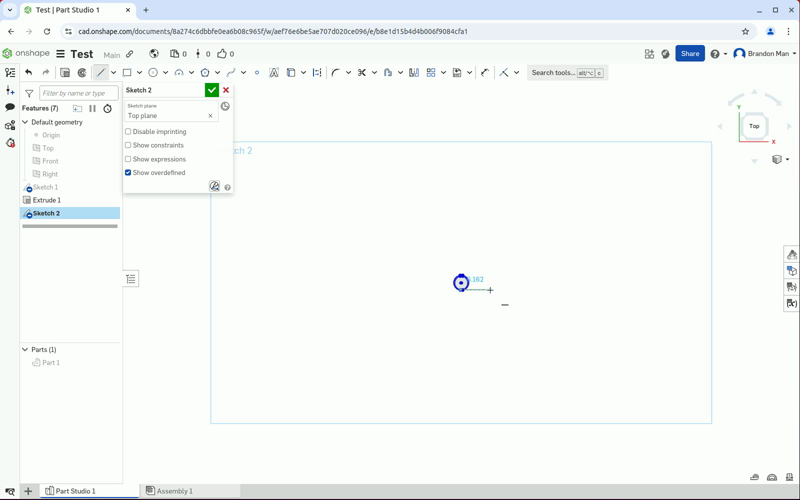
mouse_move(460, 290)
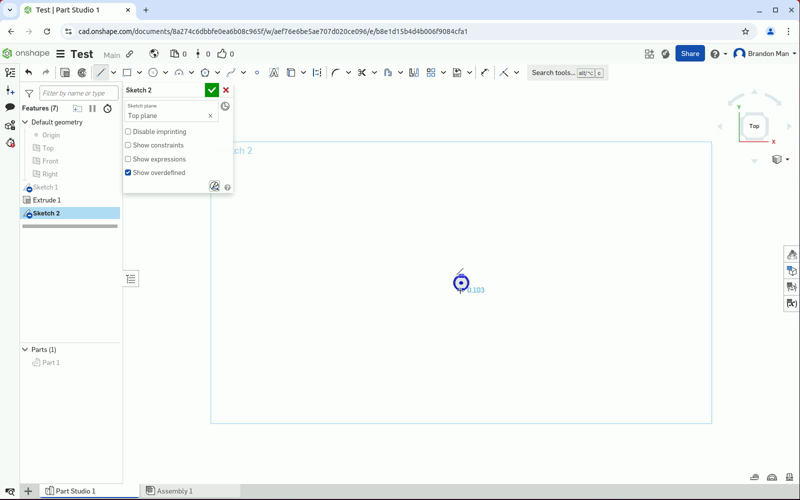
scroll(6)
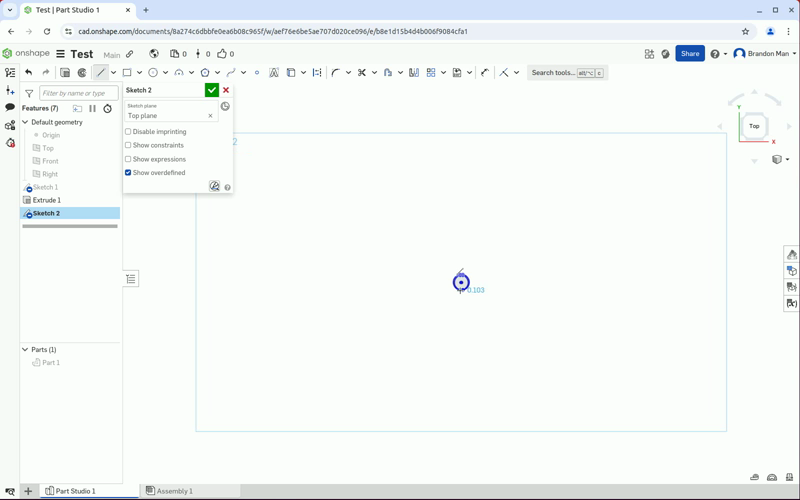
scroll(6)
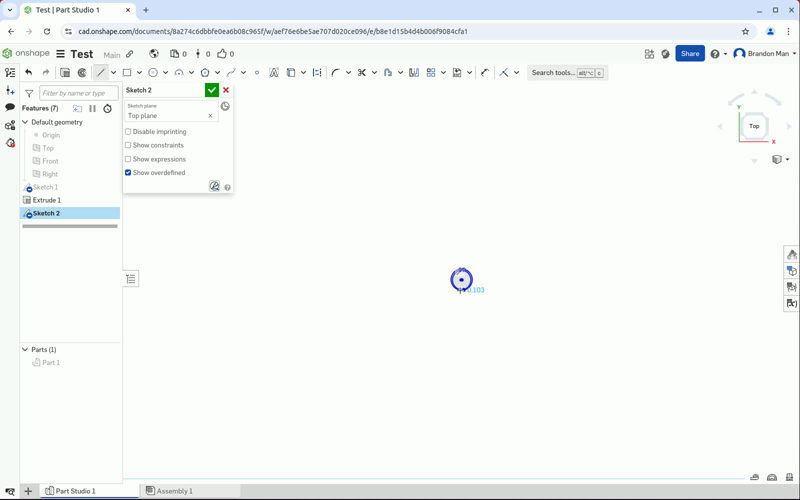
scroll(6)
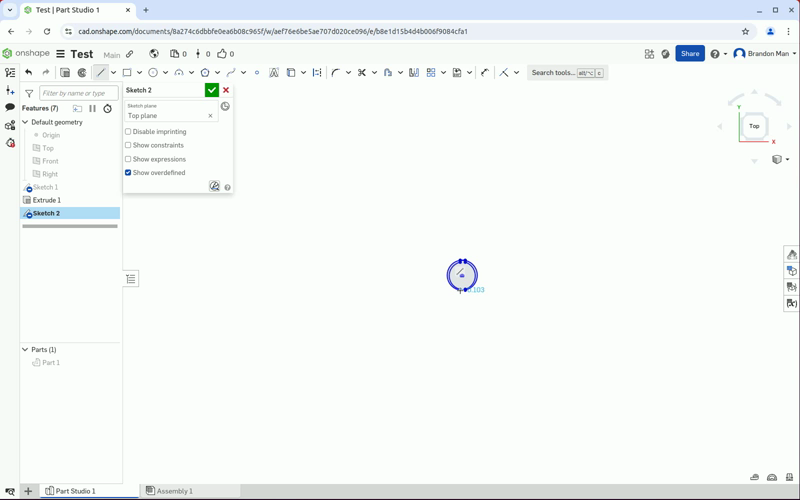
scroll(6)
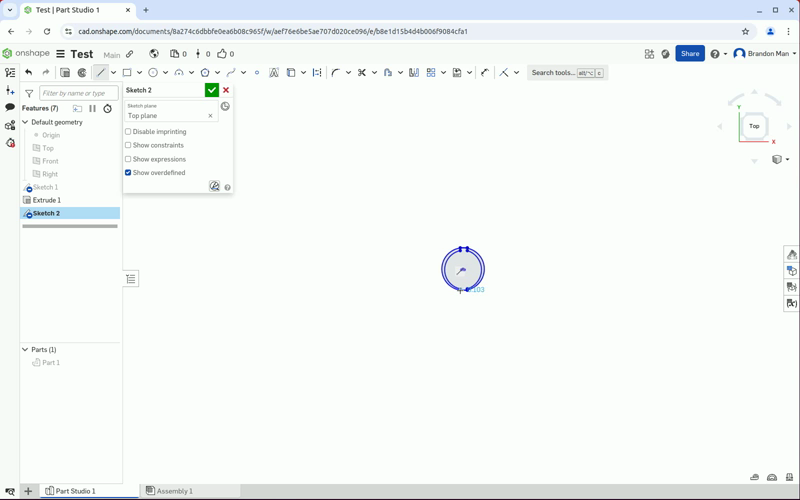
scroll(6)
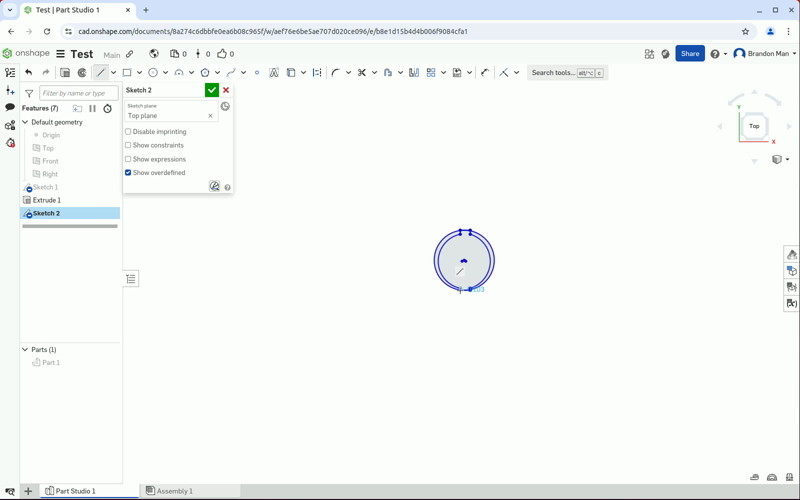
scroll(6)
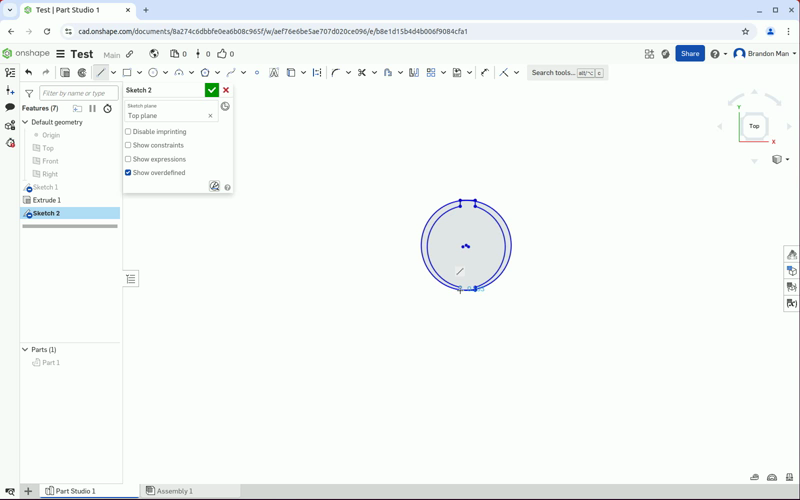
scroll(6)
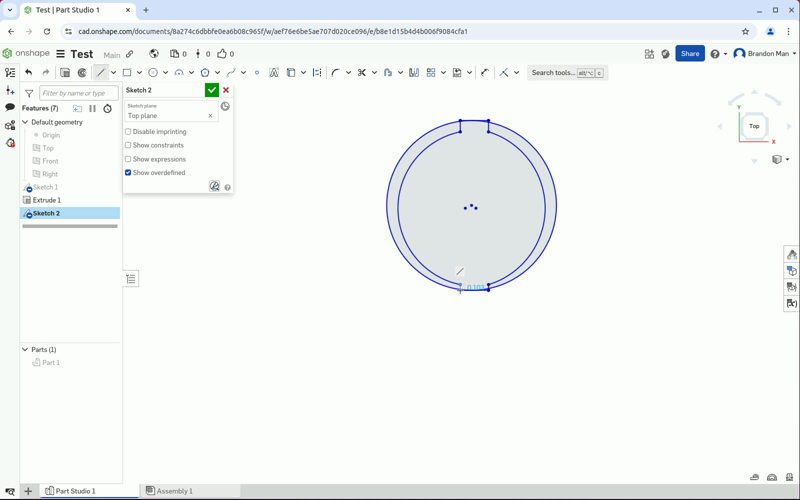
key_up(shift)
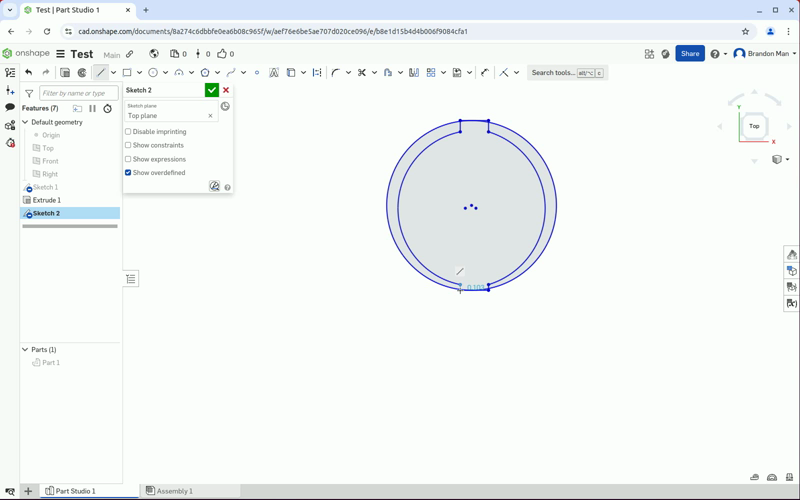
click(460, 290)
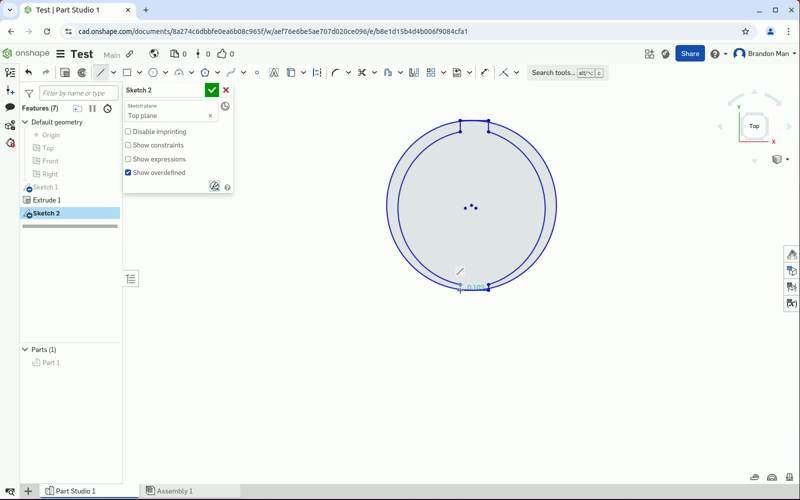
scroll(-6)
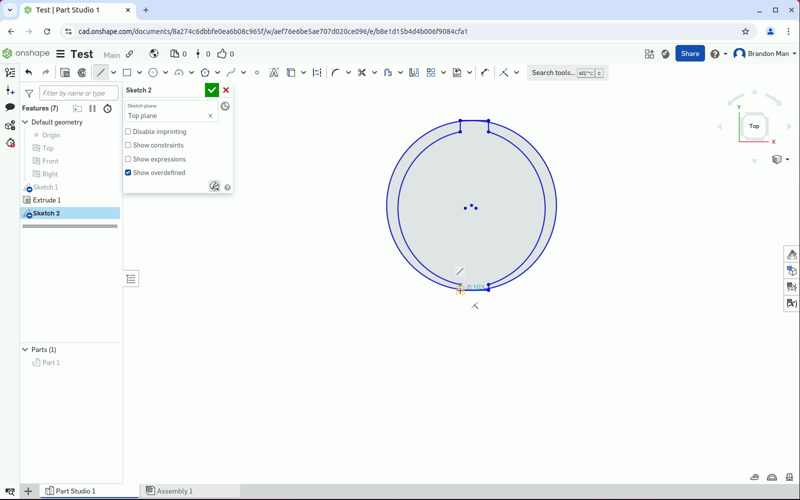
scroll(-6)
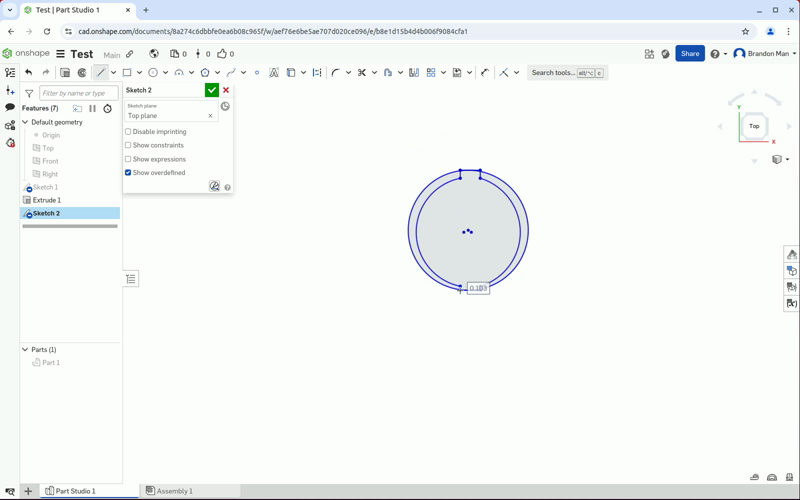
scroll(-6)
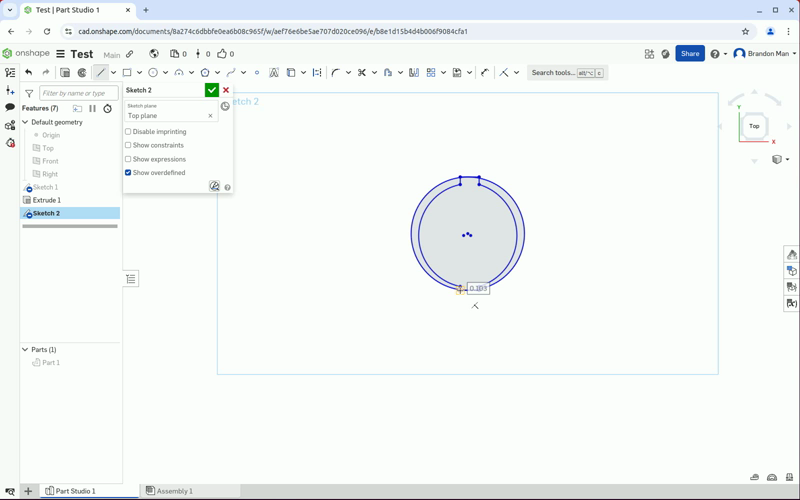
scroll(-6)
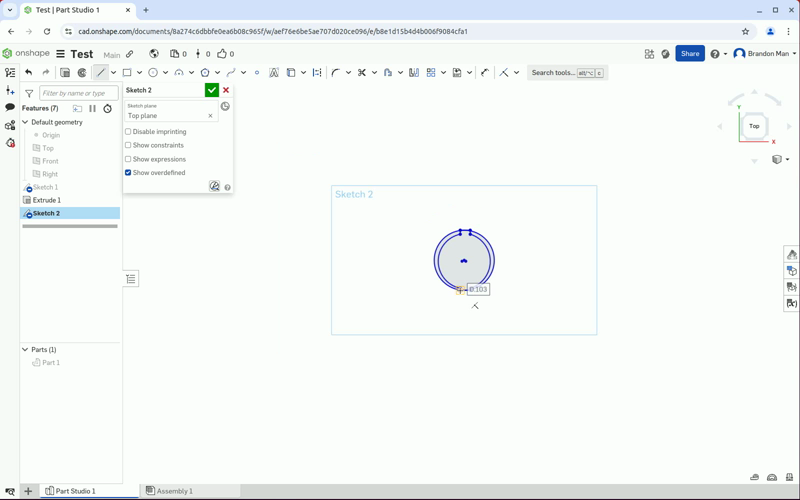
scroll(-6)
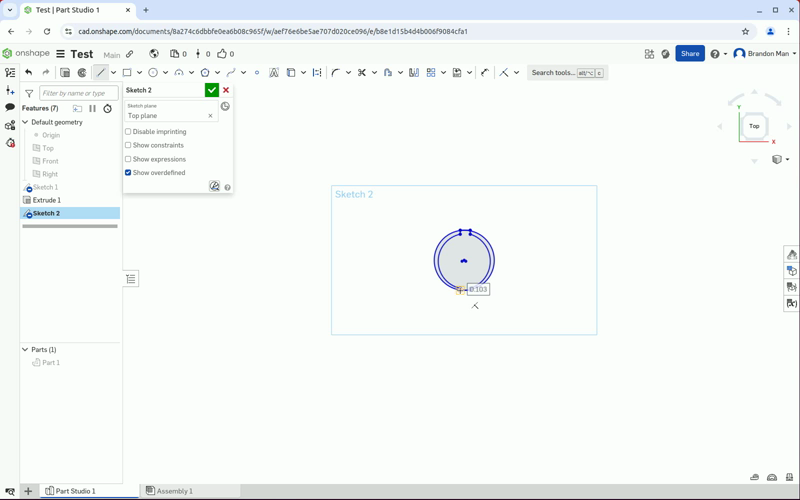
scroll(-6)
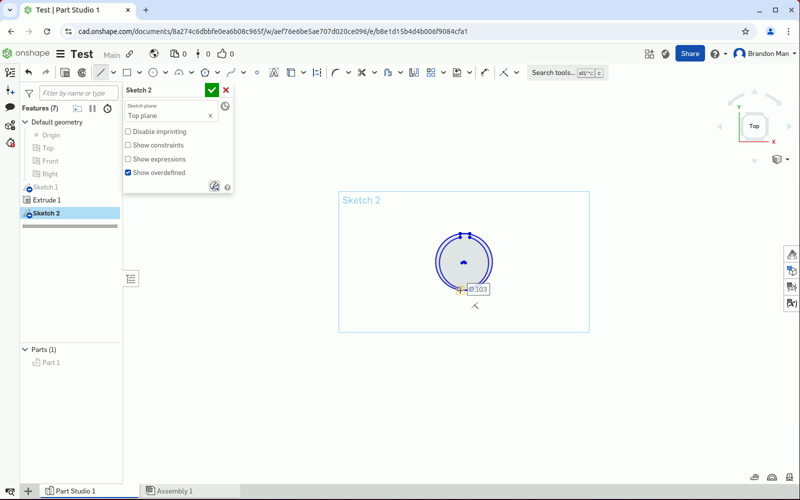
scroll(-6)
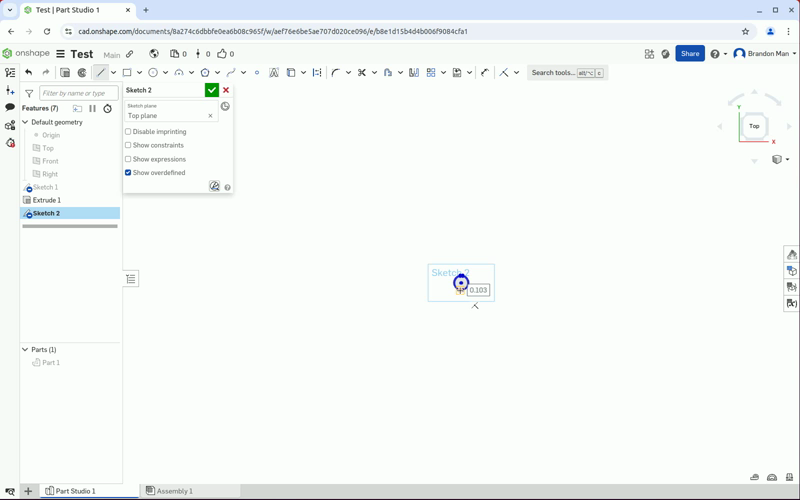
key(esc)
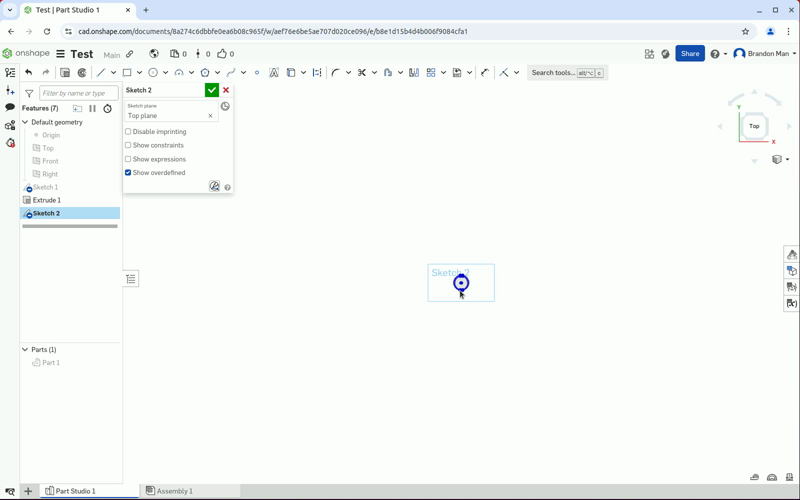
mouse_move(454, 279)
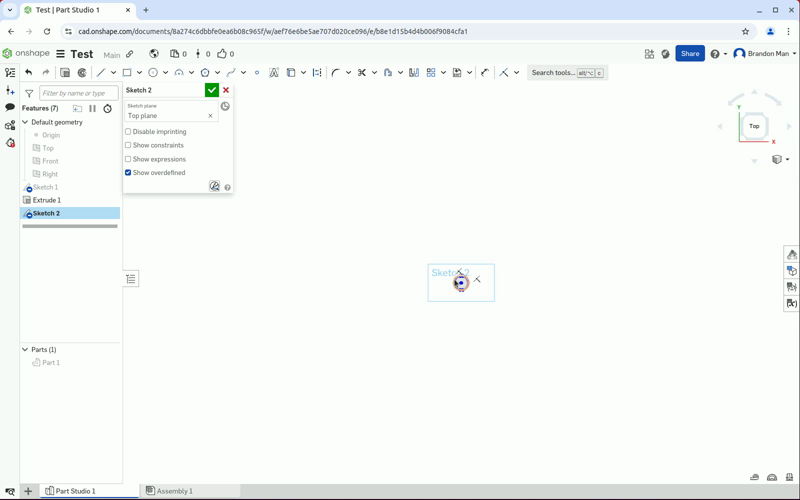
scroll(6)
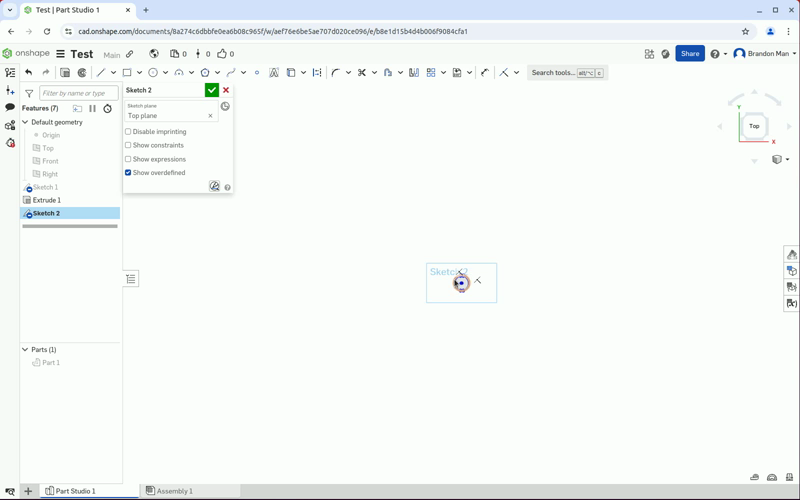
scroll(6)
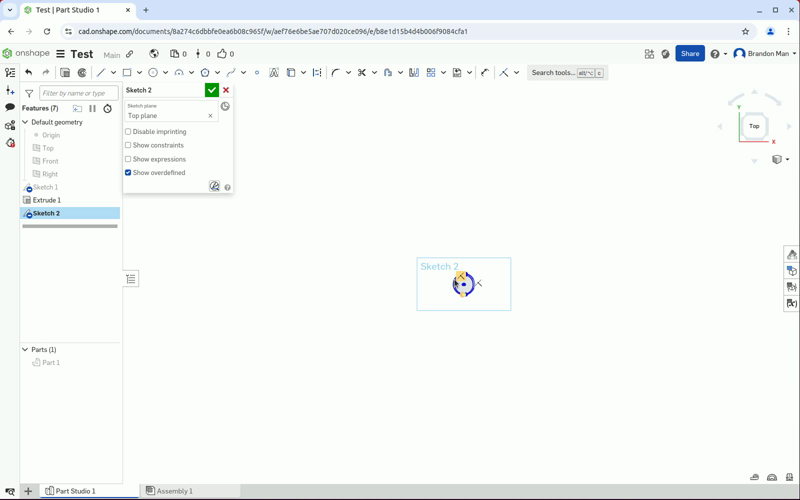
scroll(6)
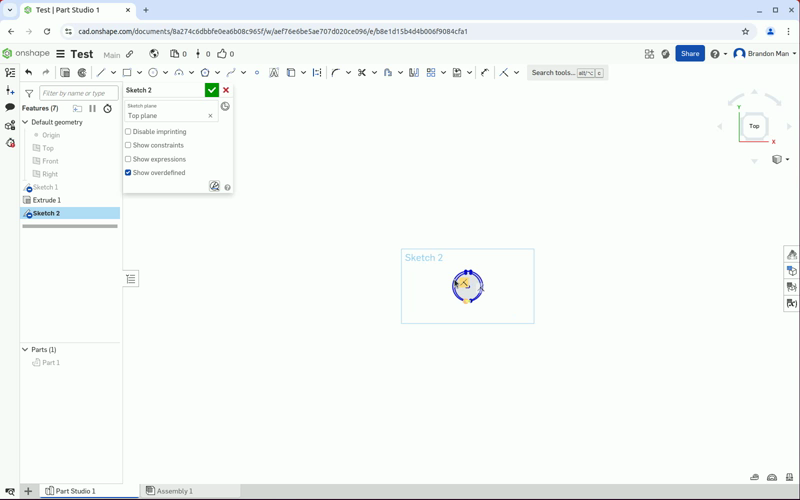
scroll(6)
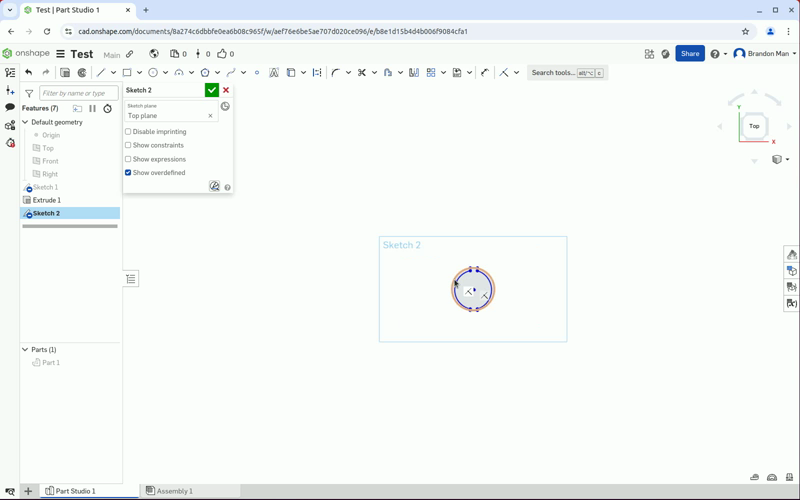
scroll(6)
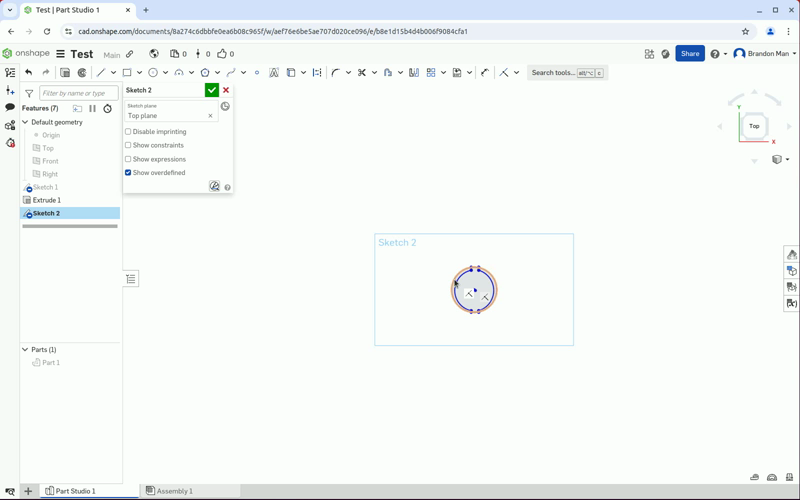
scroll(6)
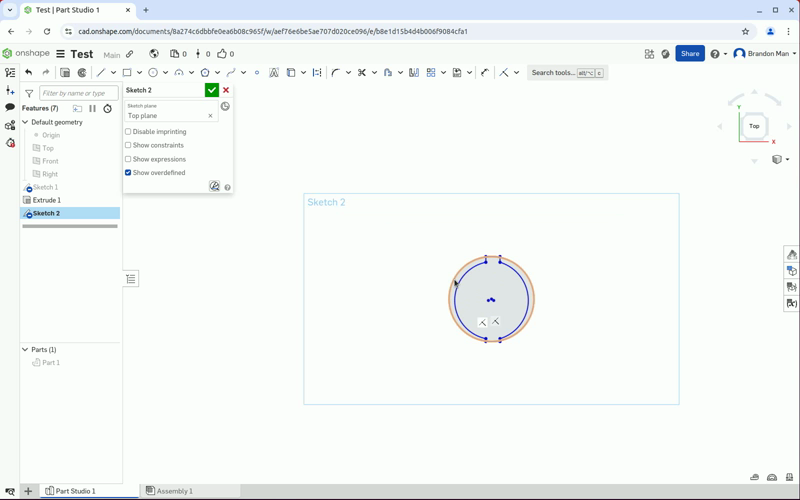
scroll(6)
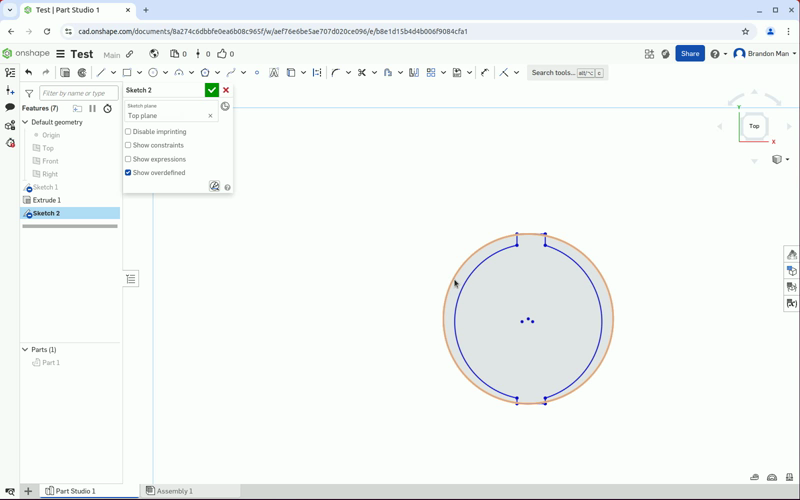
click(454, 279)
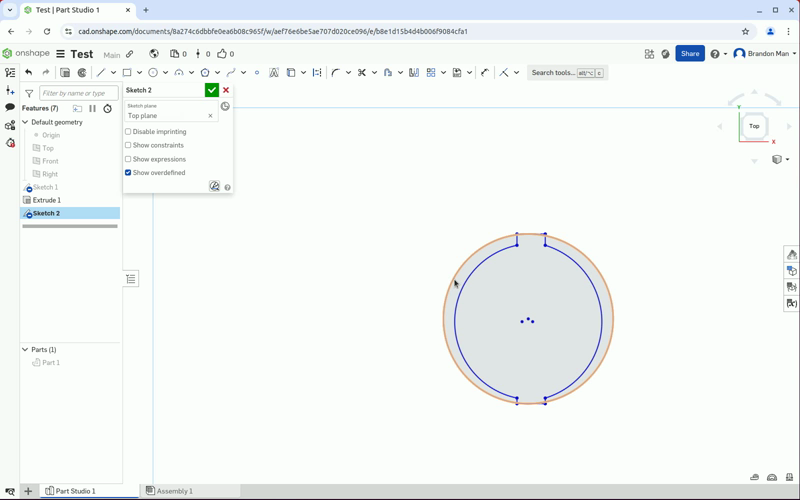
scroll(-6)
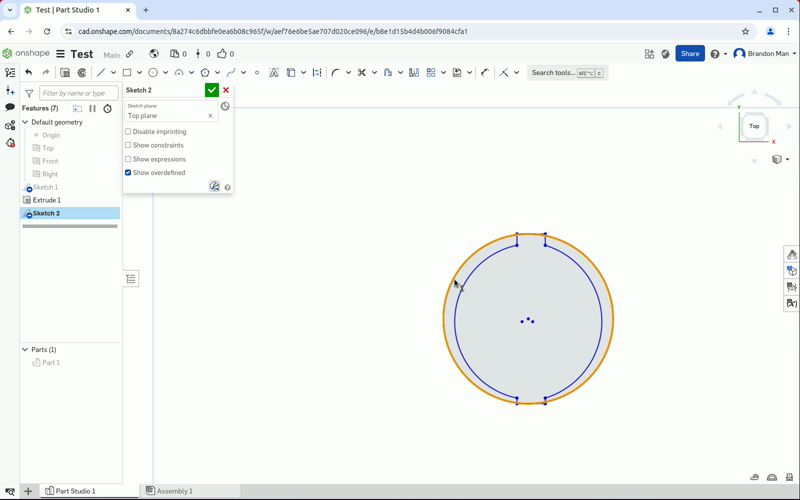
scroll(-6)
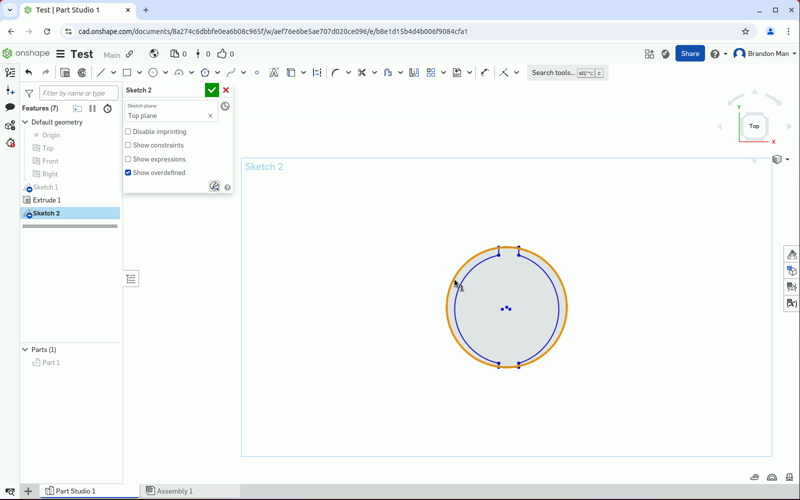
scroll(-6)
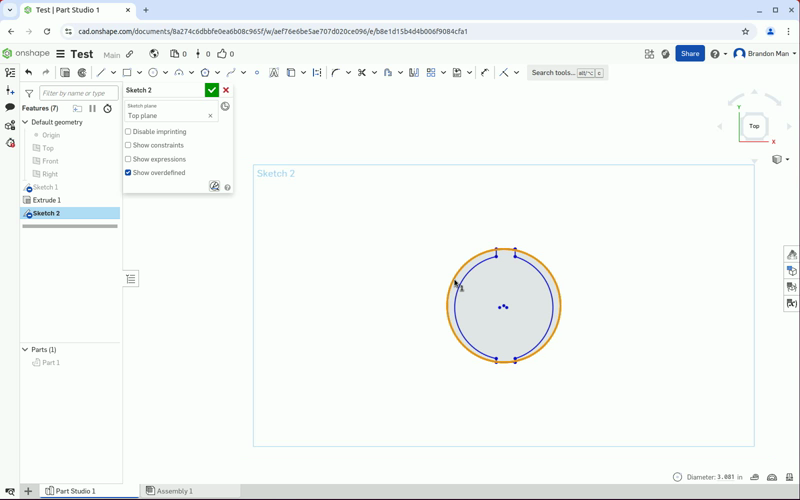
scroll(-6)
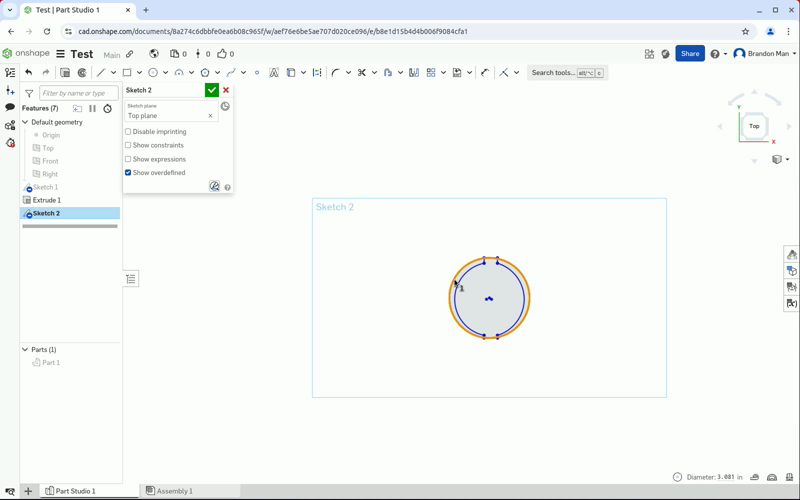
scroll(-6)
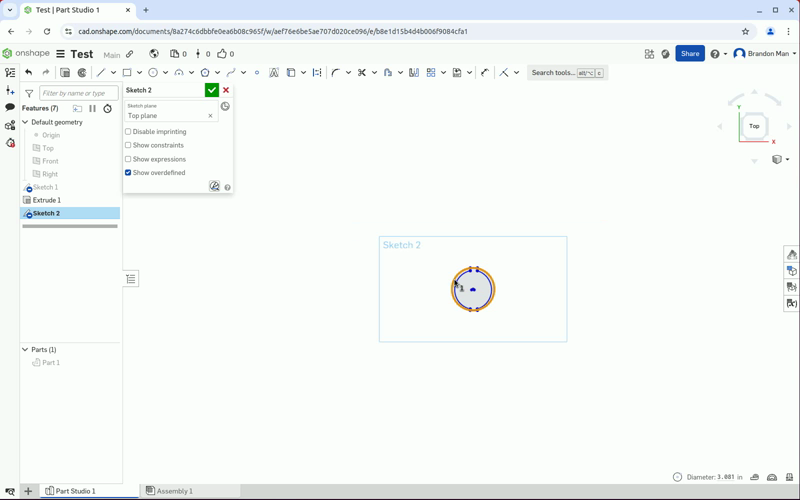
scroll(-6)
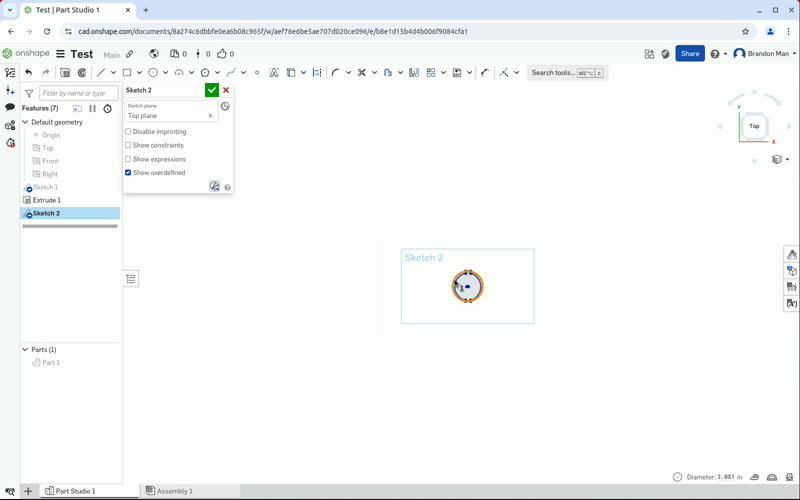
scroll(-6)
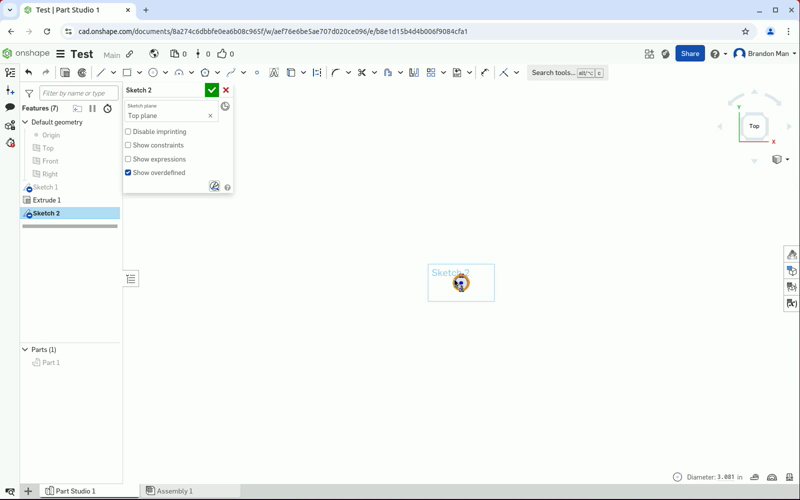
mouse_move(73, 352)
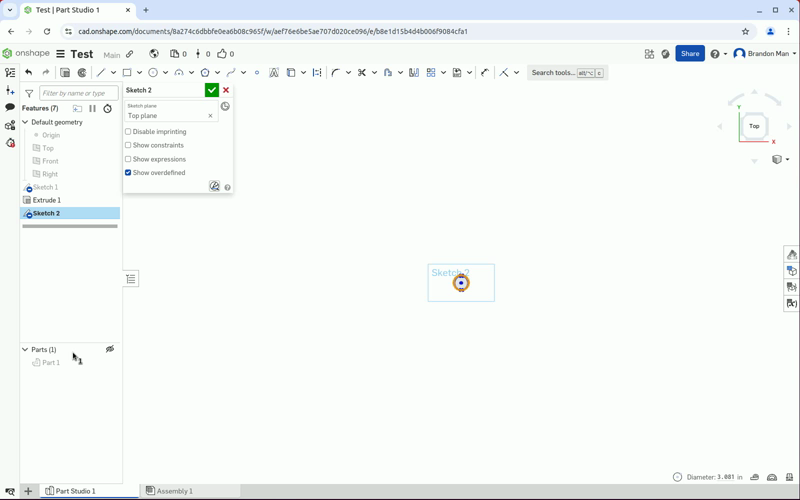
key(shift+y)
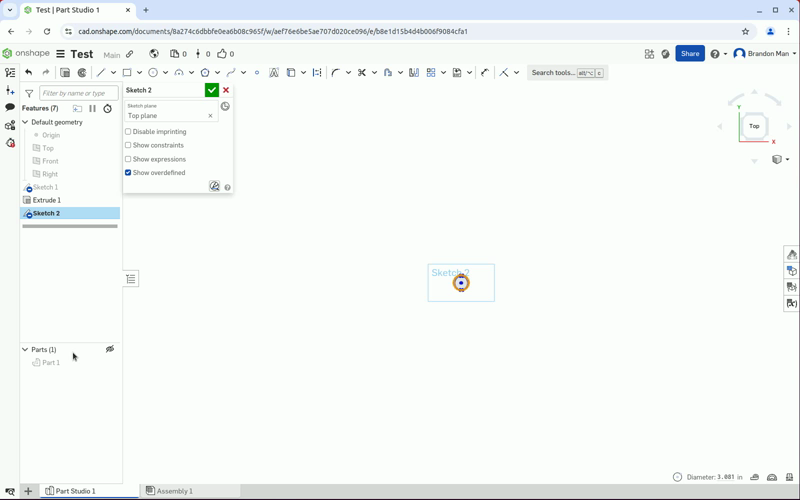
key(shift+e)
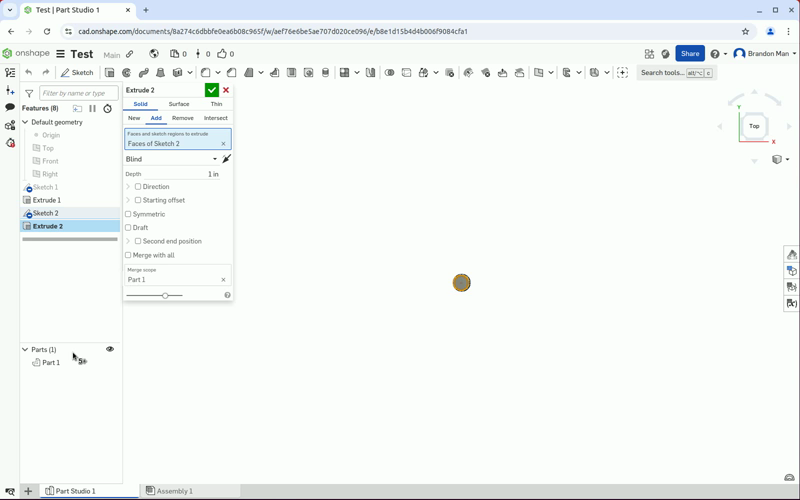
mouse_move(143, 106)
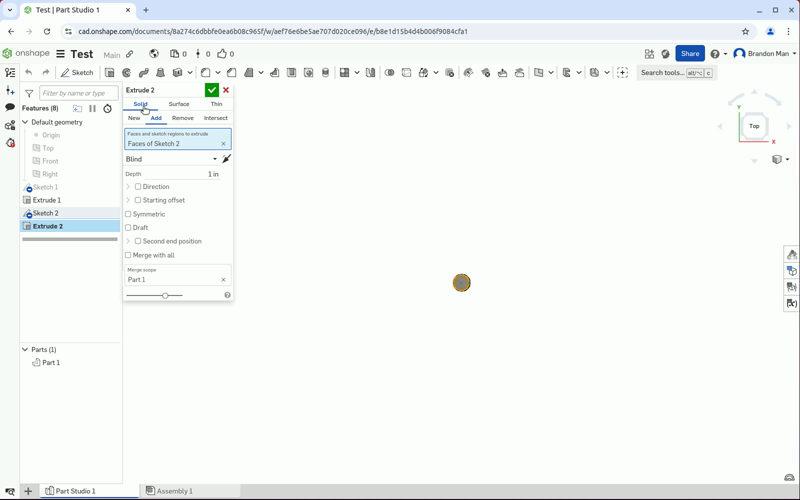
click(143, 106)
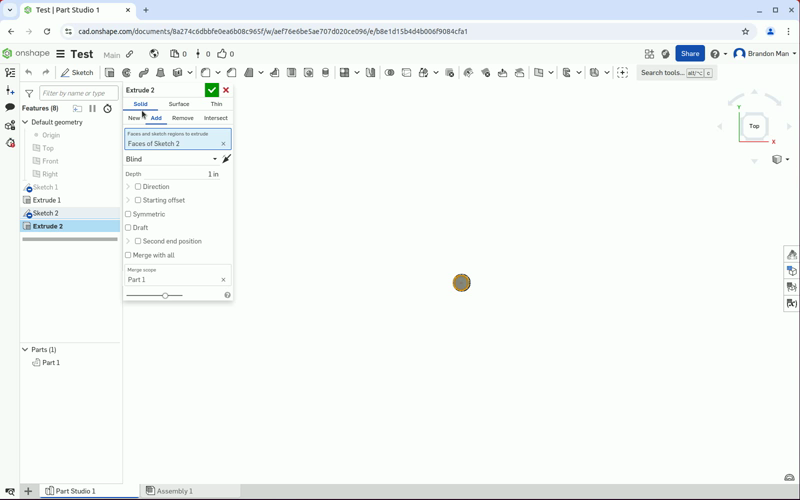
mouse_move(137, 120)
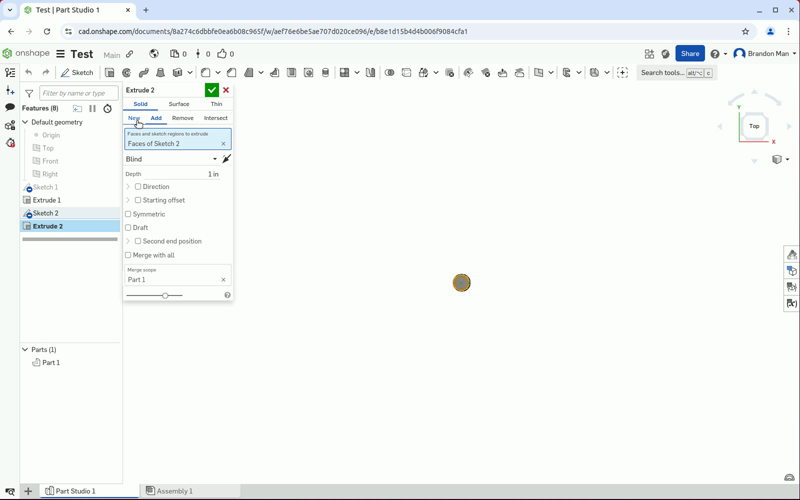
click(137, 120)
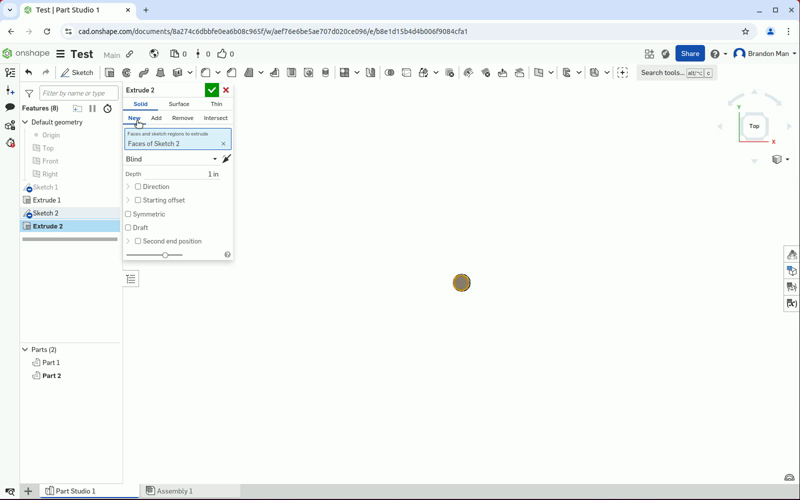
key(tab, 4)
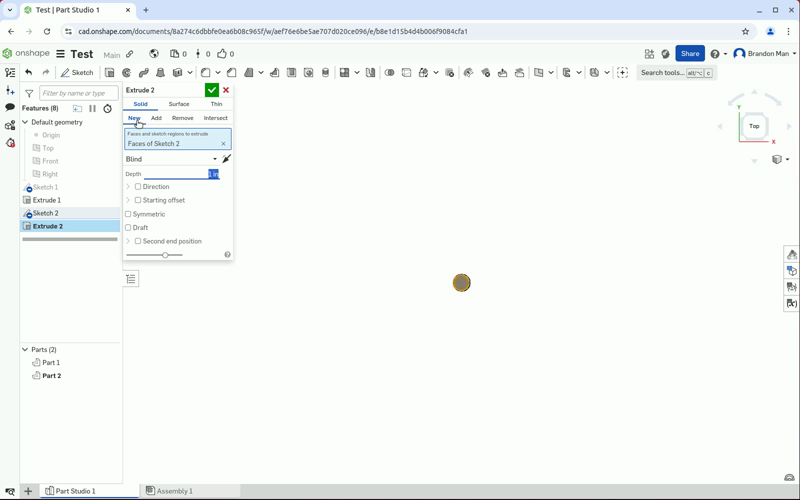
text(23.108)
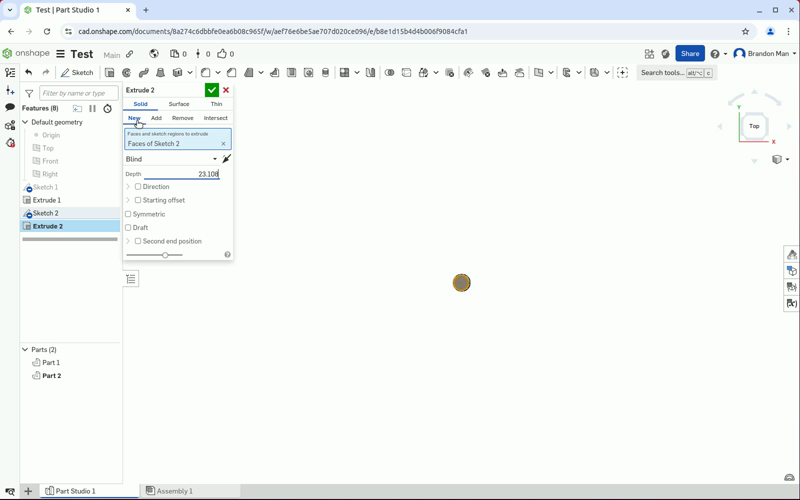
key(enter)
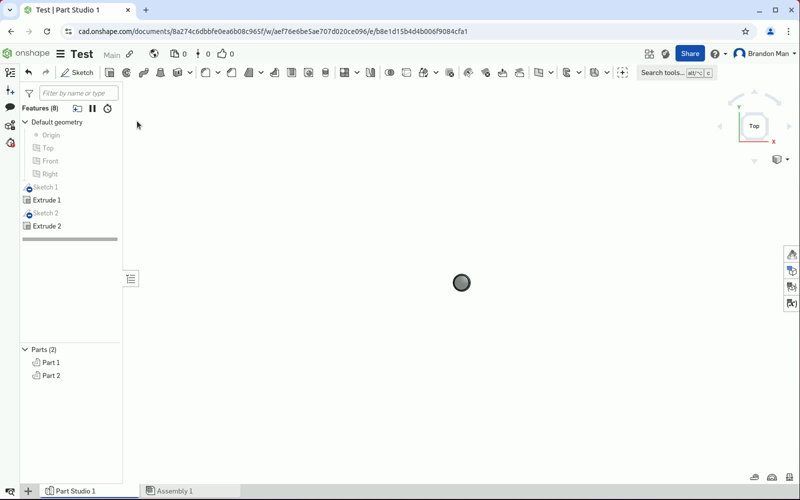
key(shift+h)
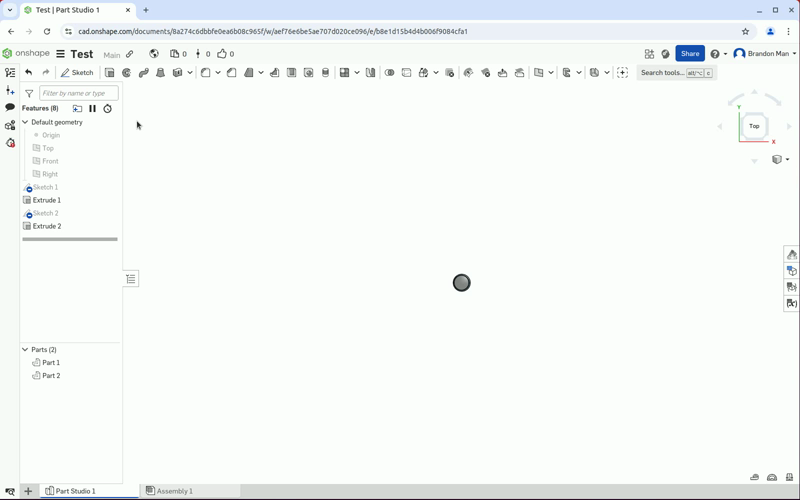
key(shift+h)
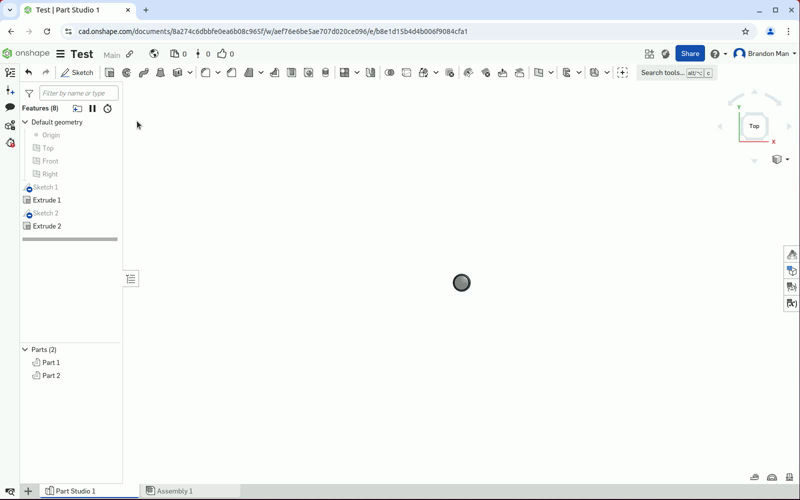
mouse_move(73, 189)
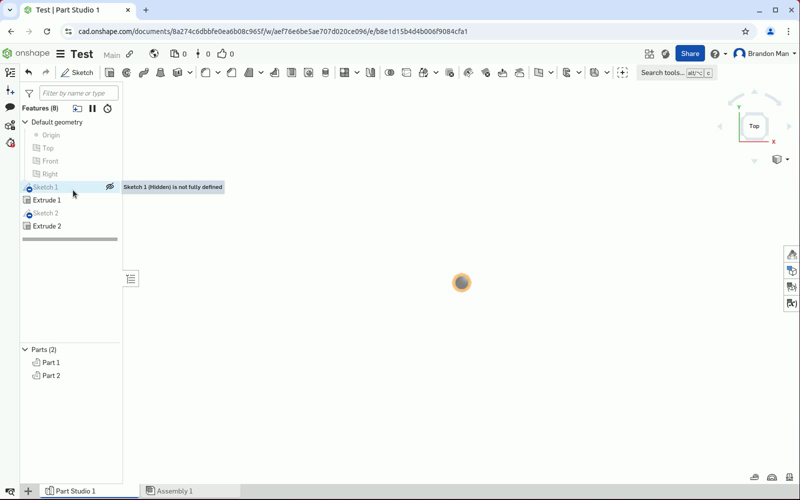
click(73, 189)
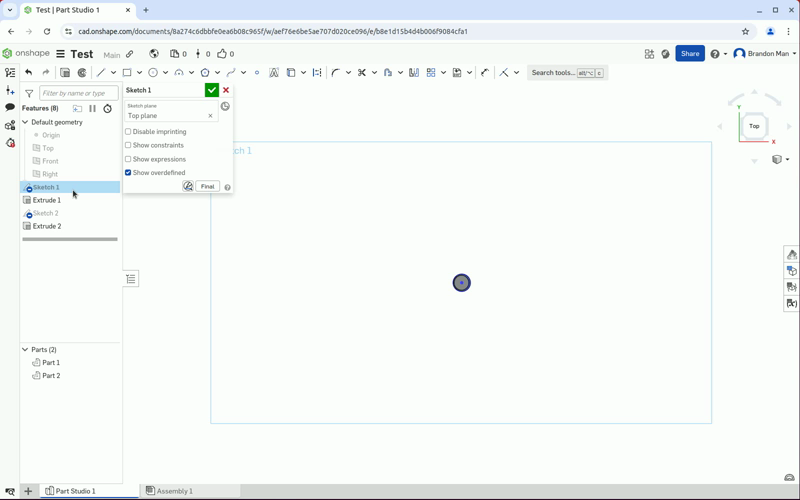
mouse_move(229, 92)
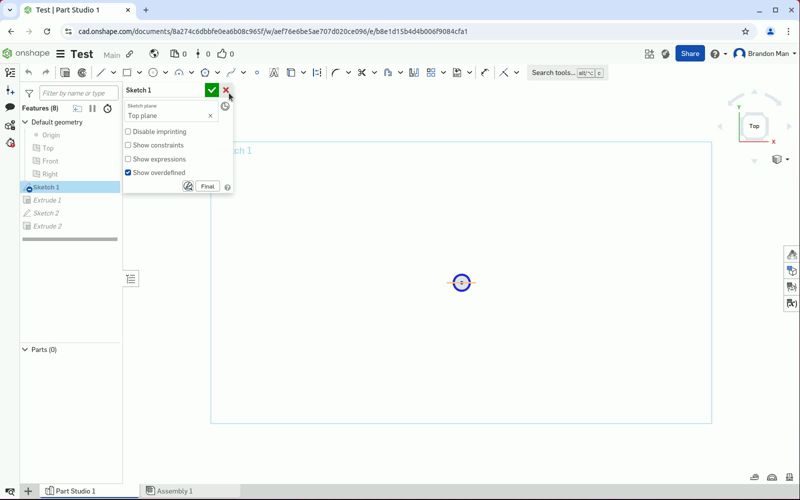
click(229, 92)
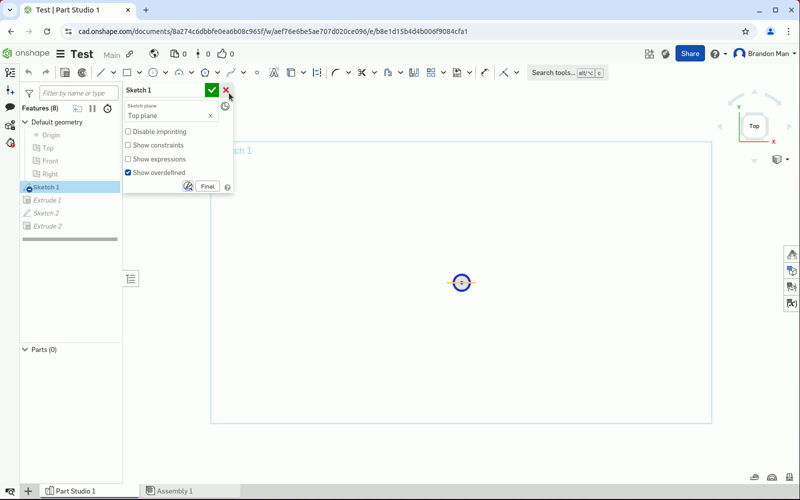
key(shift+s)
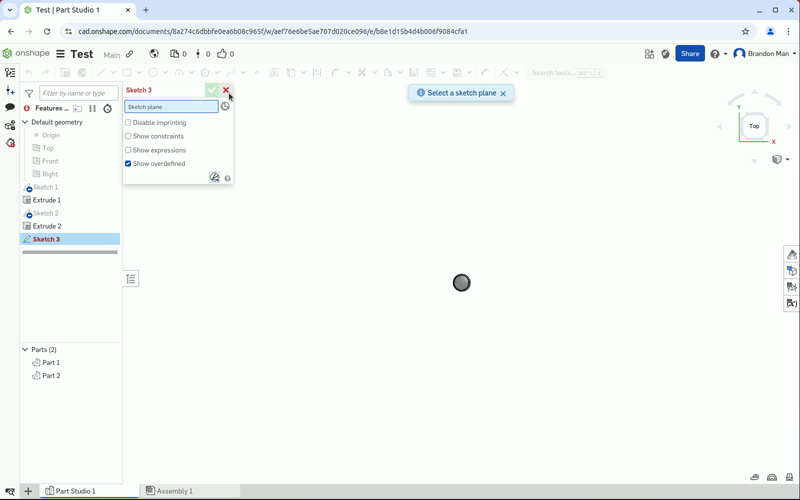
mouse_move(73, 150)
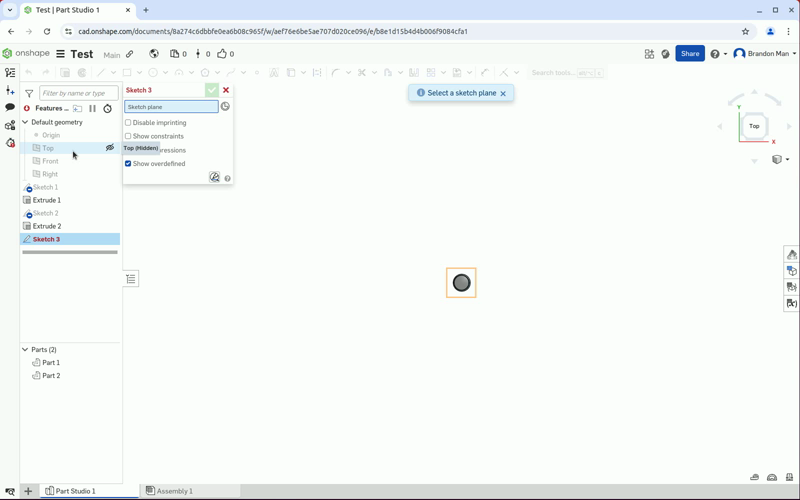
click(73, 150)
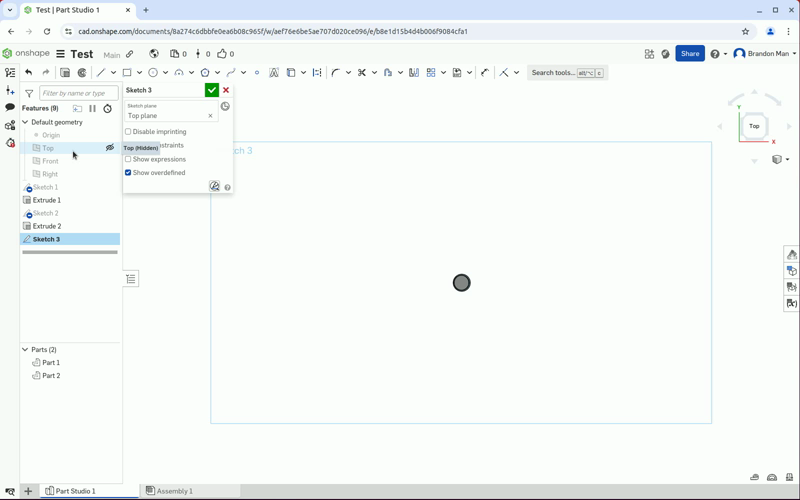
mouse_move(73, 352)
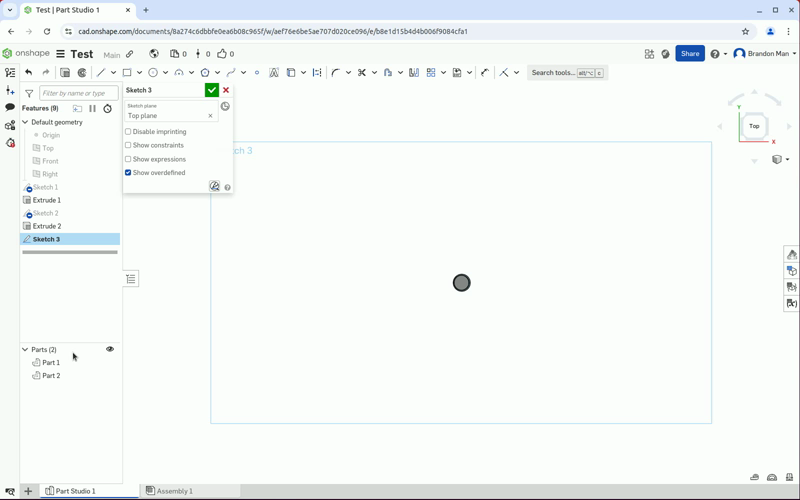
key(y)
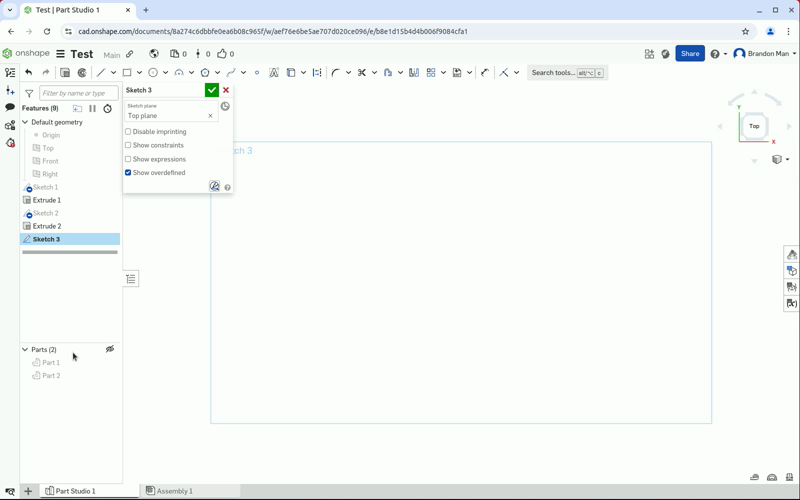
key(c)
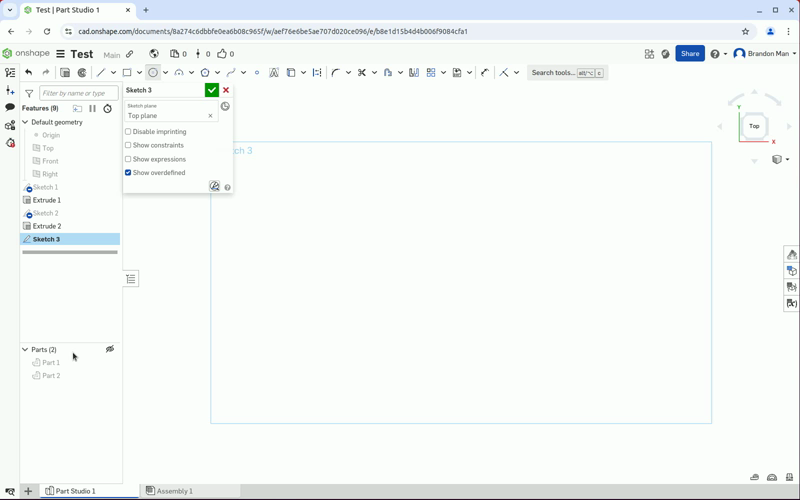
key_down(shift)
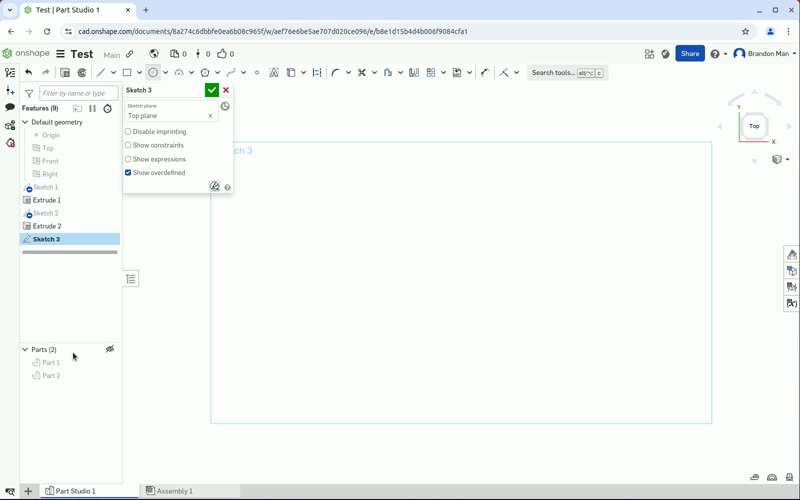
mouse_move(461, 282)
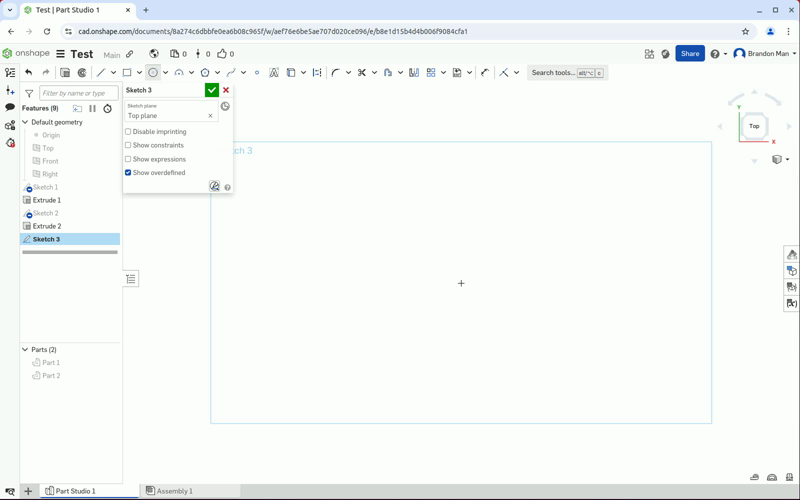
click(461, 282)
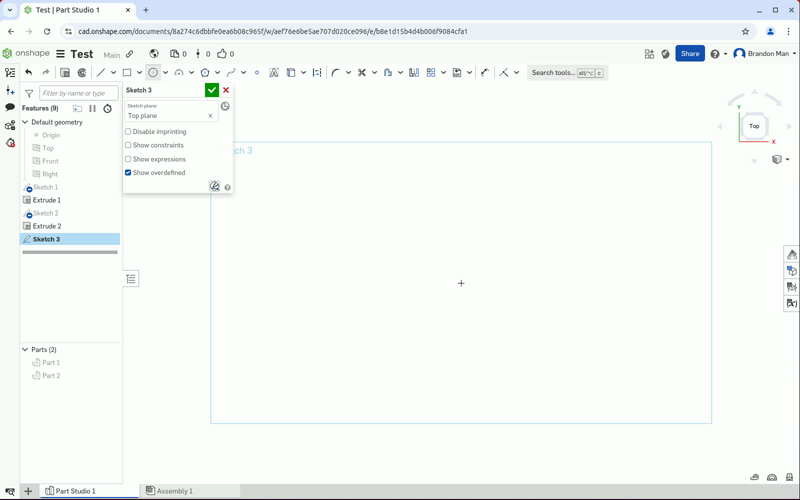
key_up(shift)
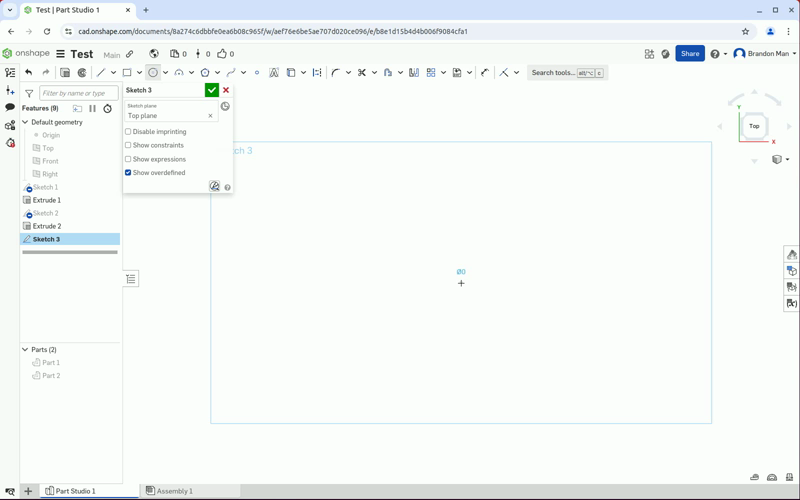
mouse_move(468, 282)
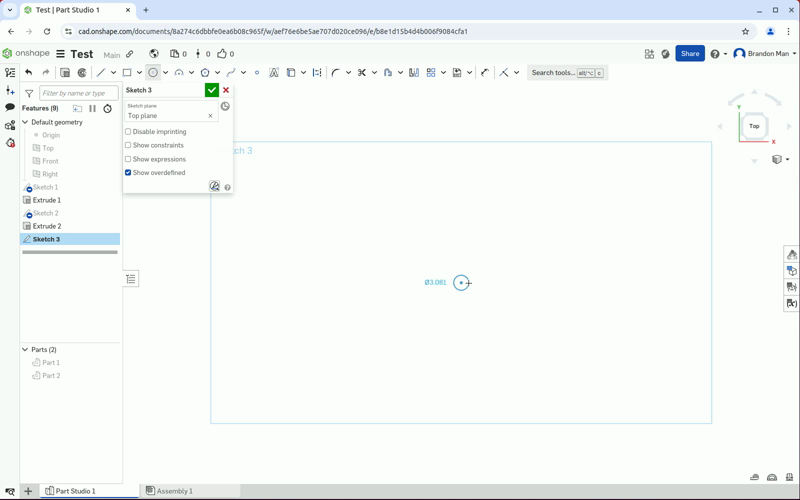
click(468, 282)
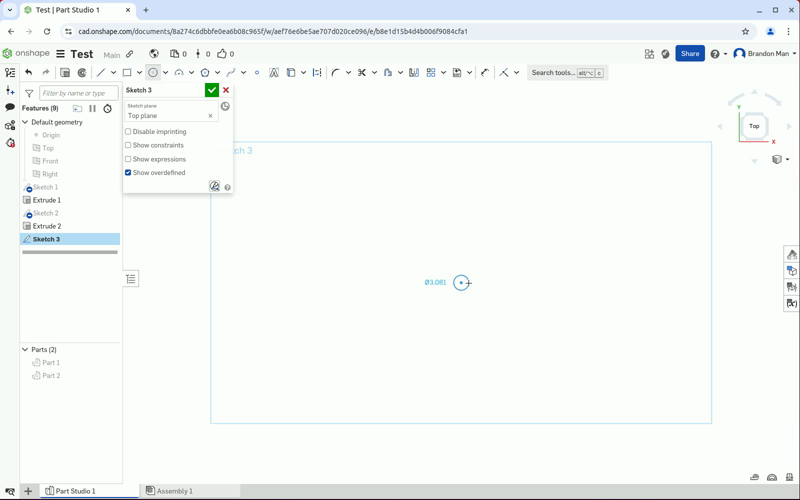
key(esc)
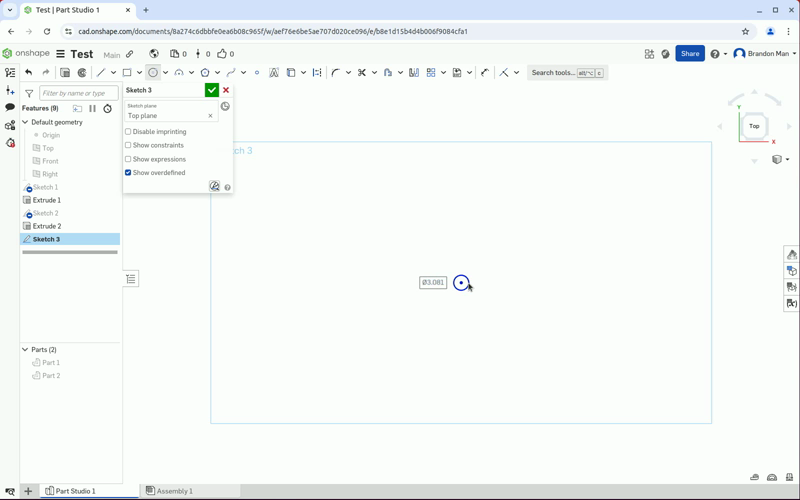
key(l)
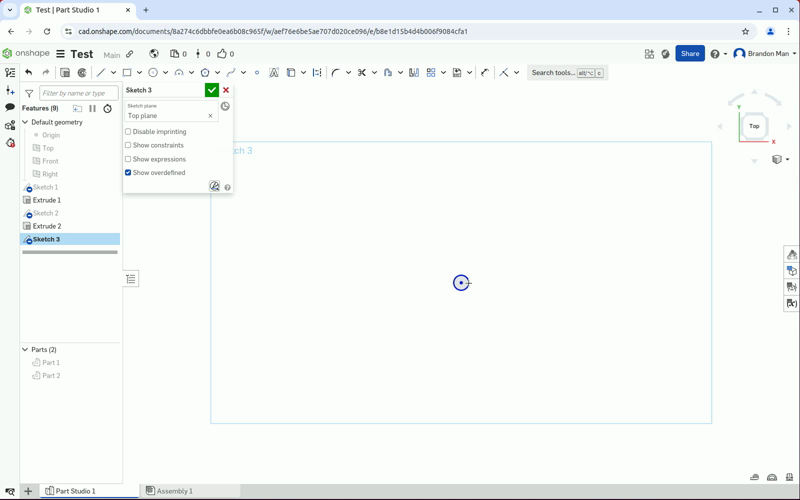
key_down(shift)
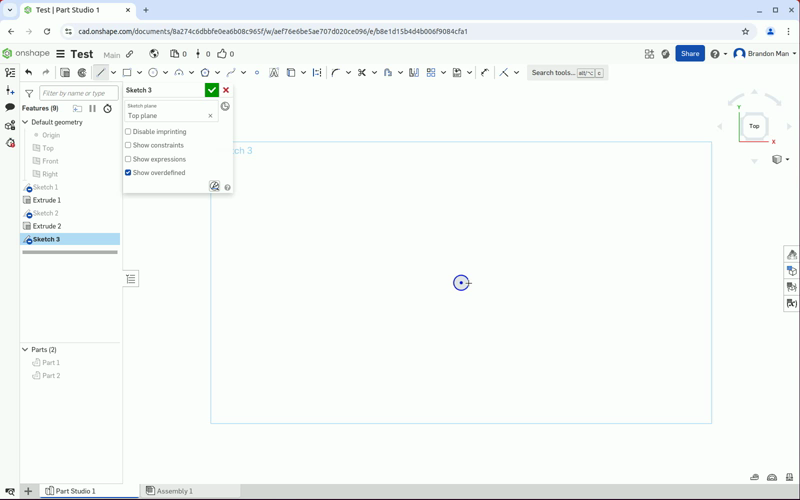
mouse_move(460, 290)
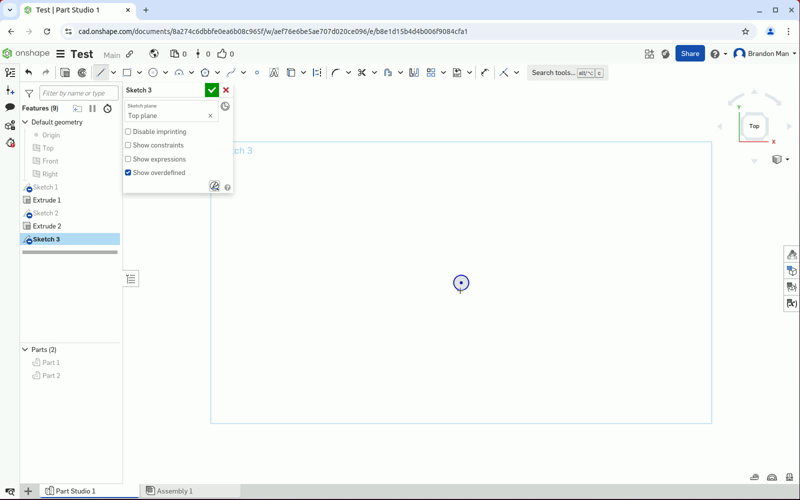
click(460, 290)
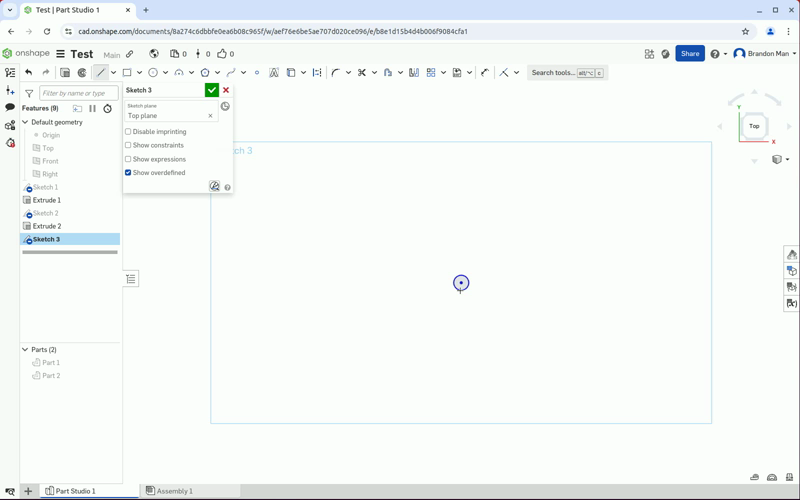
key_up(shift)
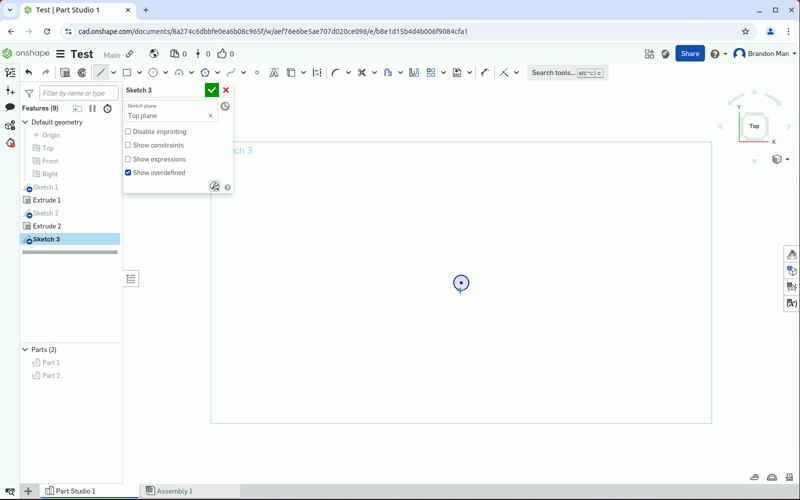
key_down(shift)
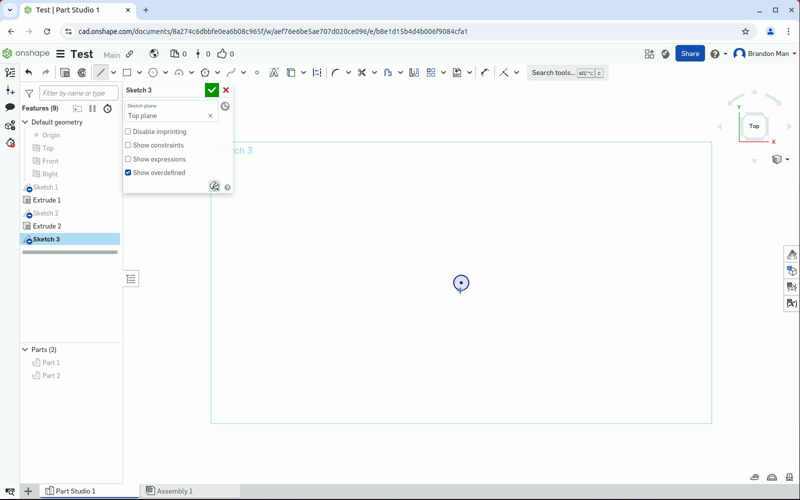
mouse_move(490, 290)
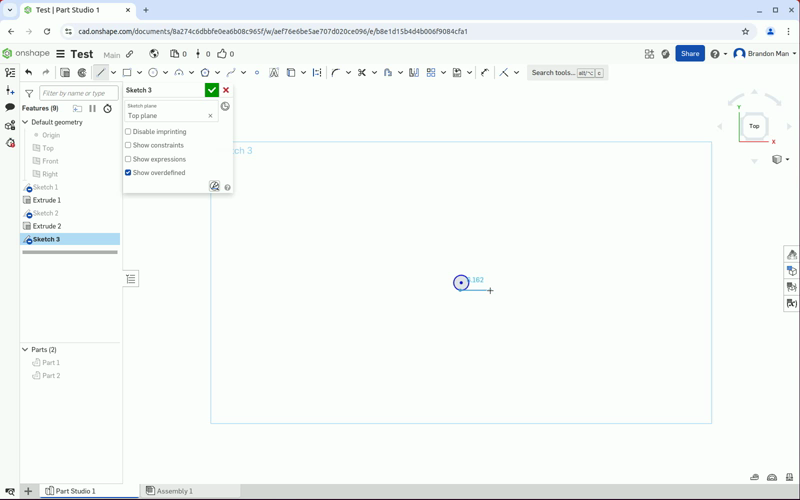
mouse_move(462, 290)
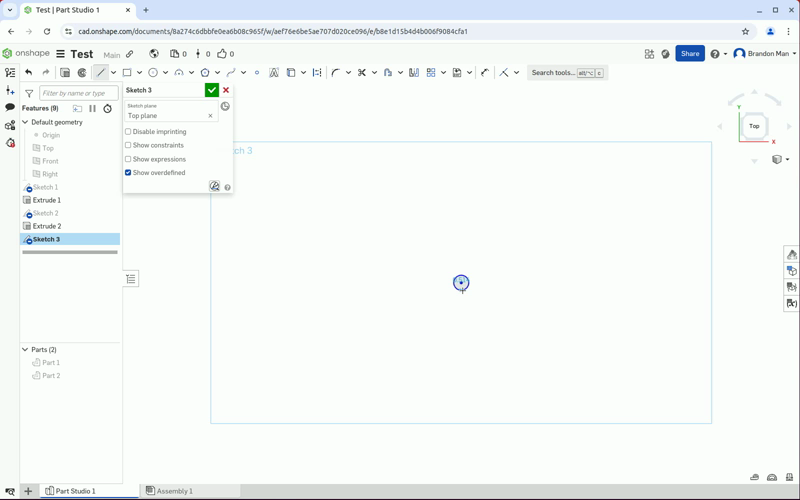
scroll(6)
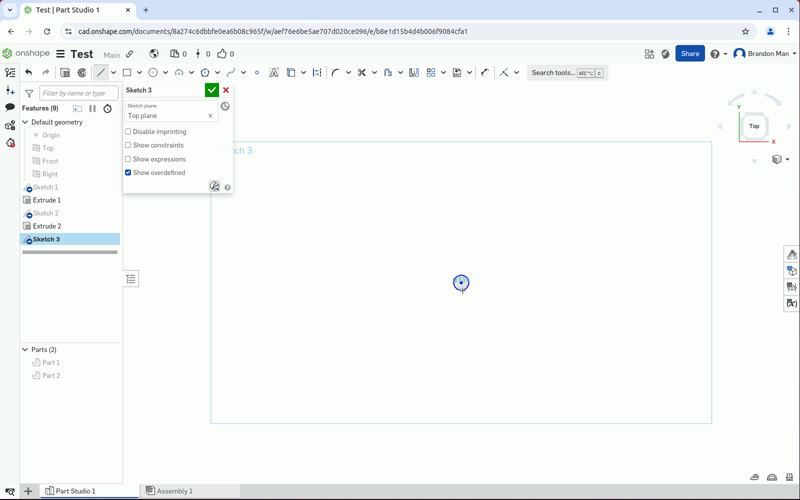
scroll(6)
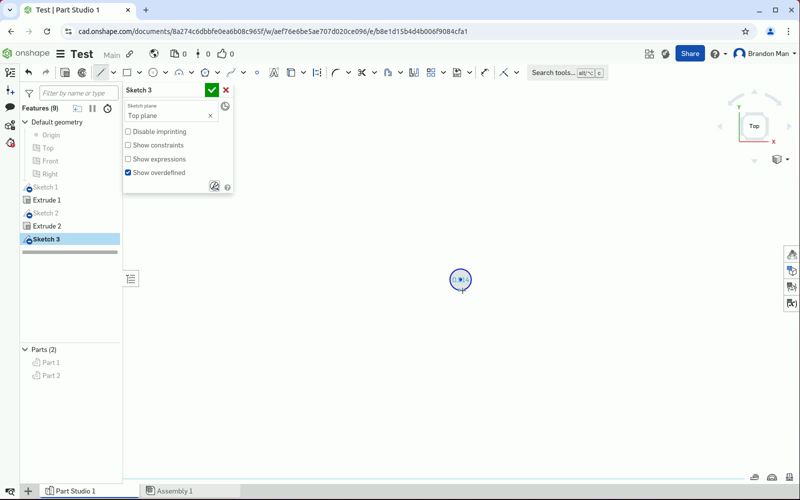
scroll(6)
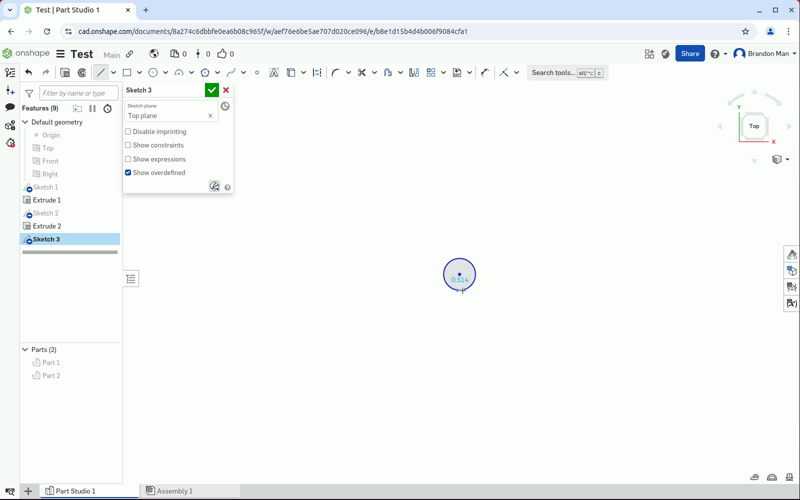
scroll(6)
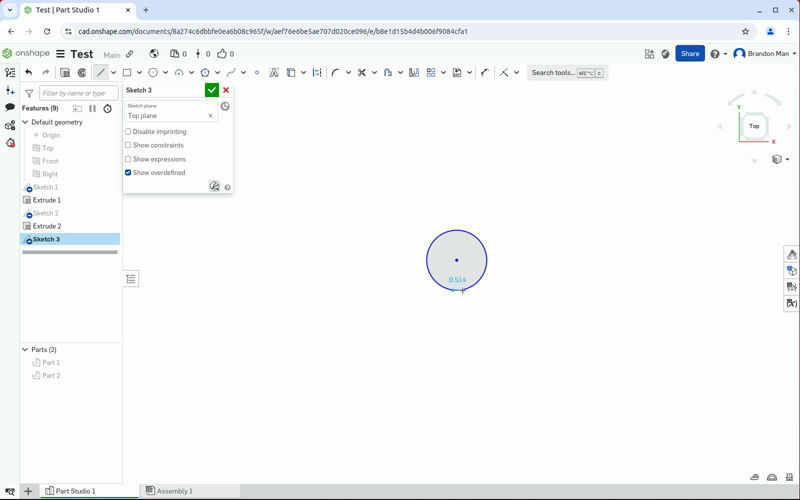
scroll(6)
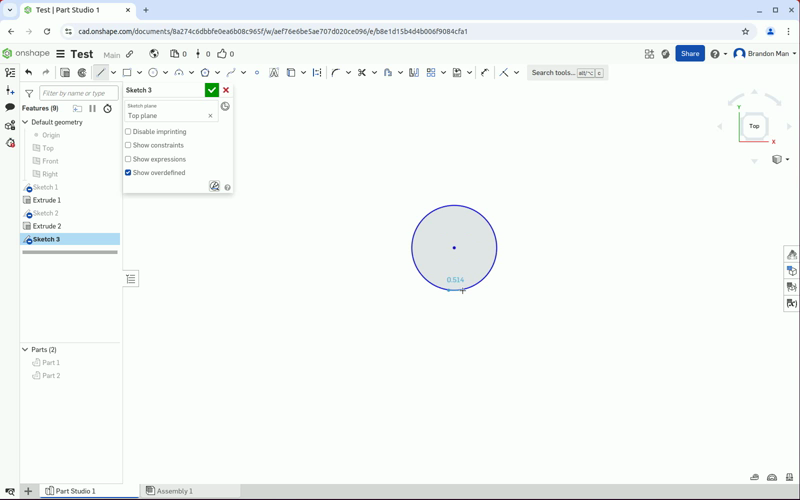
scroll(6)
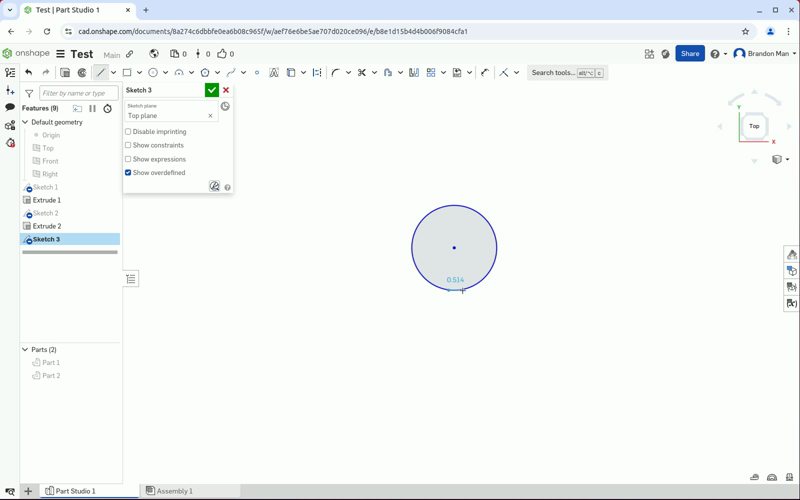
scroll(6)
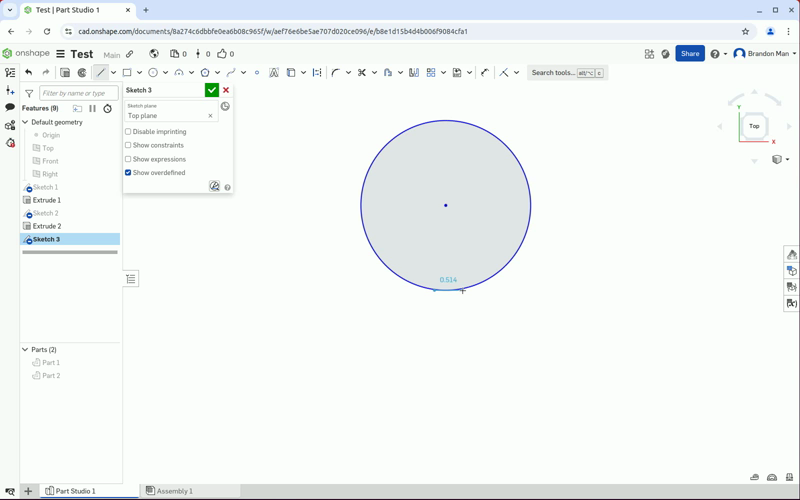
click(462, 290)
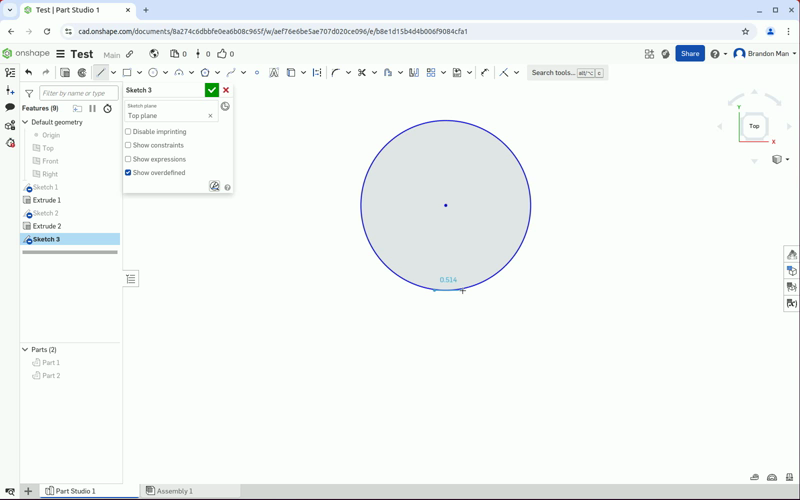
scroll(-6)
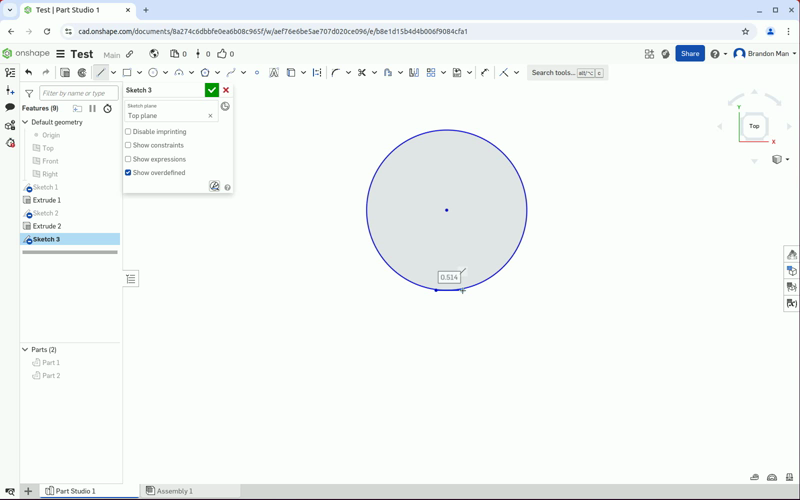
scroll(-6)
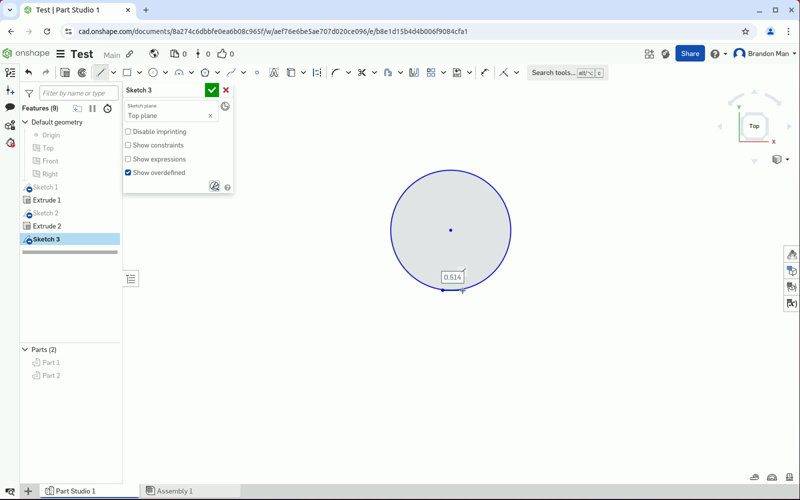
scroll(-6)
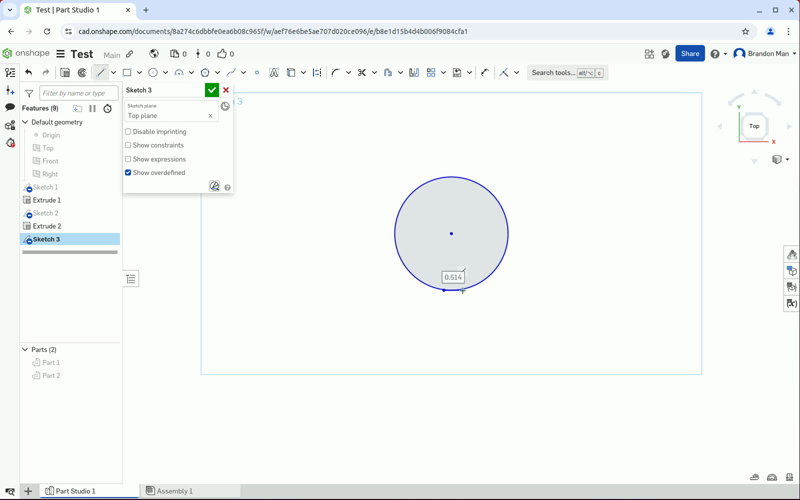
scroll(-6)
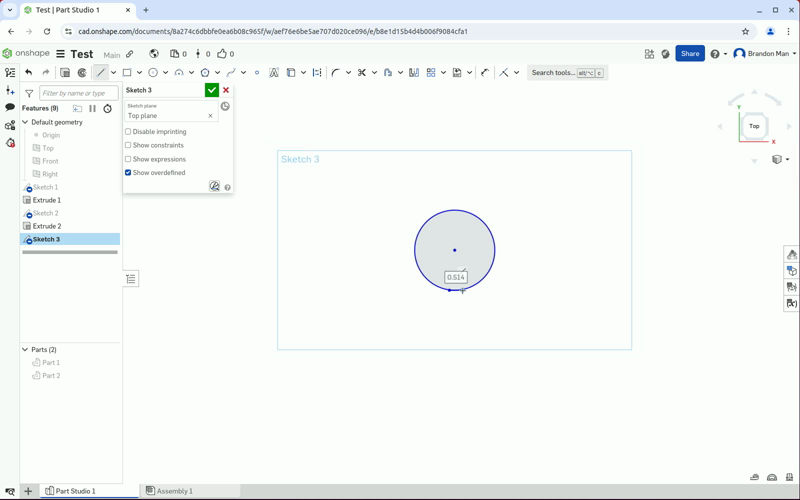
scroll(-6)
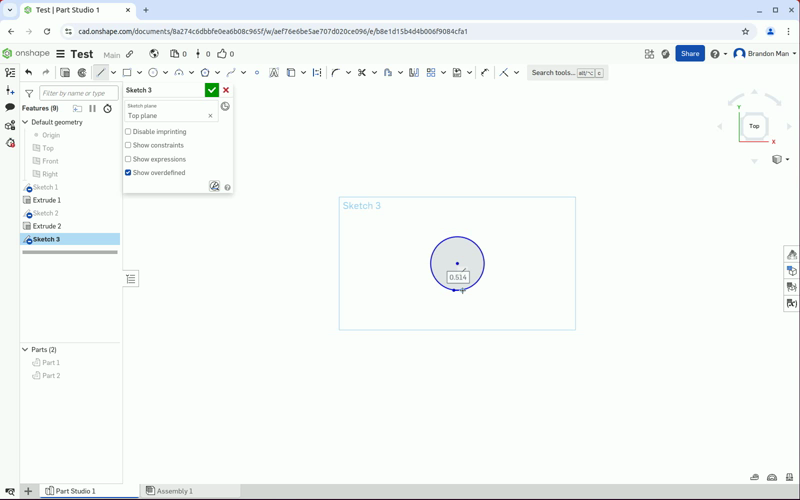
scroll(-6)
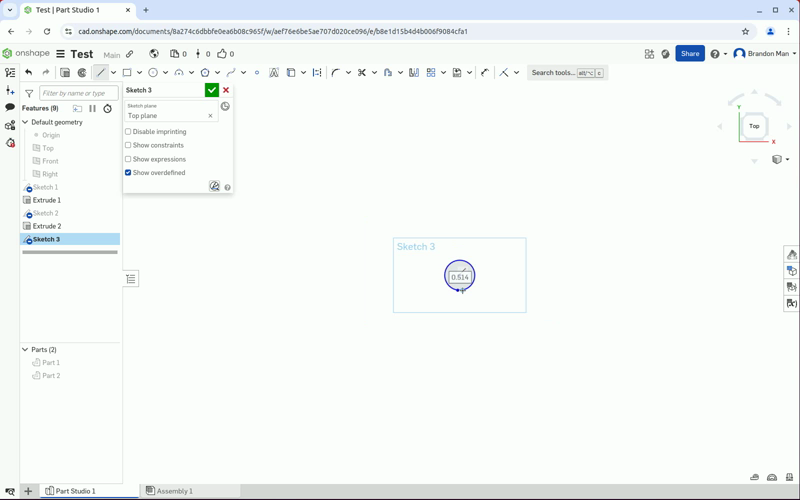
scroll(-6)
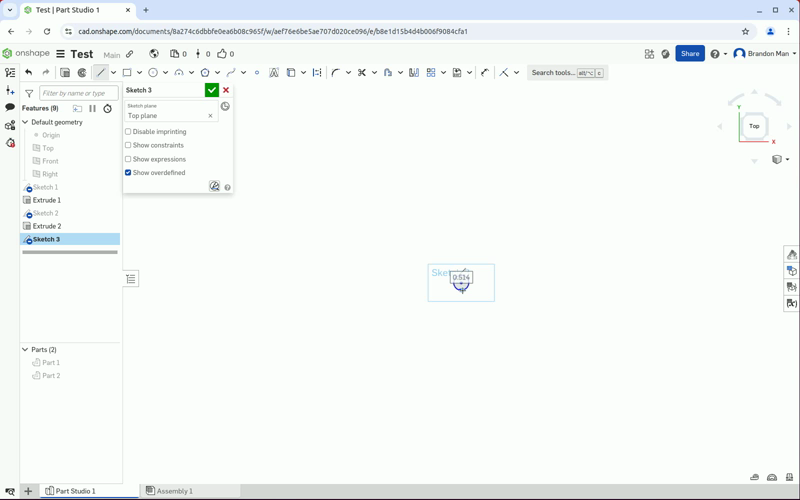
key_up(shift)
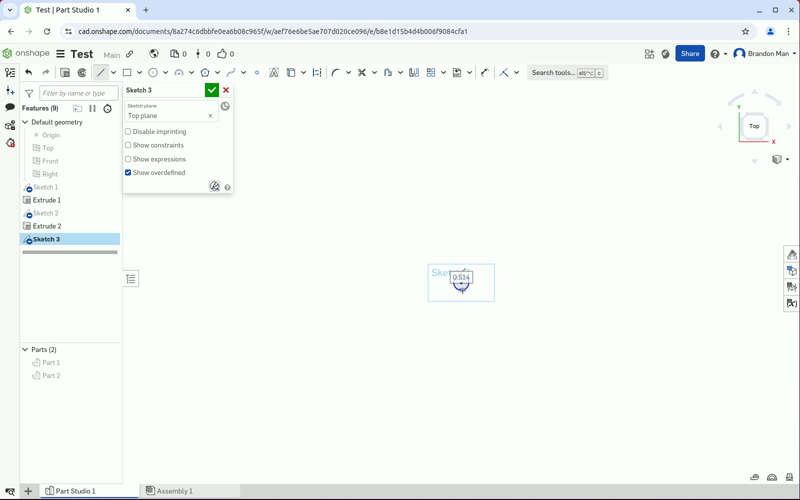
key_down(shift)
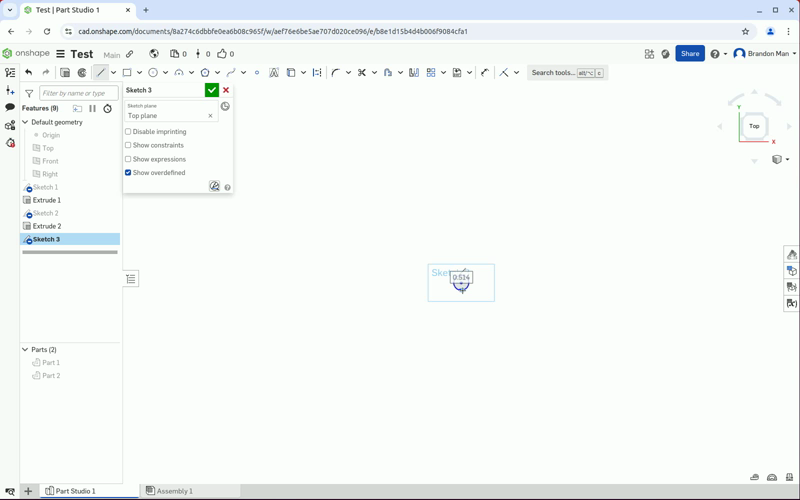
mouse_move(492, 290)
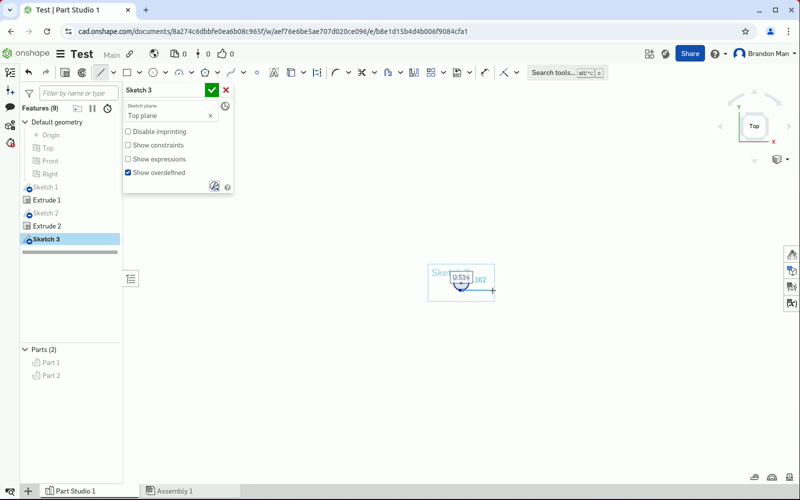
mouse_move(462, 289)
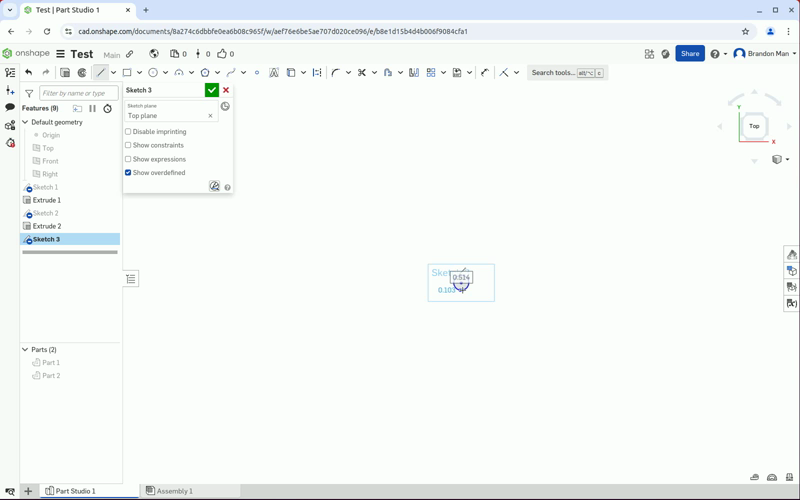
scroll(6)
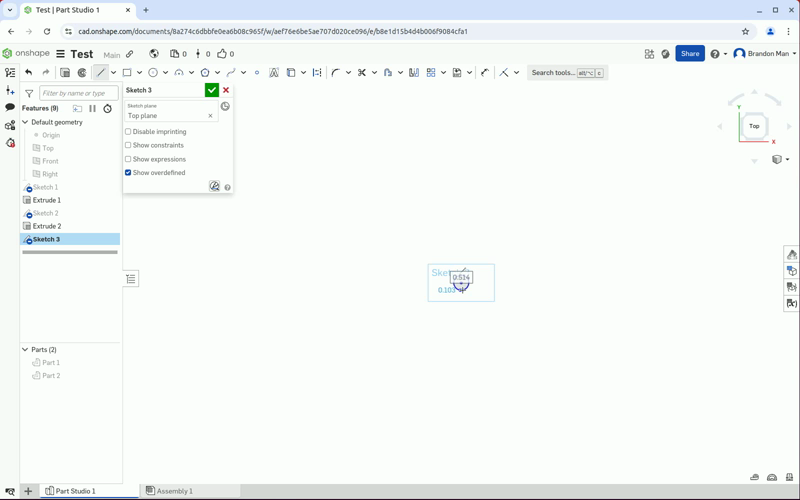
scroll(6)
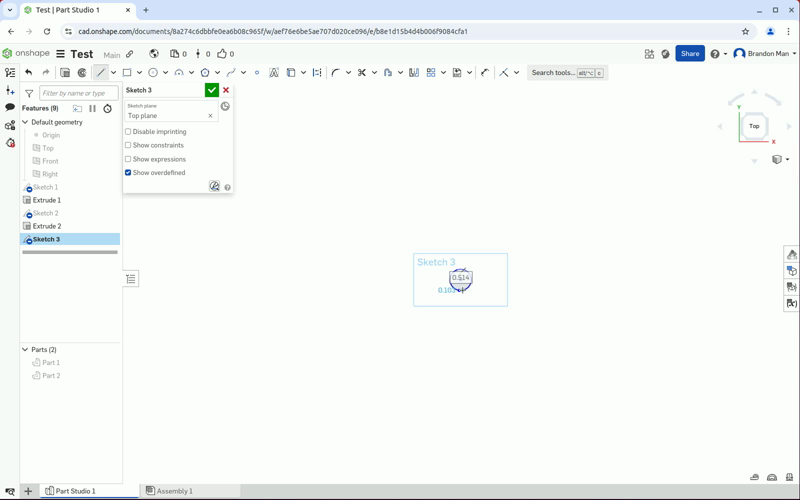
scroll(6)
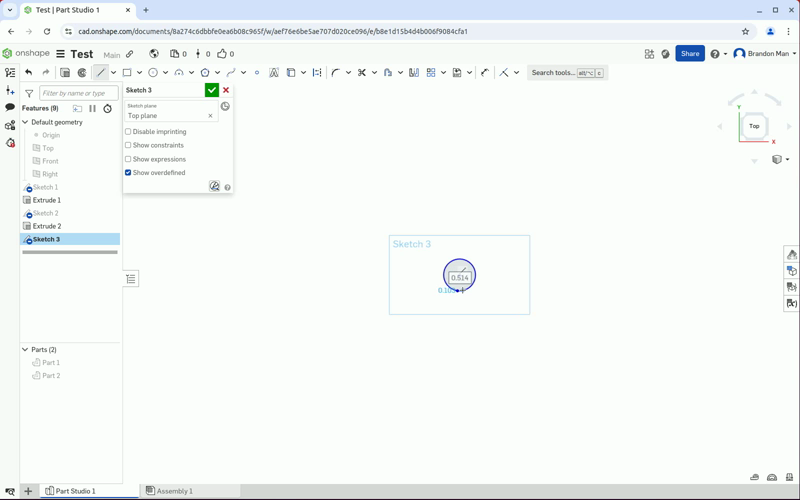
scroll(6)
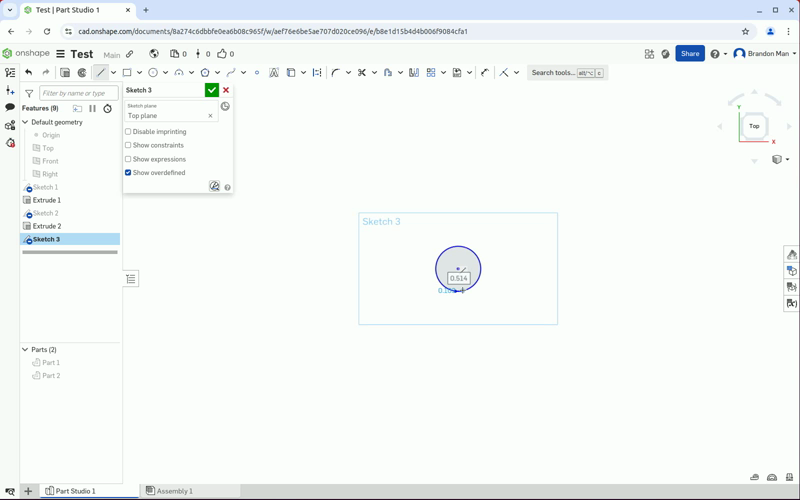
scroll(6)
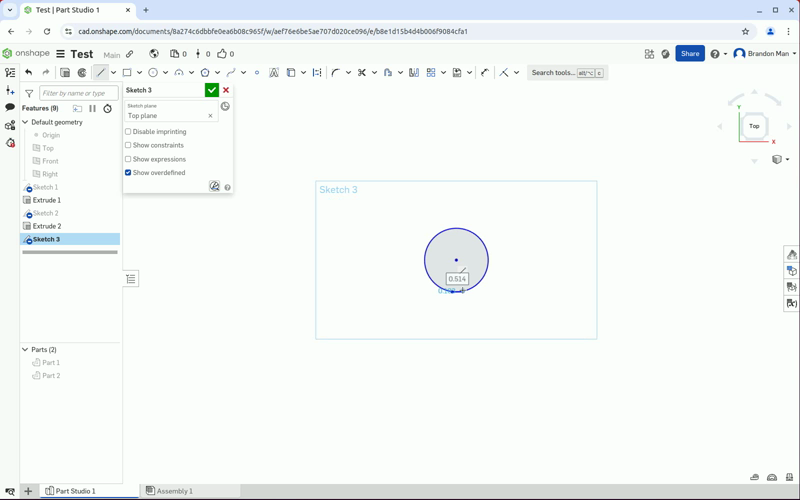
scroll(6)
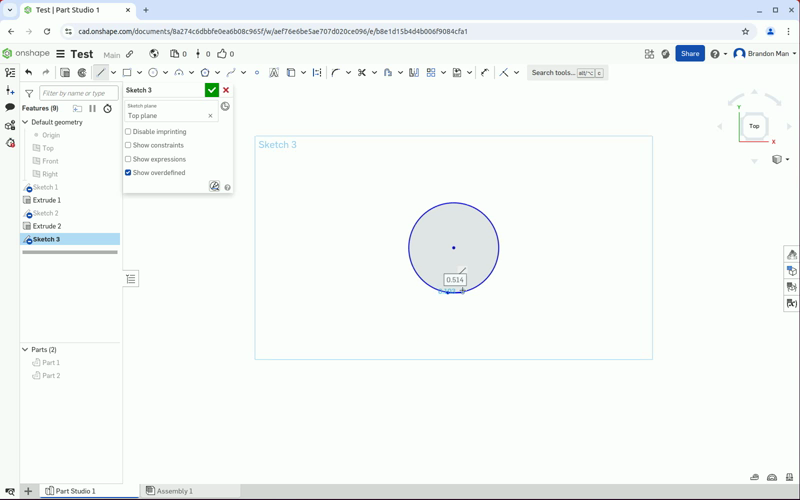
scroll(6)
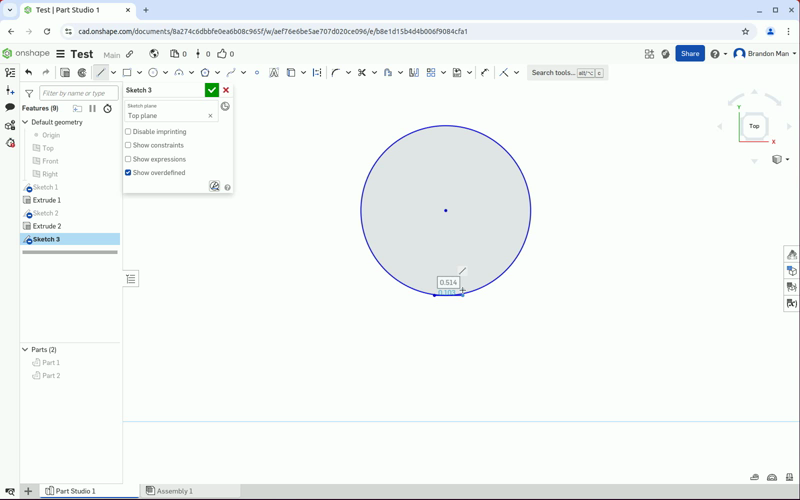
click(462, 289)
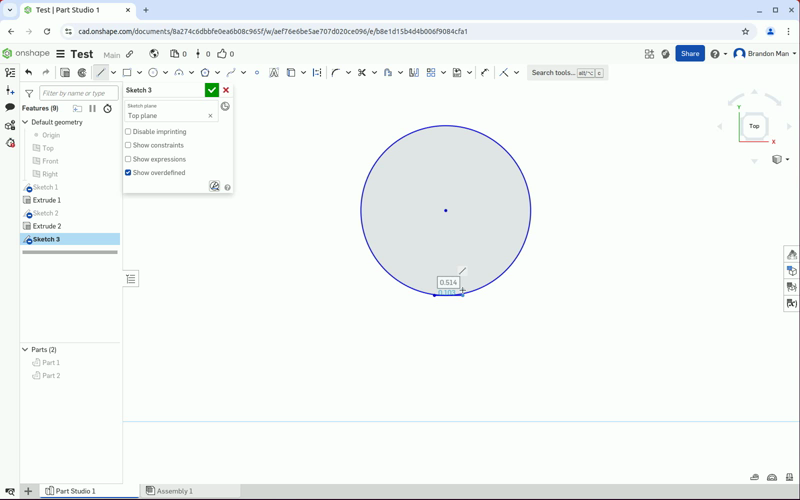
scroll(-6)
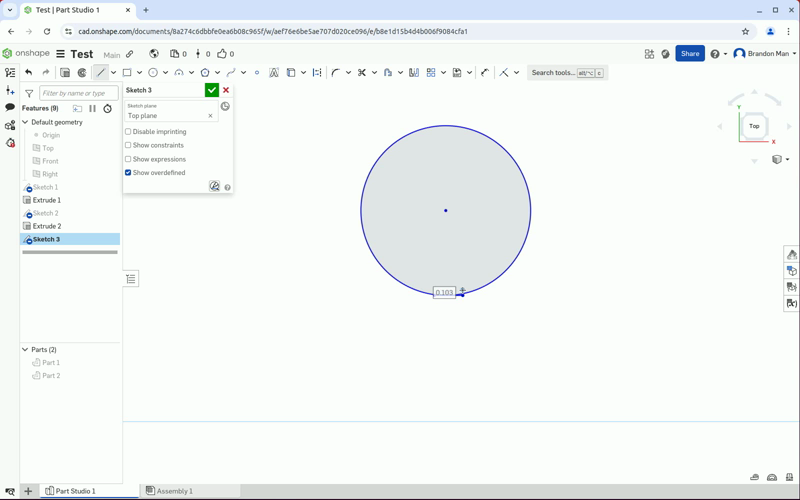
scroll(-6)
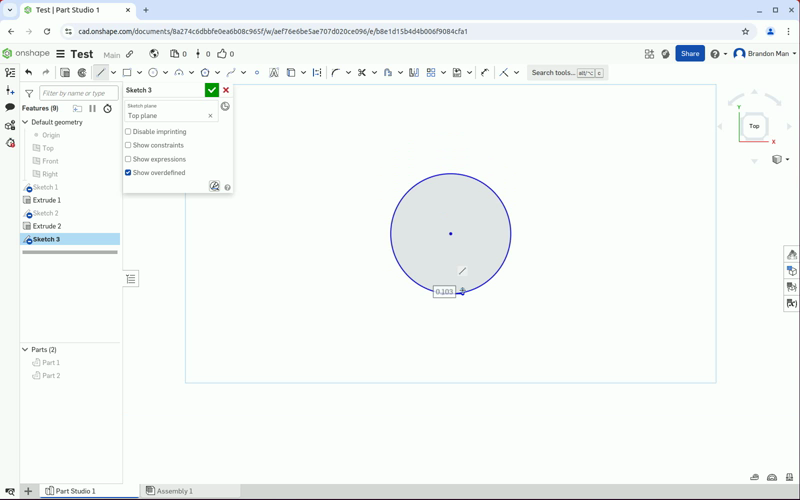
scroll(-6)
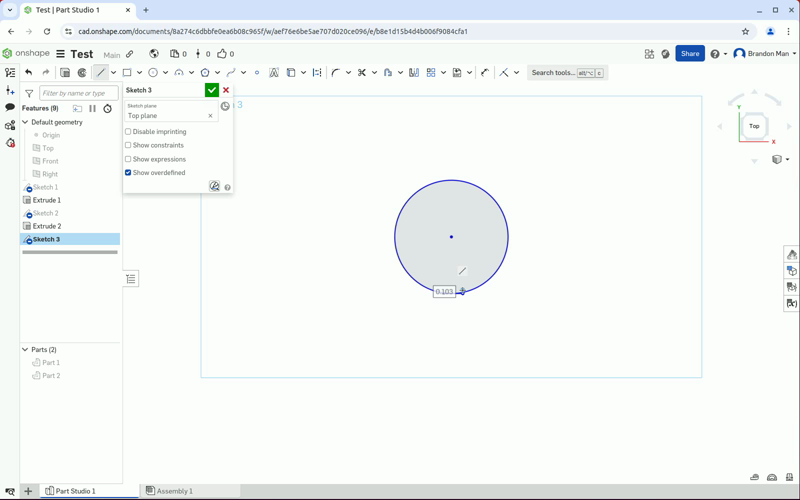
scroll(-6)
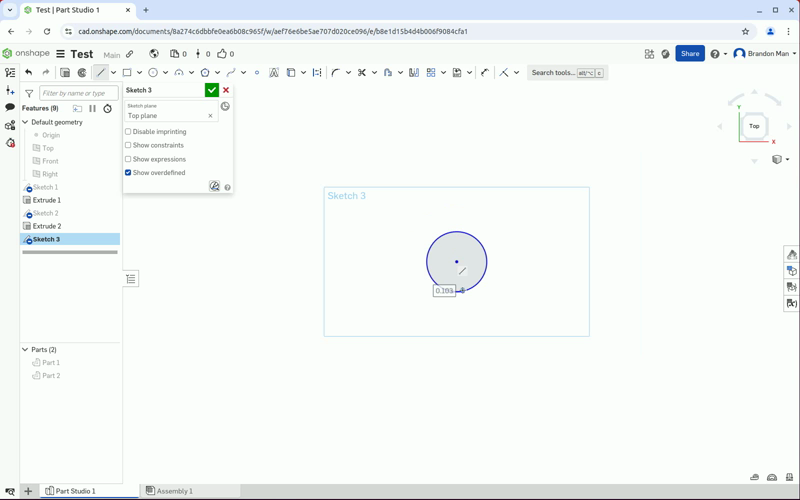
scroll(-6)
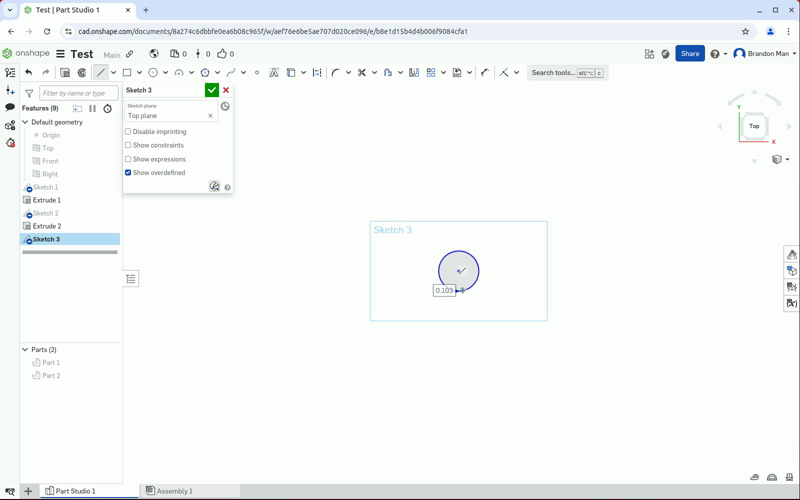
scroll(-6)
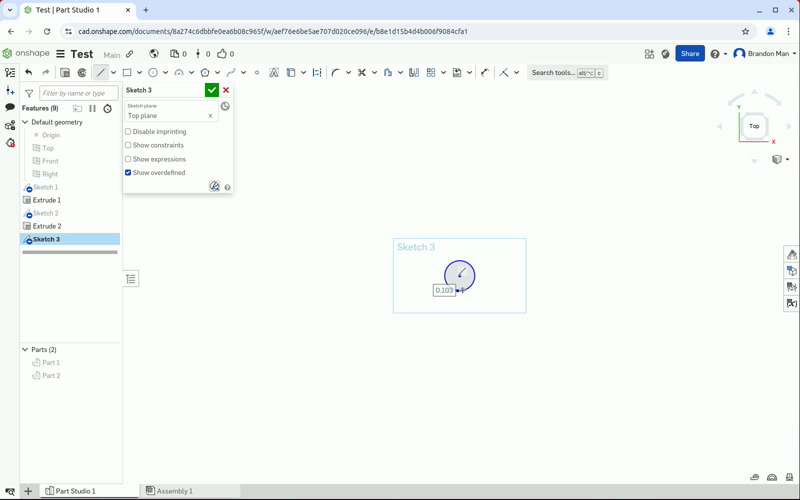
scroll(-6)
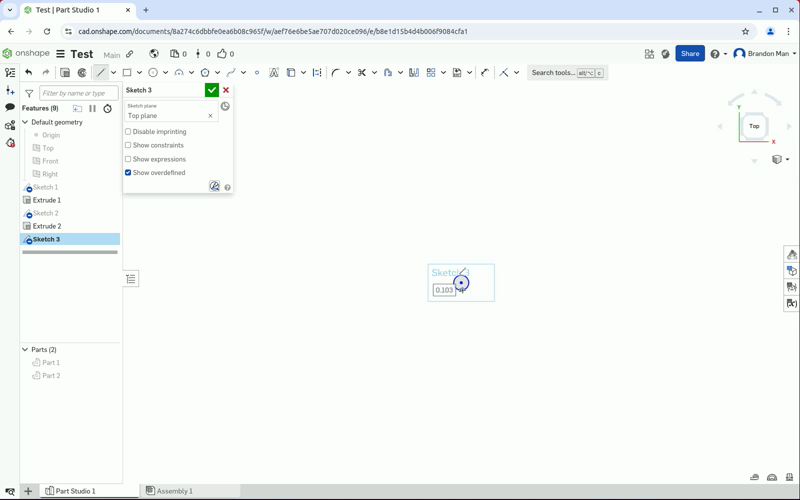
key_up(shift)
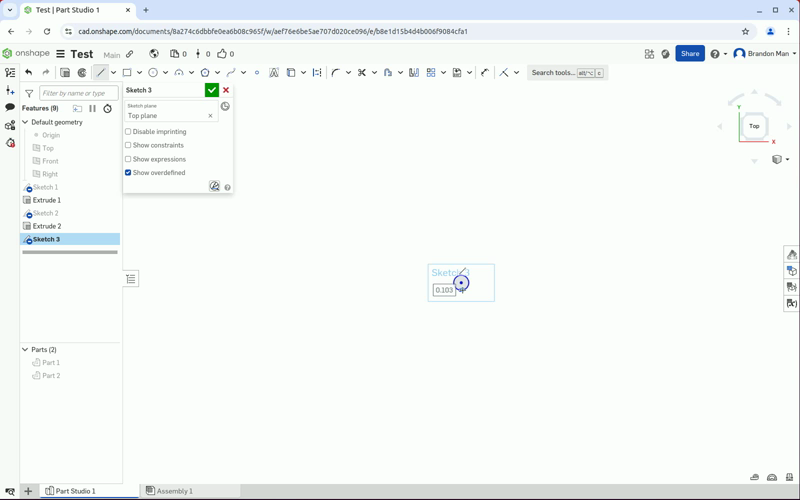
key(esc)
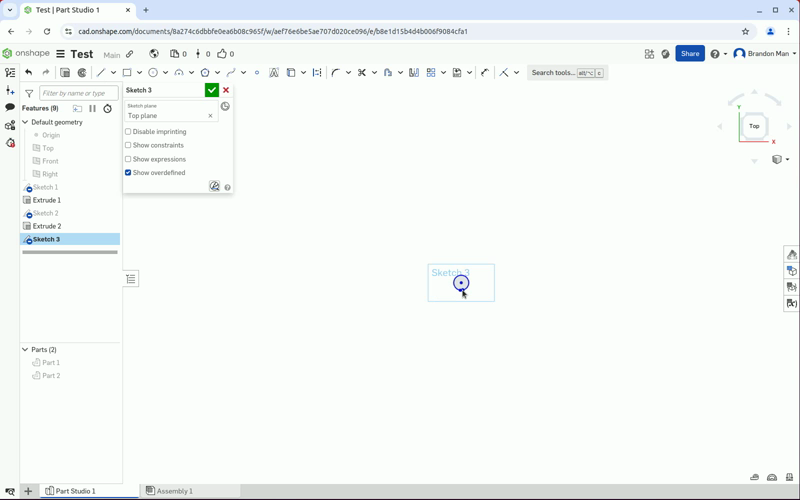
key(a)
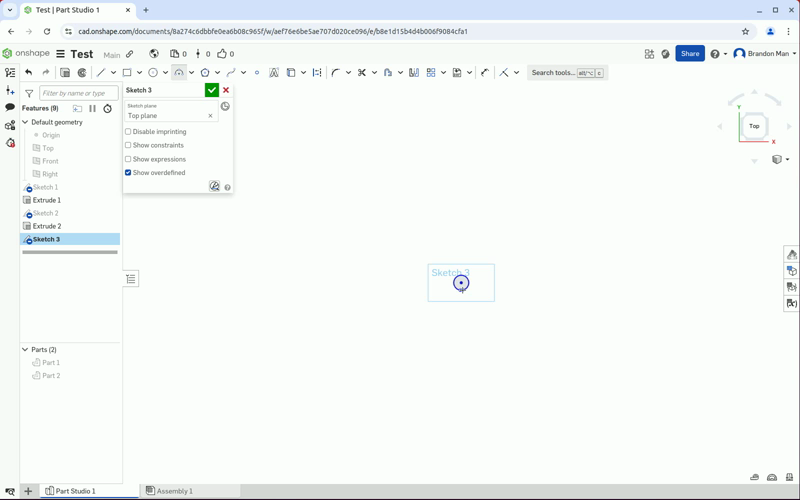
mouse_move(462, 289)
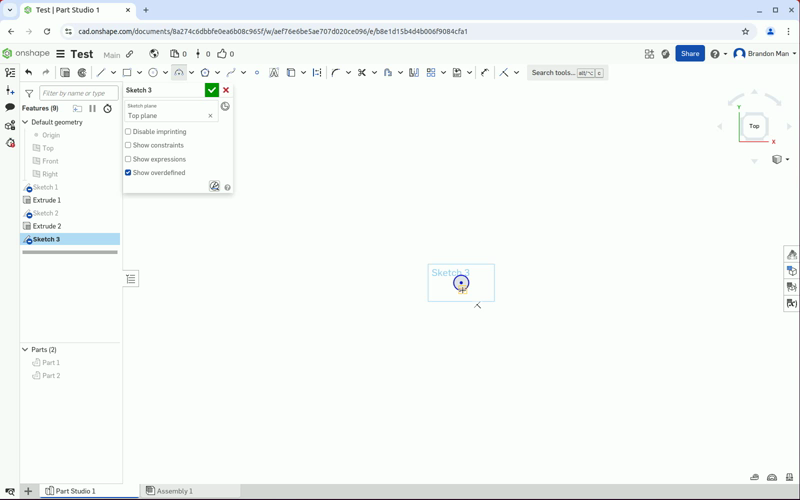
scroll(6)
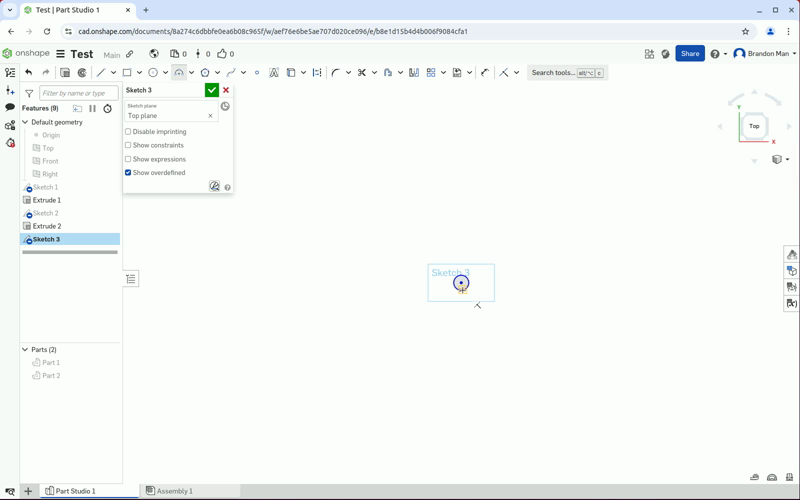
scroll(6)
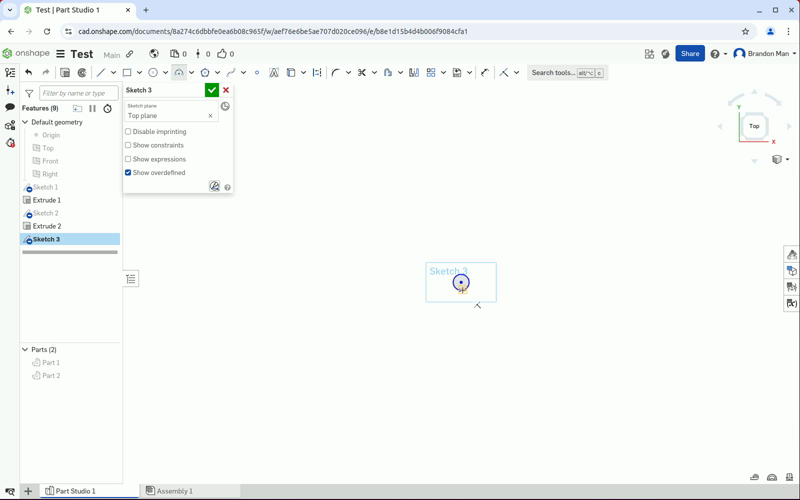
scroll(6)
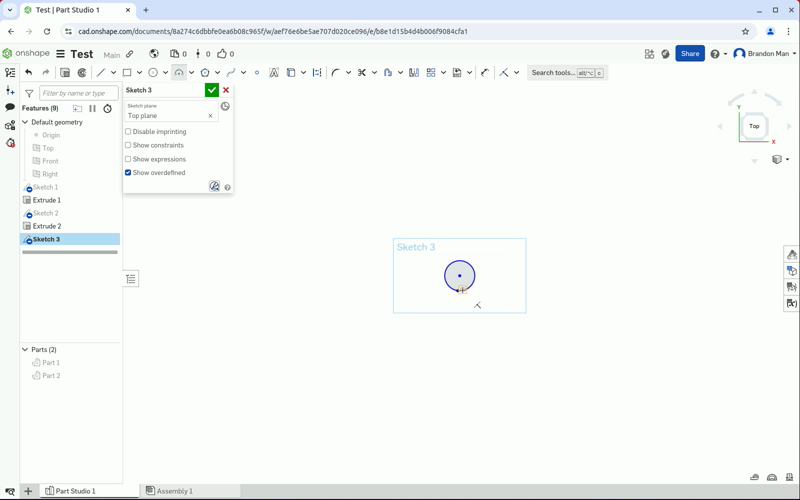
scroll(6)
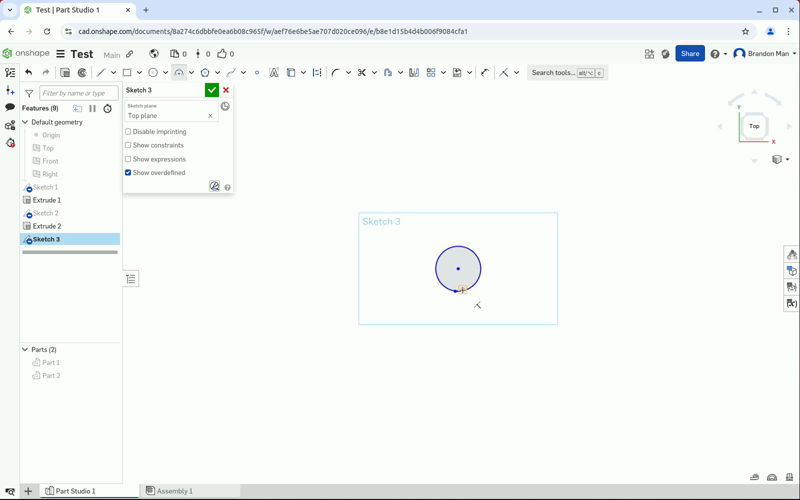
scroll(6)
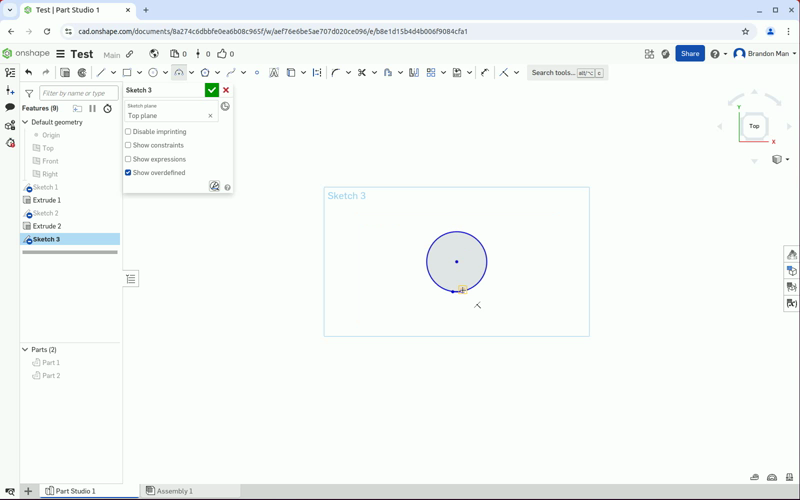
scroll(6)
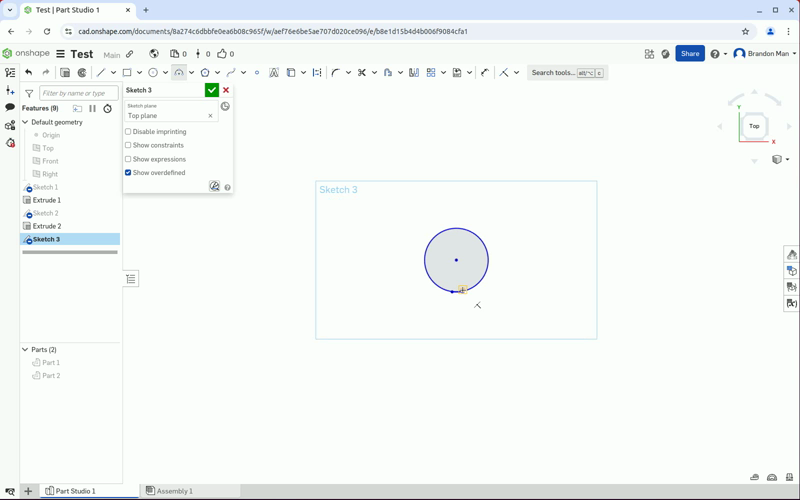
scroll(6)
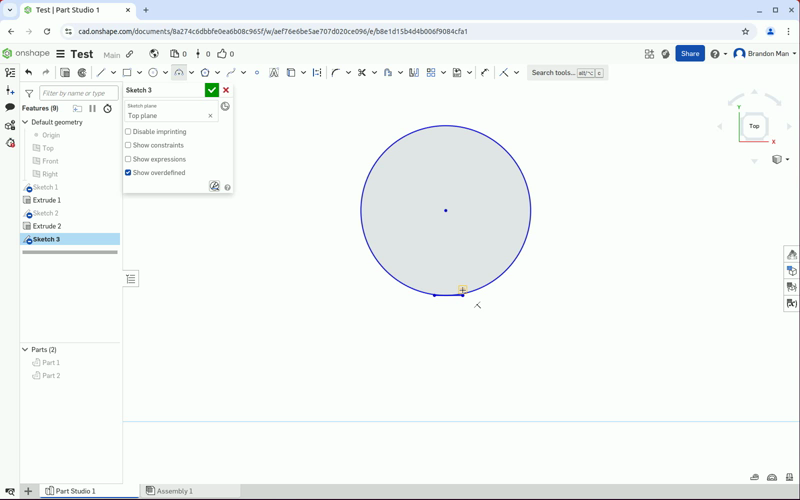
click(462, 289)
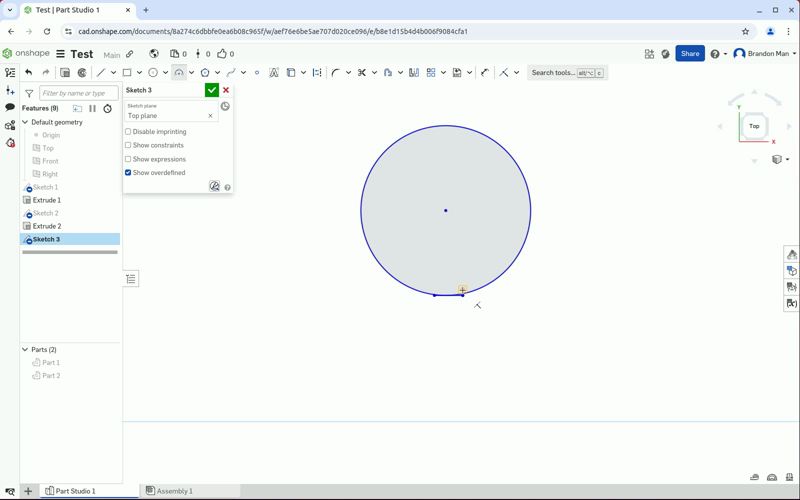
scroll(-6)
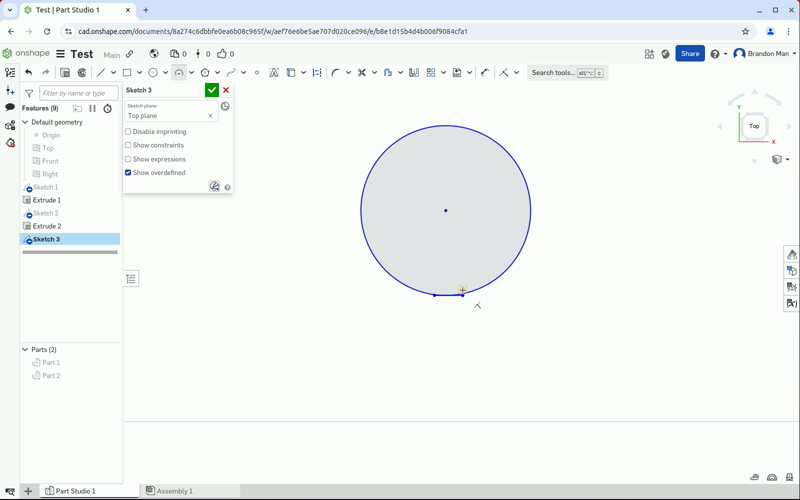
scroll(-6)
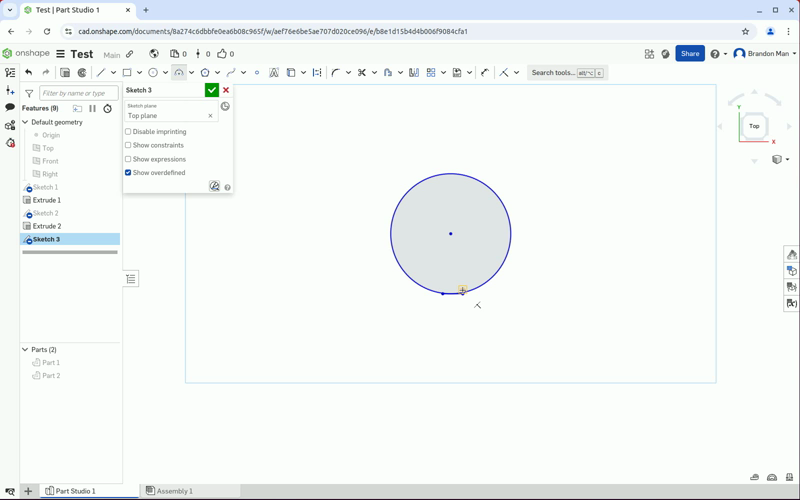
scroll(-6)
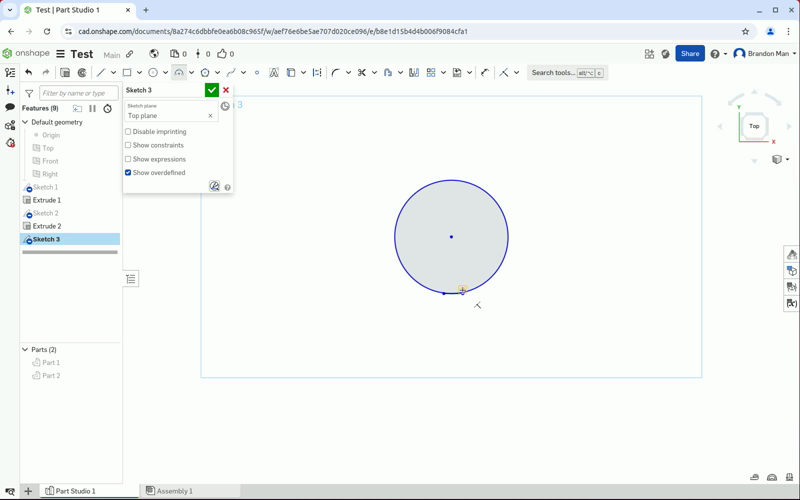
scroll(-6)
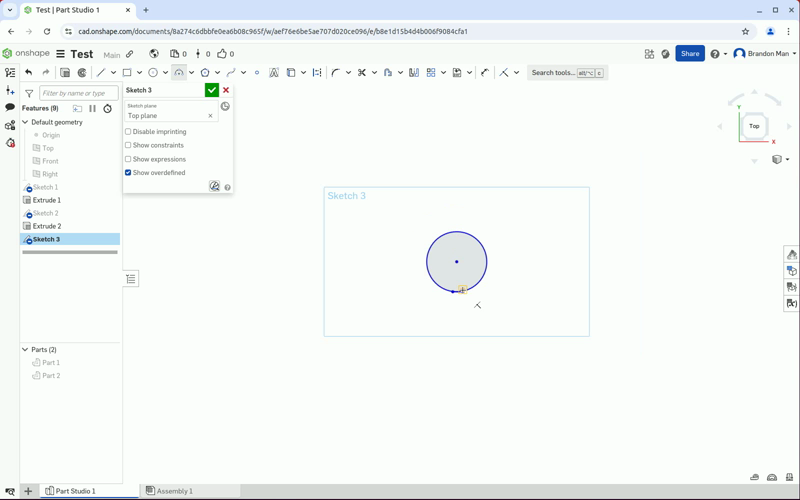
scroll(-6)
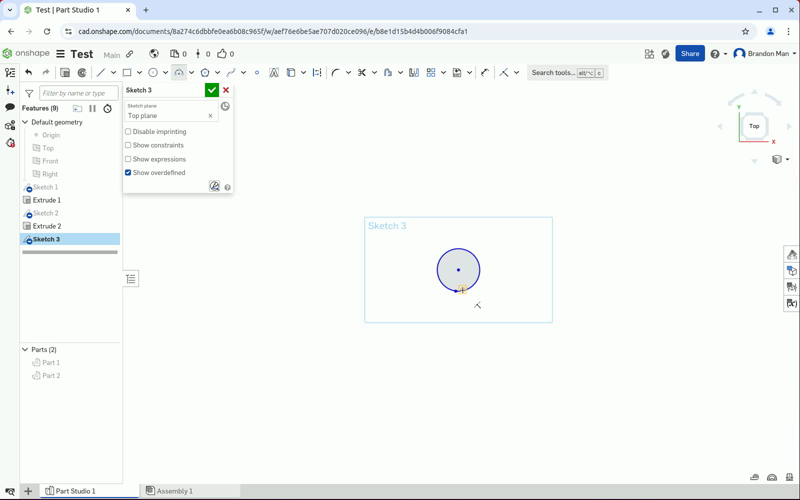
scroll(-6)
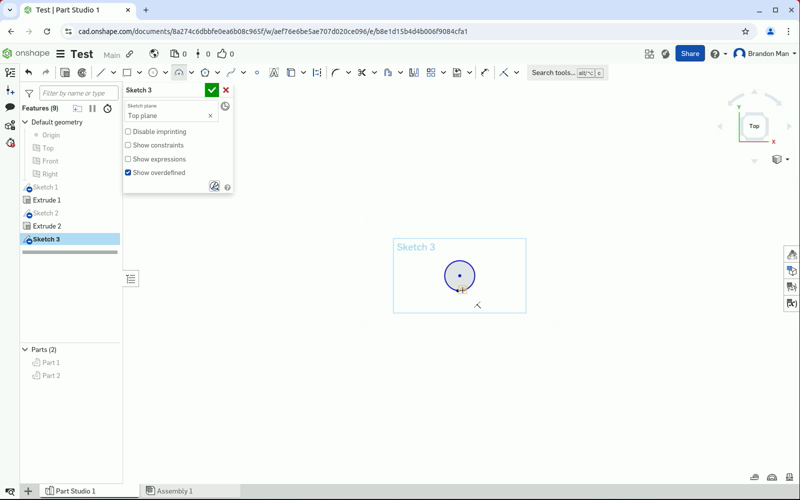
scroll(-6)
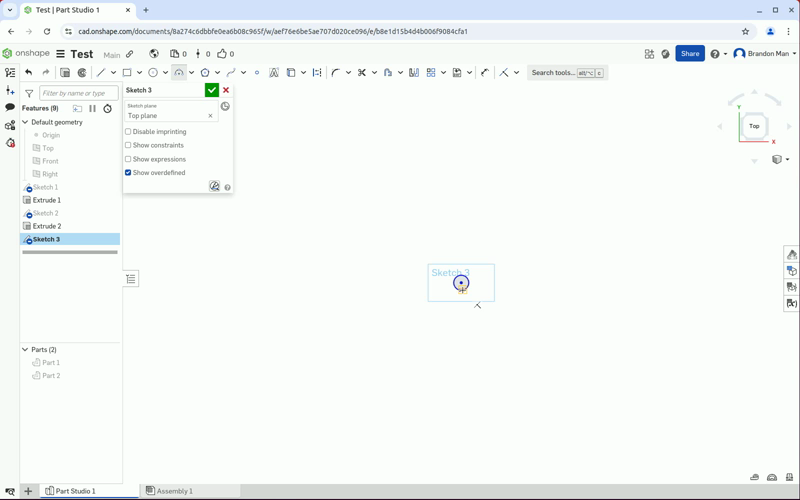
key_down(shift)
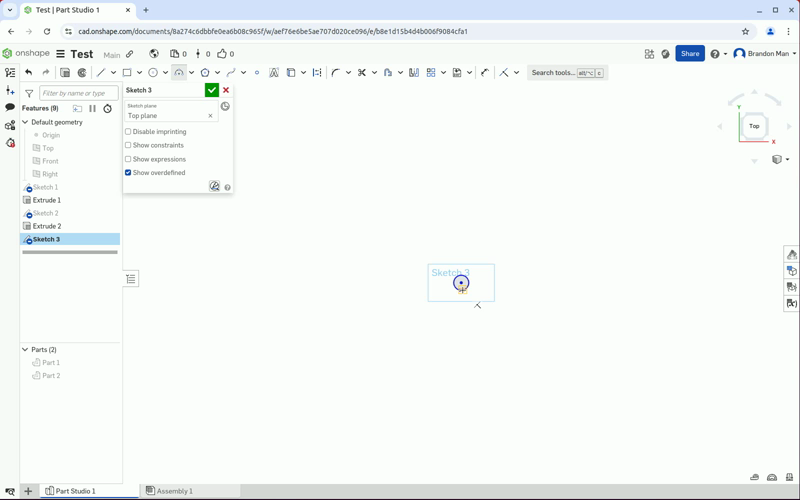
mouse_move(462, 276)
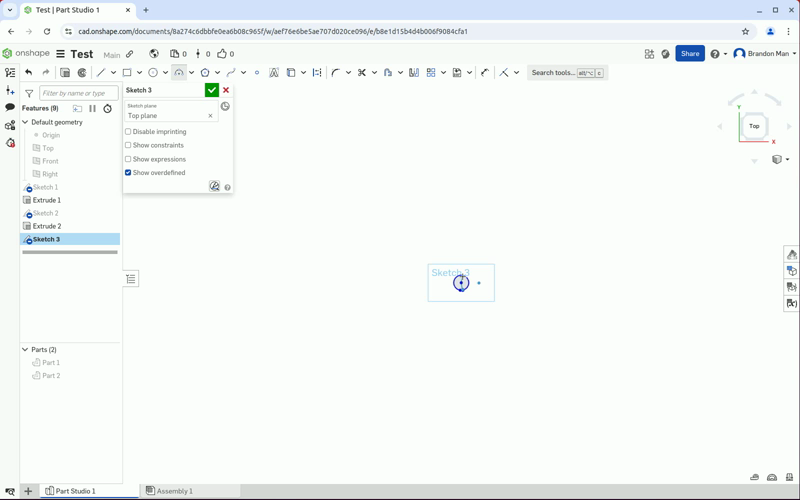
click(462, 276)
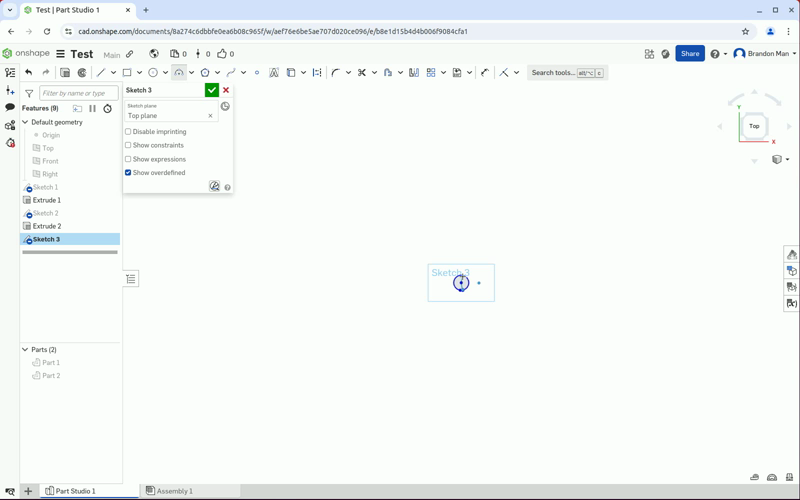
mouse_move(467, 282)
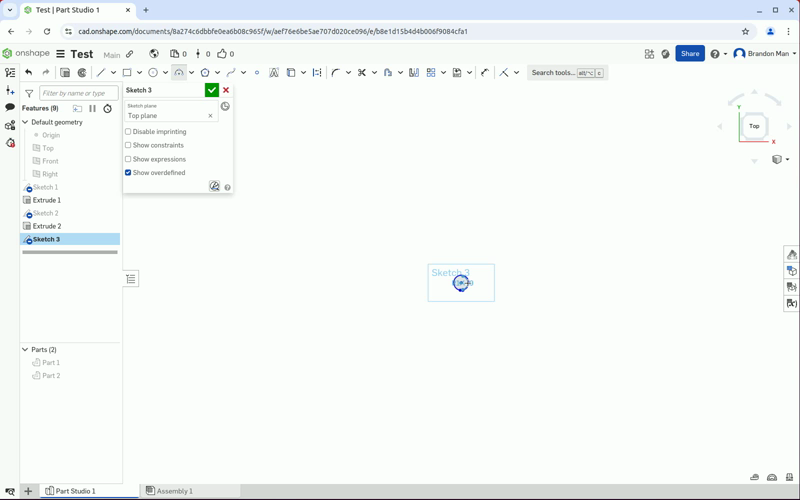
scroll(6)
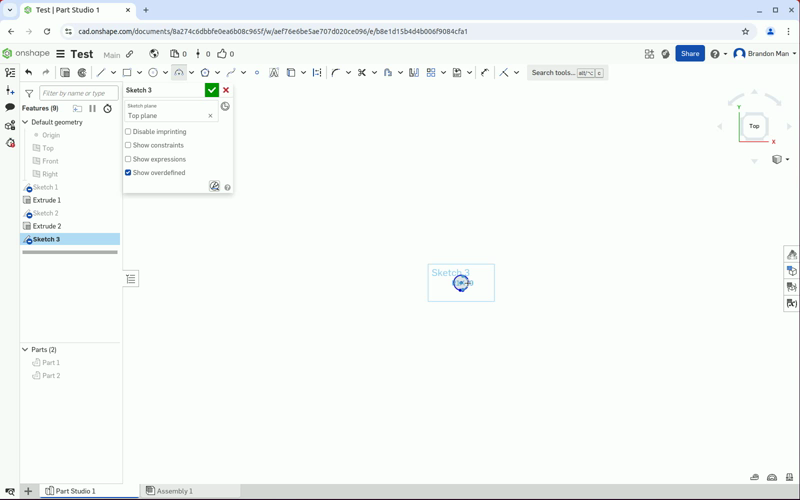
scroll(6)
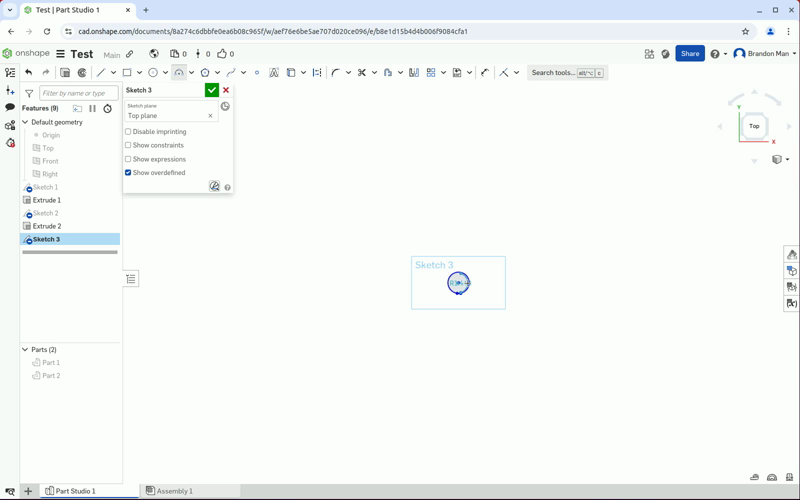
scroll(6)
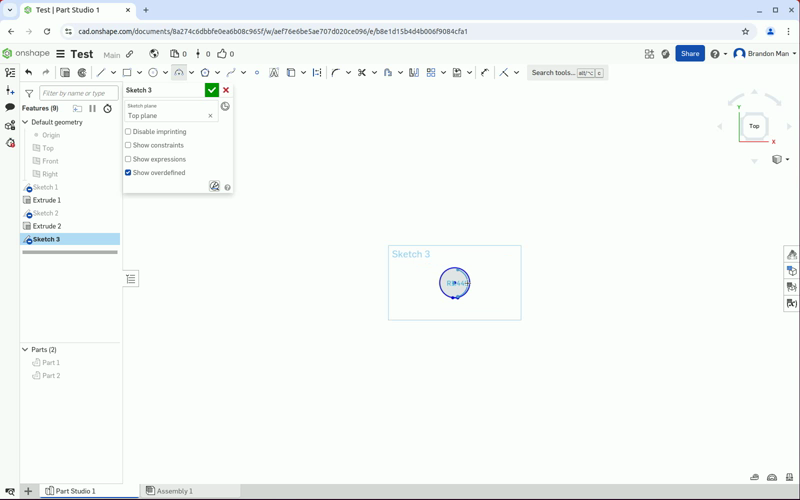
scroll(6)
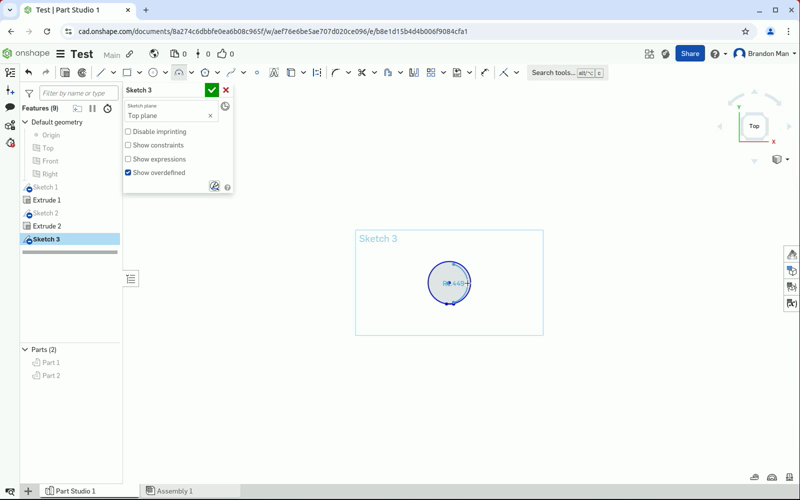
scroll(6)
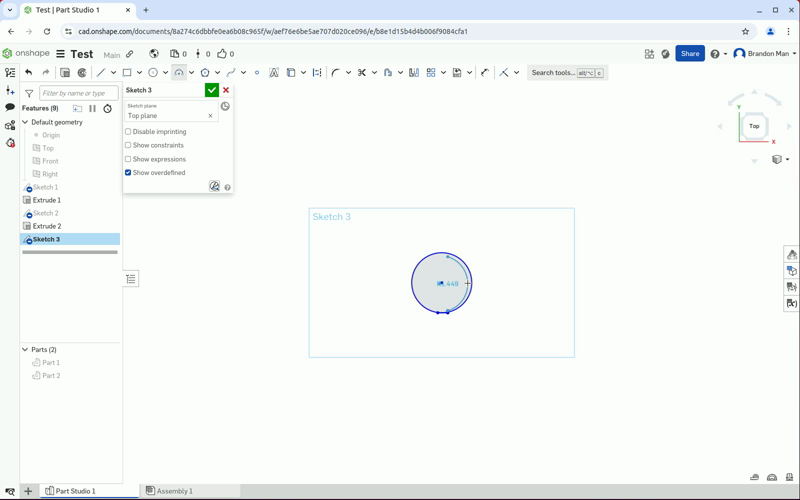
scroll(6)
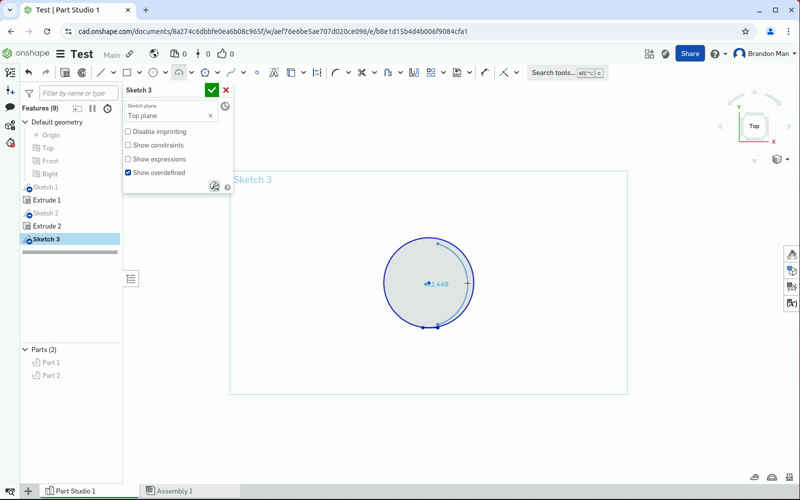
scroll(6)
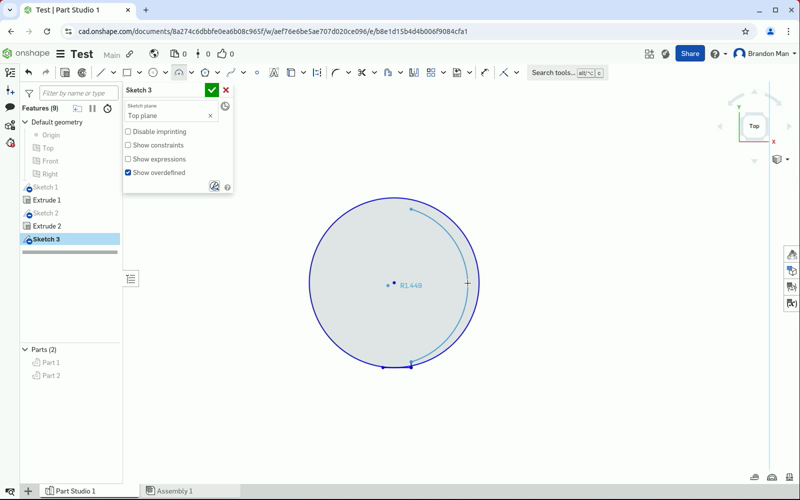
click(467, 282)
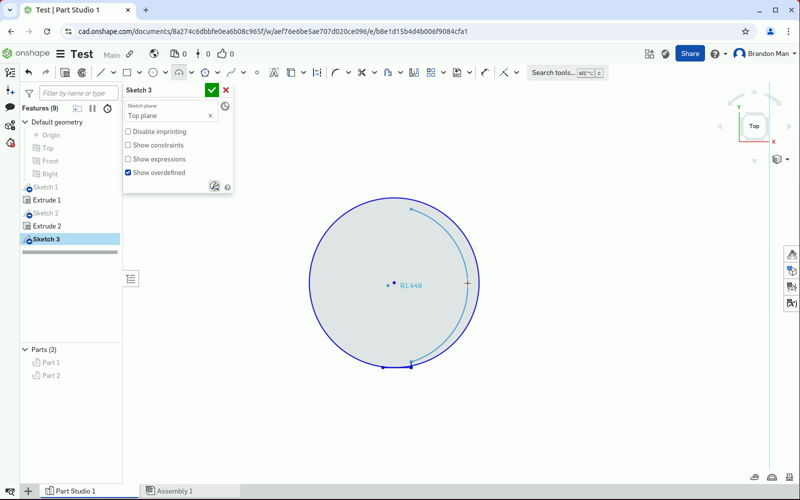
scroll(-6)
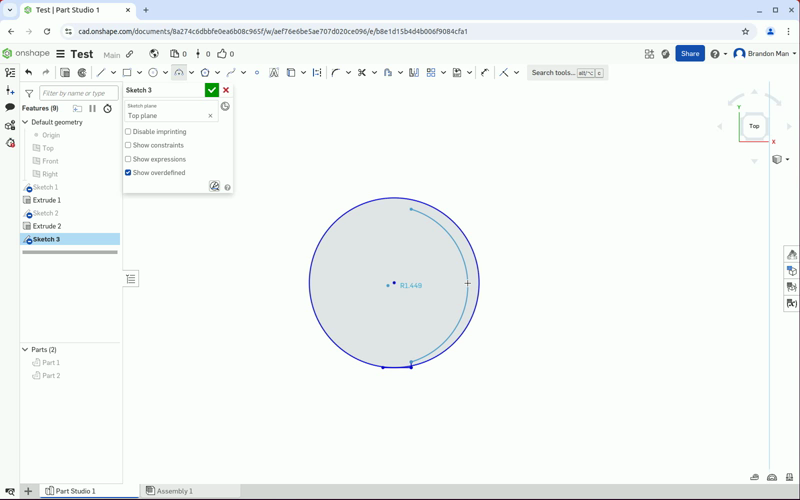
scroll(-6)
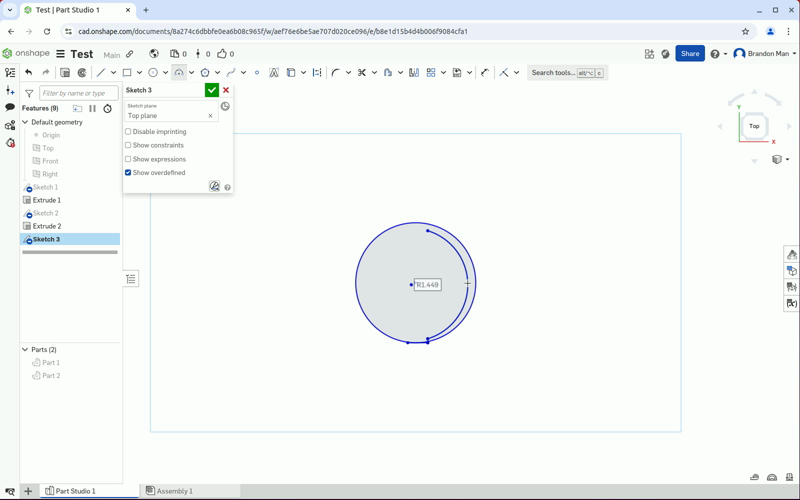
scroll(-6)
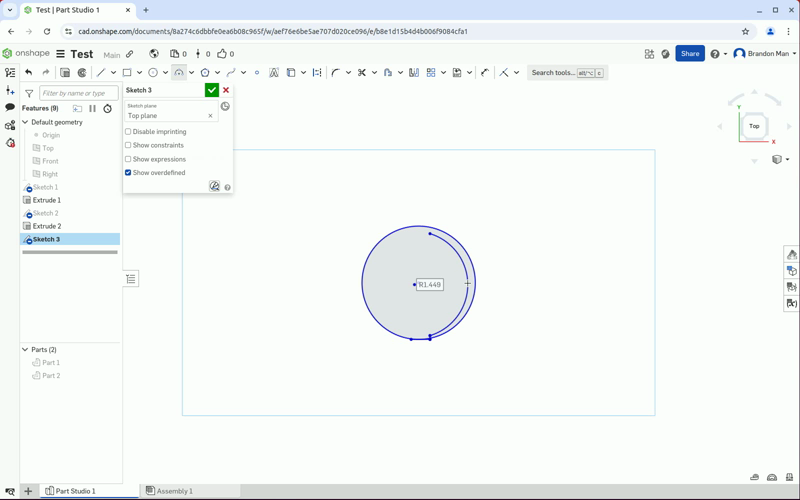
scroll(-6)
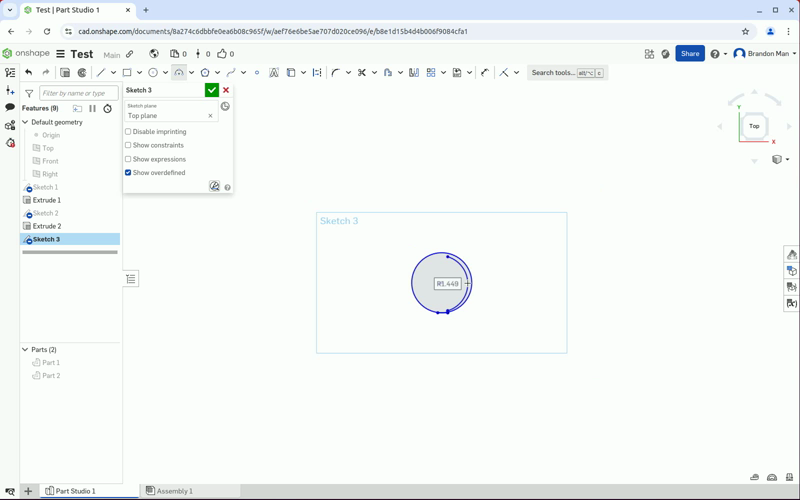
scroll(-6)
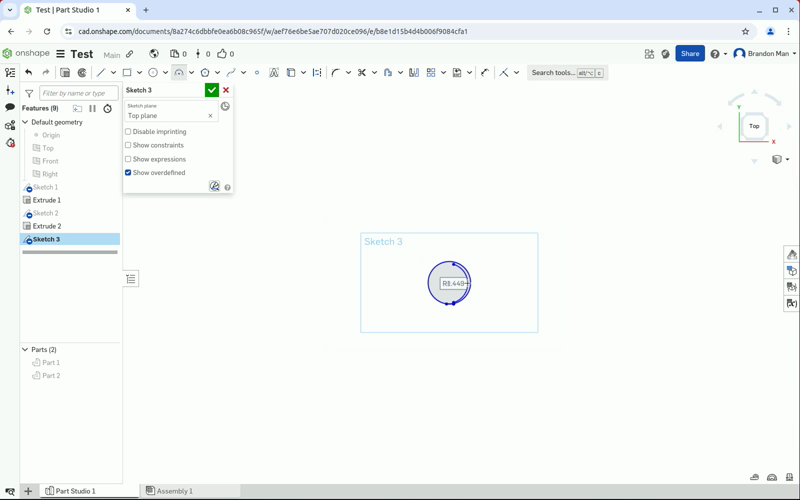
scroll(-6)
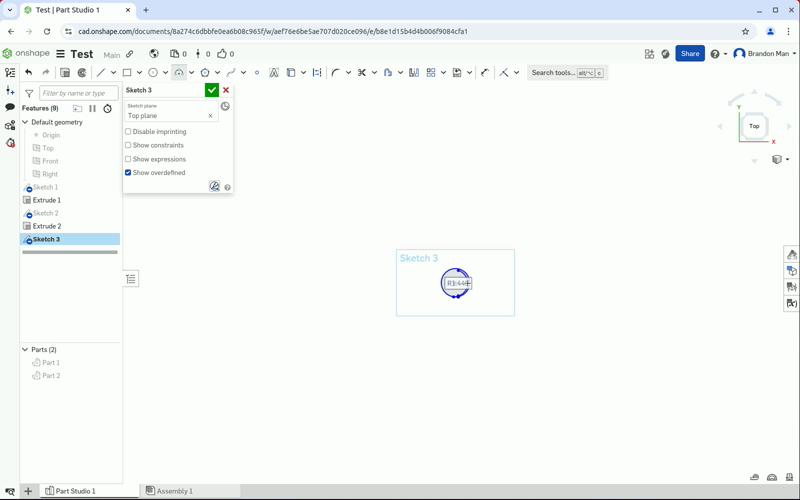
scroll(-6)
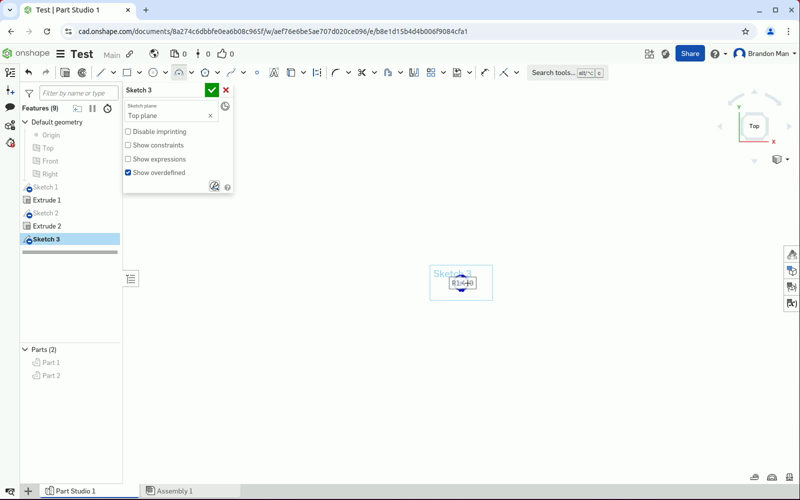
key_up(shift)
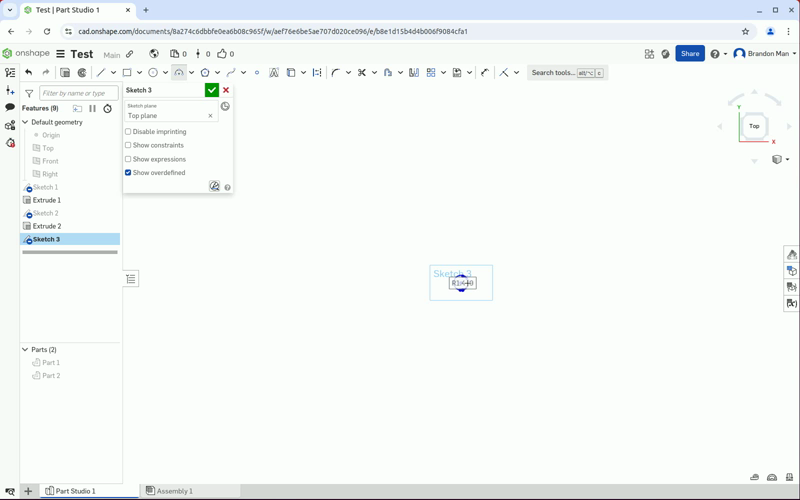
key(esc)
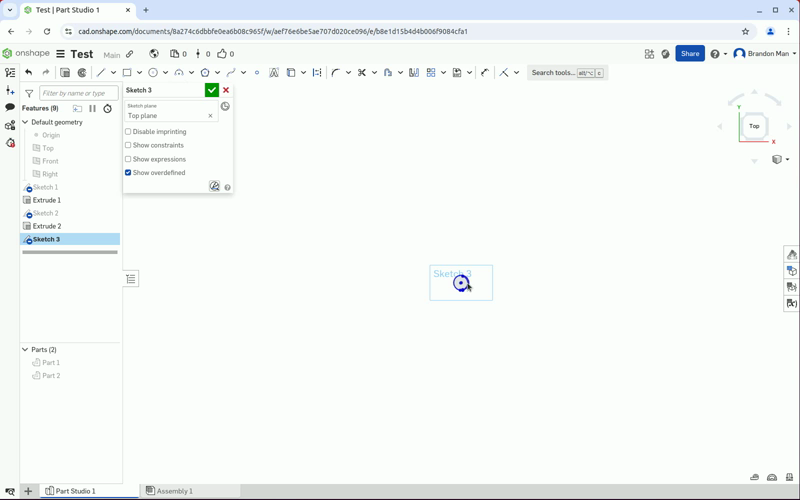
key(l)
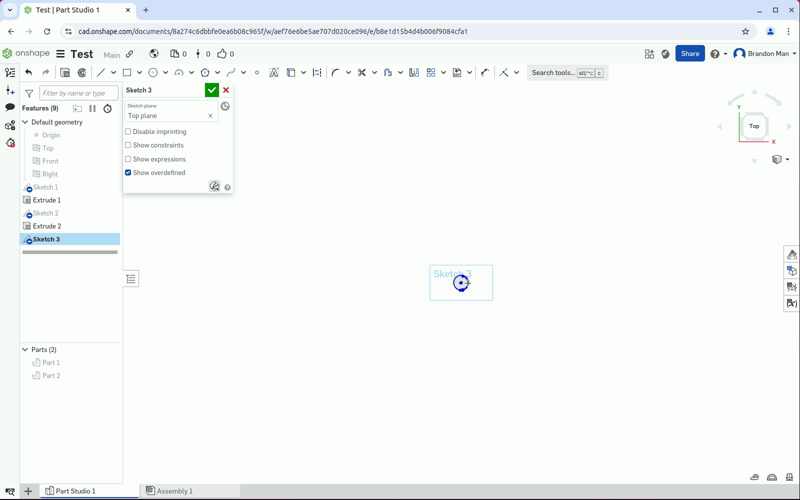
mouse_move(462, 276)
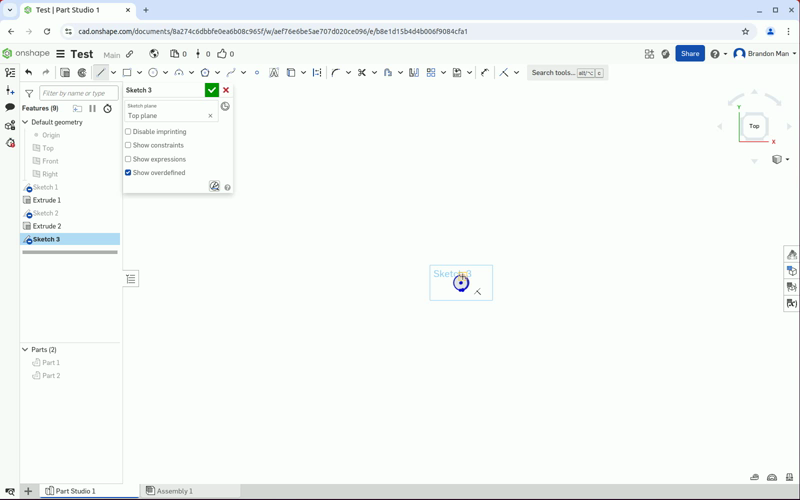
click(462, 276)
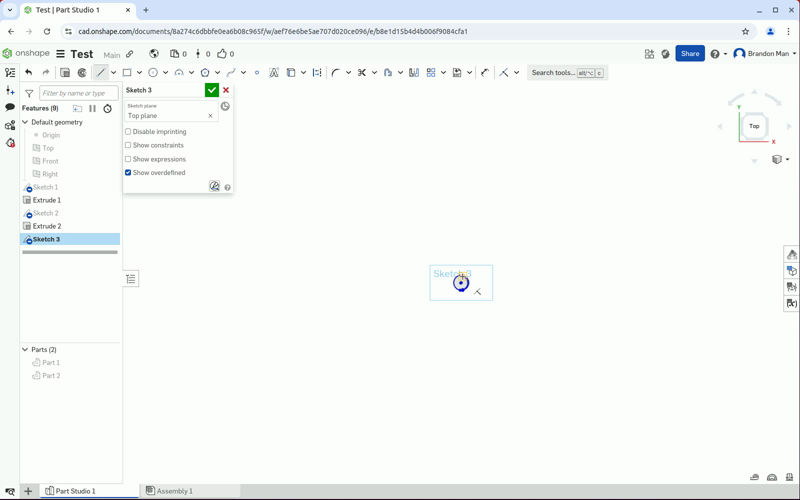
key_down(shift)
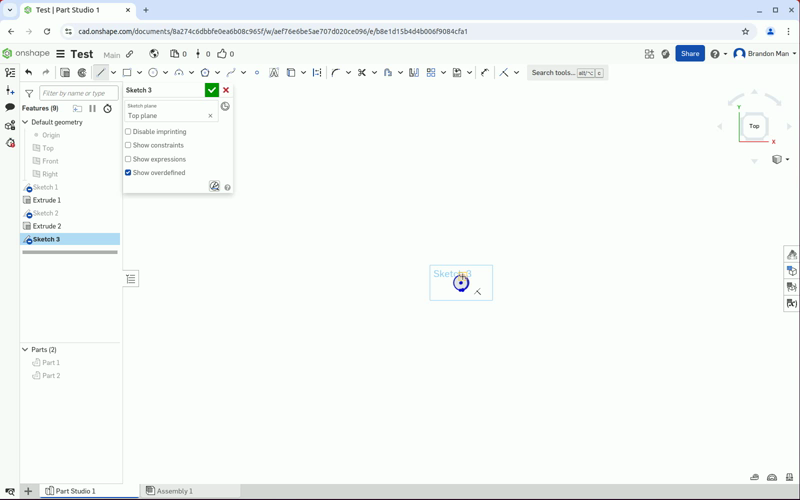
mouse_move(492, 276)
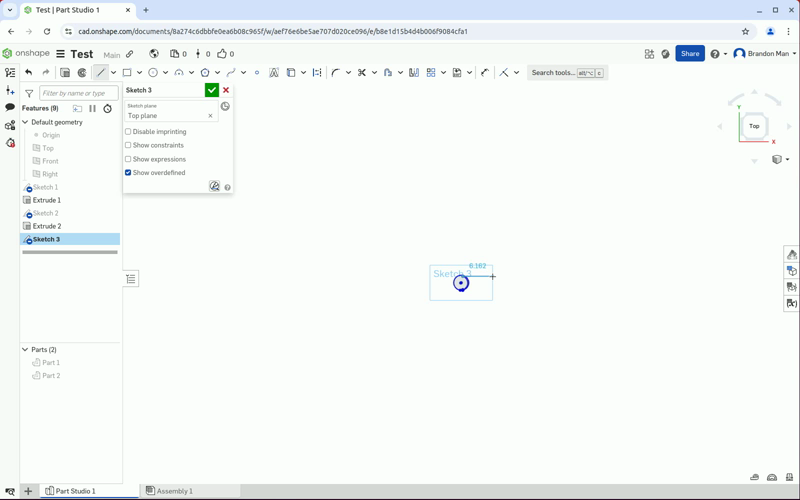
mouse_move(462, 275)
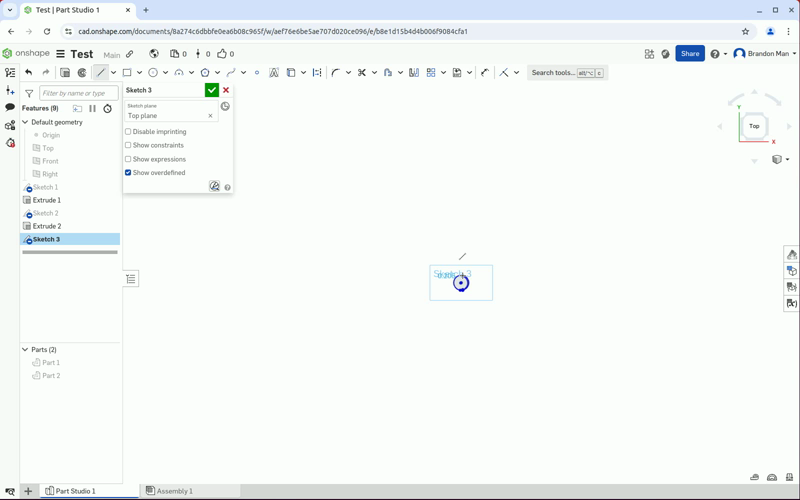
scroll(6)
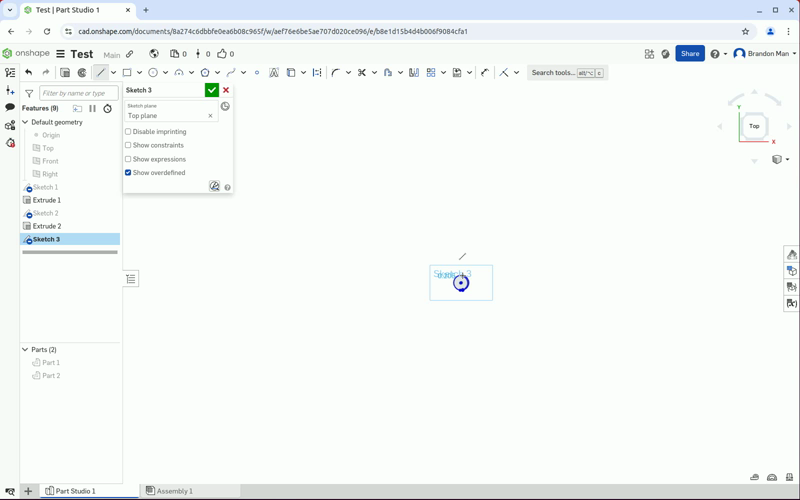
scroll(6)
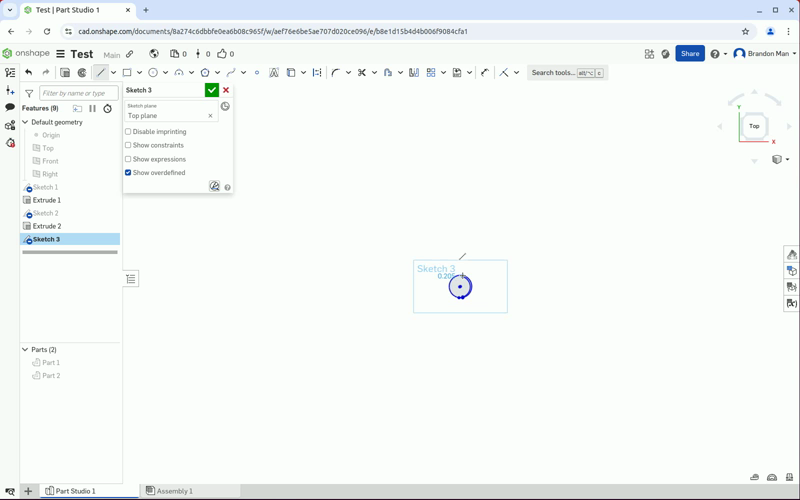
scroll(6)
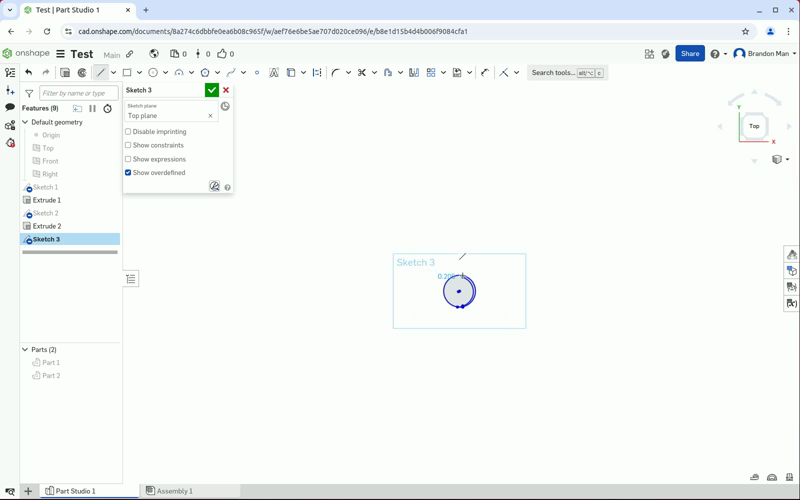
scroll(6)
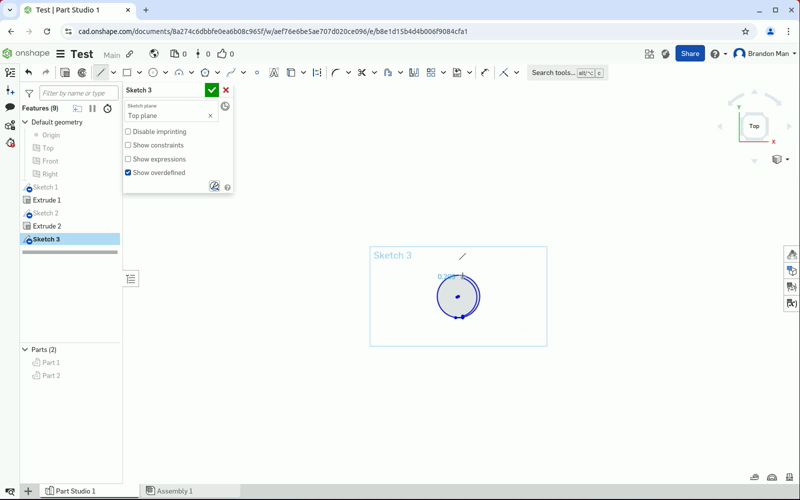
scroll(6)
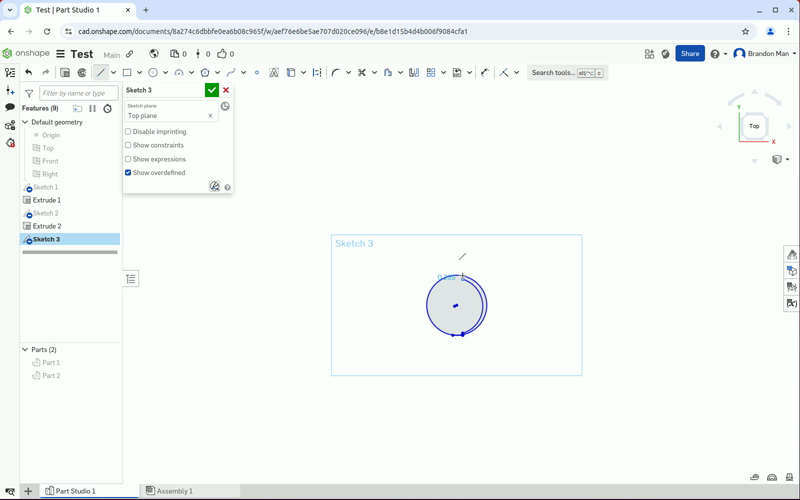
scroll(6)
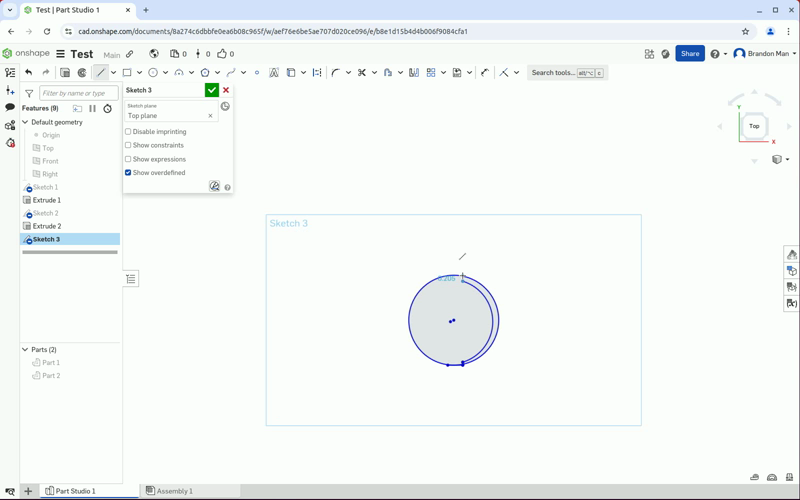
scroll(6)
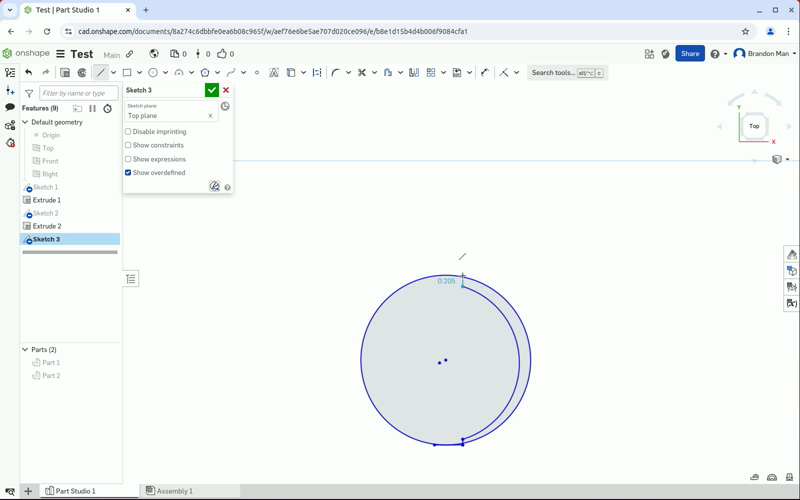
click(462, 275)
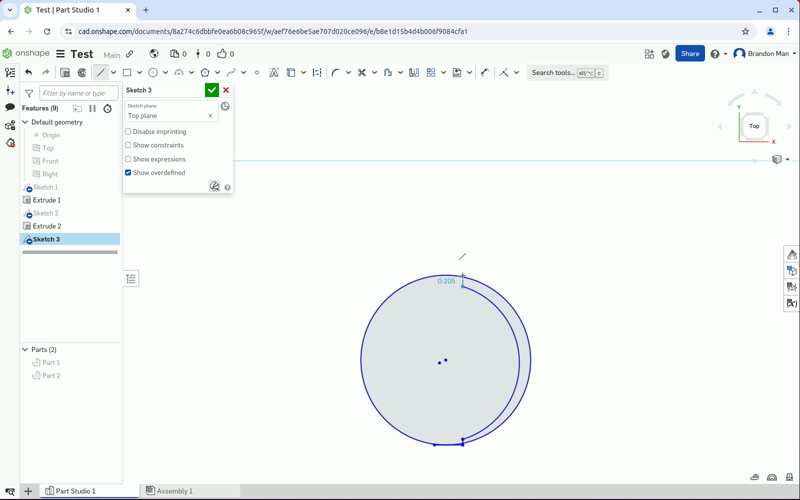
scroll(-6)
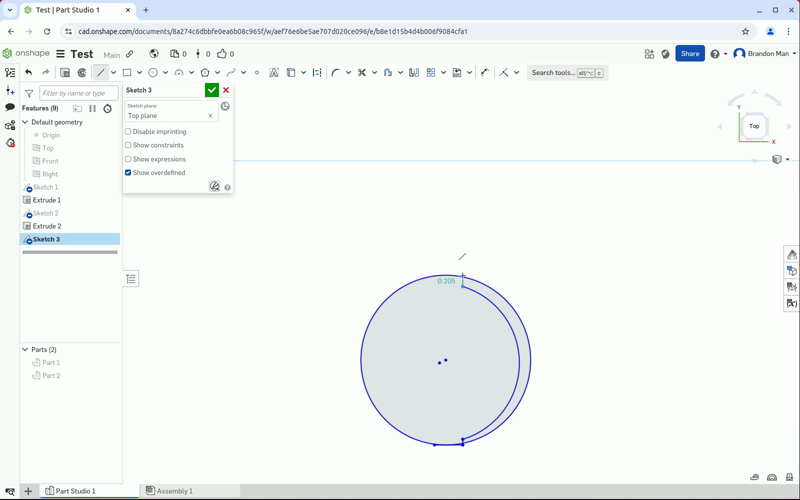
scroll(-6)
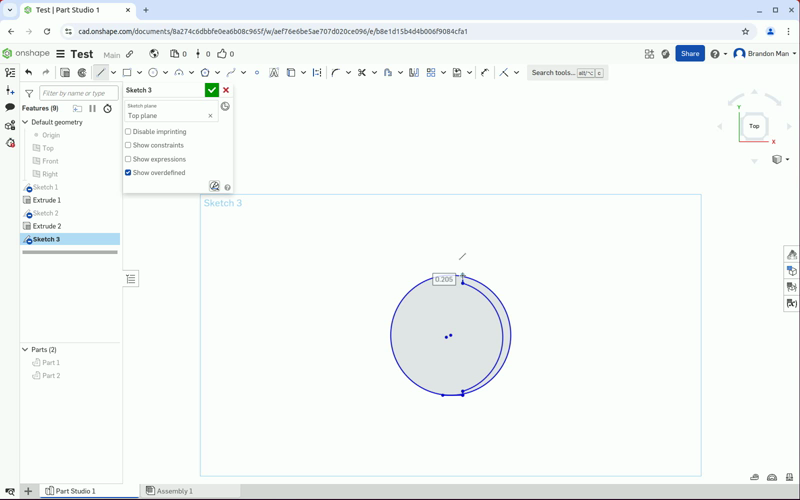
scroll(-6)
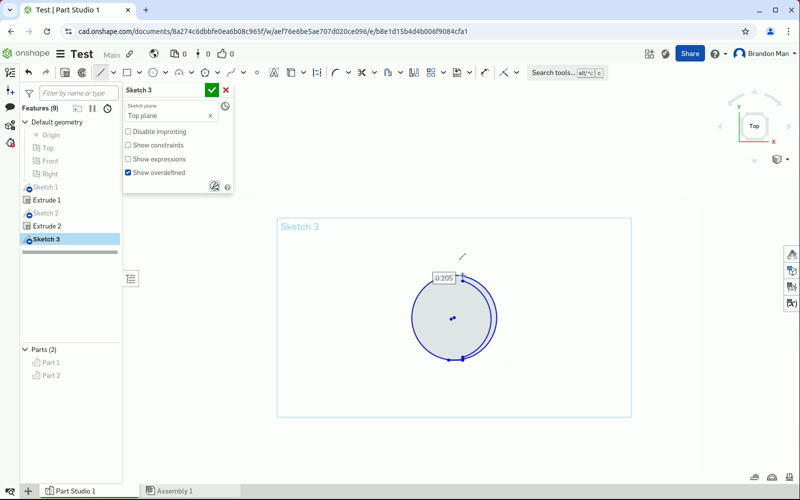
scroll(-6)
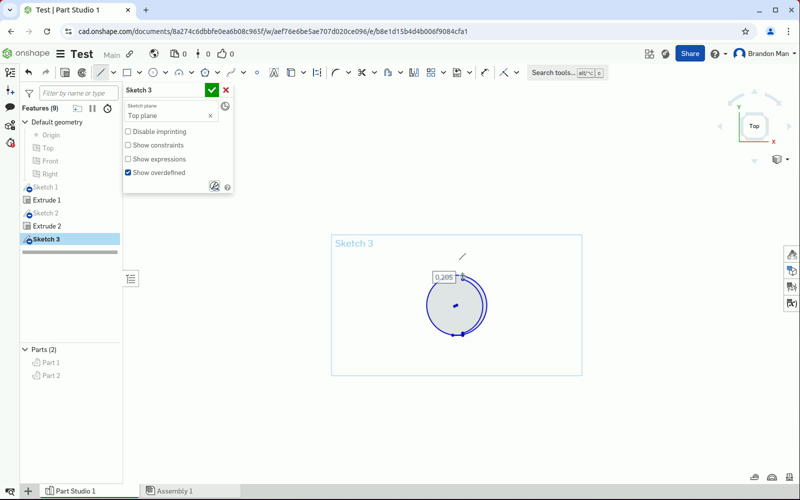
scroll(-6)
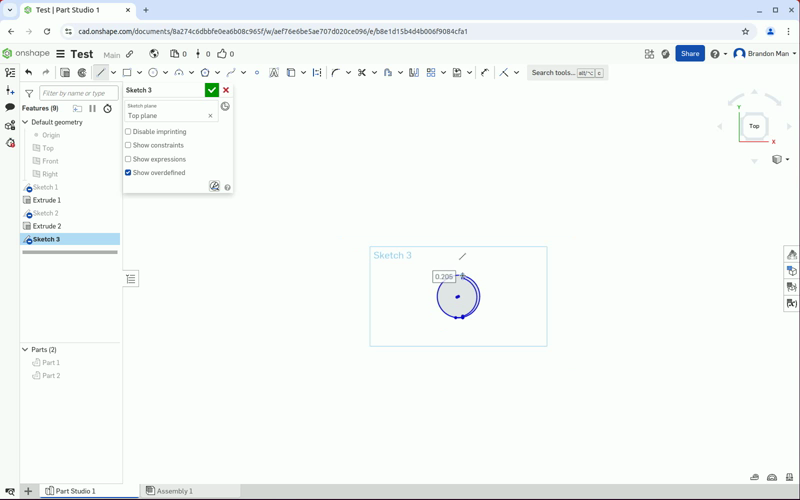
scroll(-6)
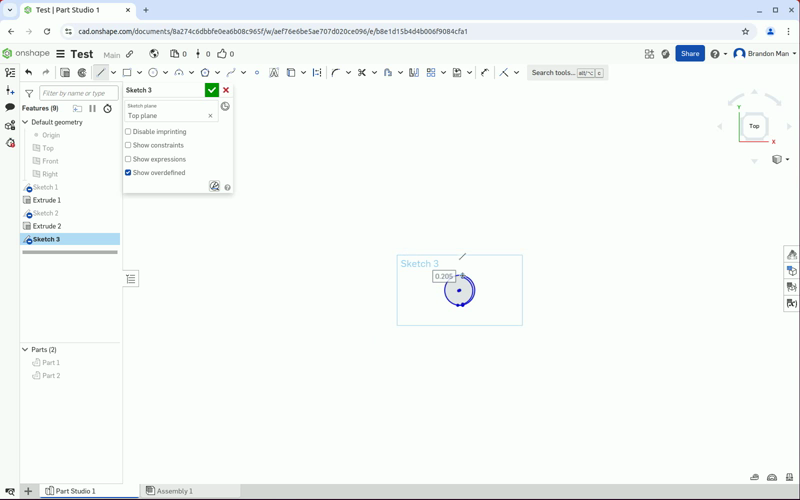
scroll(-6)
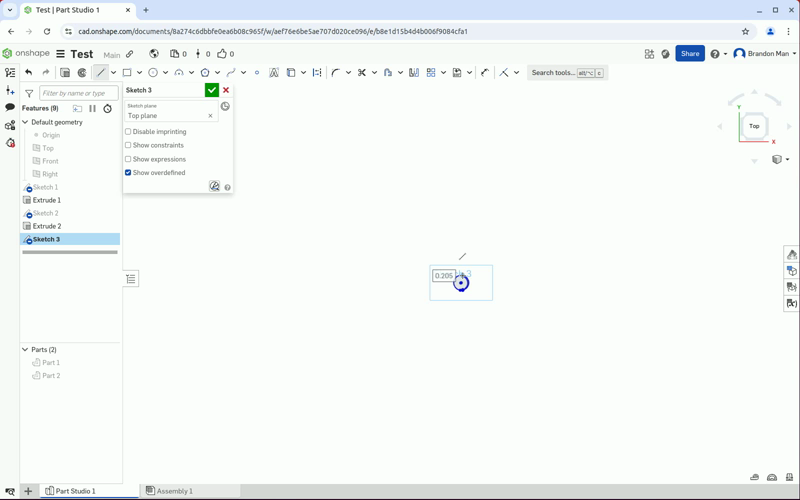
key_up(shift)
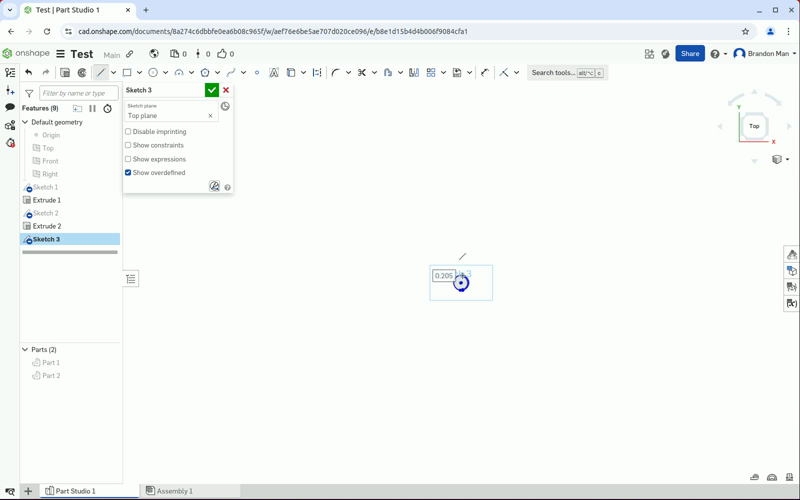
key_down(shift)
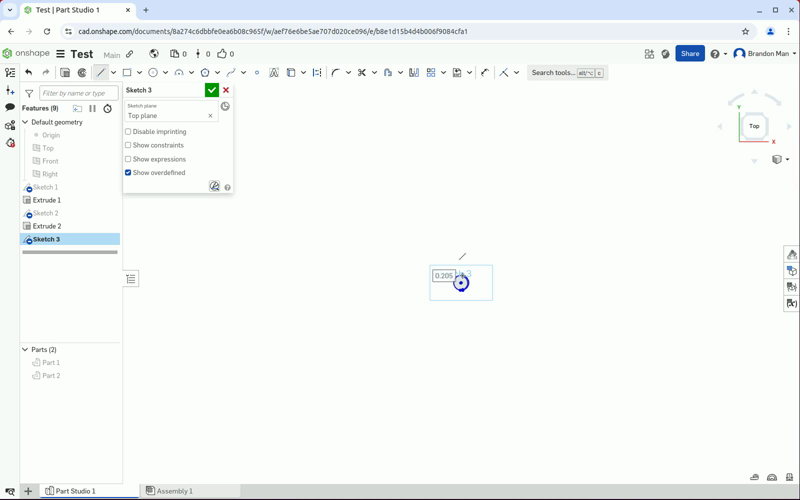
mouse_move(492, 275)
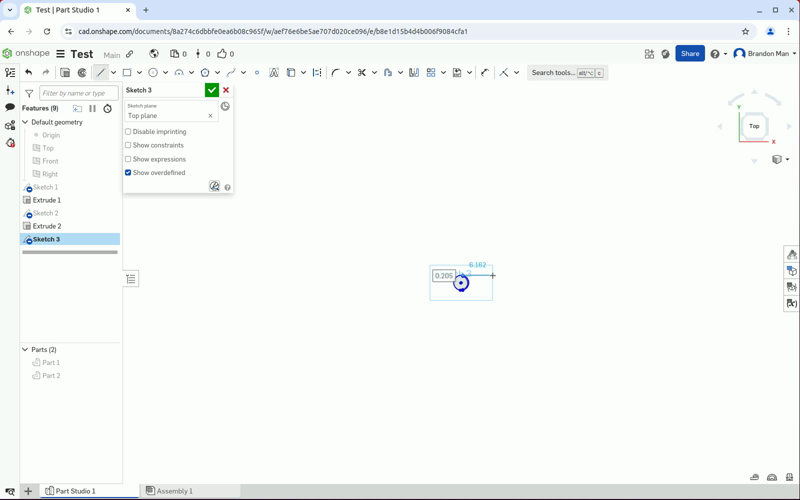
mouse_move(460, 275)
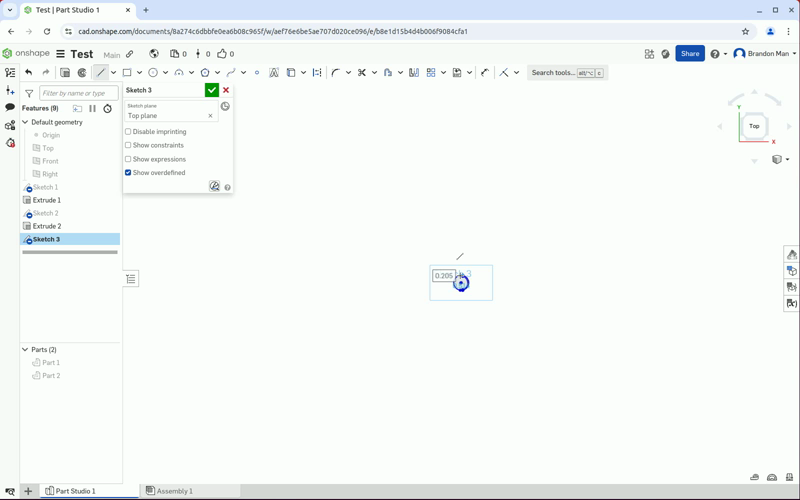
scroll(6)
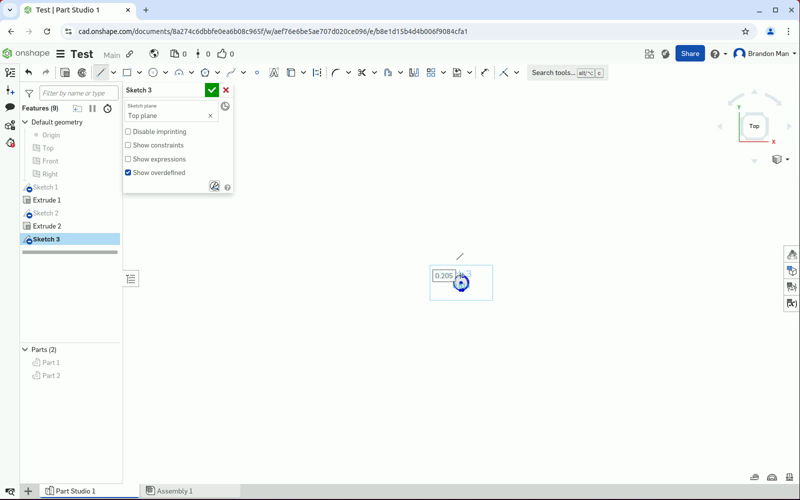
scroll(6)
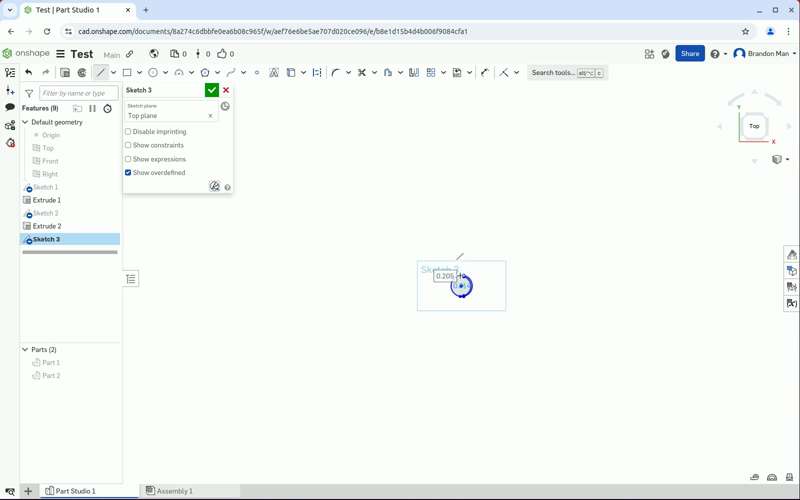
scroll(6)
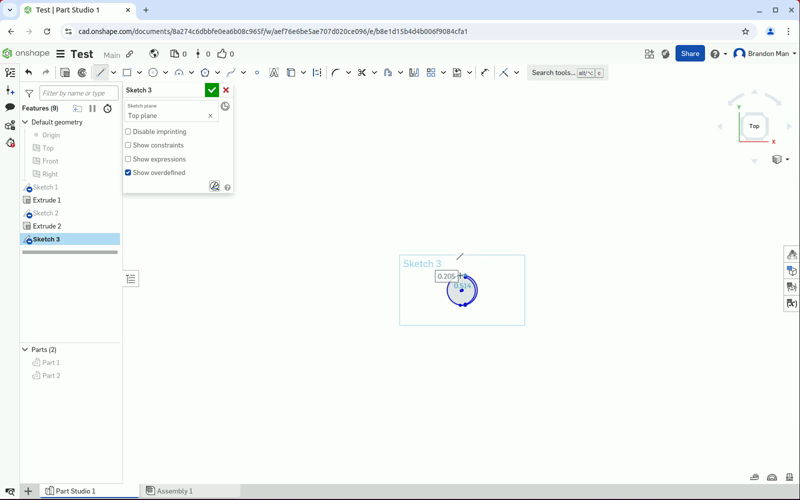
scroll(6)
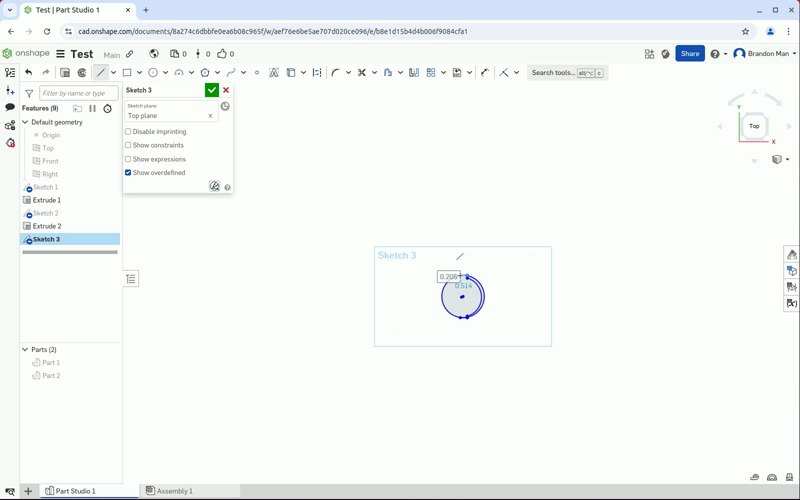
scroll(6)
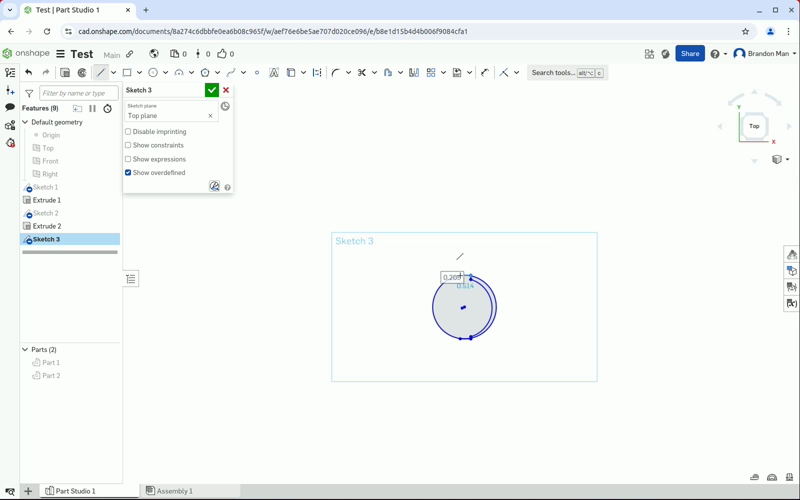
scroll(6)
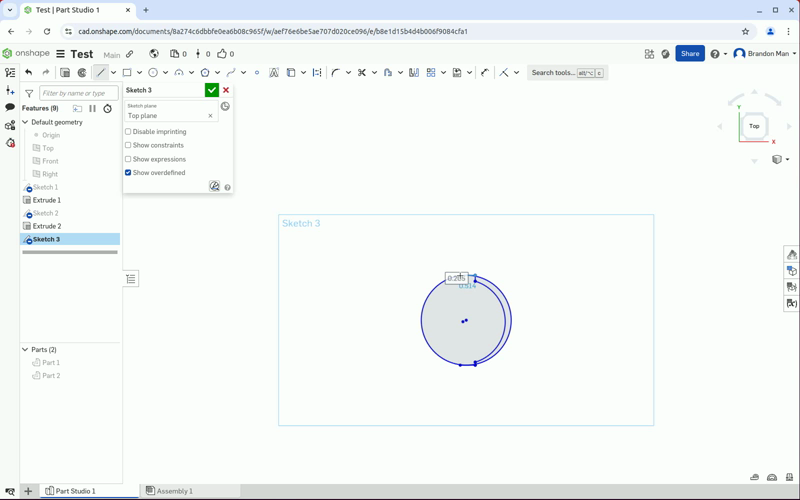
scroll(6)
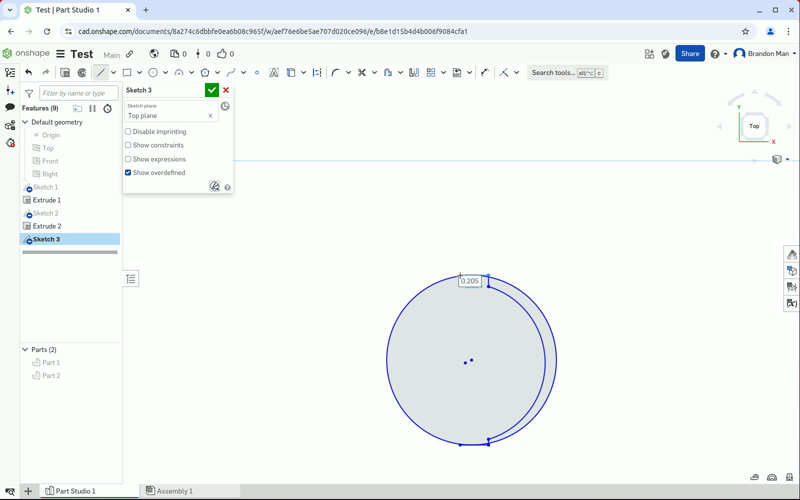
click(460, 275)
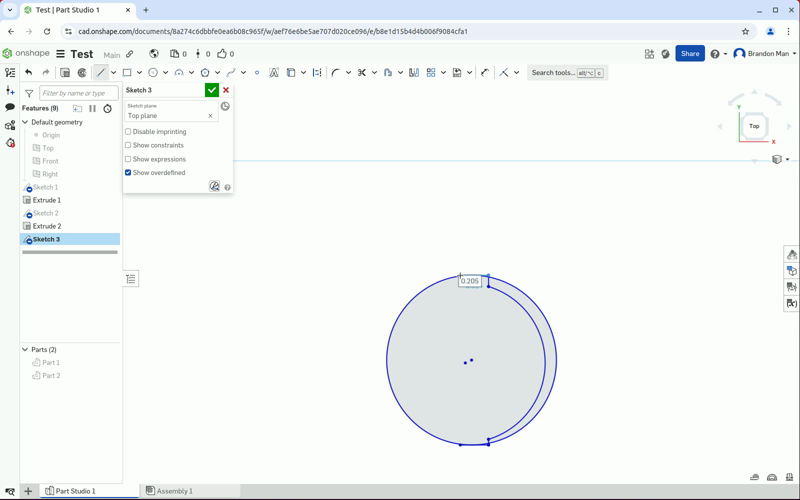
scroll(-6)
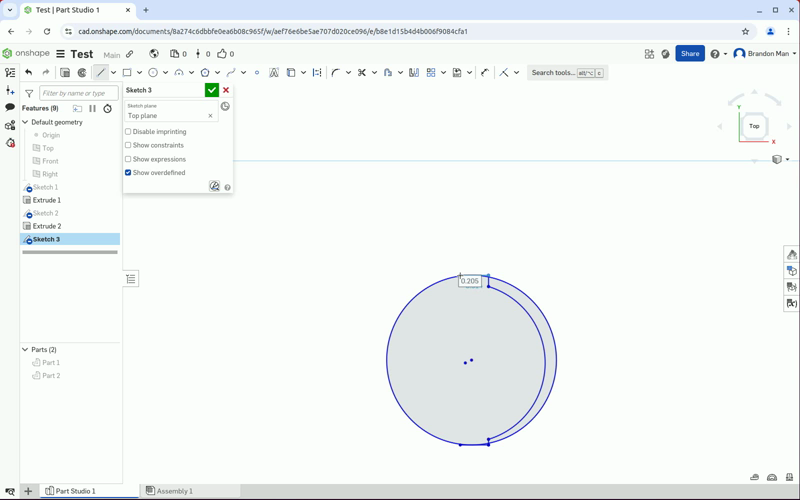
scroll(-6)
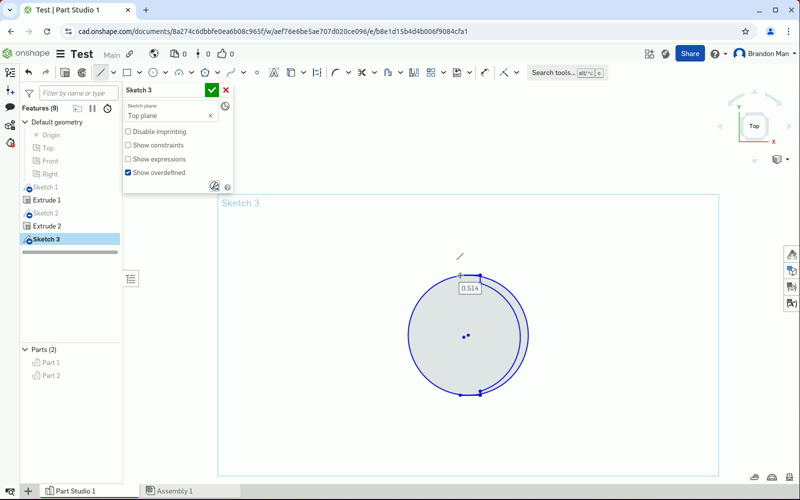
scroll(-6)
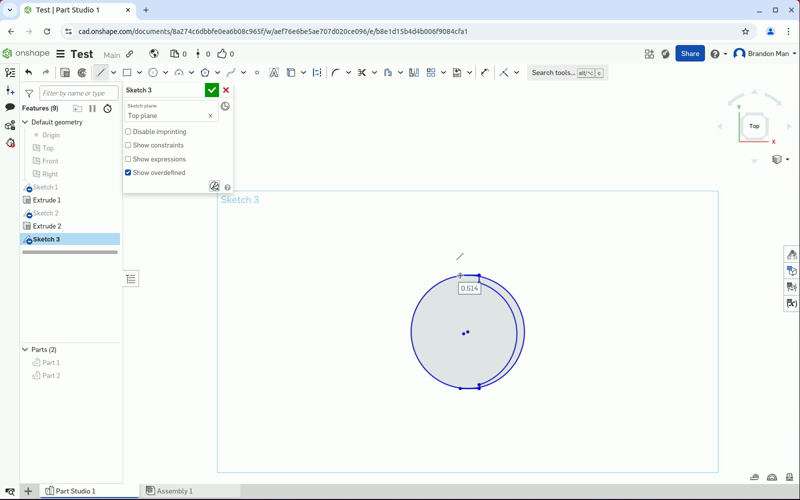
scroll(-6)
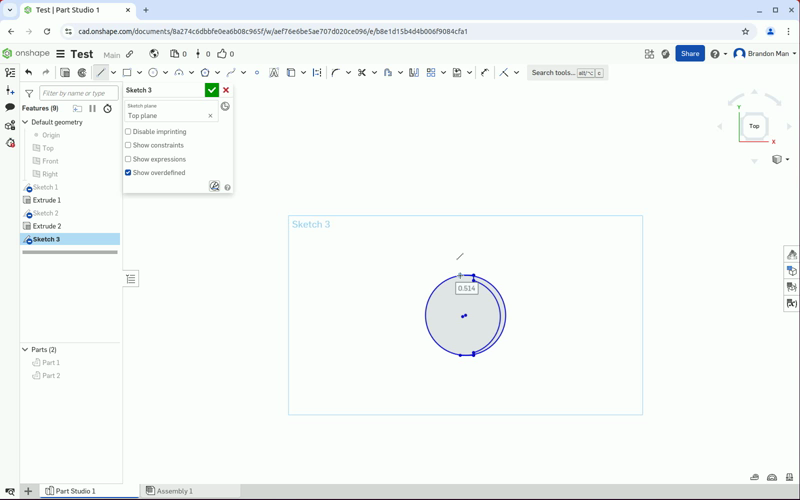
scroll(-6)
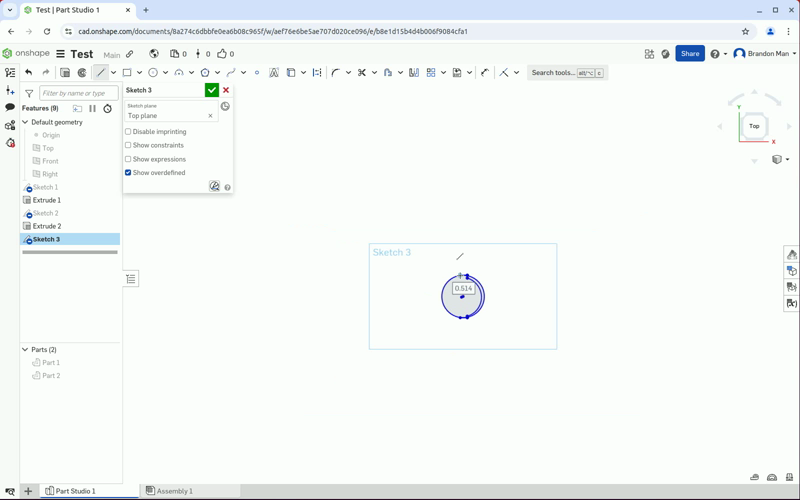
scroll(-6)
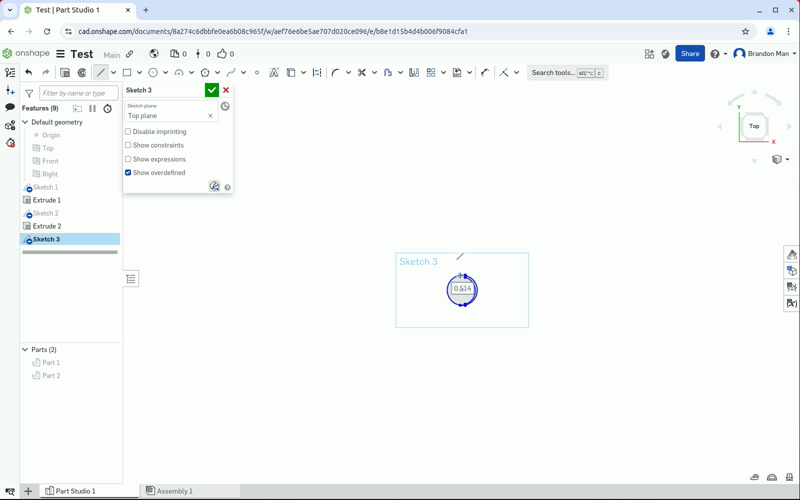
scroll(-6)
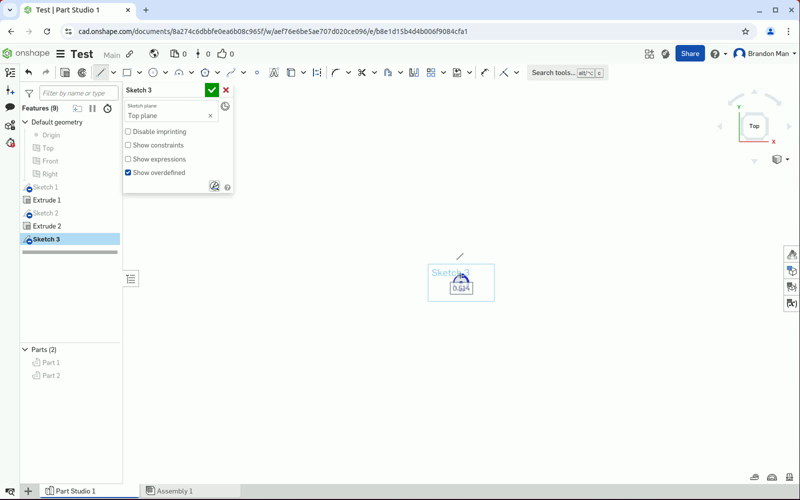
key_up(shift)
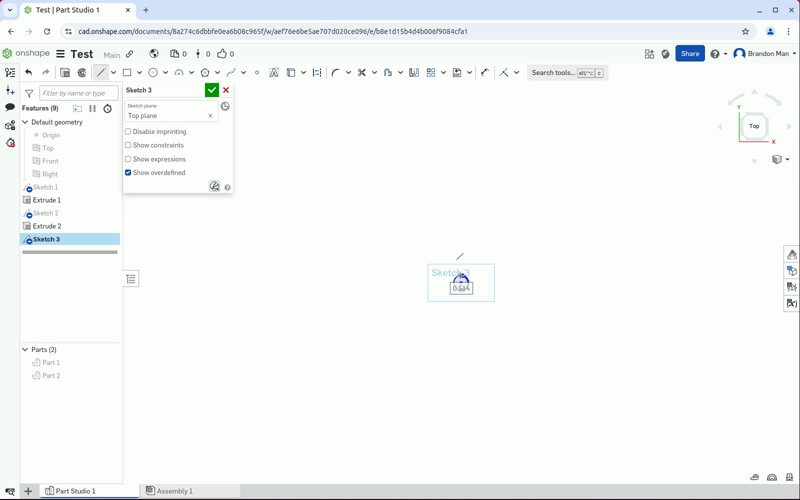
key_down(shift)
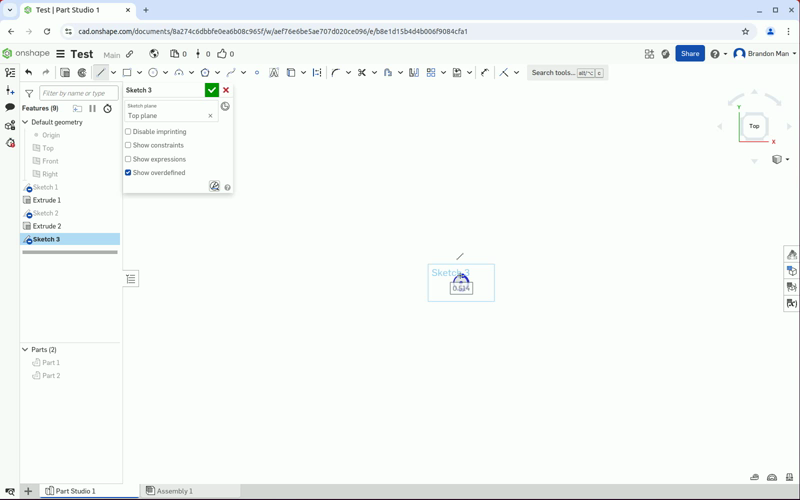
mouse_move(490, 275)
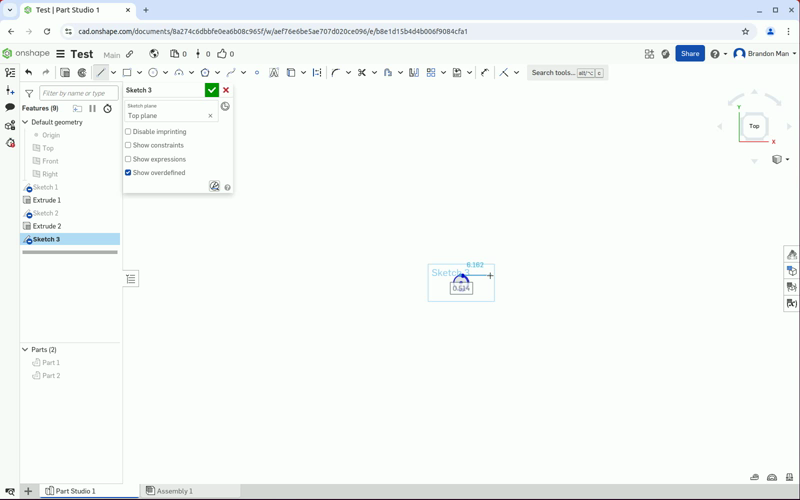
mouse_move(460, 276)
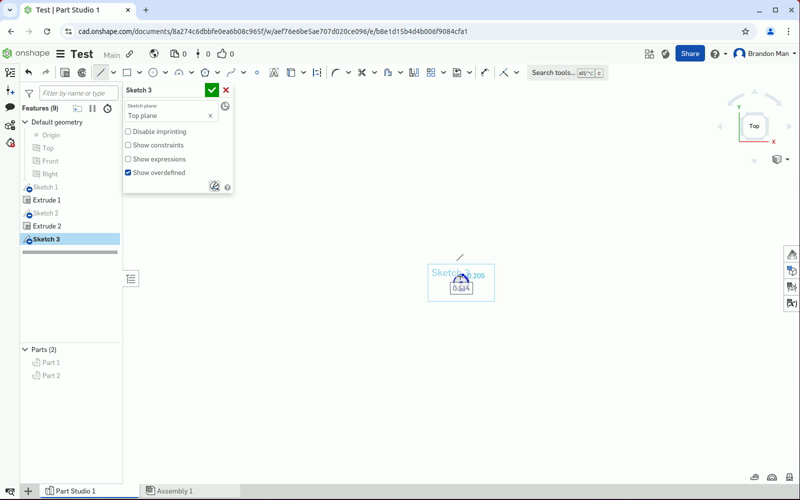
scroll(6)
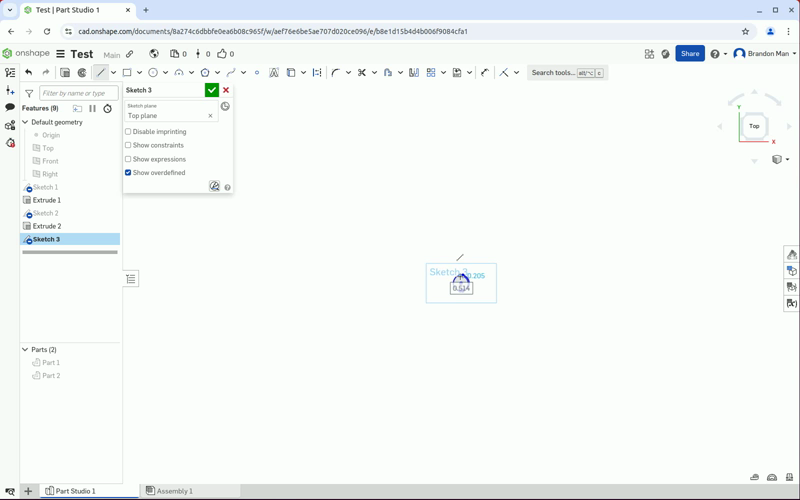
scroll(6)
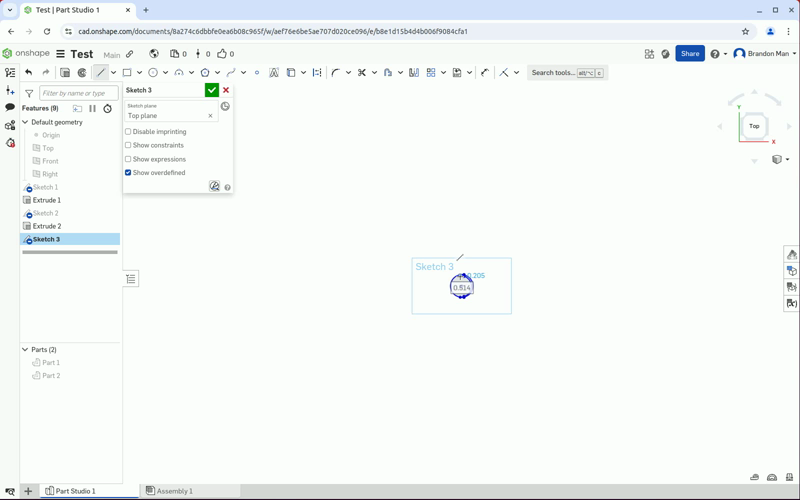
scroll(6)
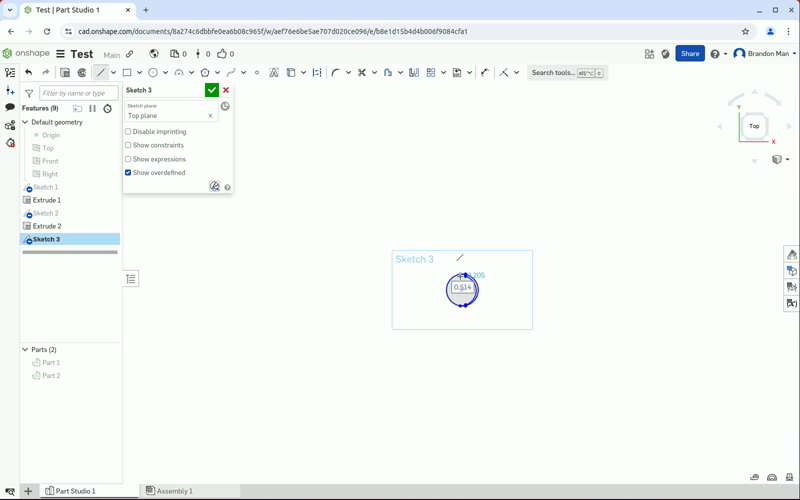
scroll(6)
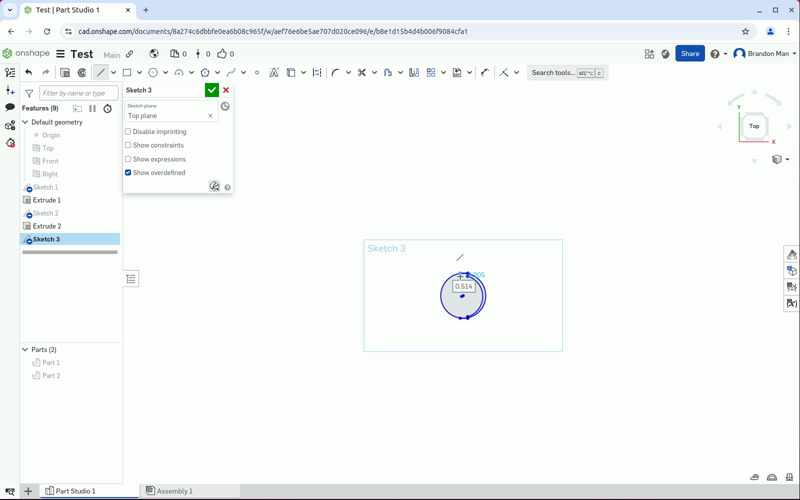
scroll(6)
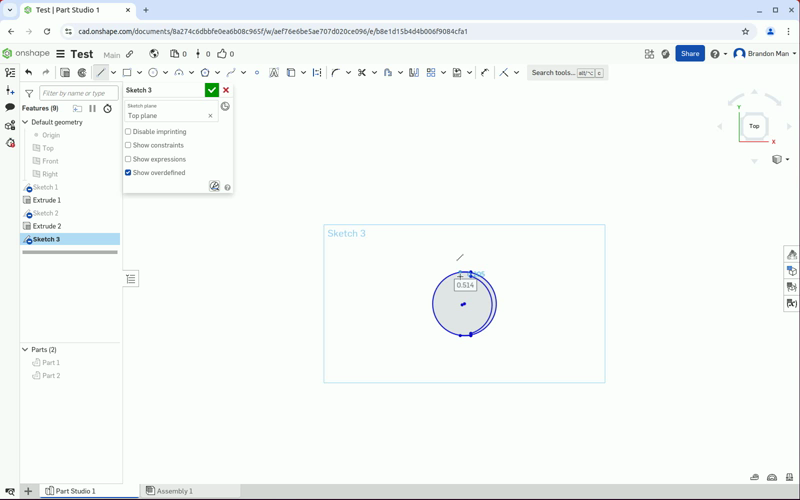
scroll(6)
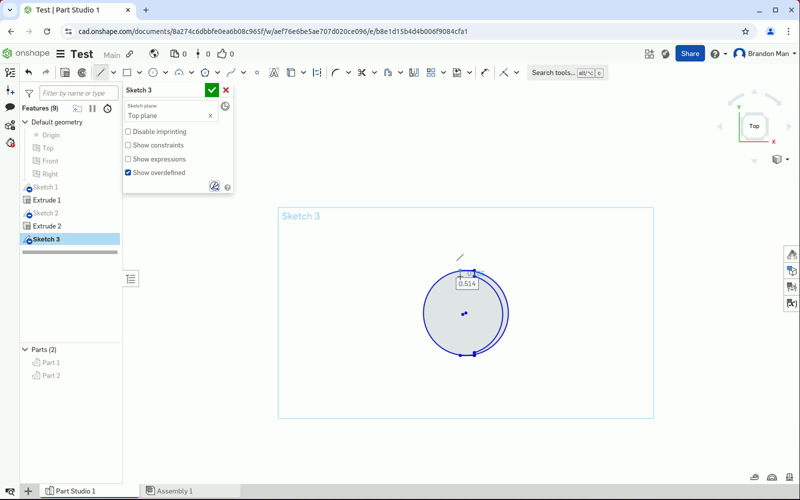
scroll(6)
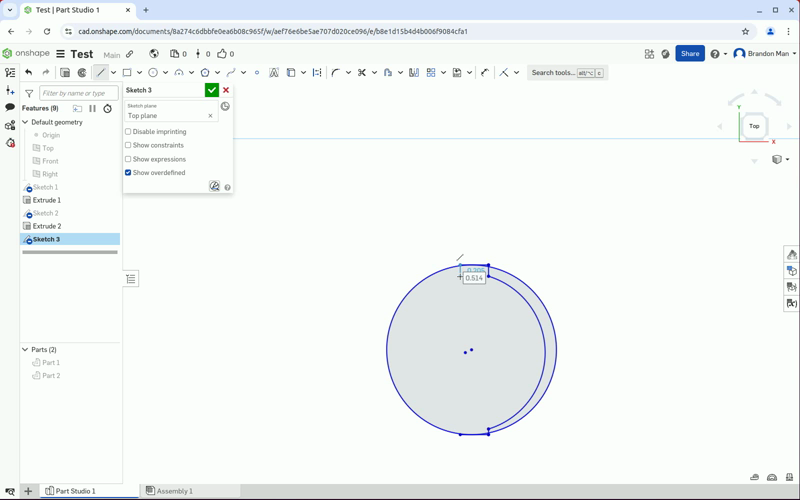
click(460, 276)
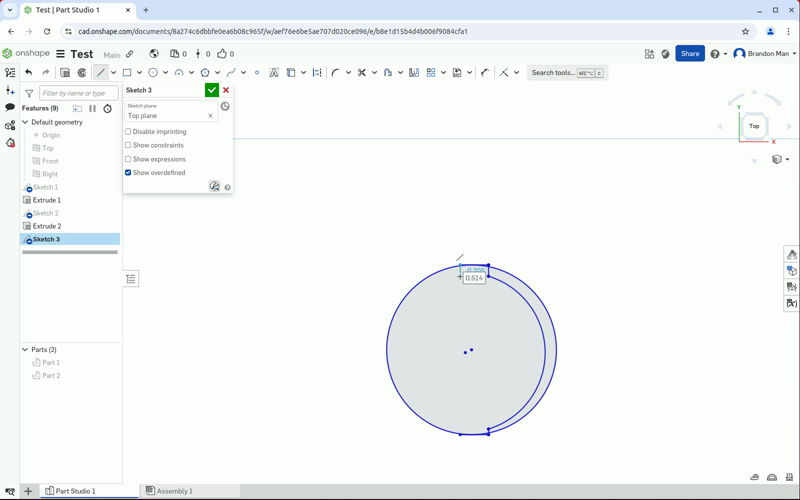
scroll(-6)
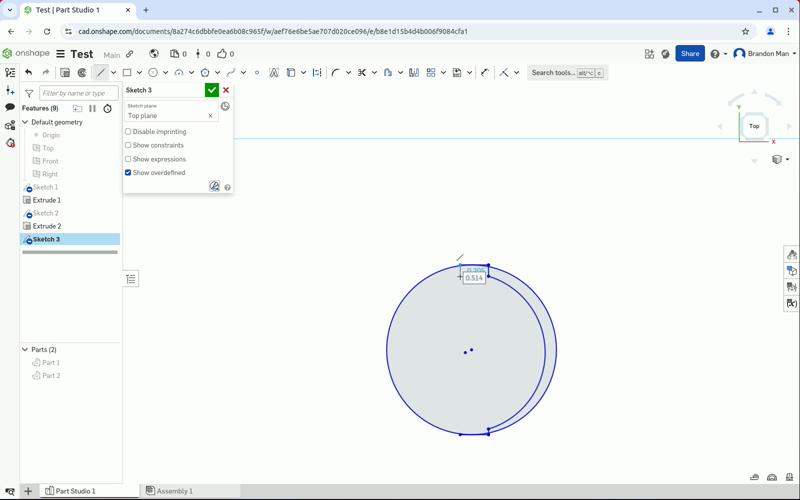
scroll(-6)
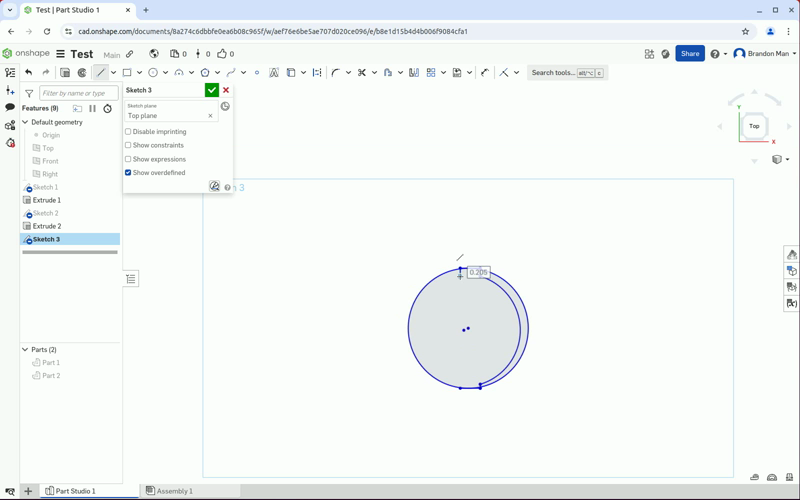
scroll(-6)
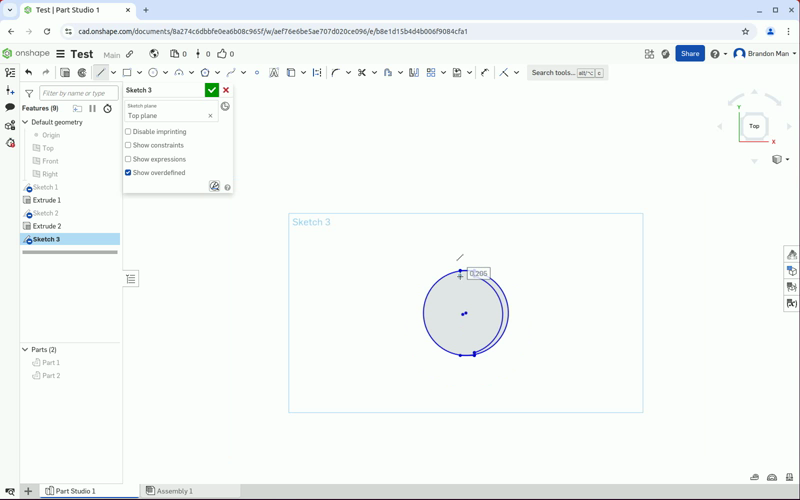
scroll(-6)
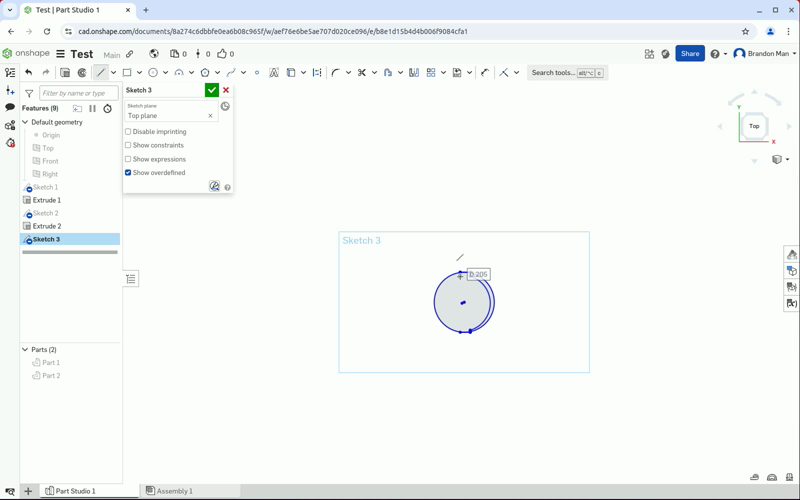
scroll(-6)
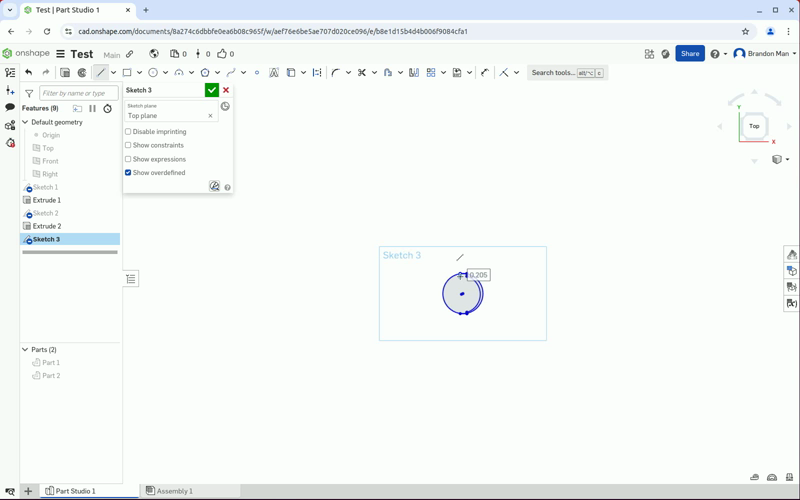
scroll(-6)
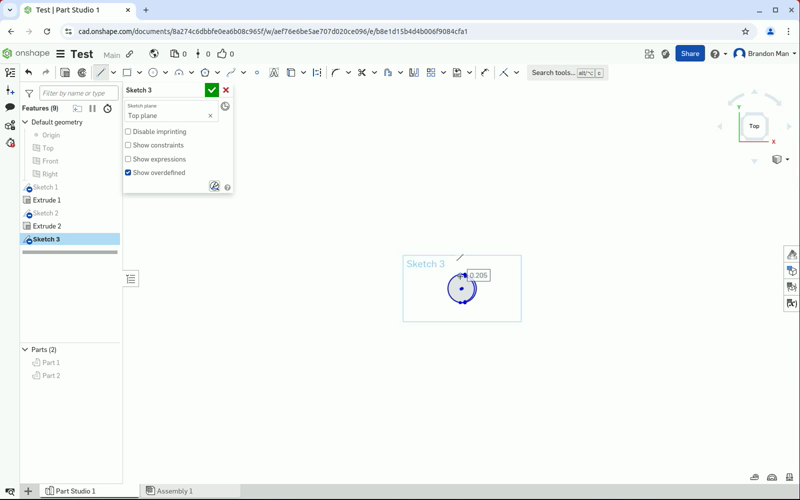
scroll(-6)
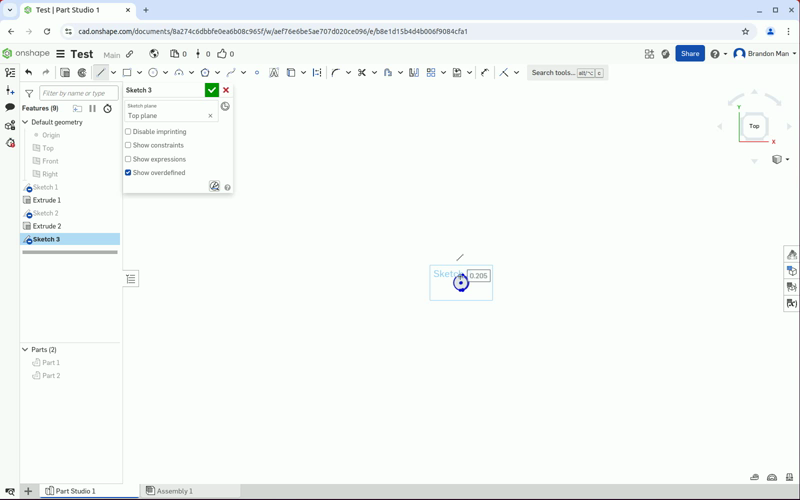
key_up(shift)
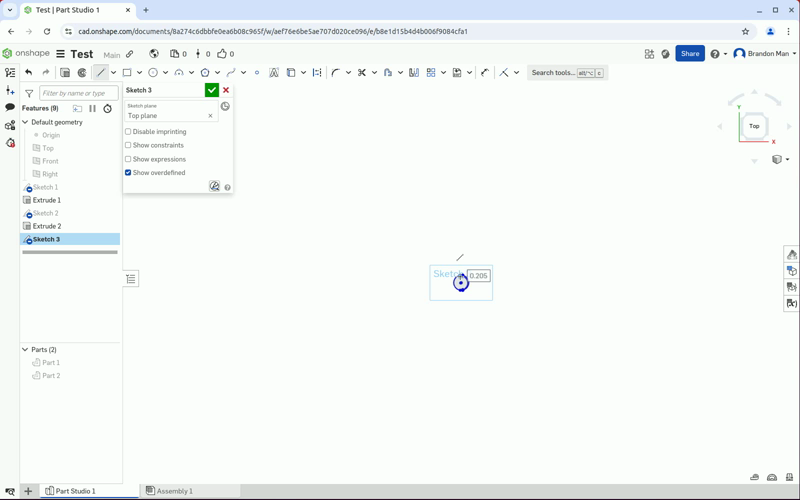
key(esc)
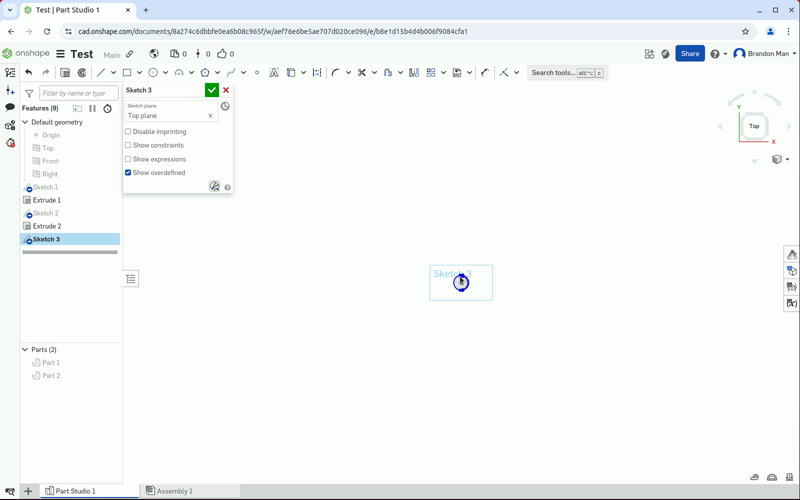
key(a)
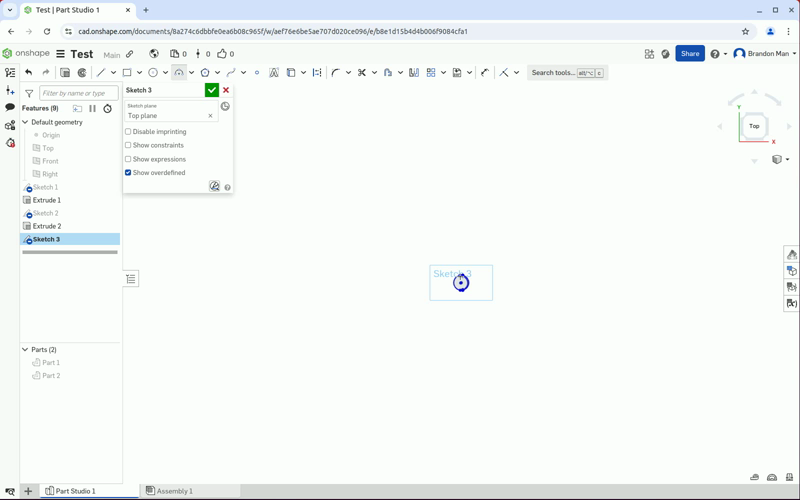
mouse_move(460, 276)
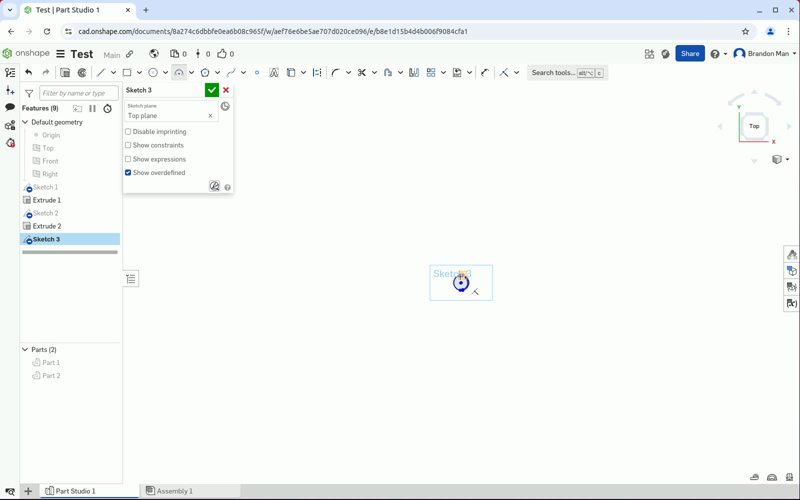
scroll(6)
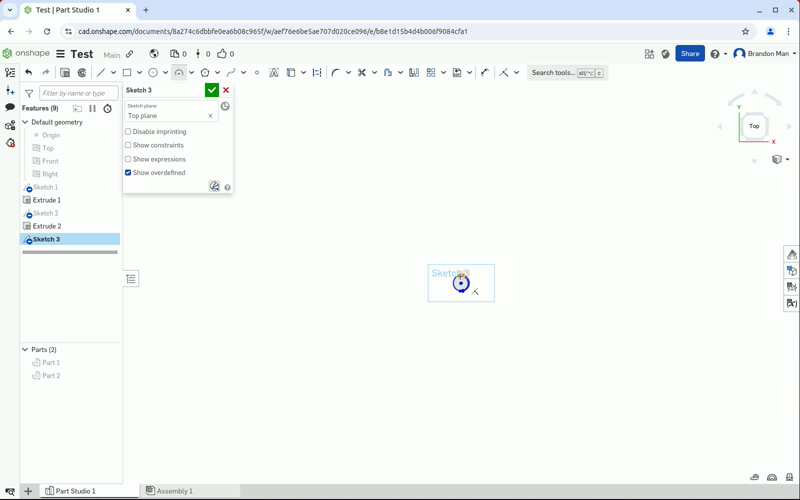
scroll(6)
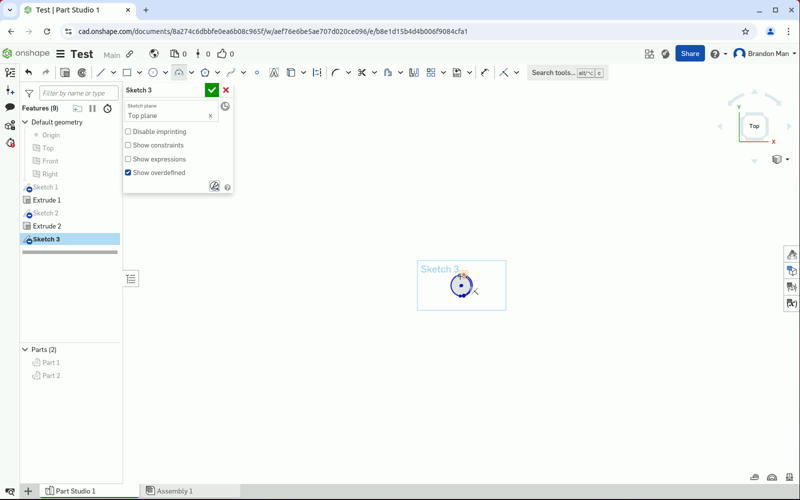
scroll(6)
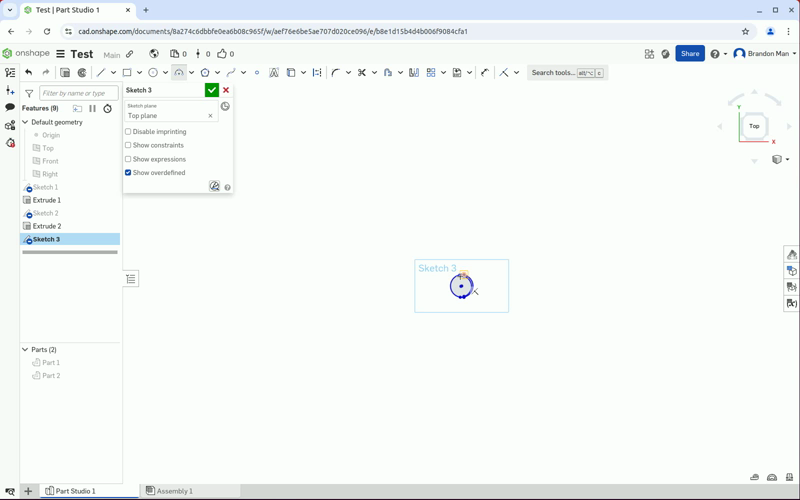
scroll(6)
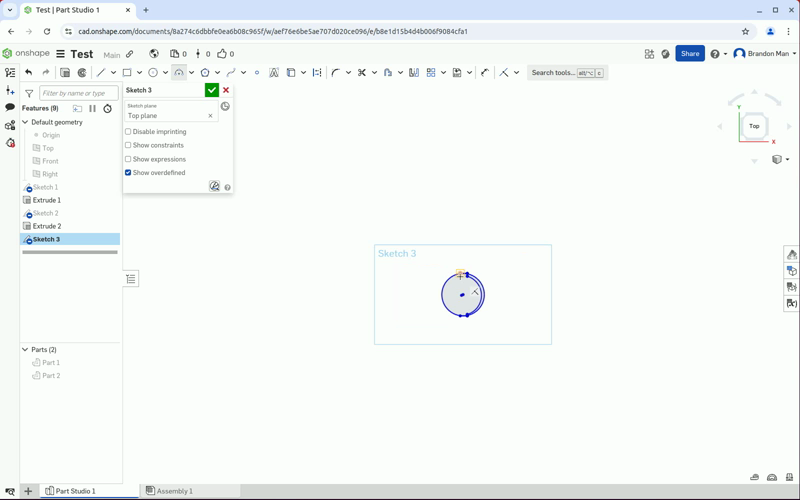
scroll(6)
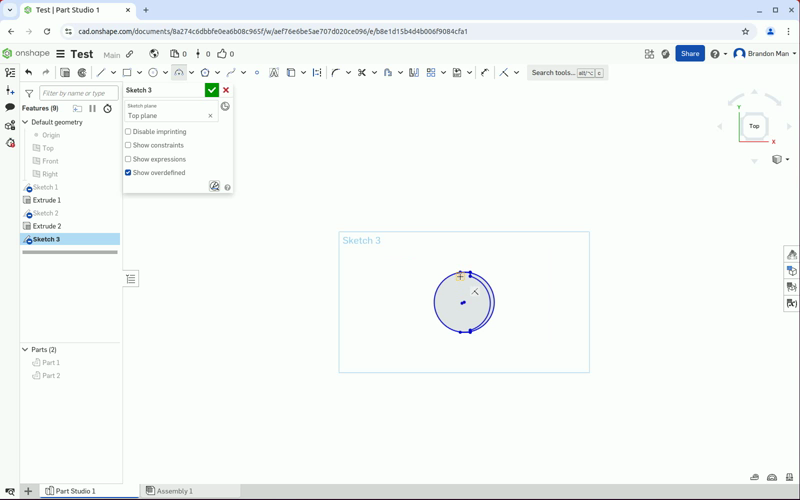
scroll(6)
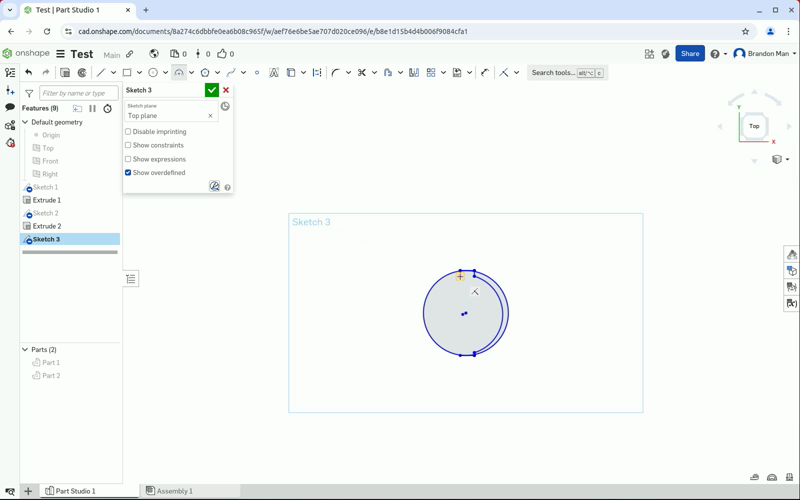
scroll(6)
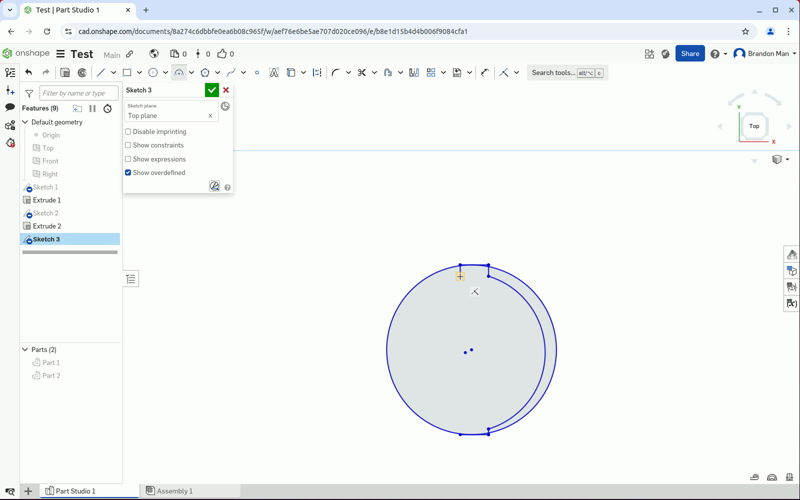
click(460, 276)
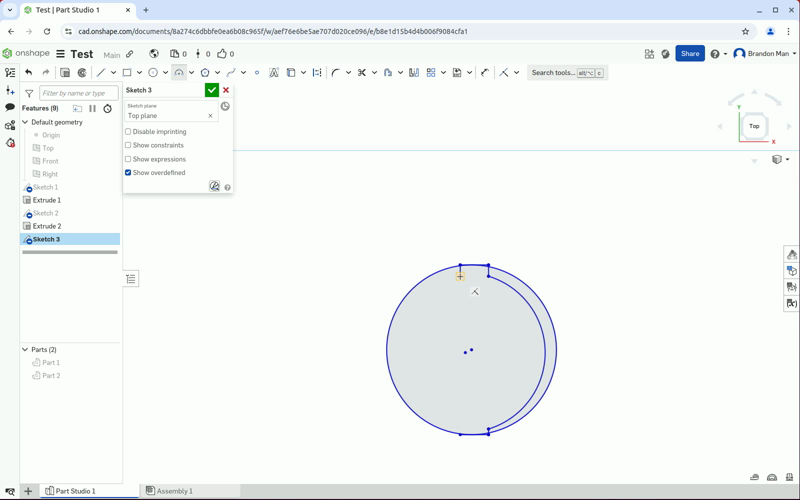
scroll(-6)
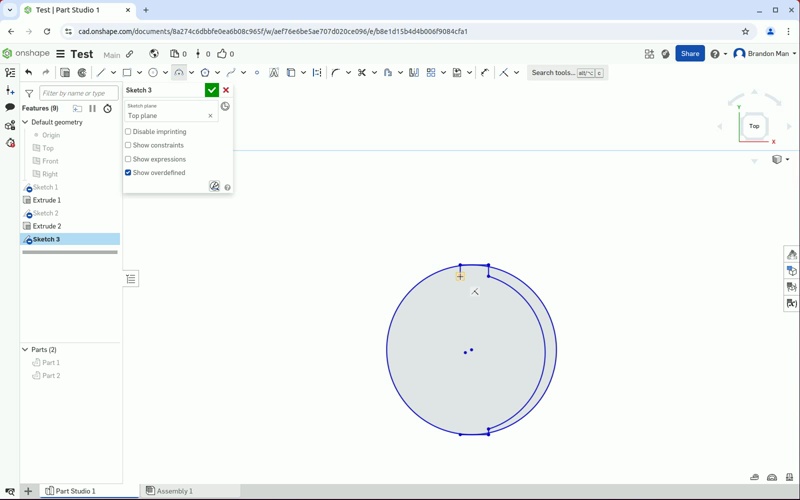
scroll(-6)
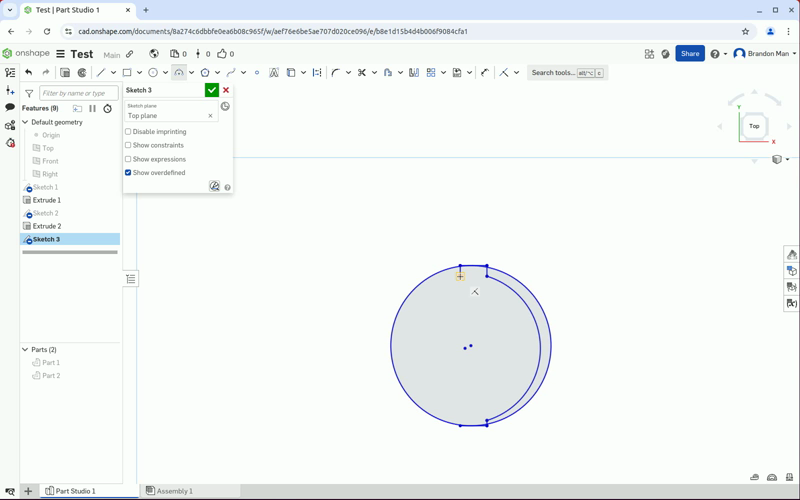
scroll(-6)
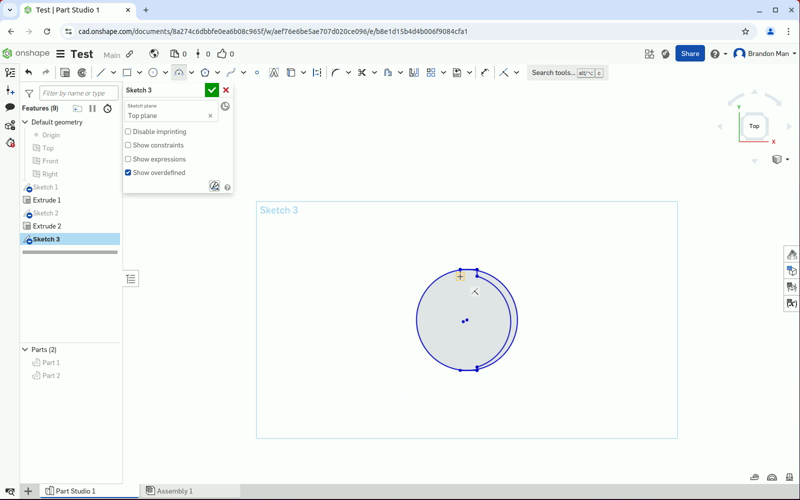
scroll(-6)
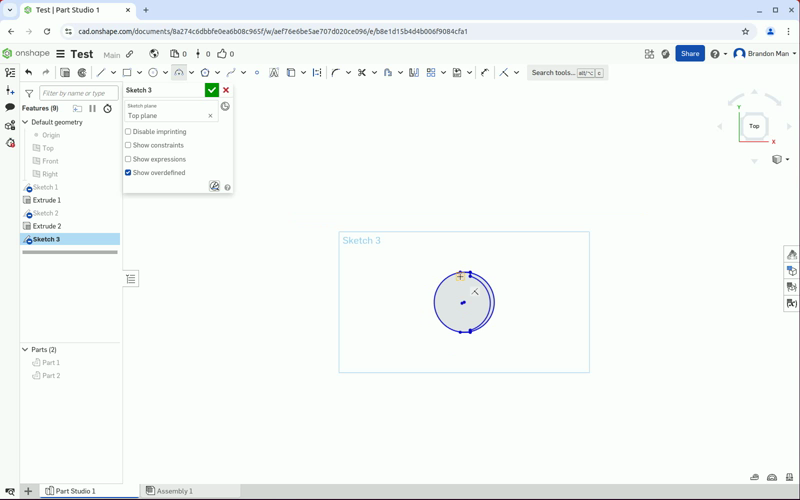
scroll(-6)
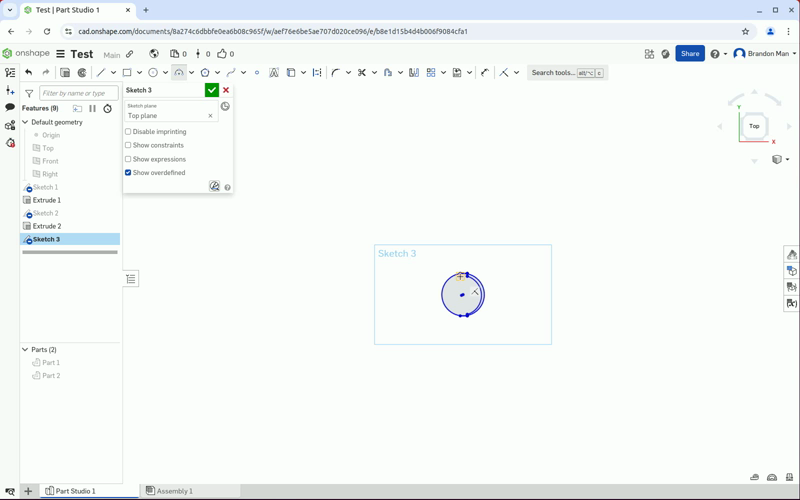
scroll(-6)
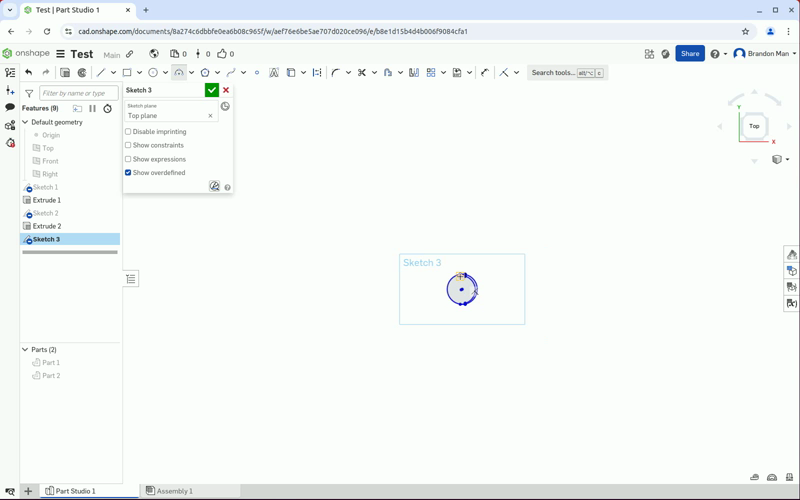
scroll(-6)
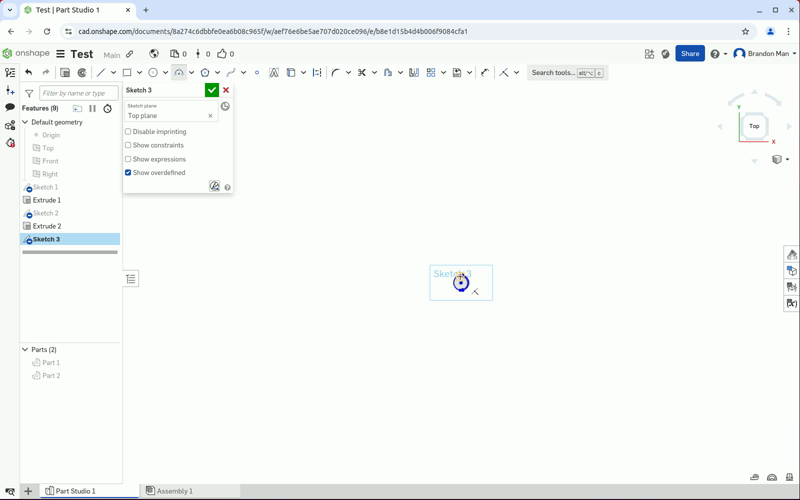
key_down(shift)
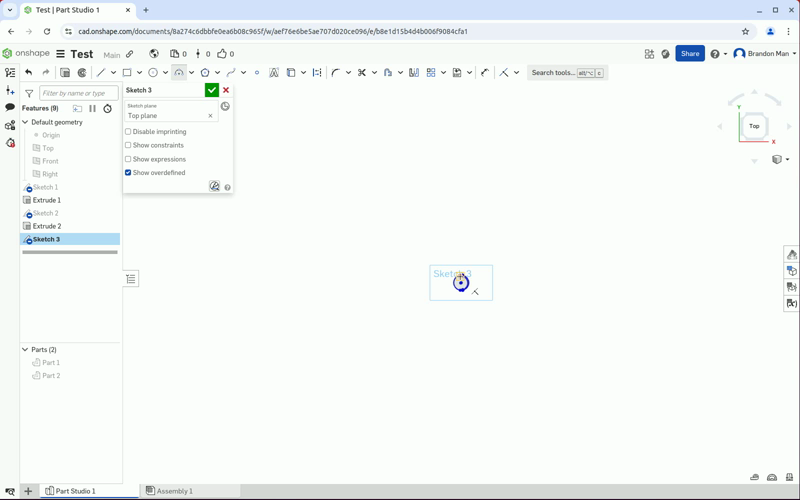
mouse_move(460, 289)
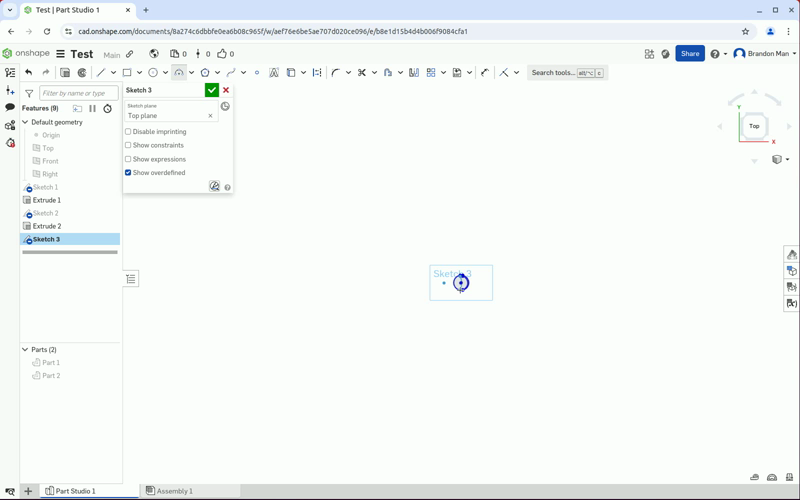
scroll(6)
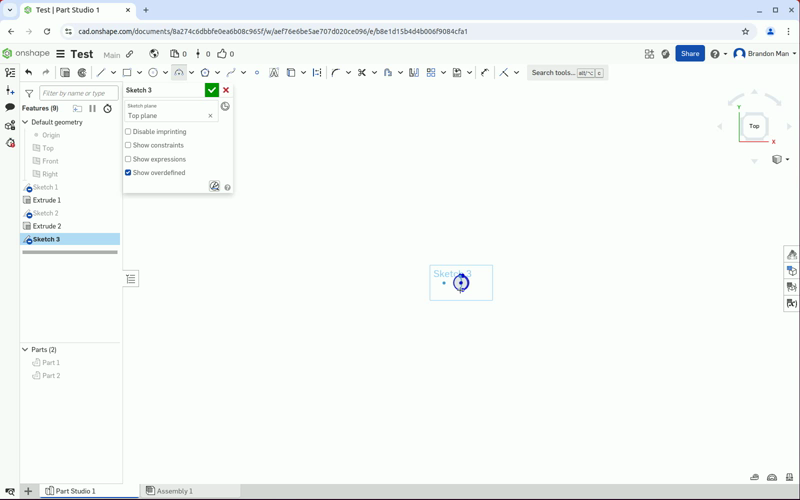
scroll(6)
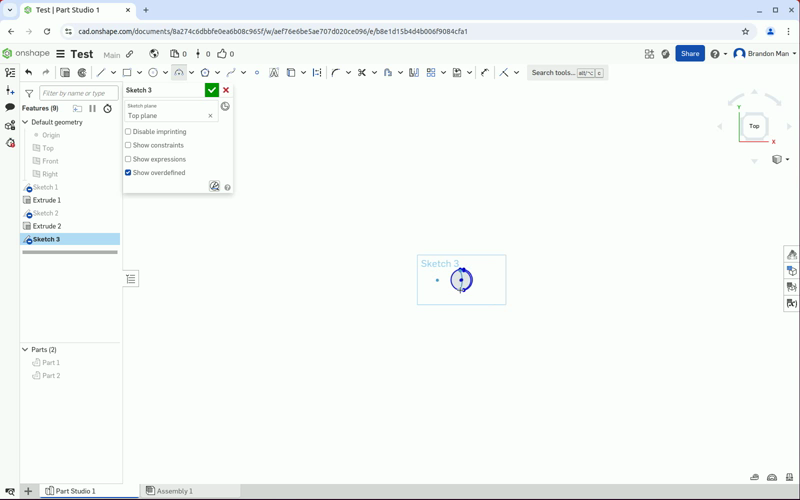
scroll(6)
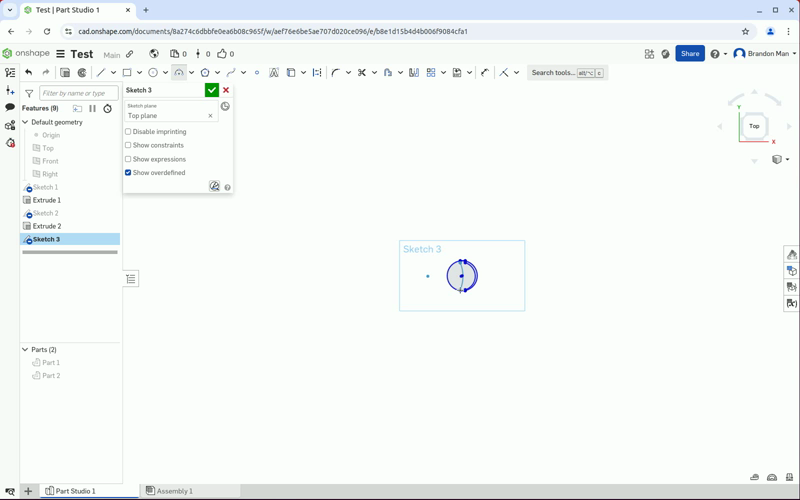
scroll(6)
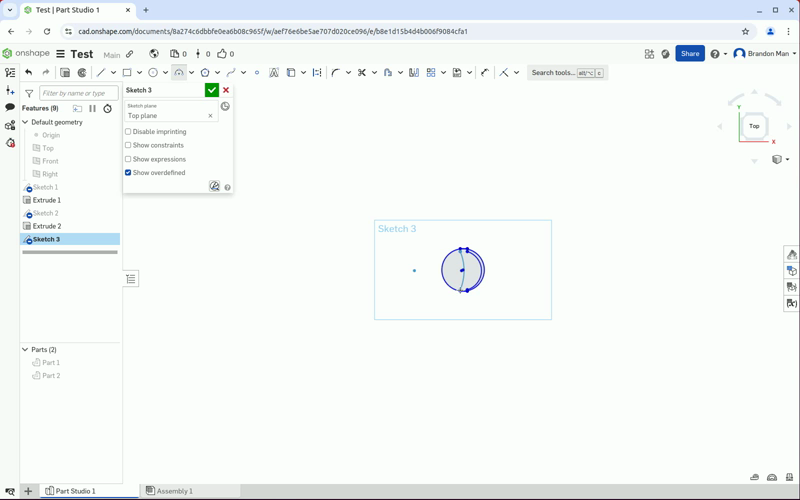
scroll(6)
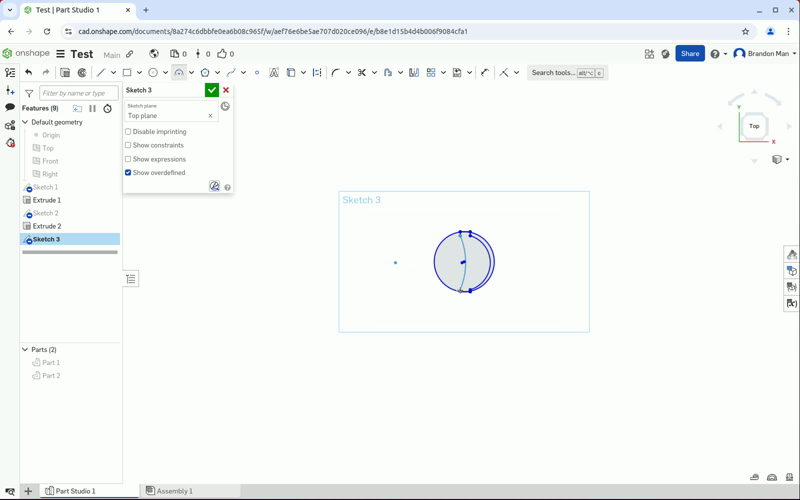
scroll(6)
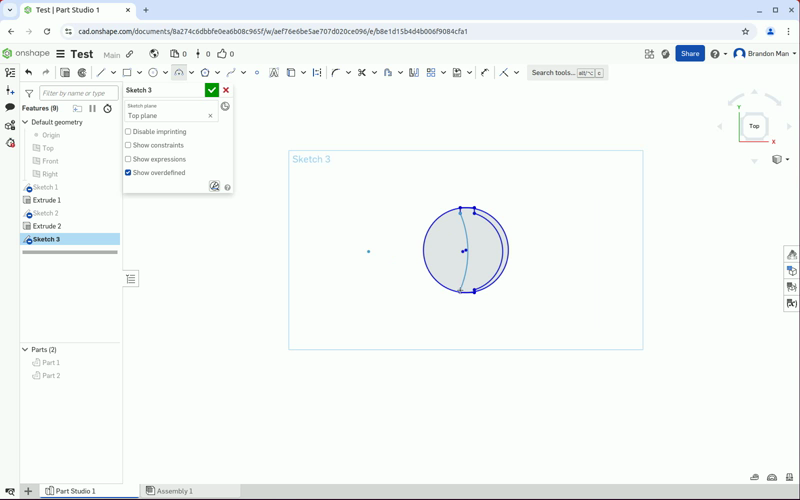
scroll(6)
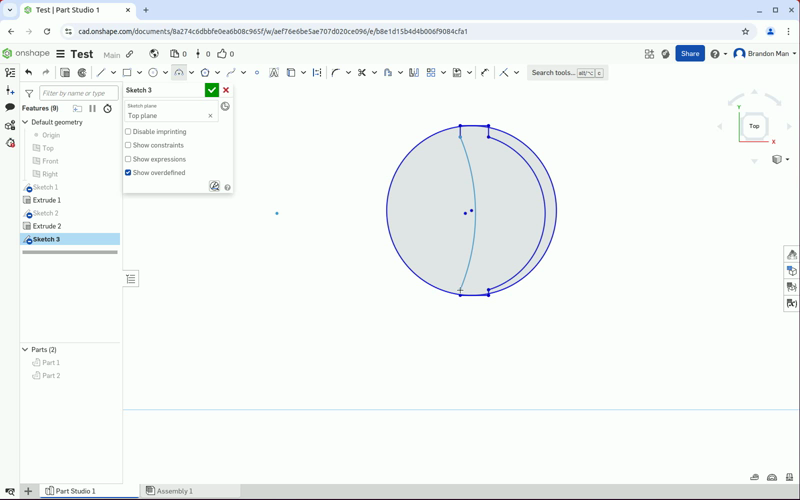
click(460, 289)
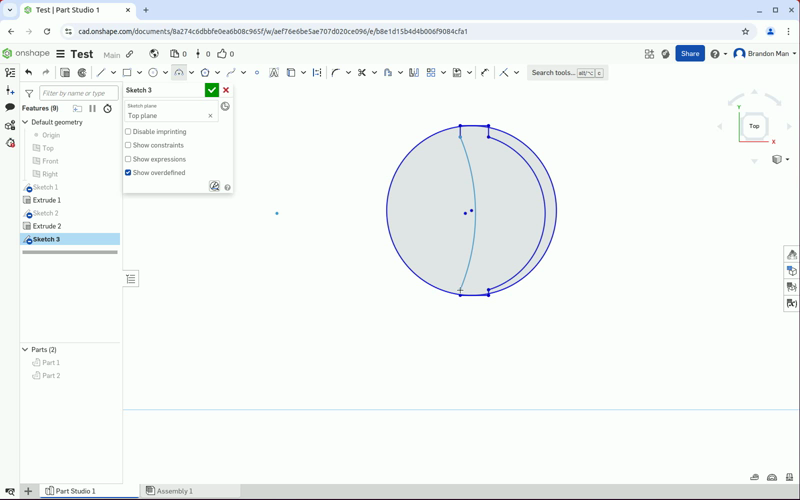
scroll(-6)
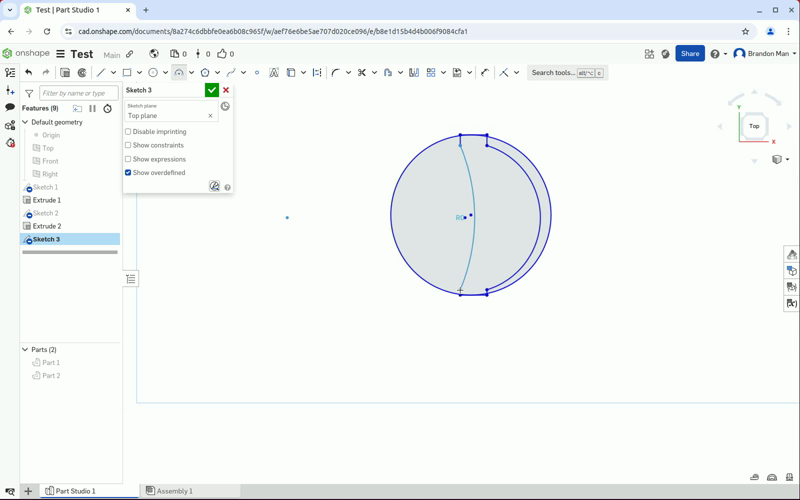
scroll(-6)
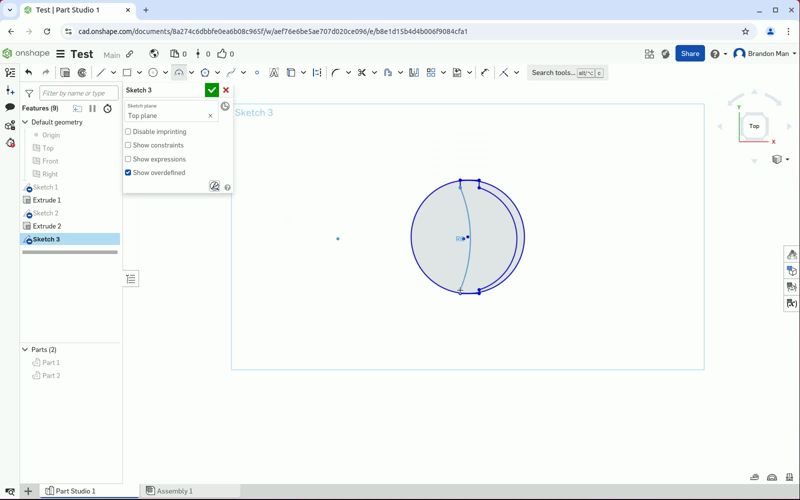
scroll(-6)
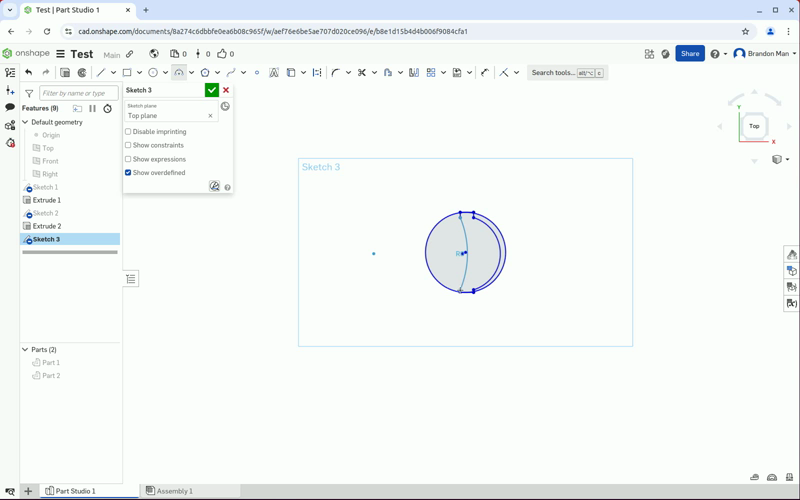
scroll(-6)
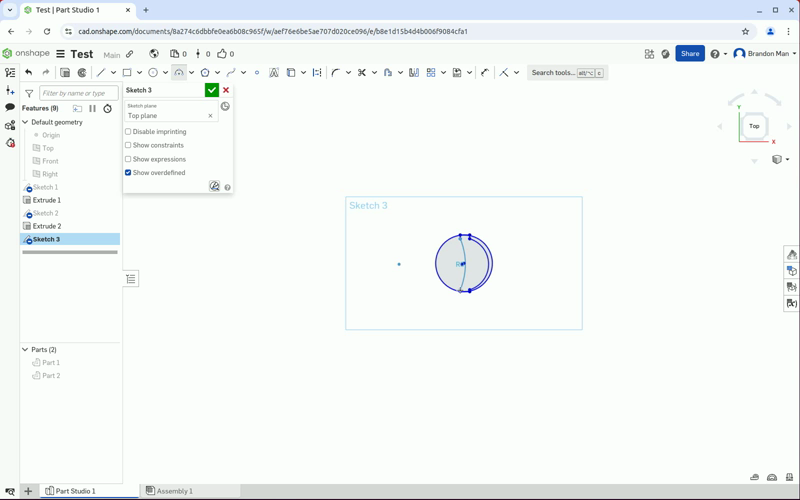
scroll(-6)
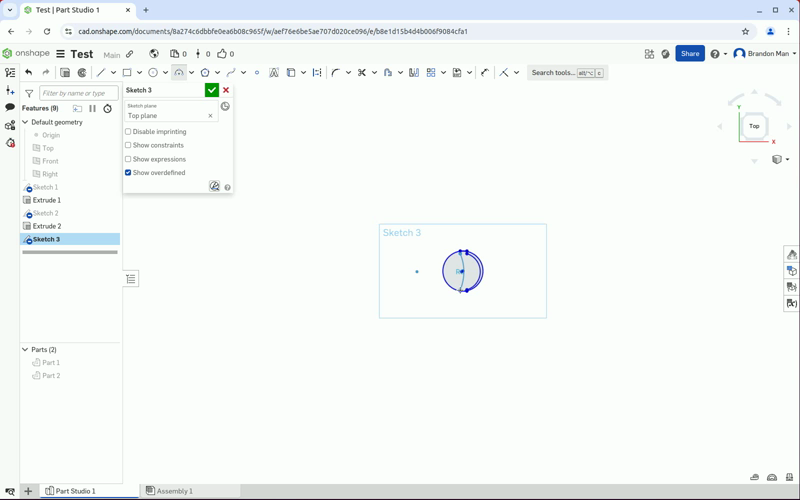
scroll(-6)
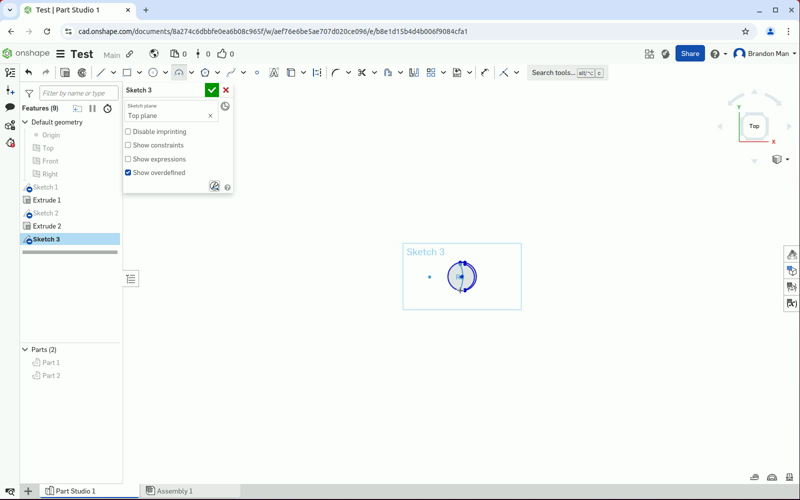
scroll(-6)
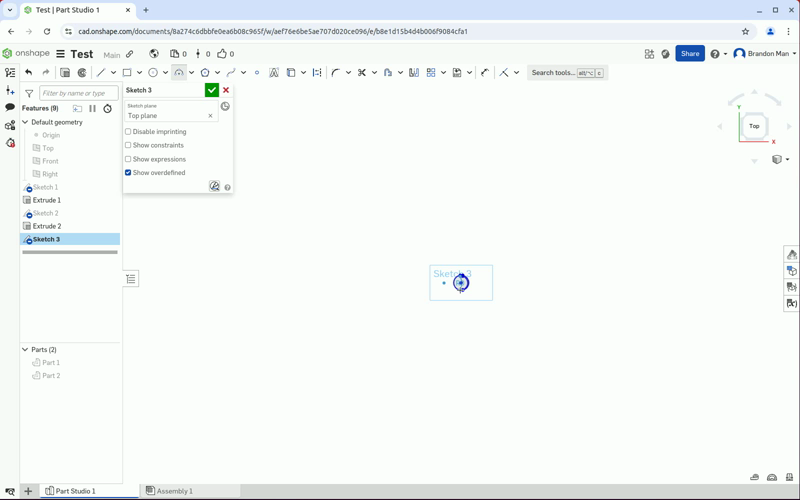
mouse_move(454, 282)
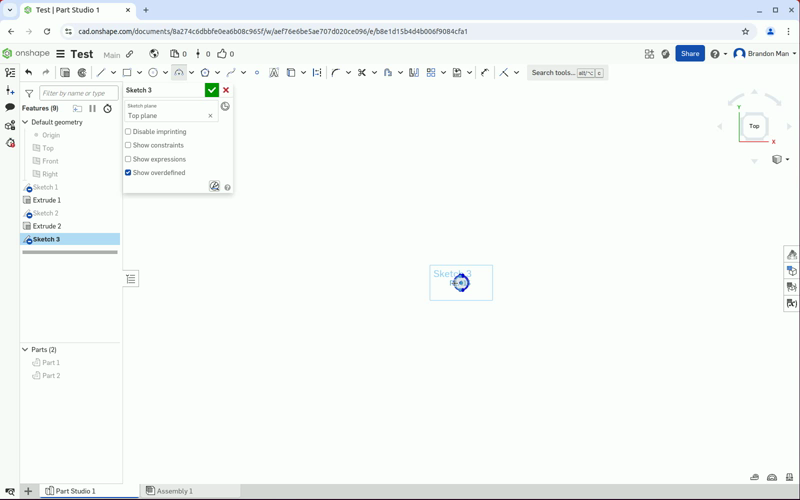
click(454, 282)
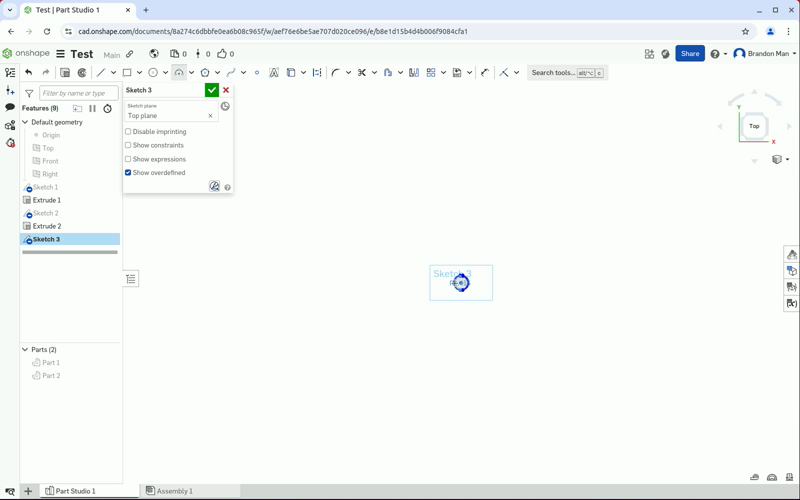
key_up(shift)
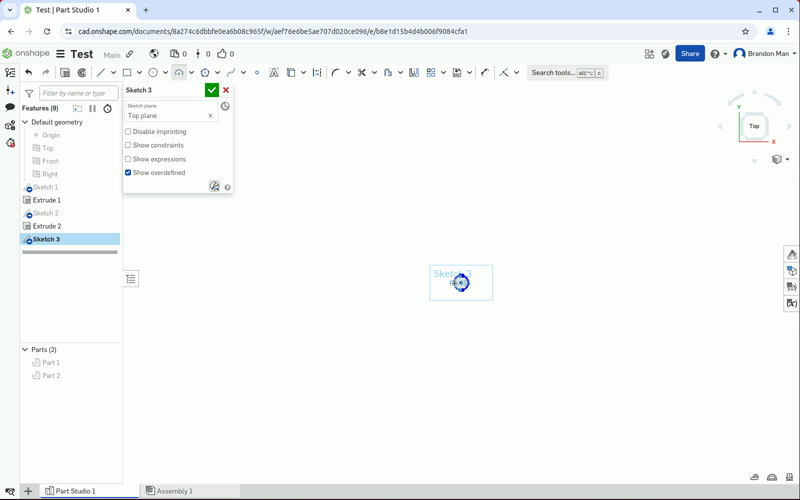
key(esc)
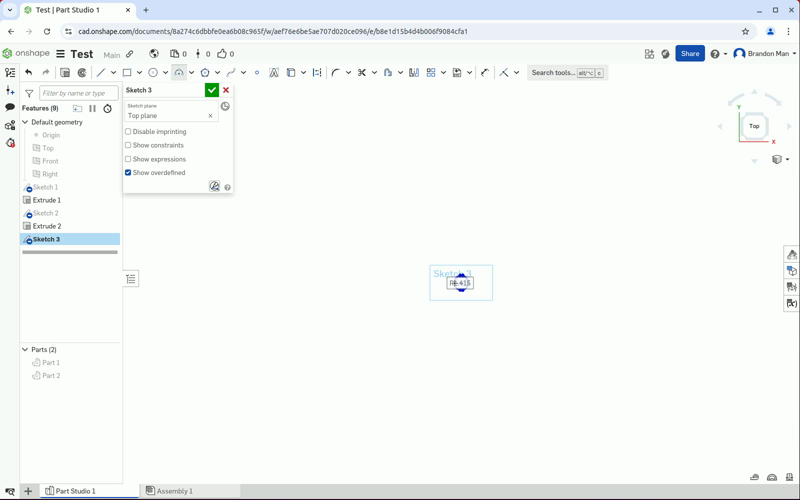
key(l)
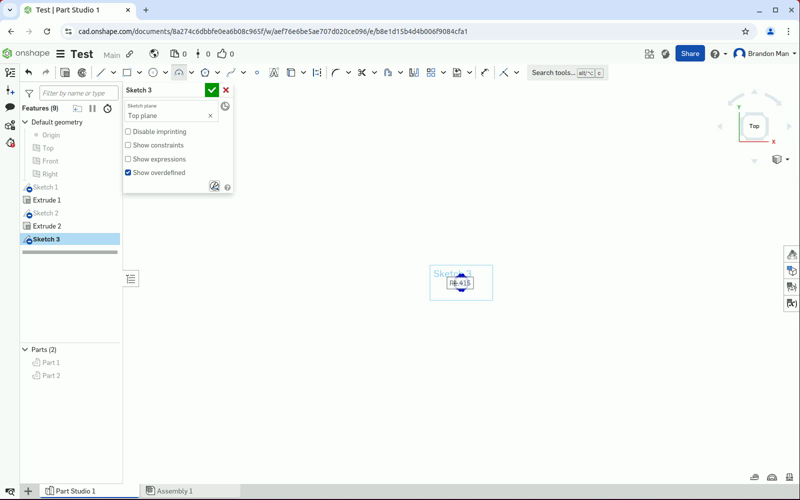
mouse_move(460, 289)
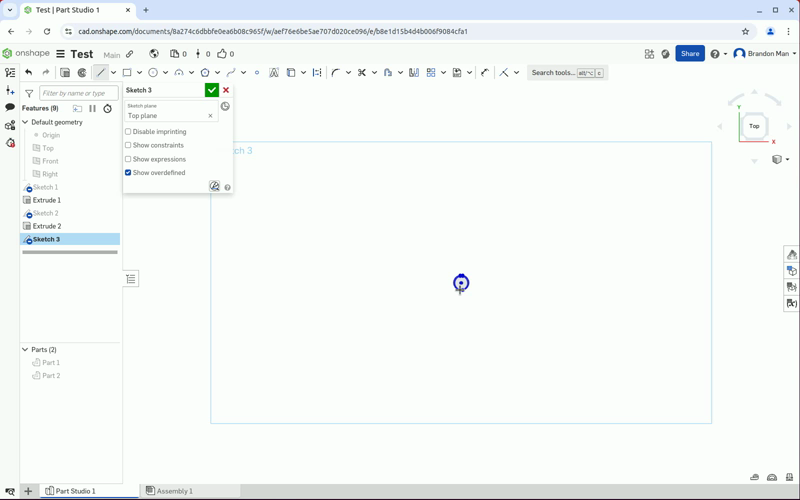
scroll(6)
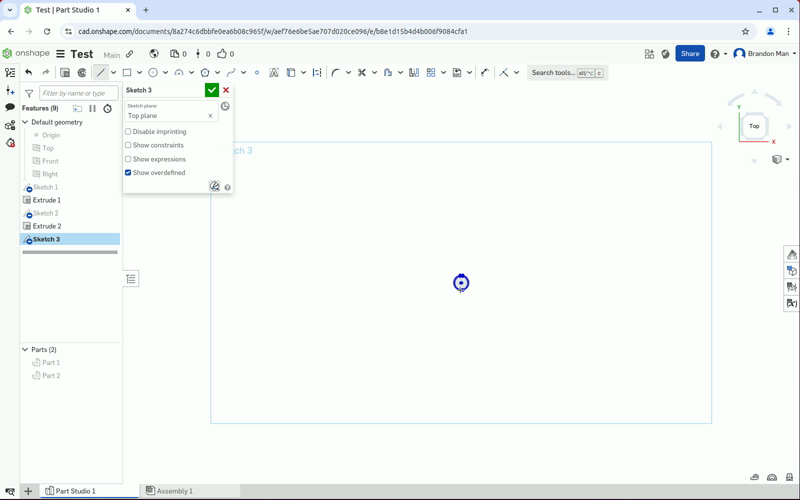
scroll(6)
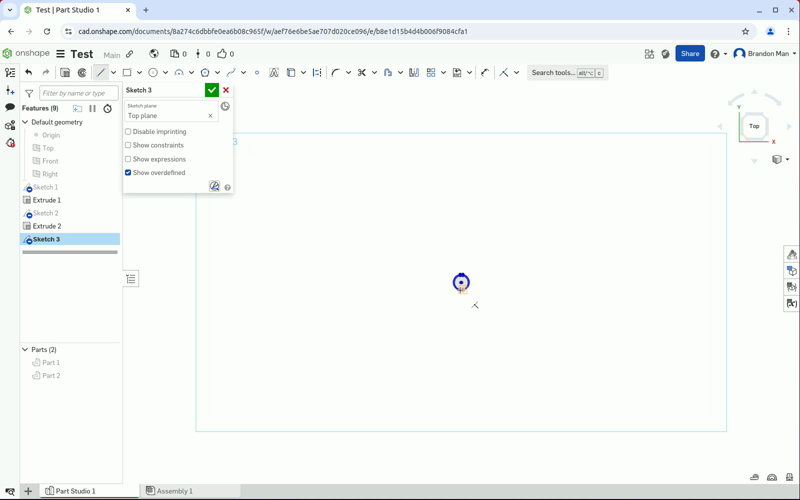
scroll(6)
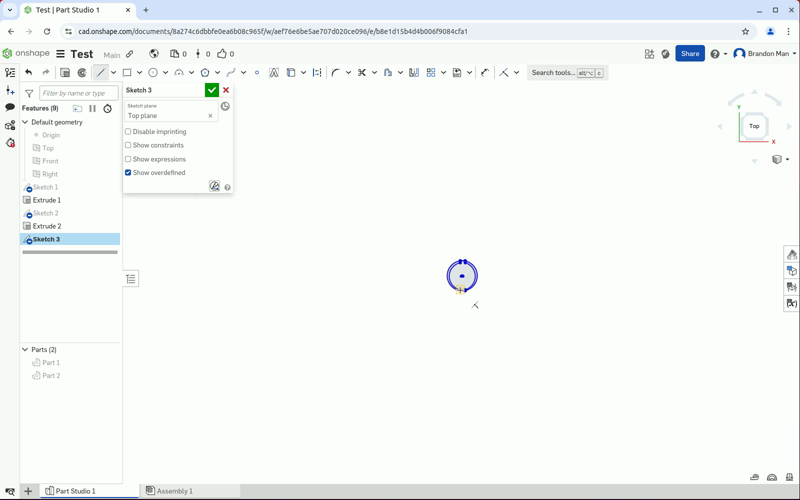
scroll(6)
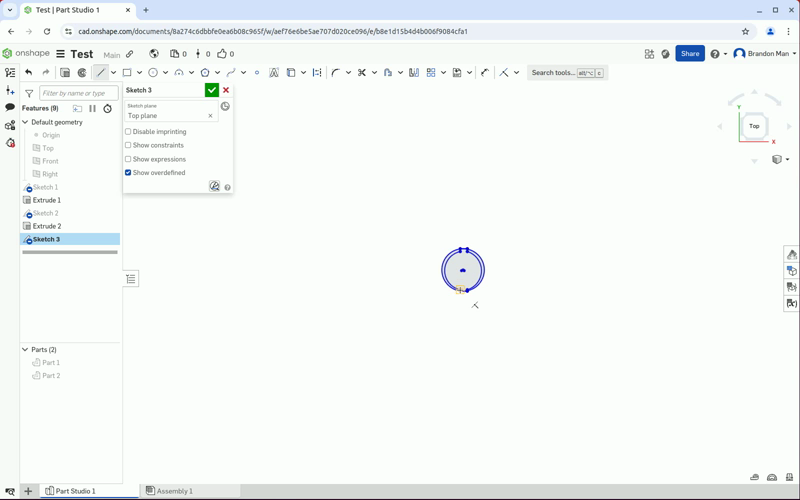
scroll(6)
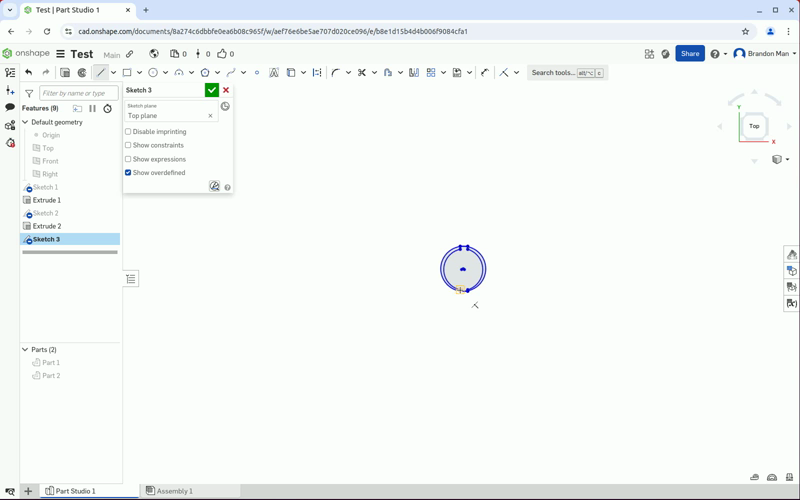
scroll(6)
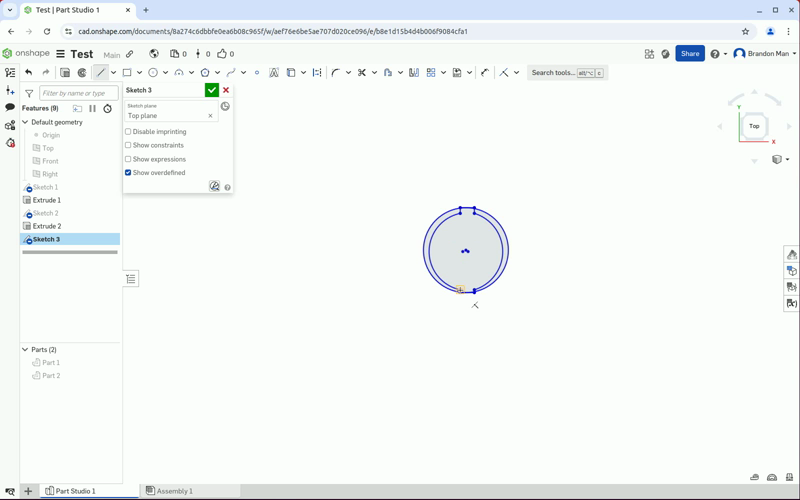
scroll(6)
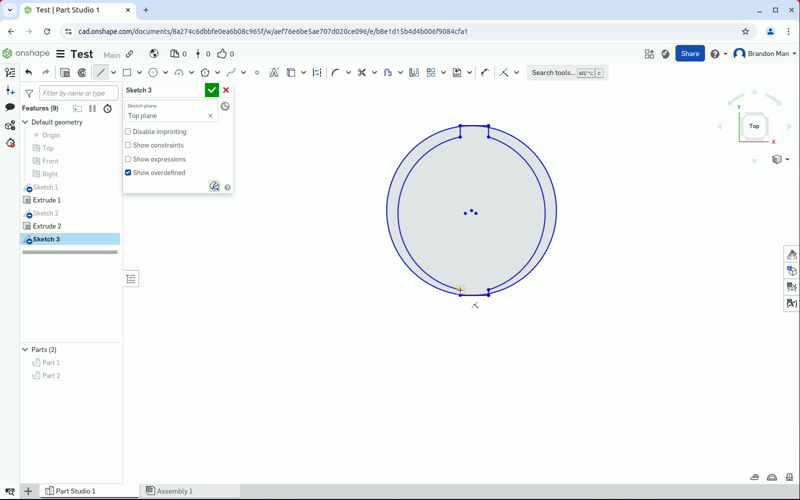
click(460, 289)
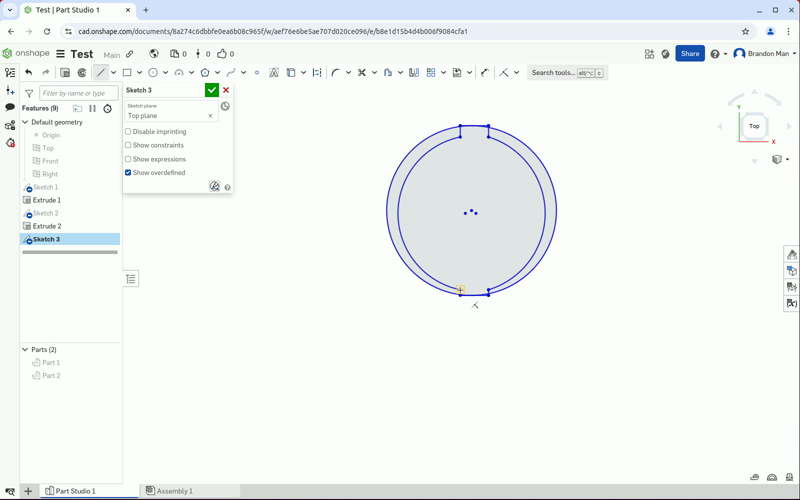
scroll(-6)
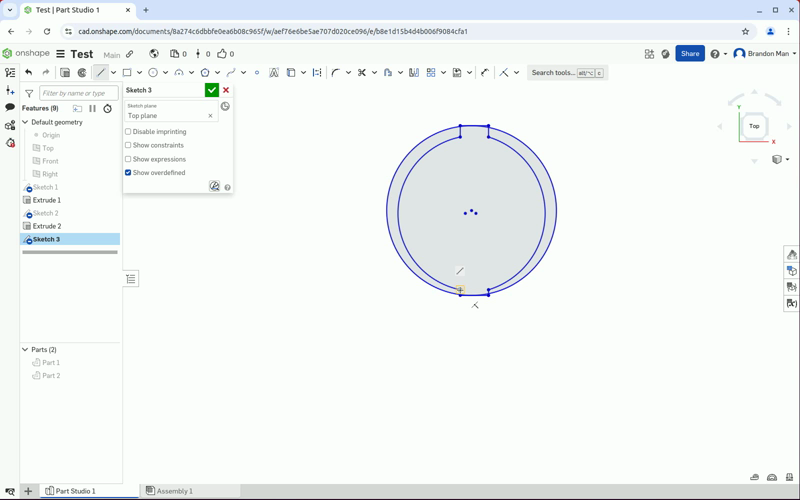
scroll(-6)
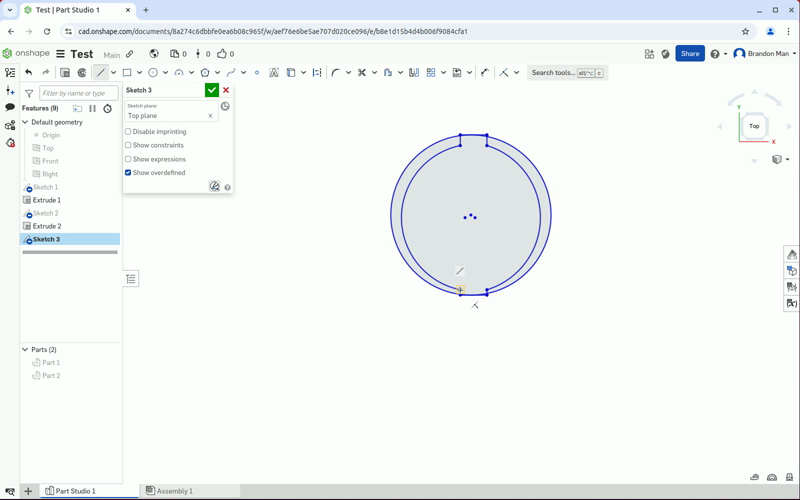
scroll(-6)
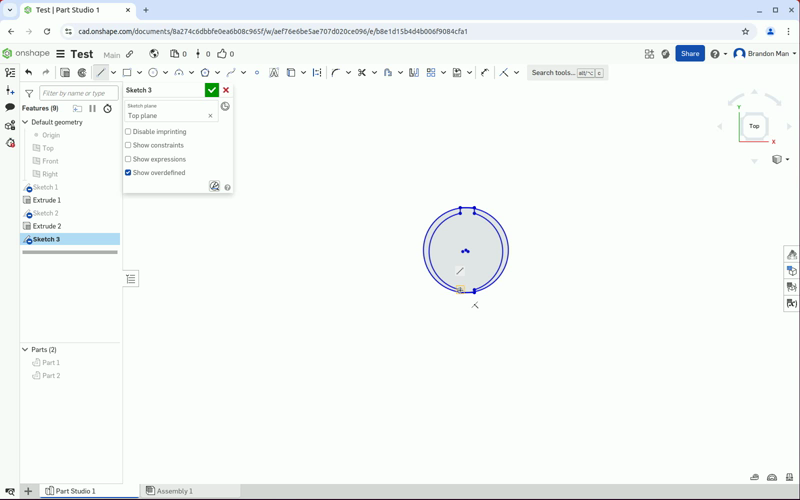
scroll(-6)
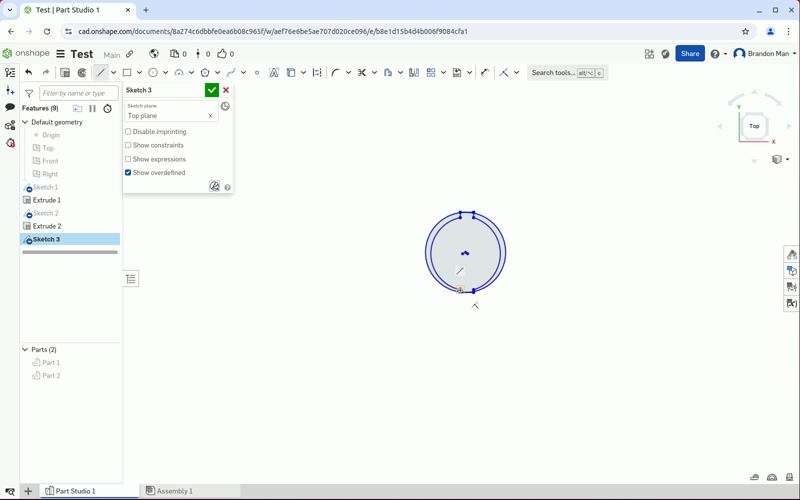
scroll(-6)
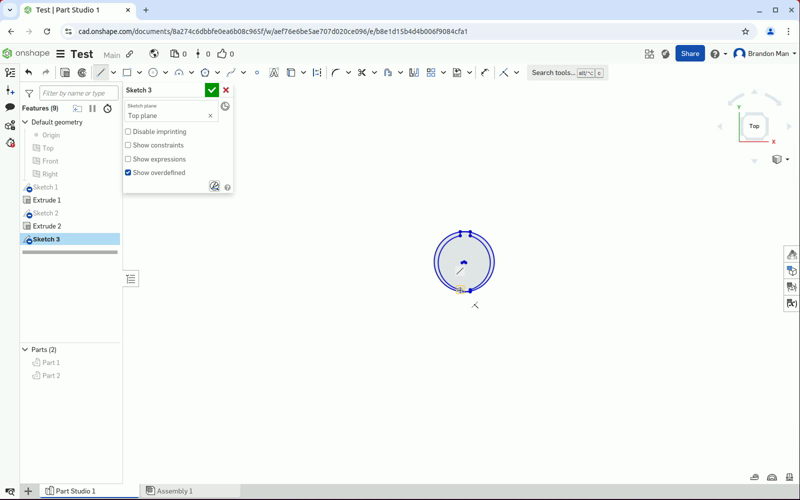
scroll(-6)
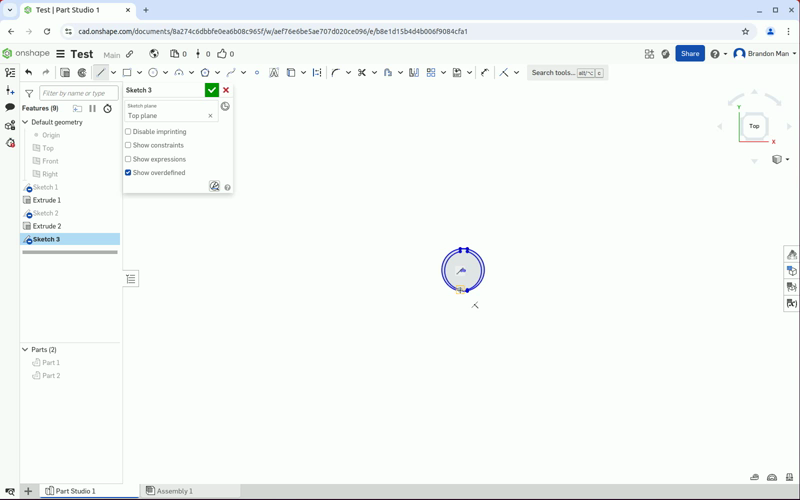
scroll(-6)
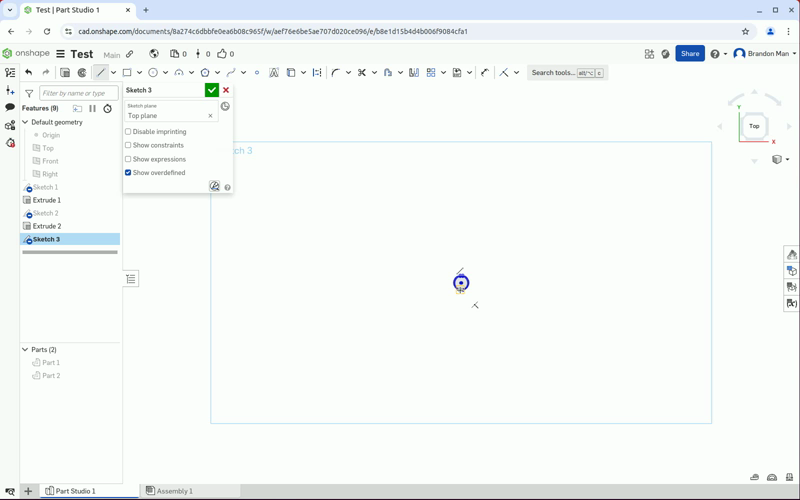
mouse_move(490, 289)
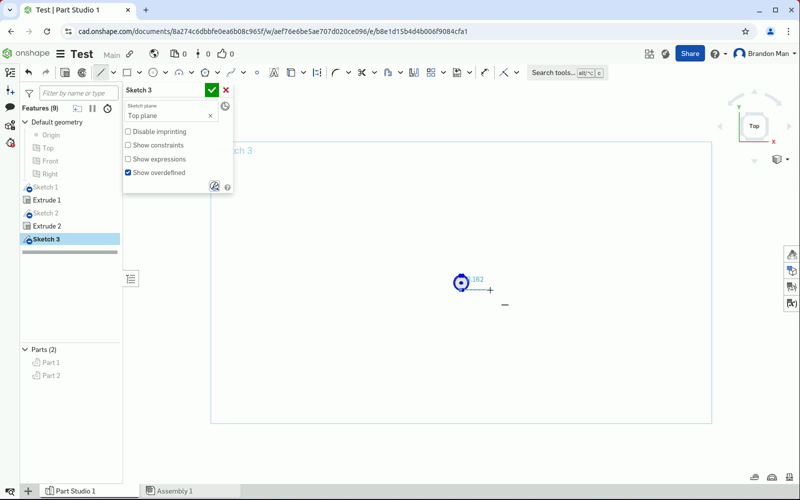
key_down(shift)
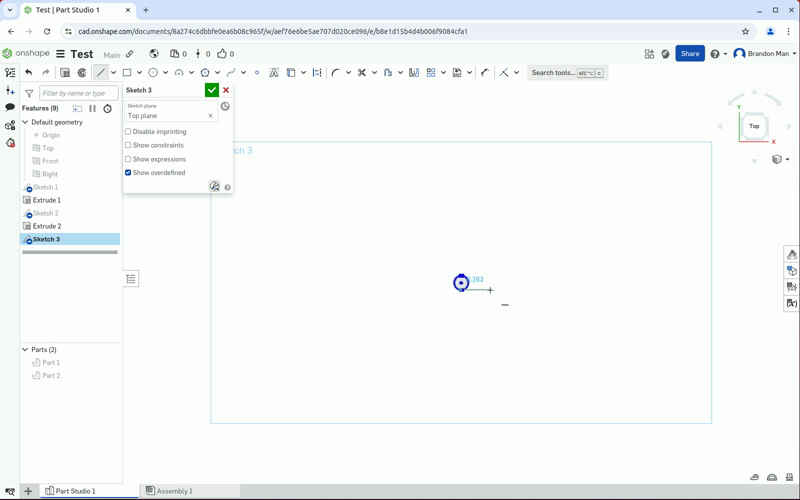
mouse_move(460, 290)
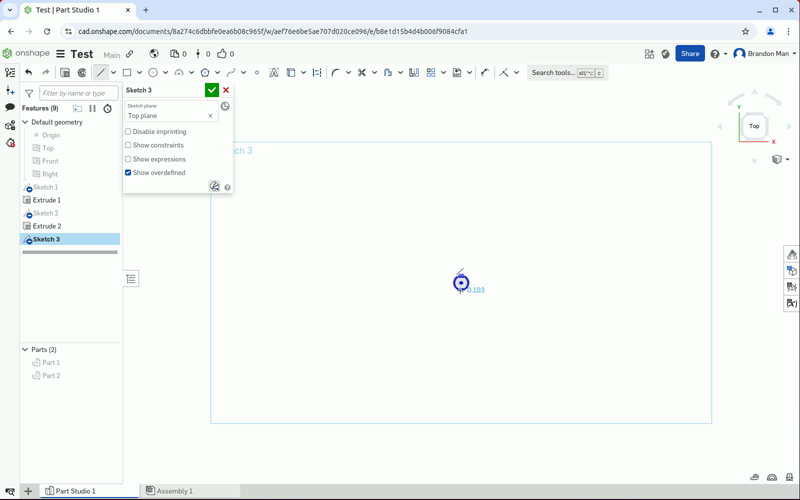
scroll(6)
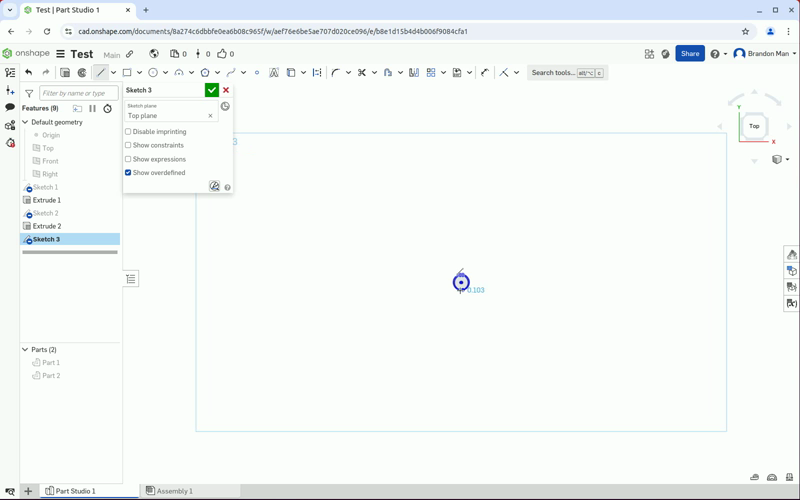
scroll(6)
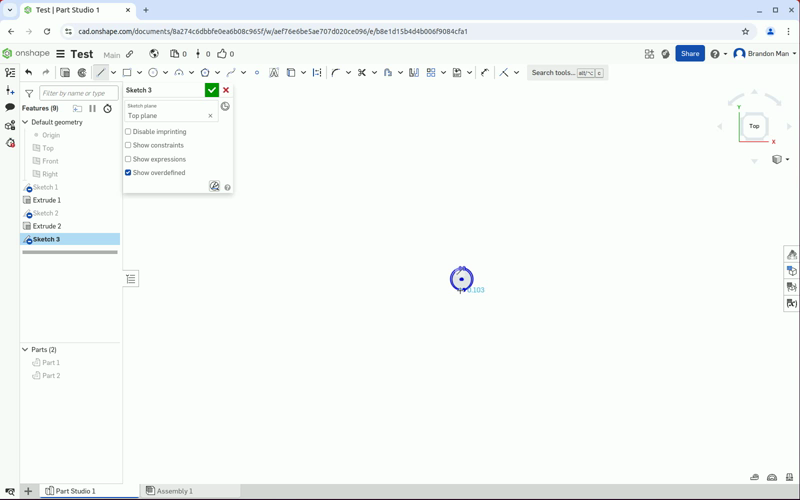
scroll(6)
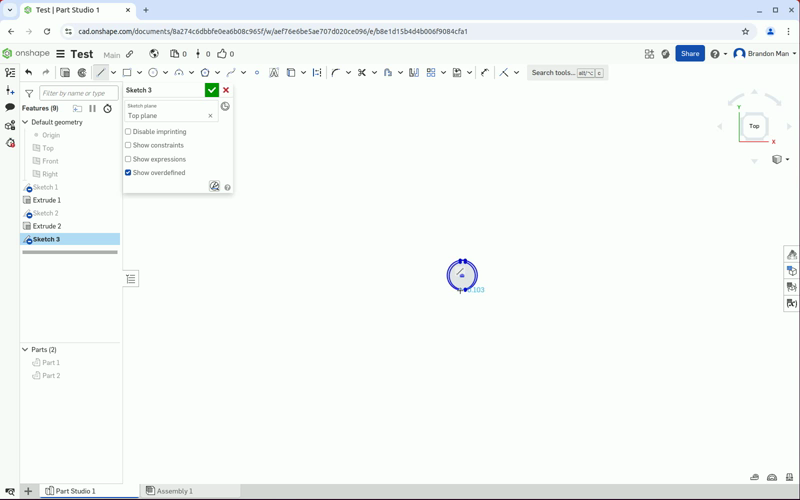
scroll(6)
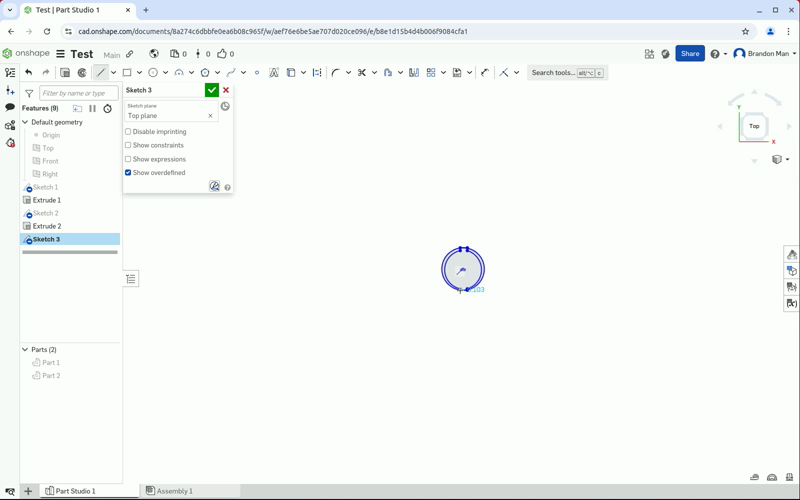
scroll(6)
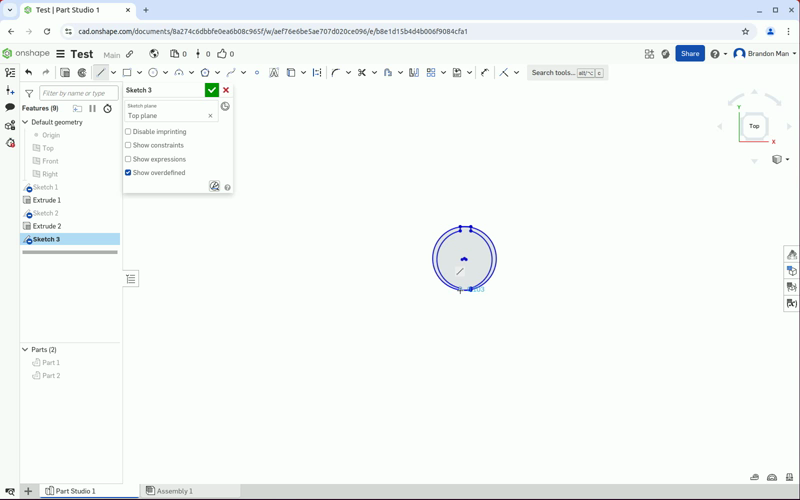
scroll(6)
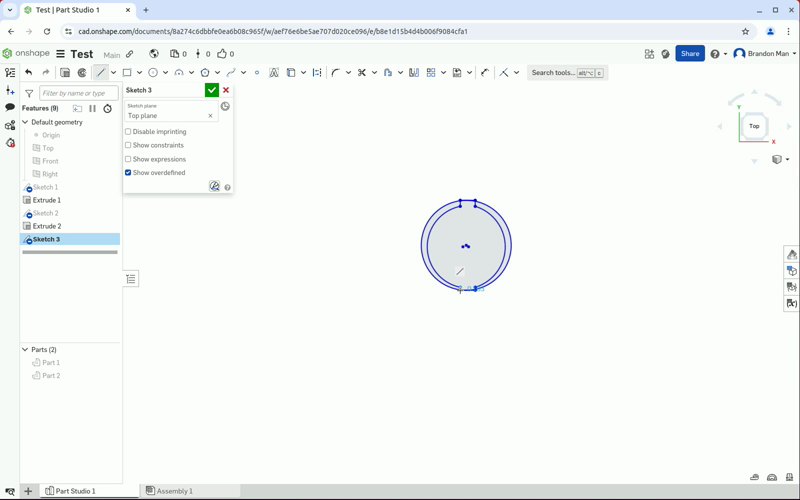
scroll(6)
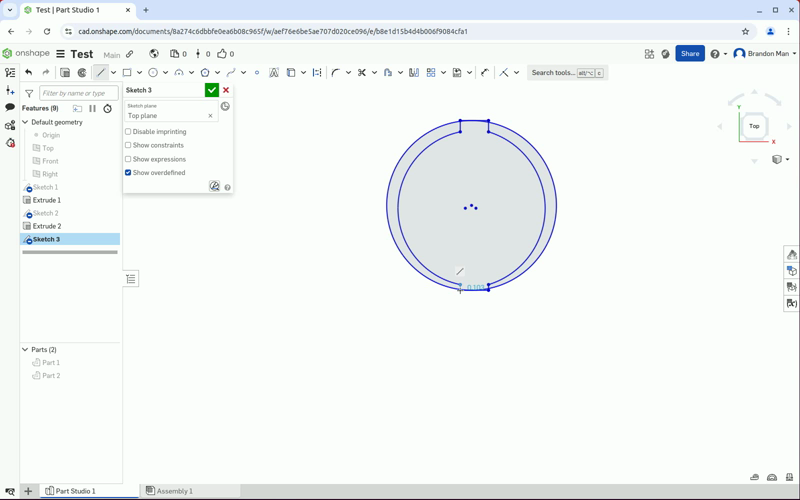
key_up(shift)
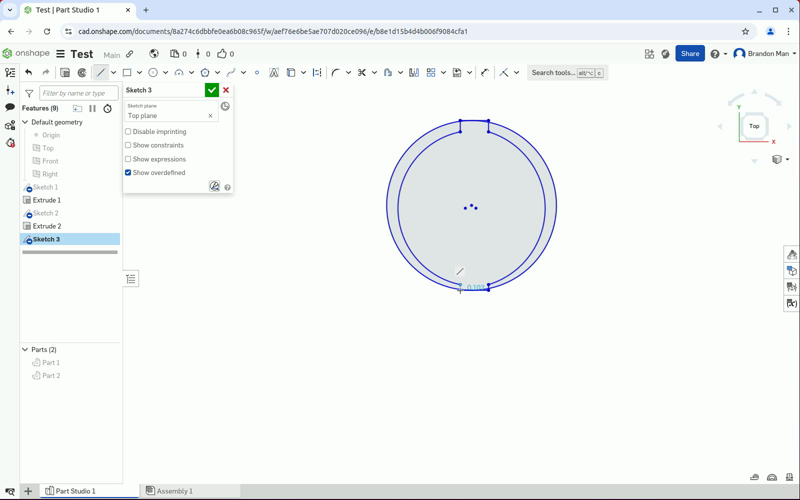
click(460, 290)
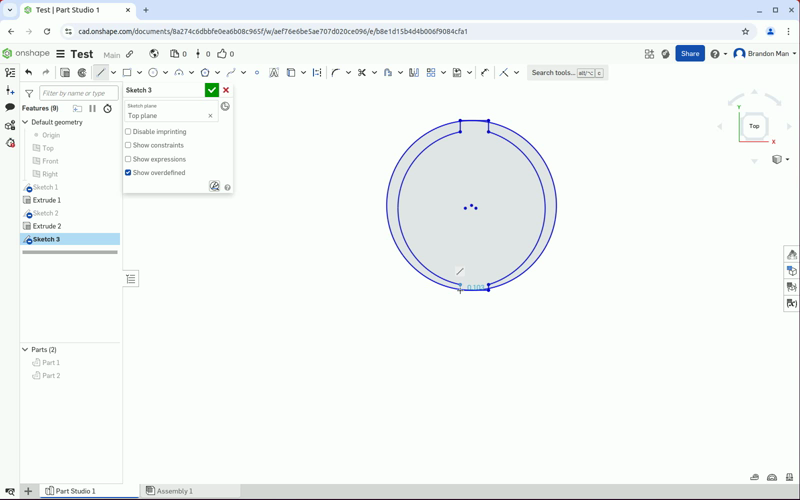
scroll(-6)
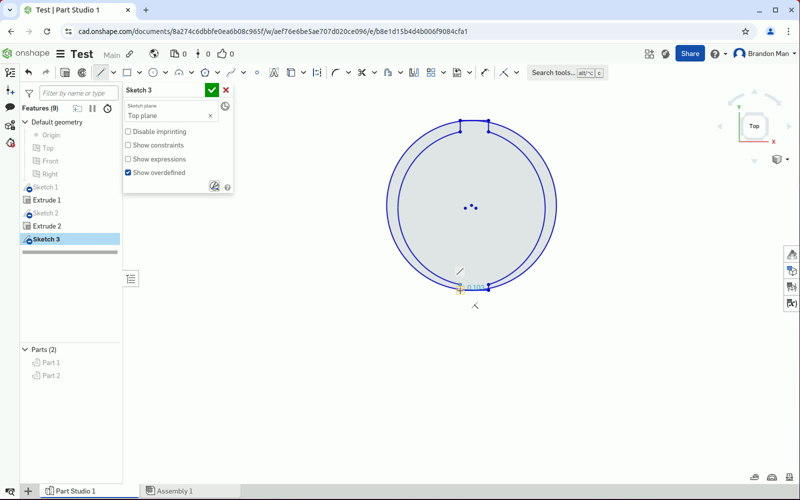
scroll(-6)
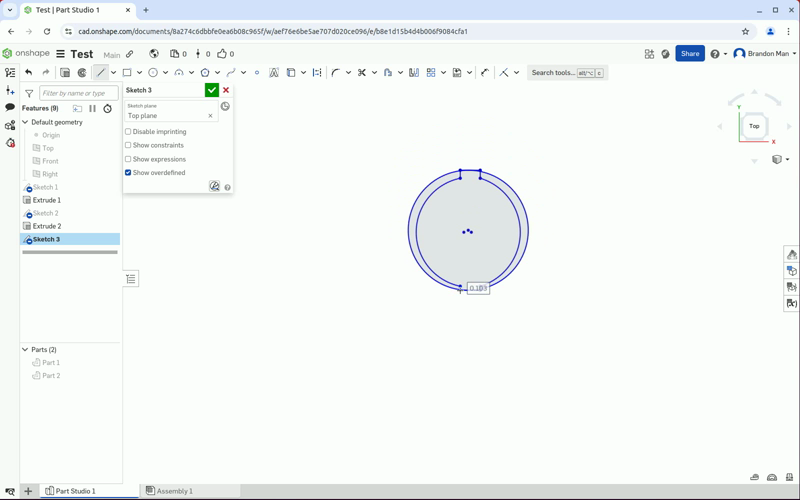
scroll(-6)
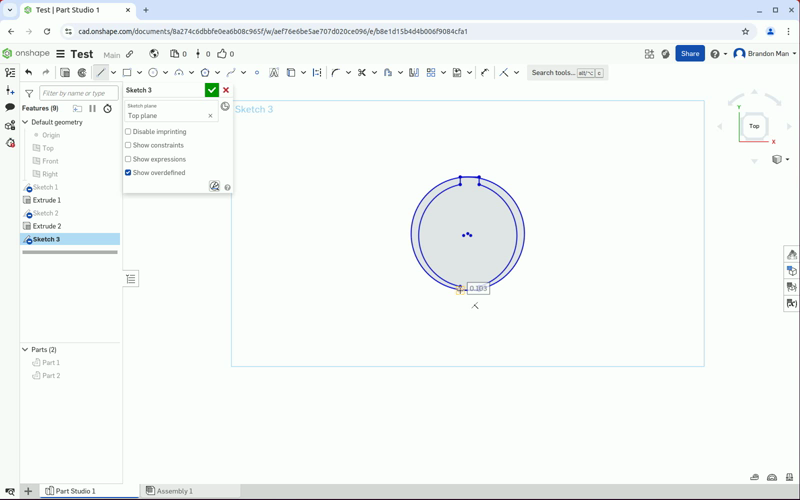
scroll(-6)
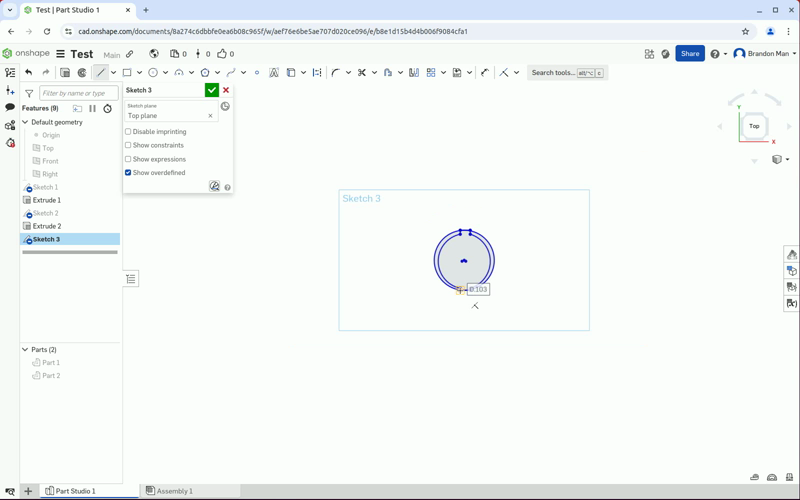
scroll(-6)
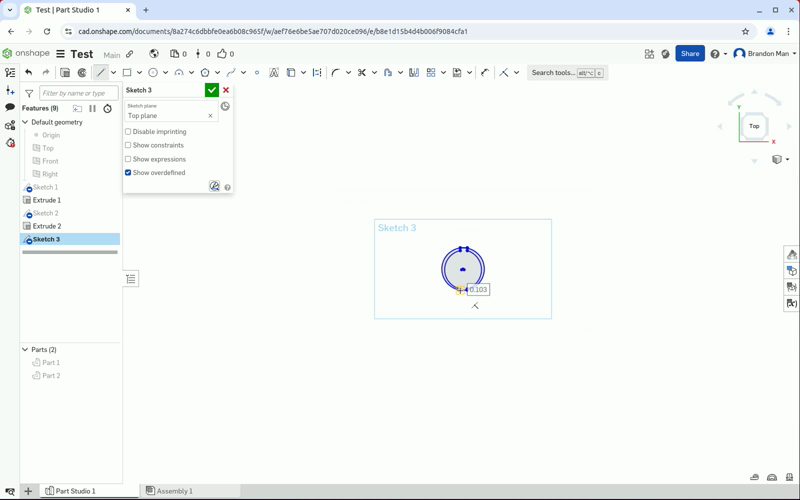
scroll(-6)
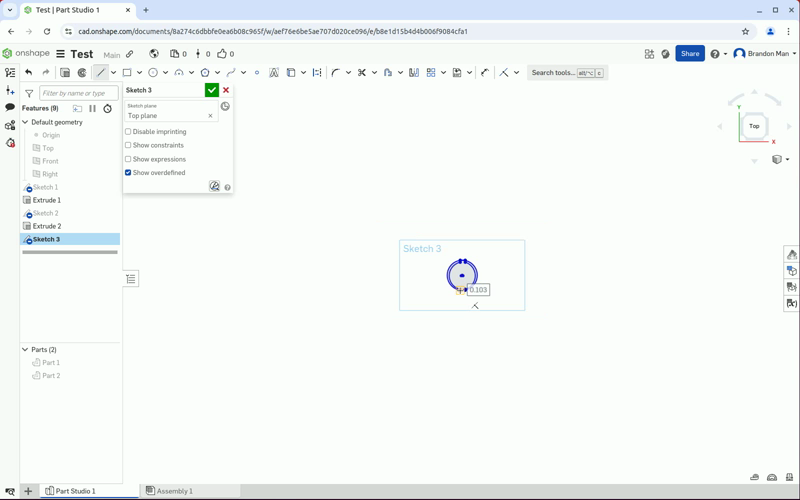
scroll(-6)
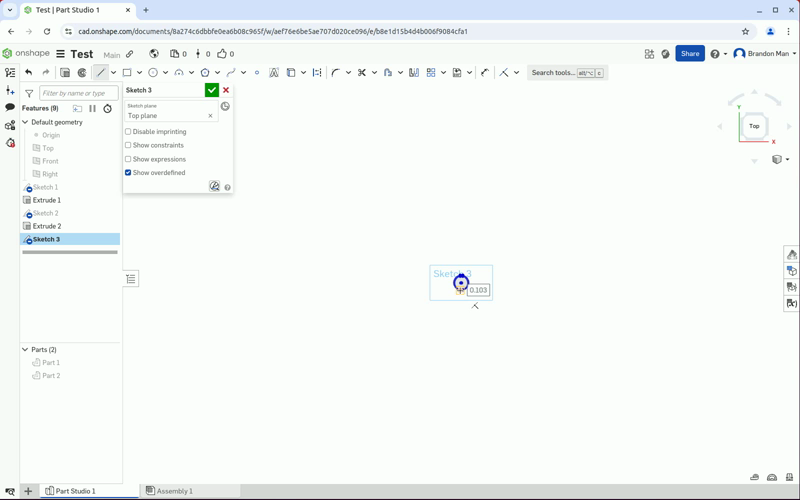
key(esc)
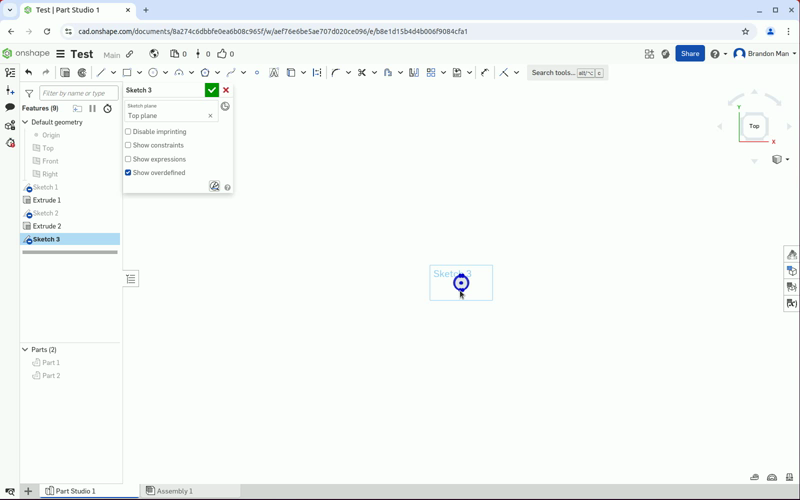
mouse_move(458, 289)
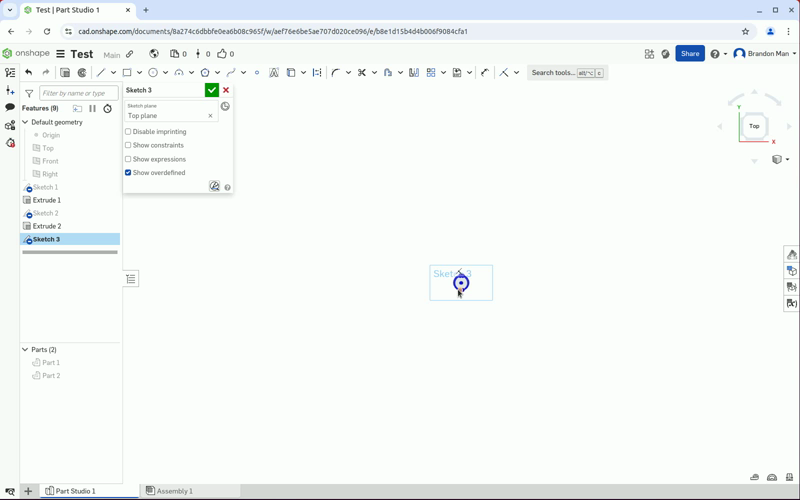
scroll(6)
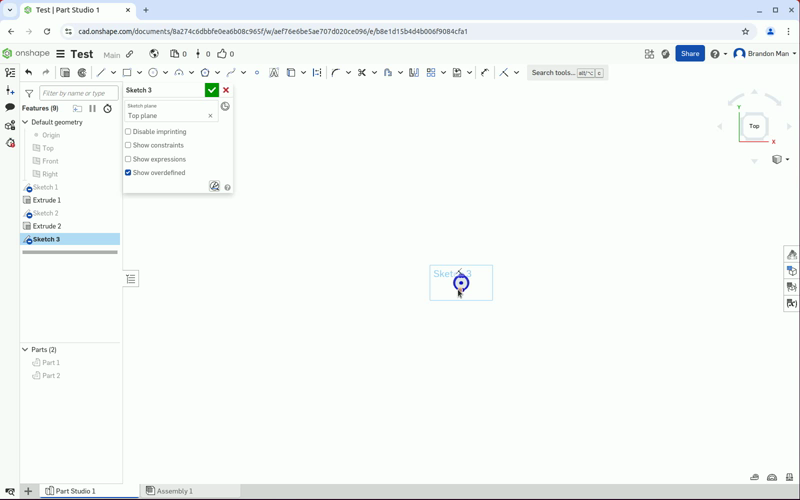
scroll(6)
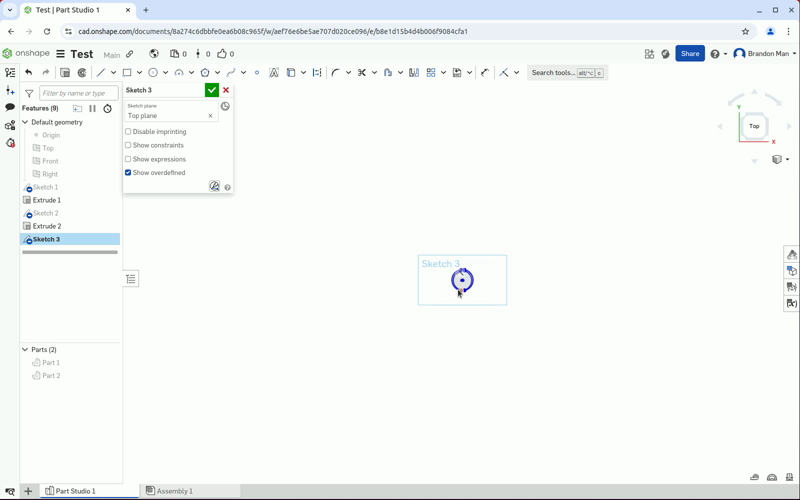
scroll(6)
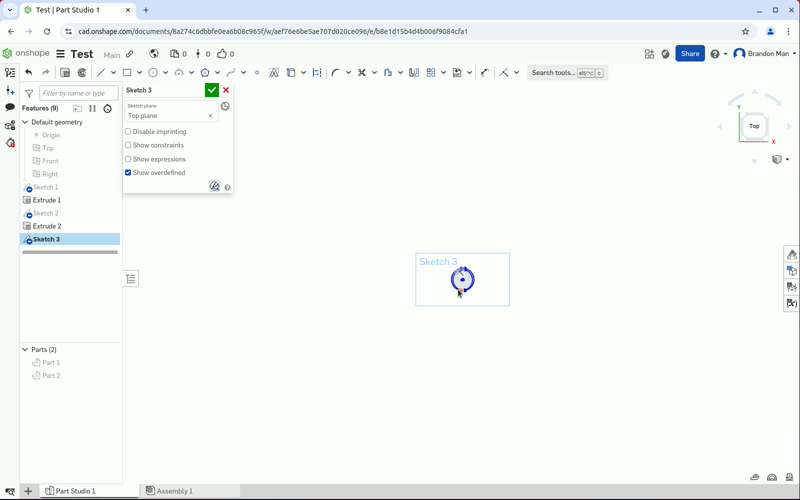
scroll(6)
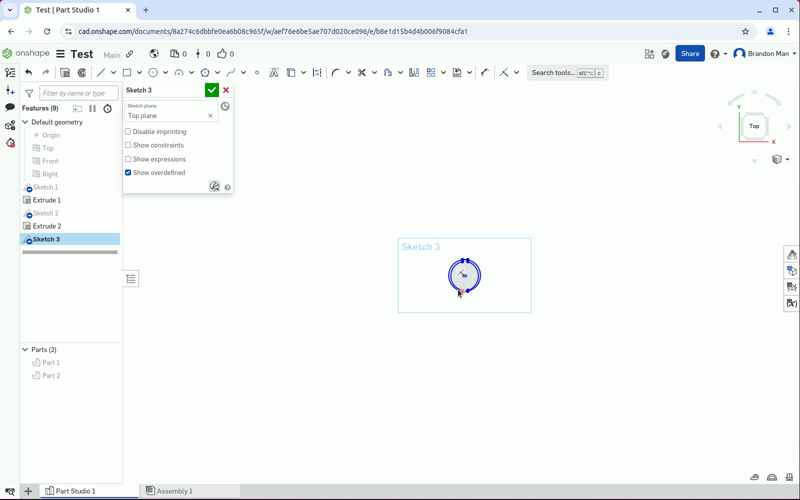
scroll(6)
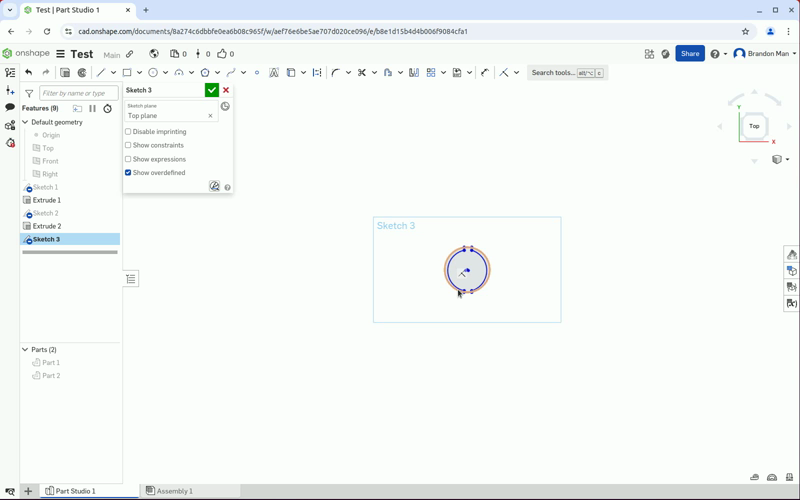
scroll(6)
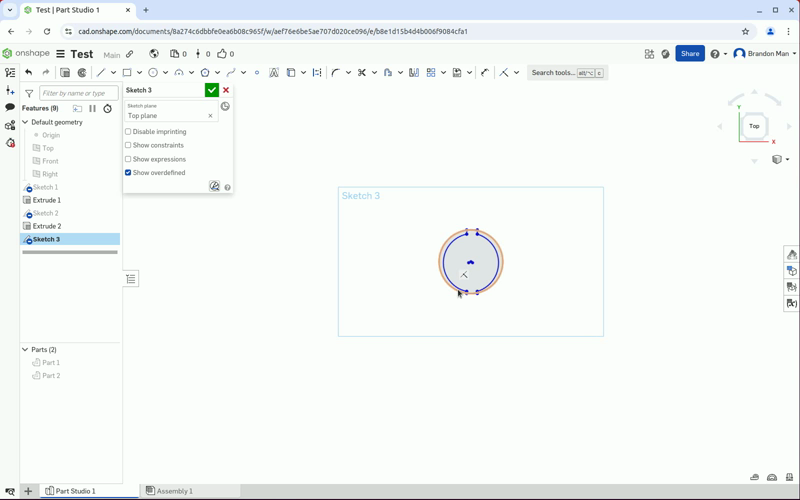
scroll(6)
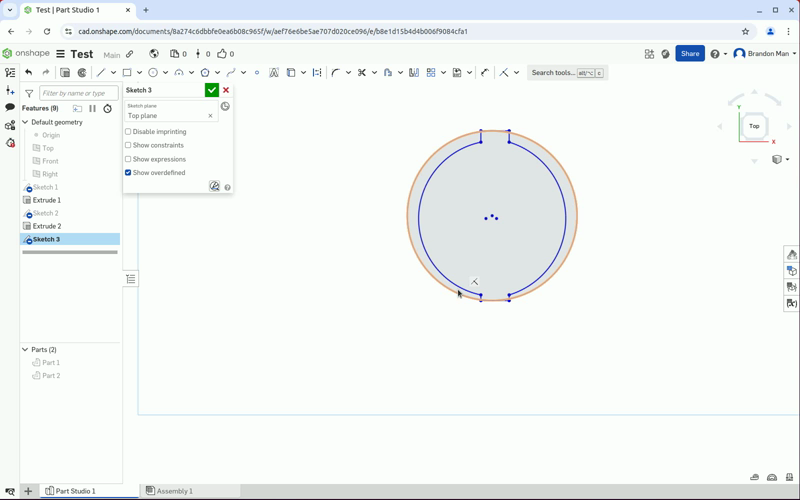
click(458, 289)
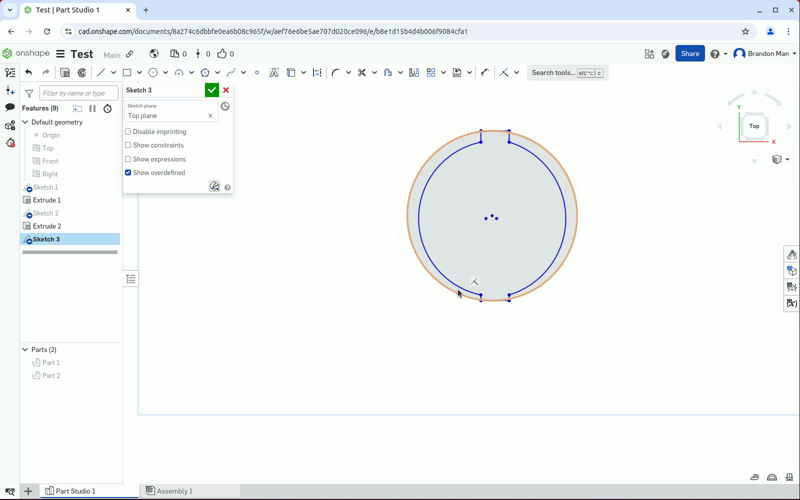
scroll(-6)
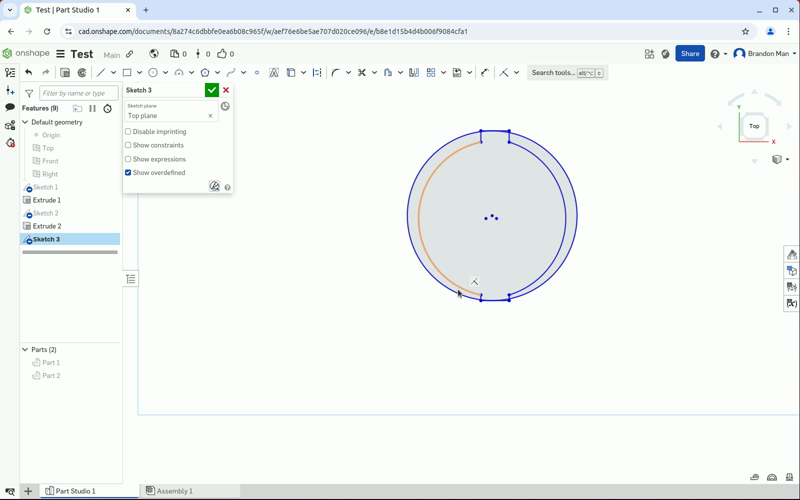
scroll(-6)
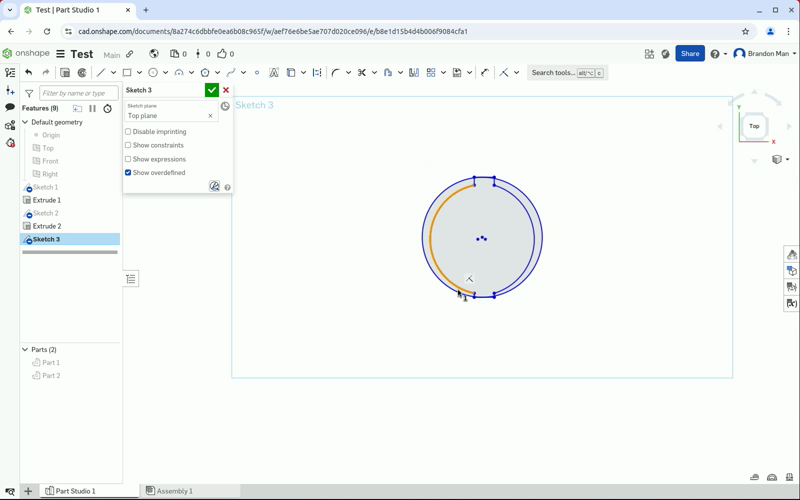
scroll(-6)
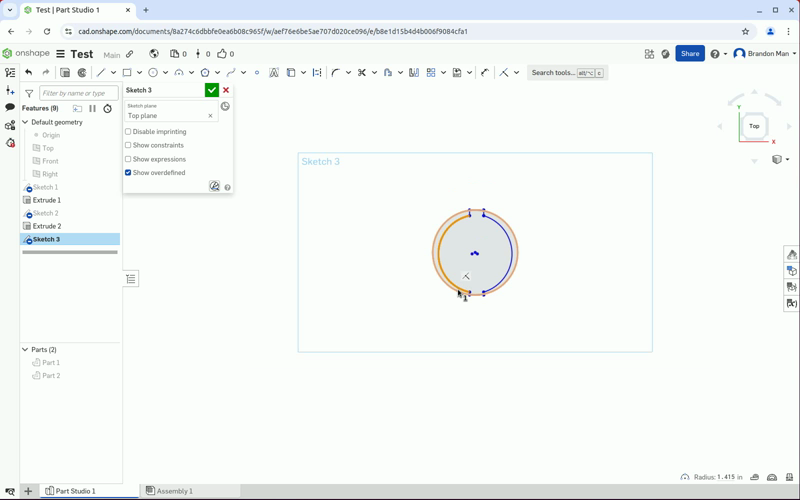
scroll(-6)
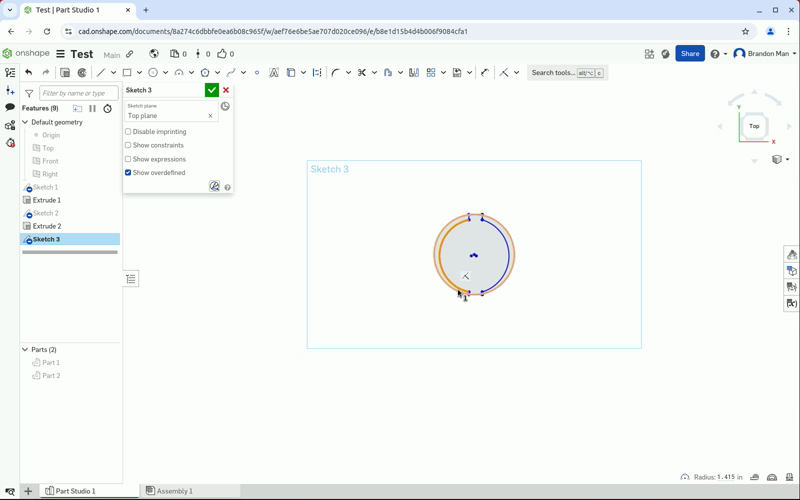
scroll(-6)
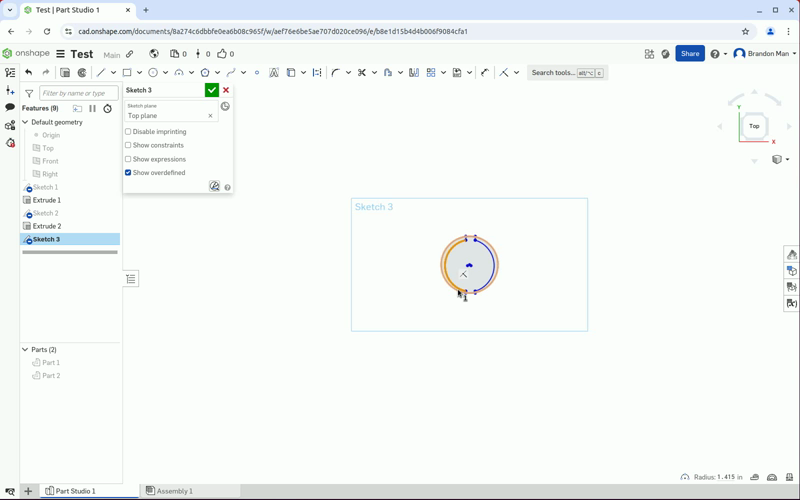
scroll(-6)
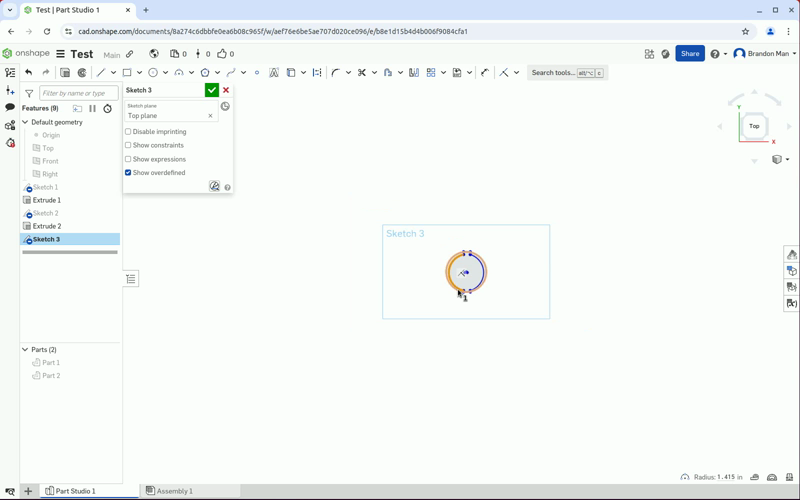
scroll(-6)
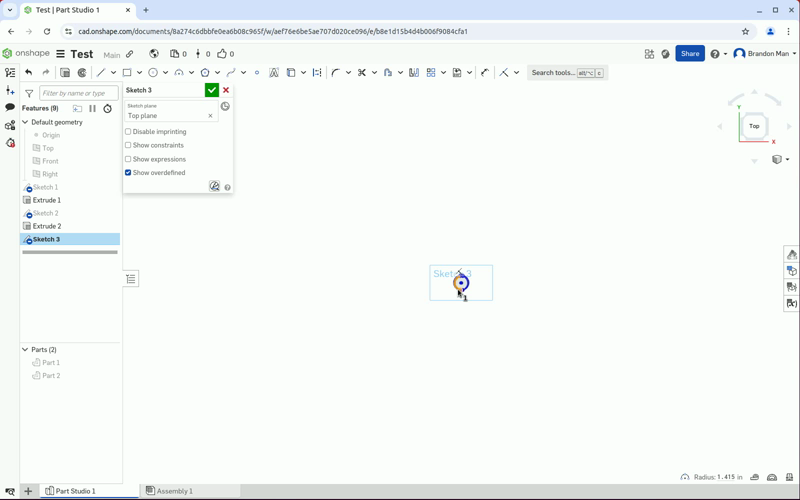
mouse_move(73, 352)
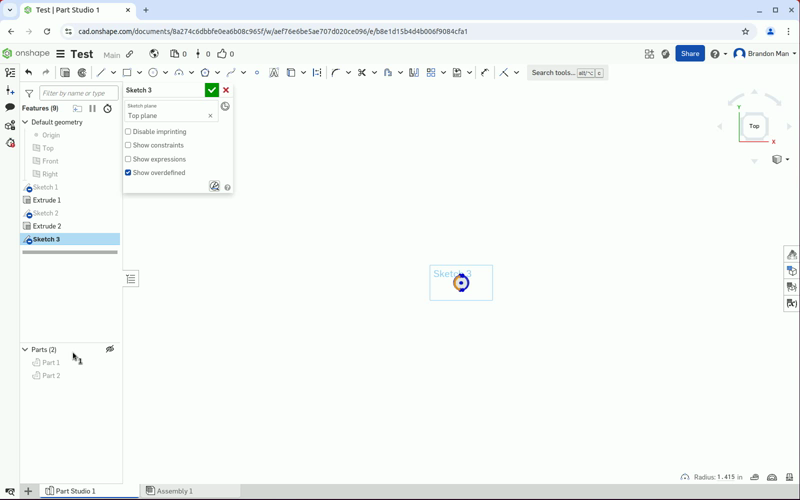
key(shift+y)
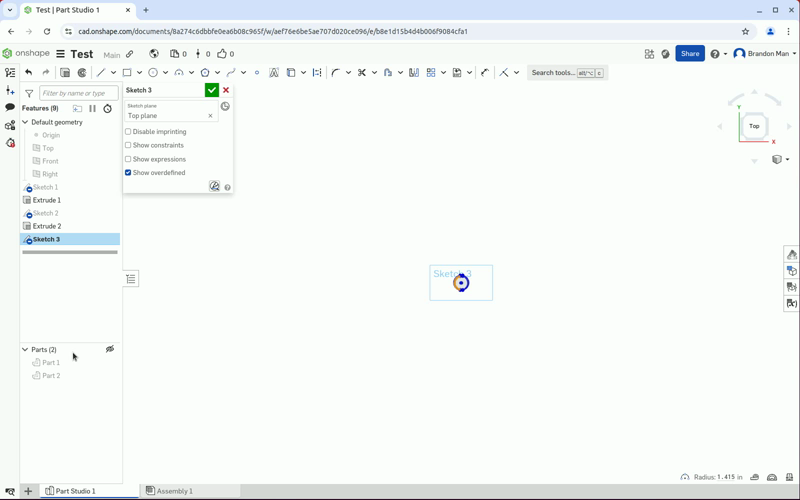
key(shift+e)
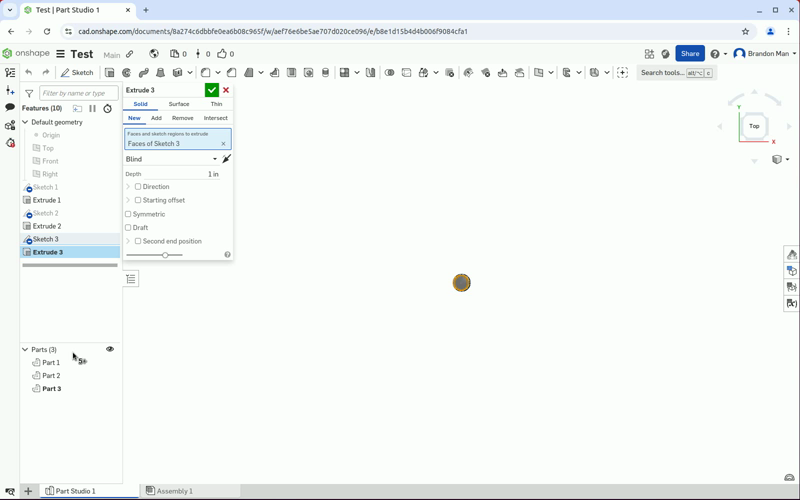
mouse_move(143, 106)
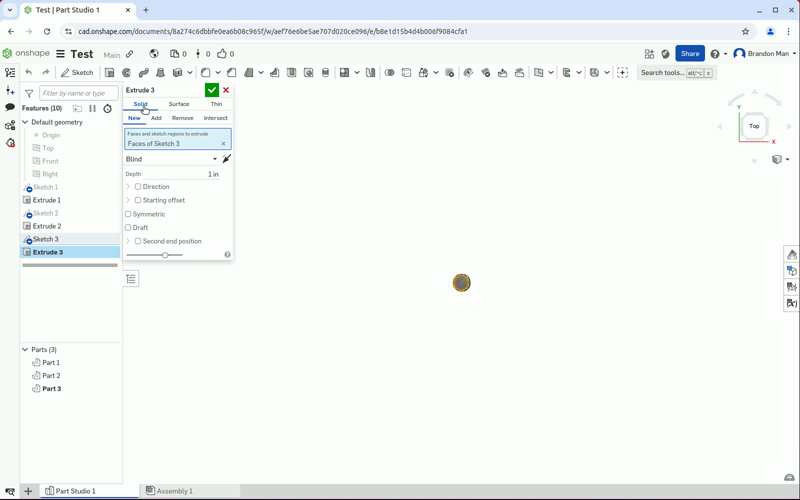
click(143, 106)
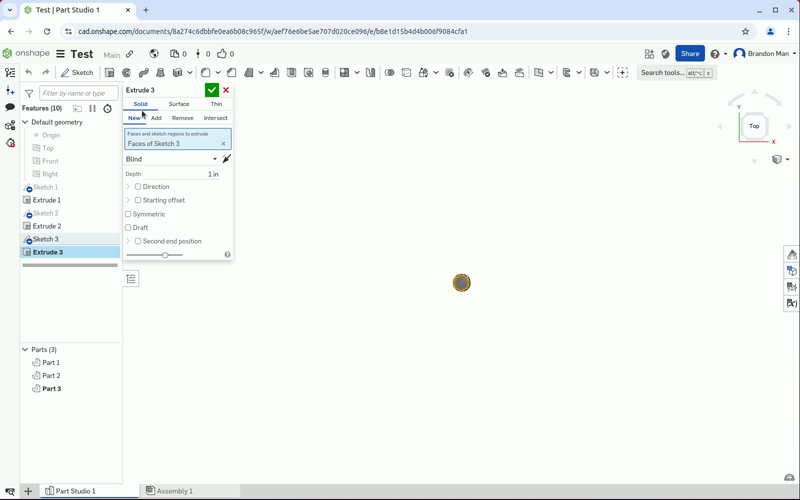
mouse_move(137, 120)
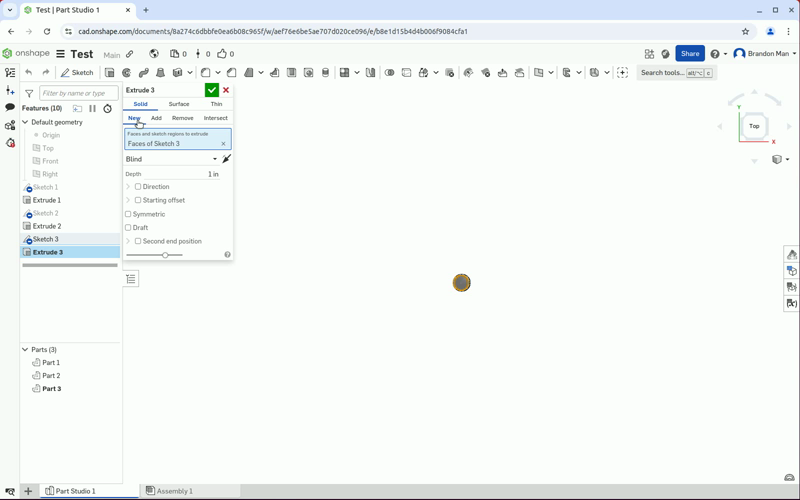
click(137, 120)
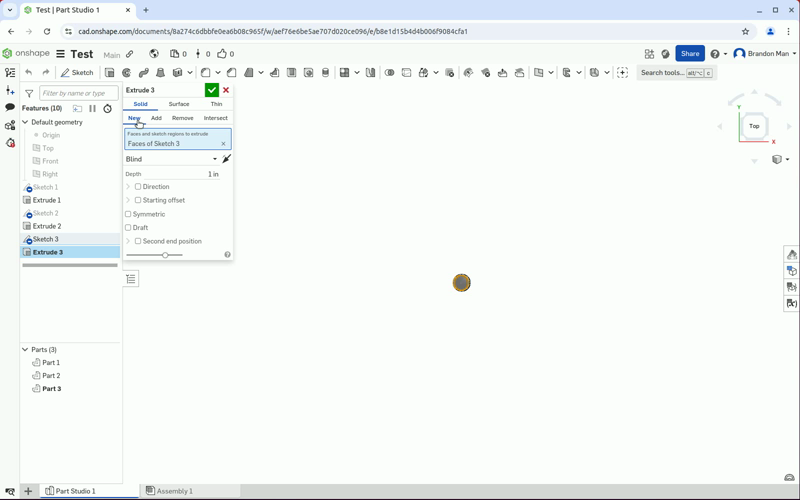
key(tab, 4)
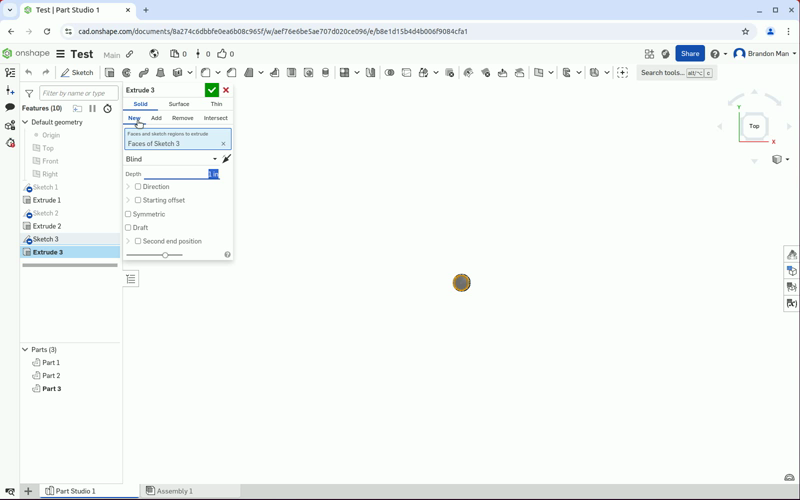
text(-3.851)
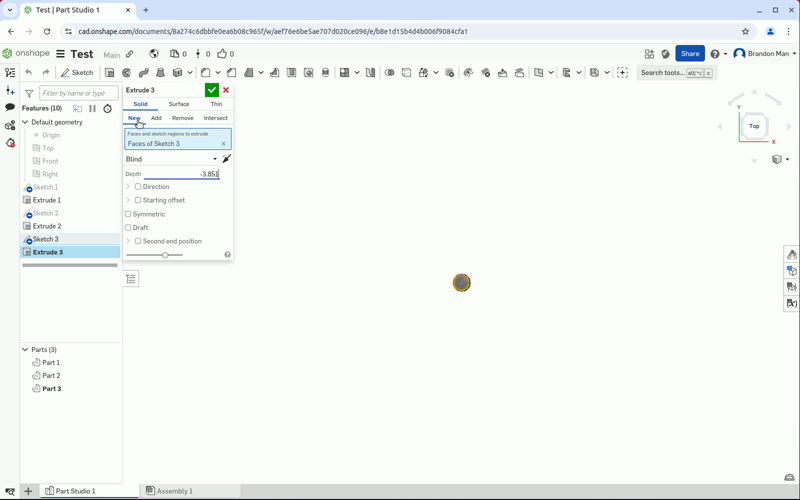
key(enter)
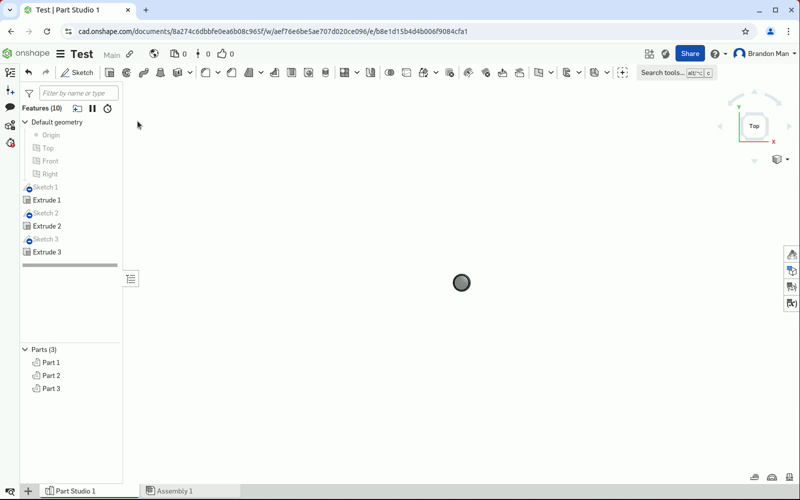
key(shift+h)
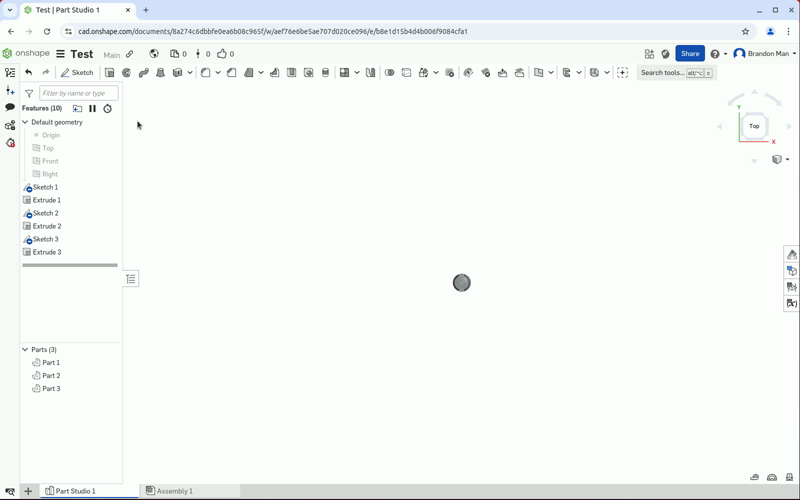
key(shift+h)
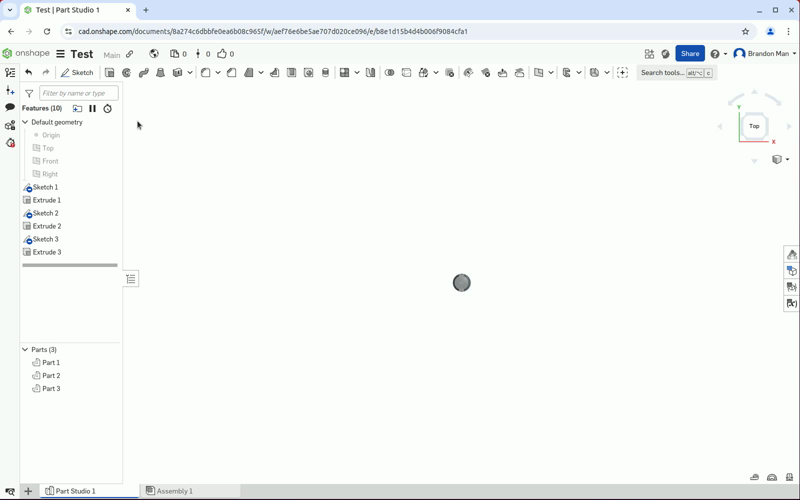
key(shift+7)
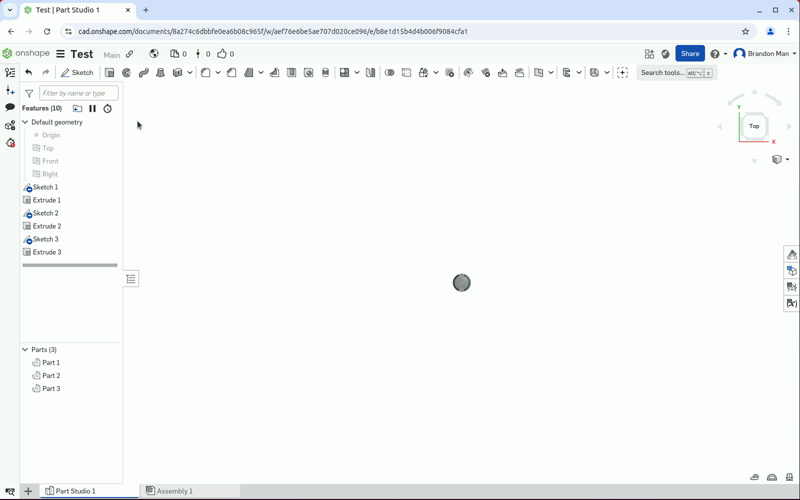
key(up, 3)
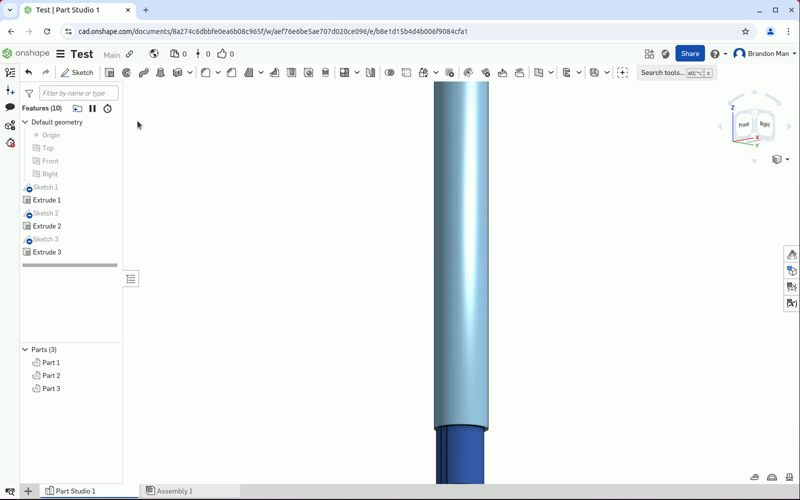
key(left, 3)
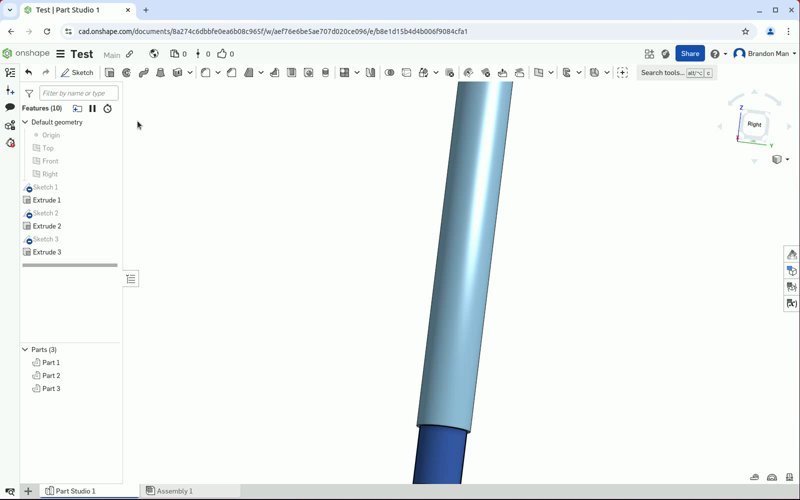
key(right, 3)
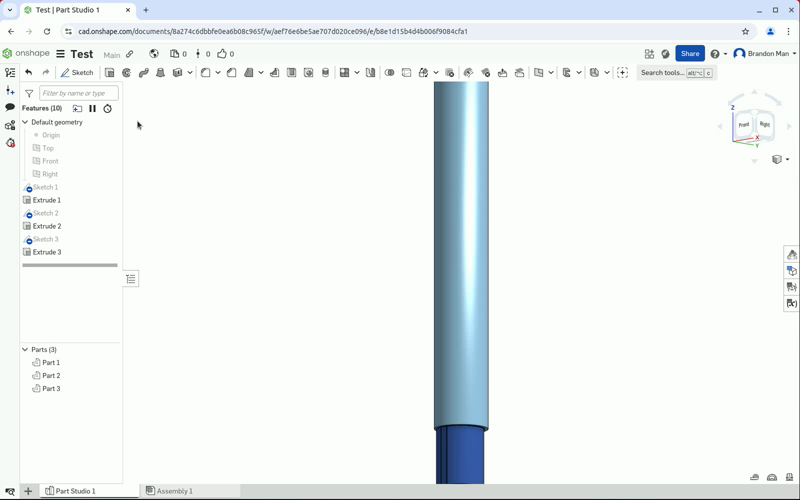
key(down, 3)
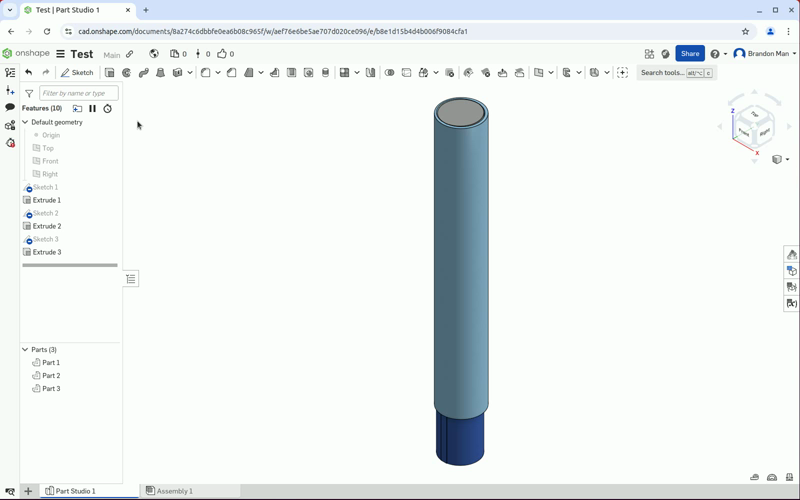
mouse_move(73, 189)
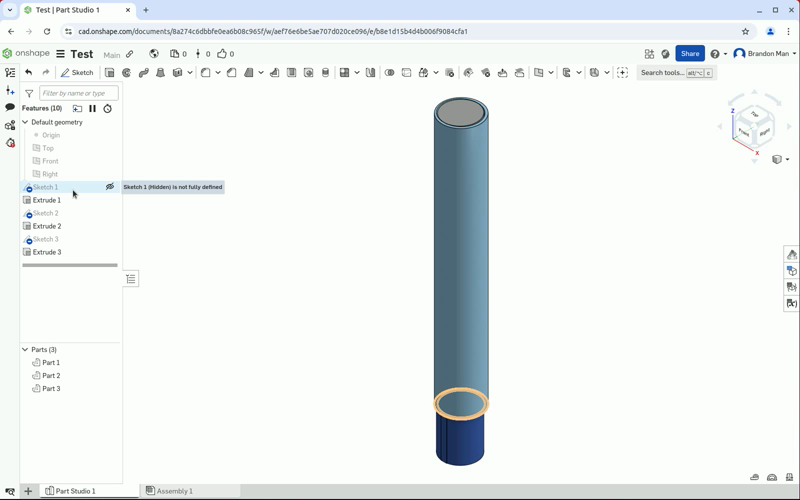
click(73, 189)